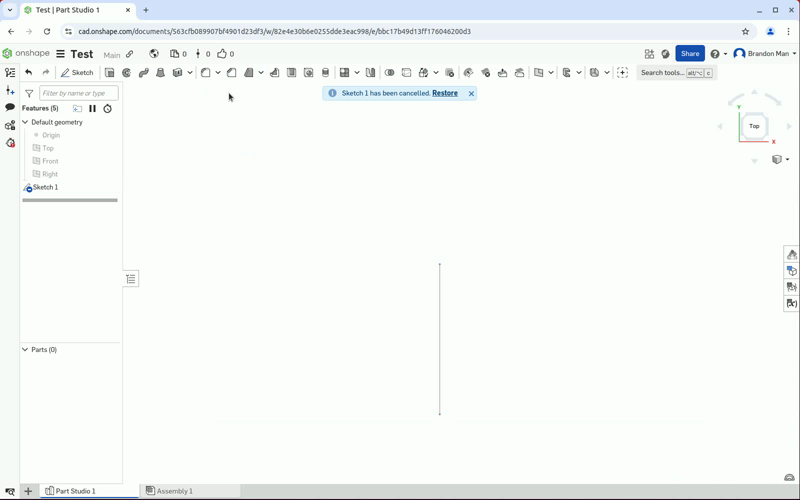
key(shift+h)
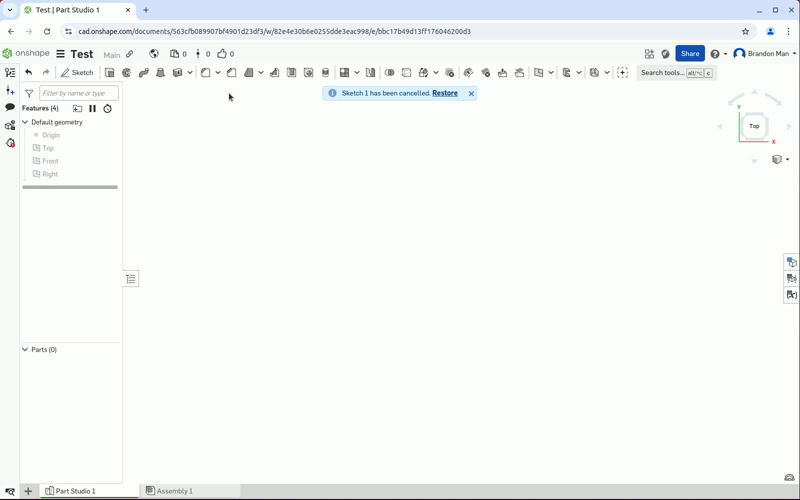
mouse_move(73, 352)
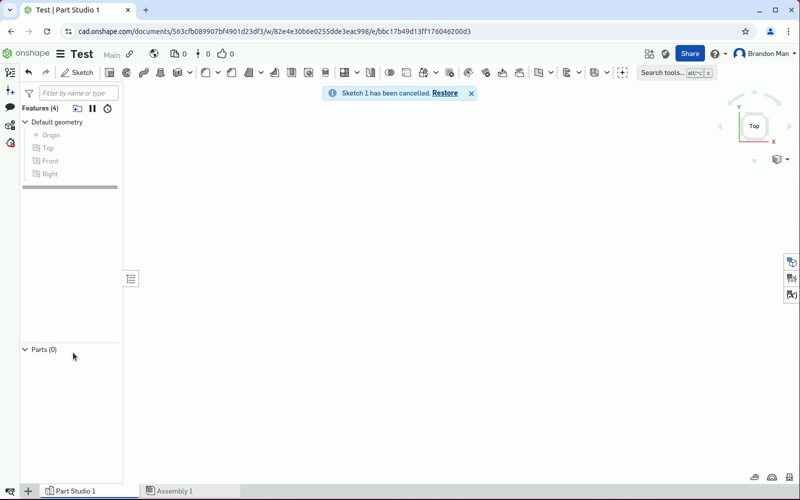
key(y)
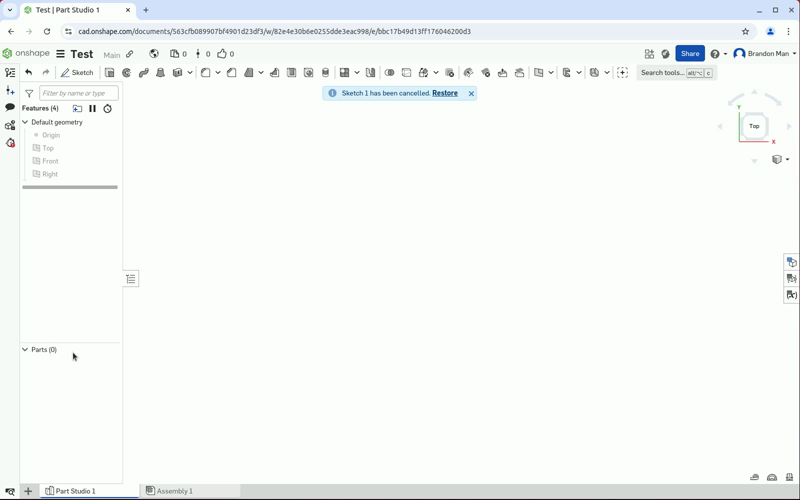
key(shift+p)
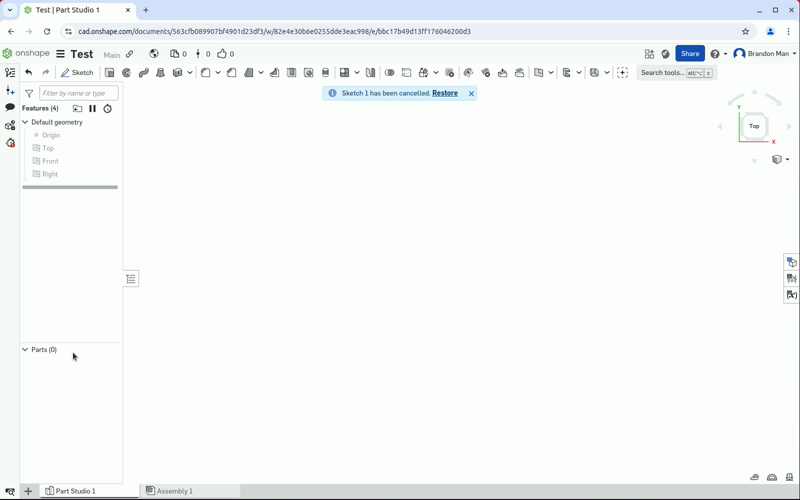
key(space)
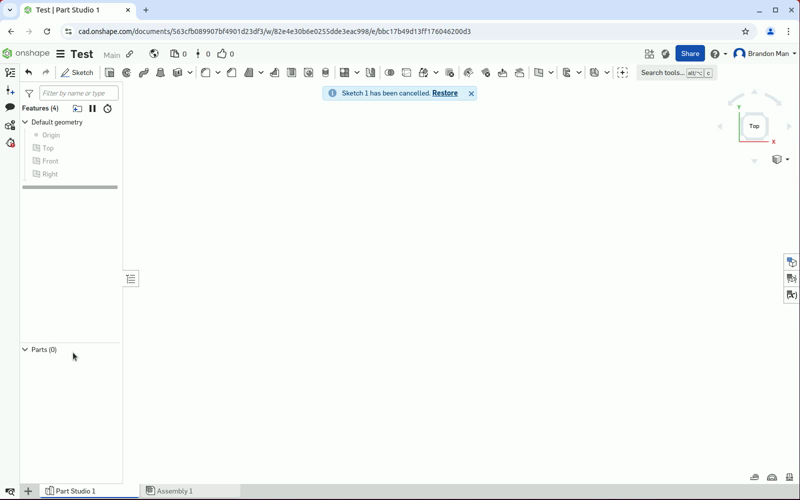
key_down(shift)
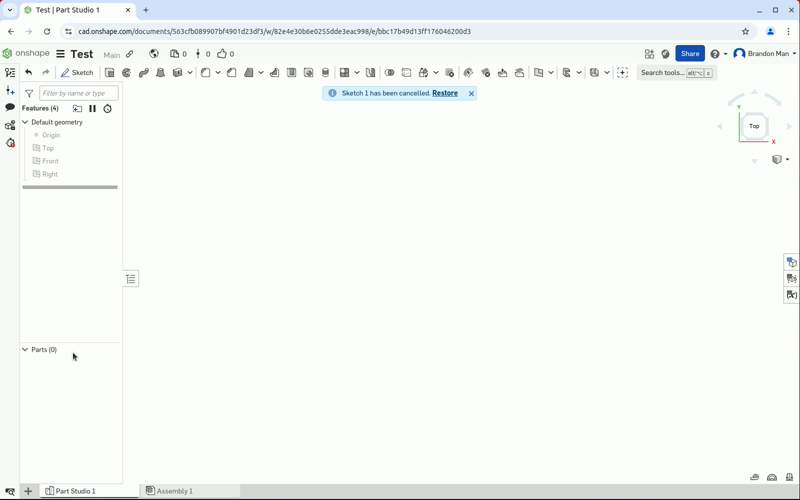
key(up)
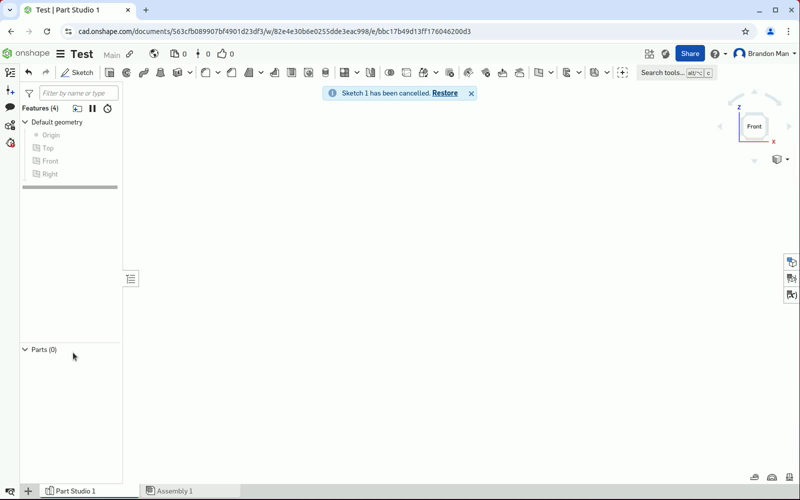
key_up(shift)
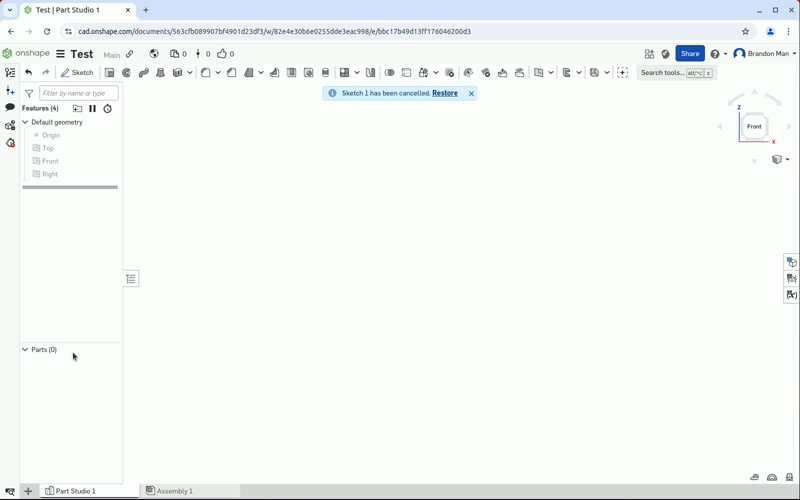
mouse_move(73, 352)
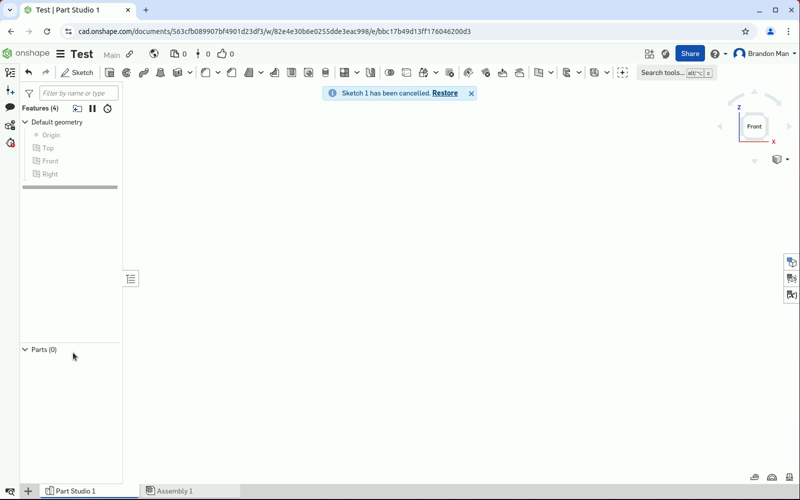
key(shift+y)
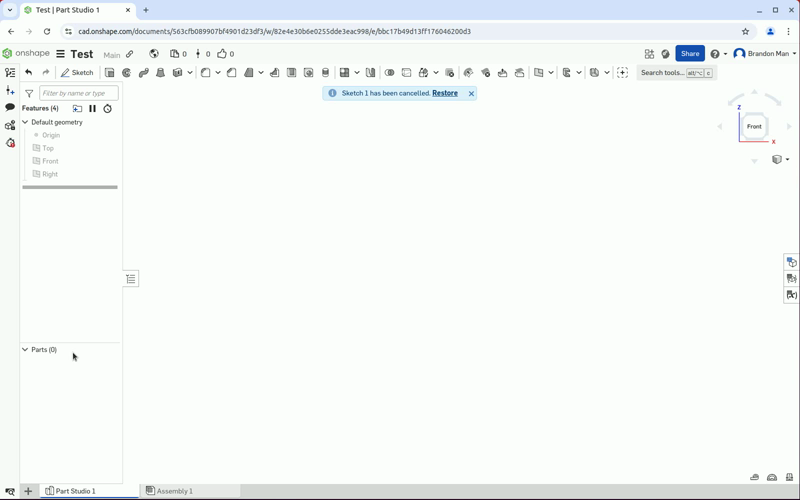
key(shift+s)
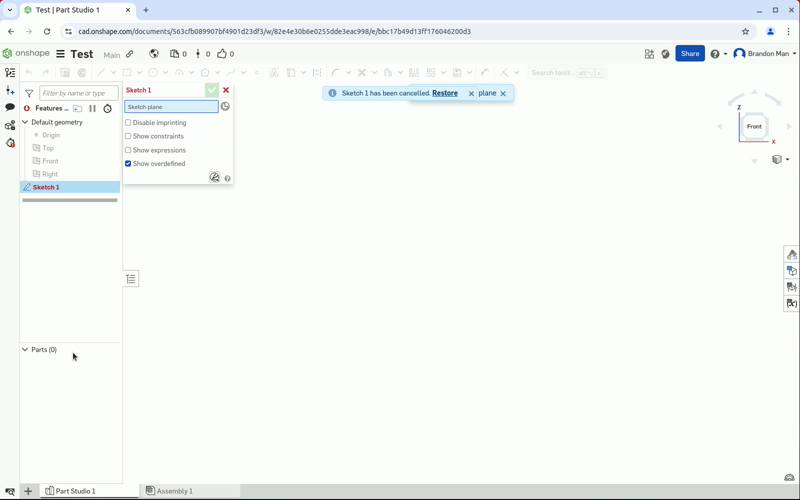
mouse_move(73, 163)
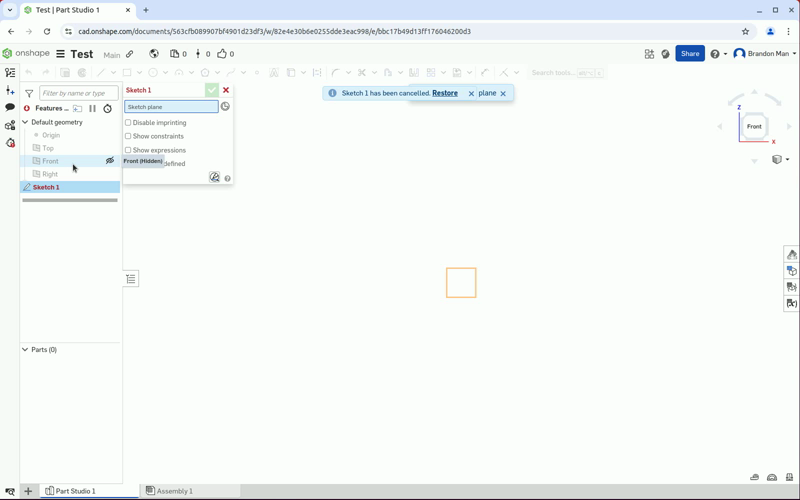
click(73, 163)
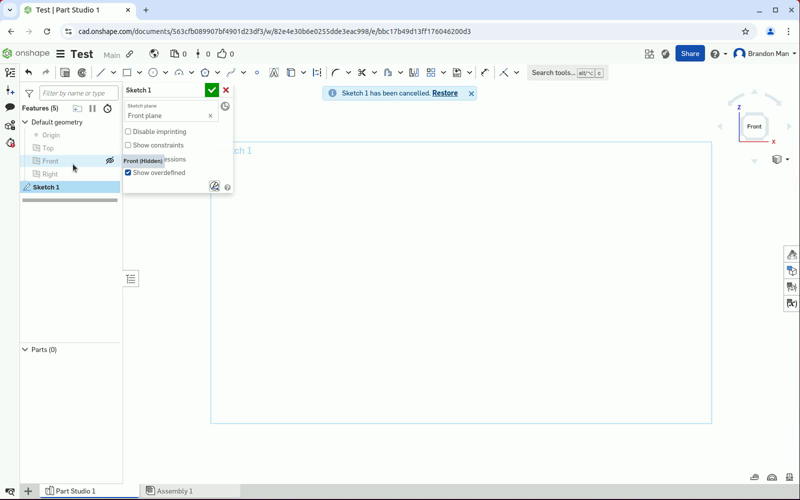
mouse_move(73, 352)
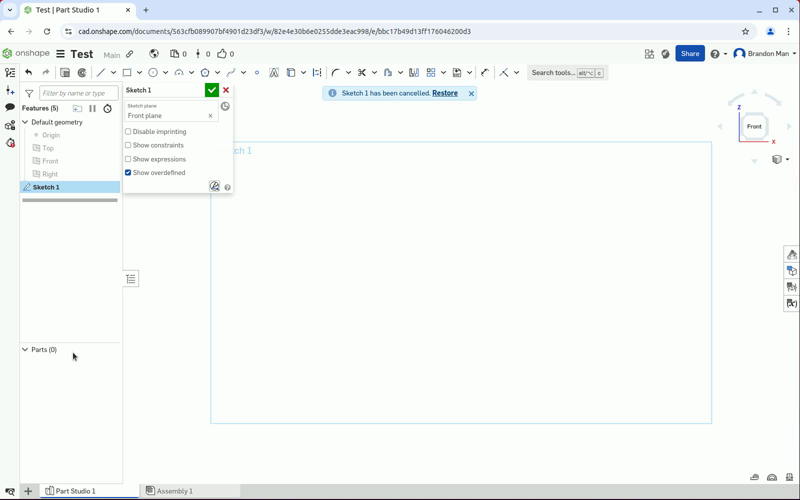
key(y)
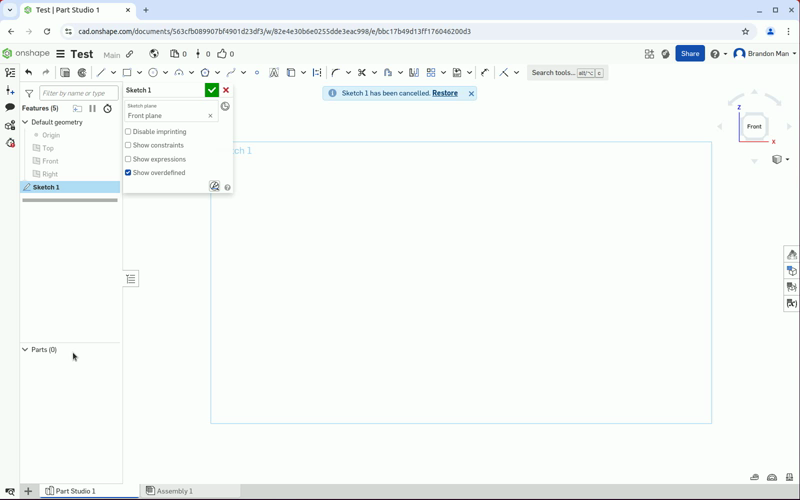
key(l)
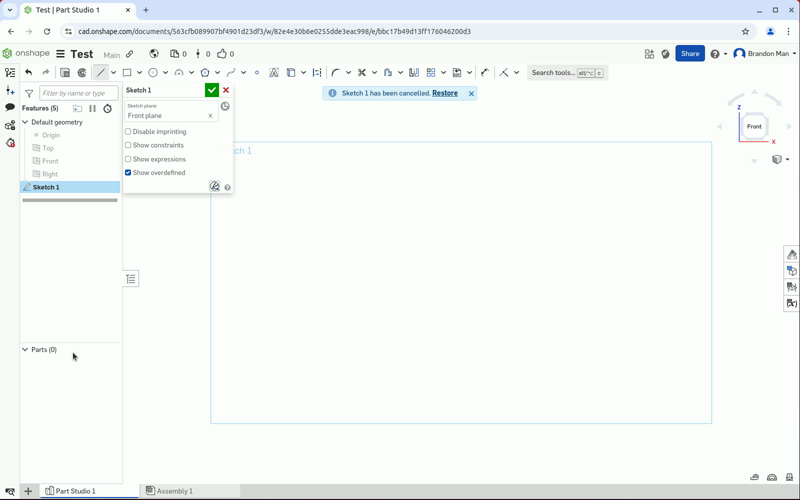
key_down(shift)
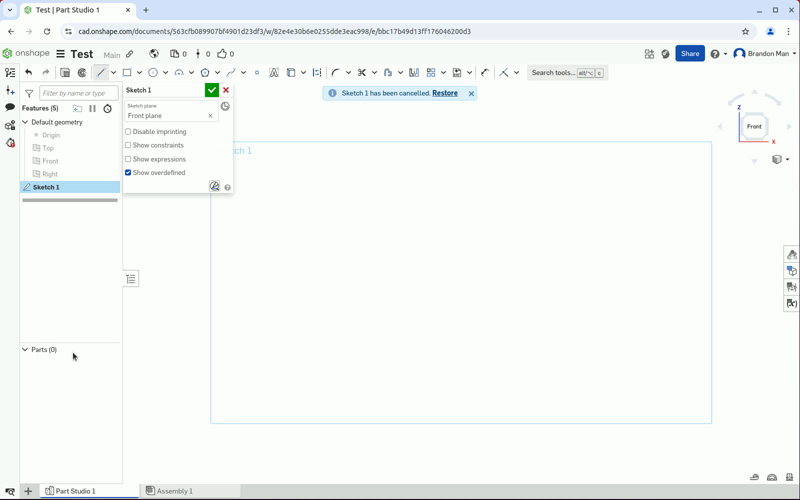
mouse_move(404, 270)
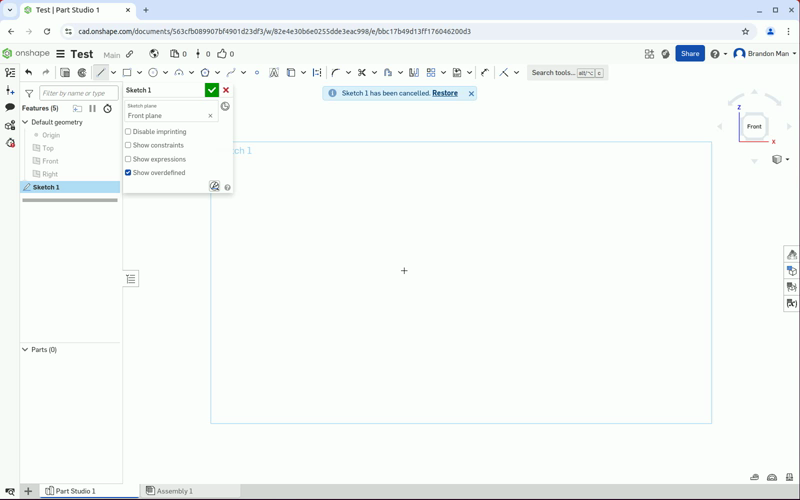
click(404, 270)
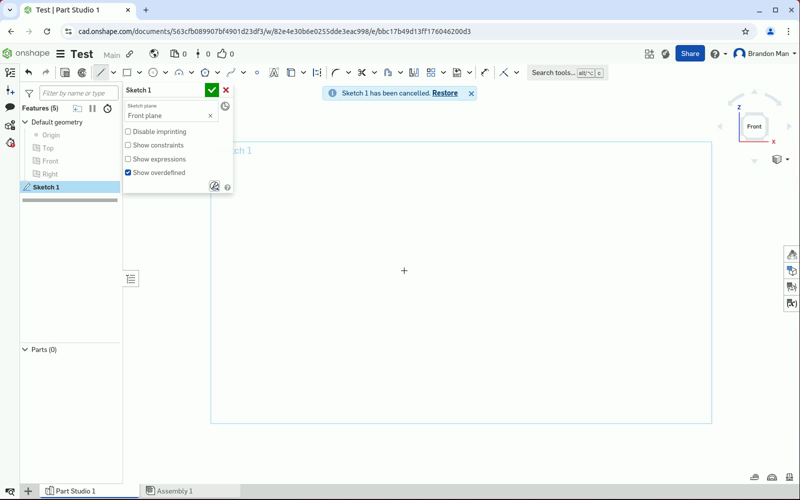
key_up(shift)
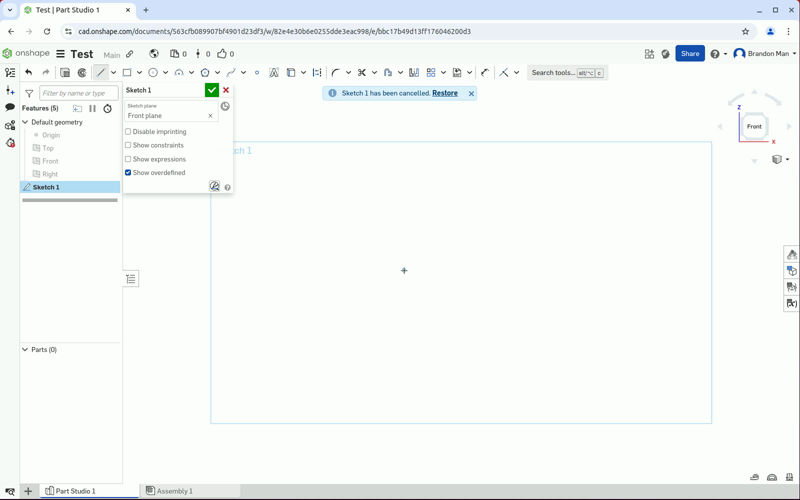
key_down(shift)
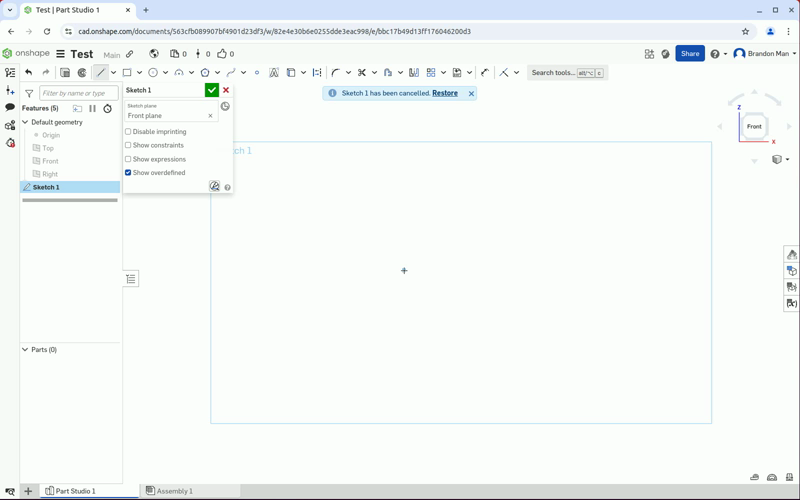
mouse_move(434, 270)
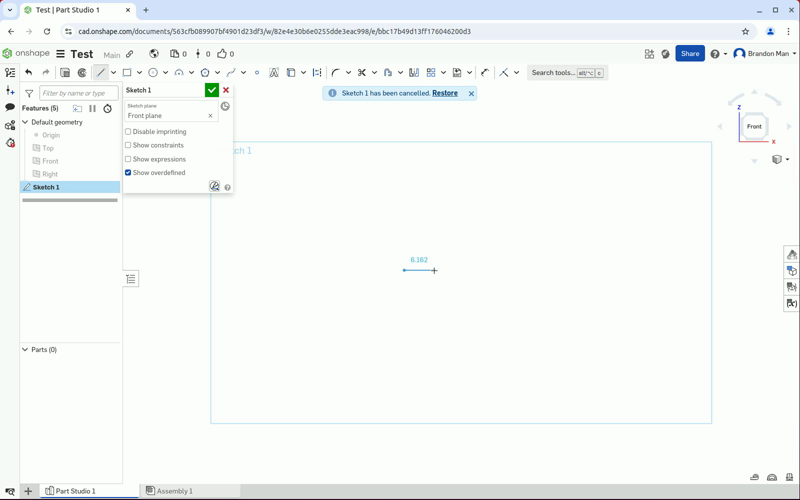
mouse_move(407, 273)
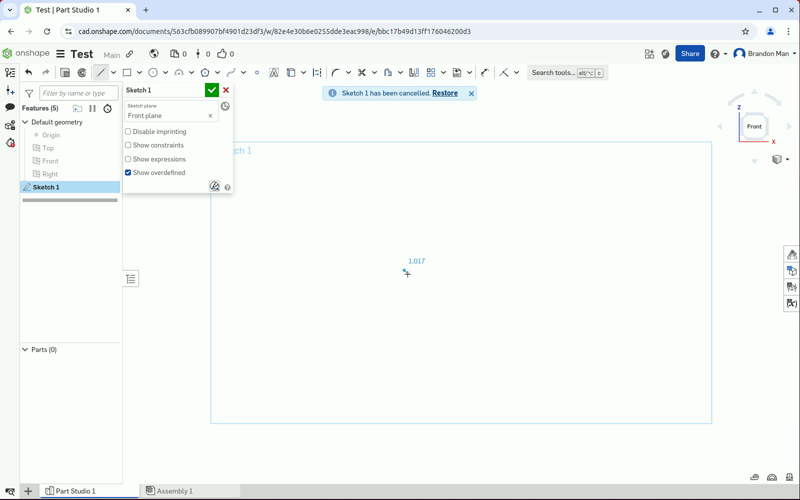
scroll(6)
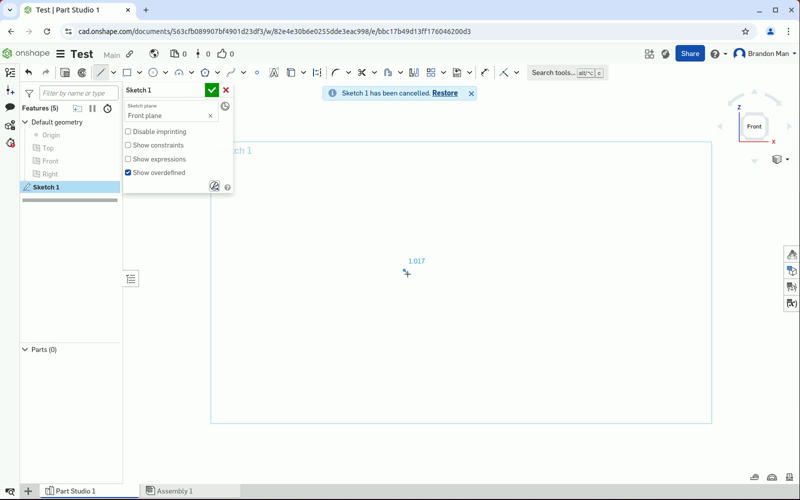
scroll(6)
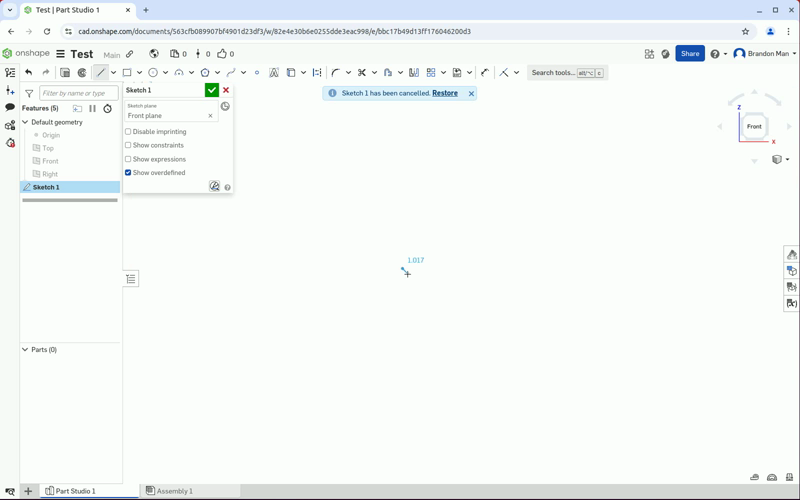
scroll(6)
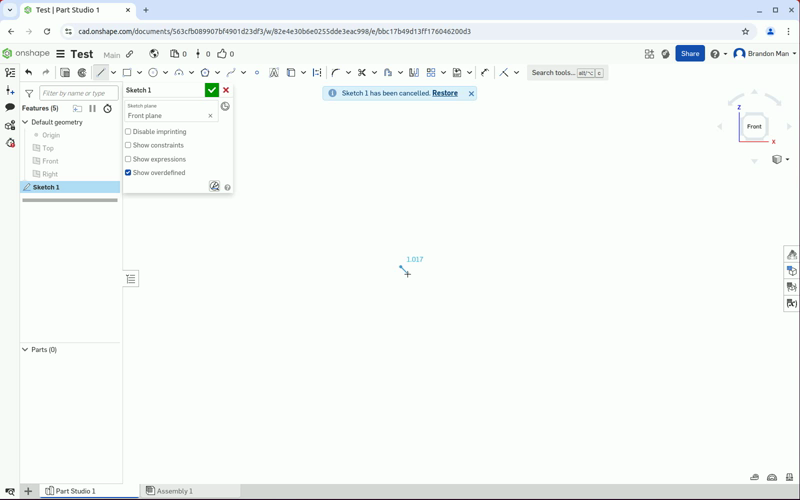
scroll(6)
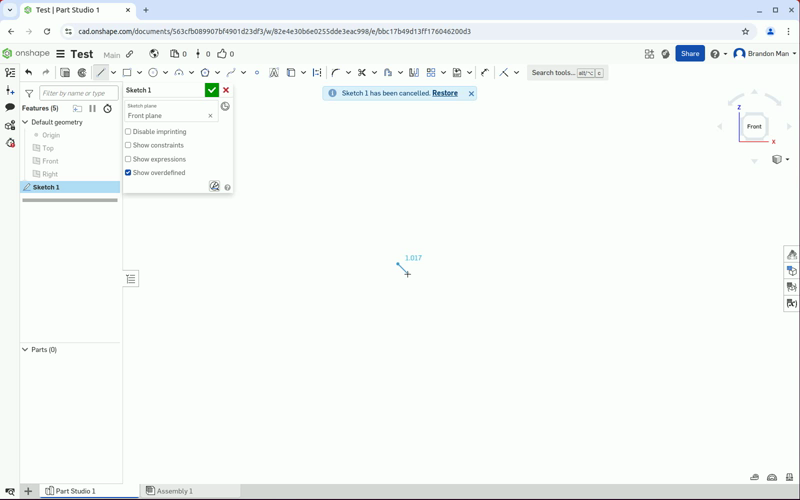
scroll(6)
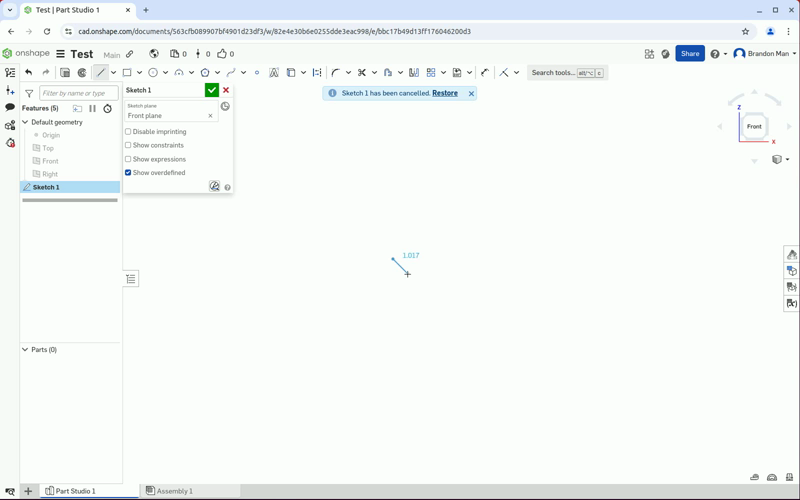
scroll(6)
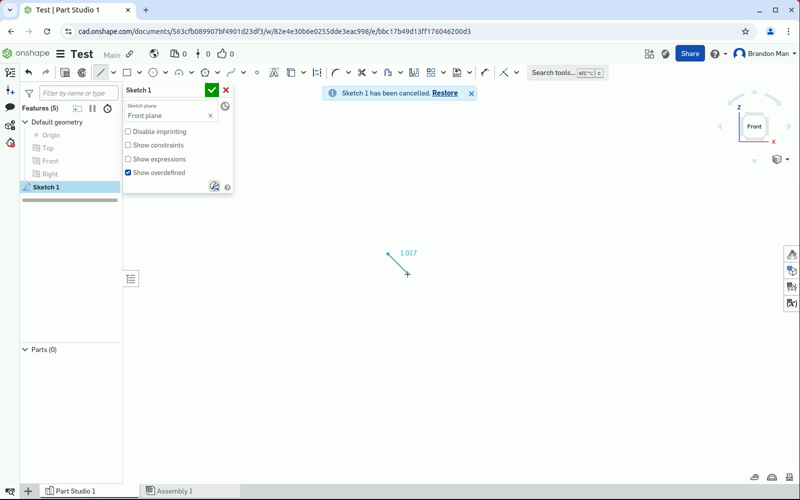
scroll(6)
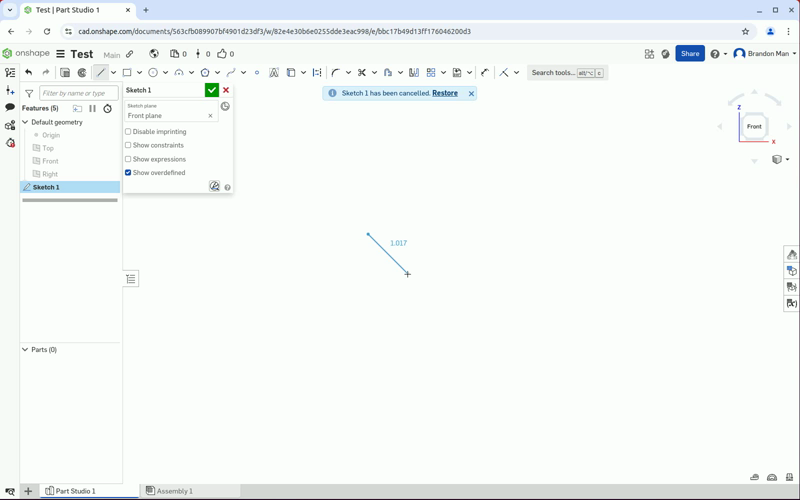
click(407, 273)
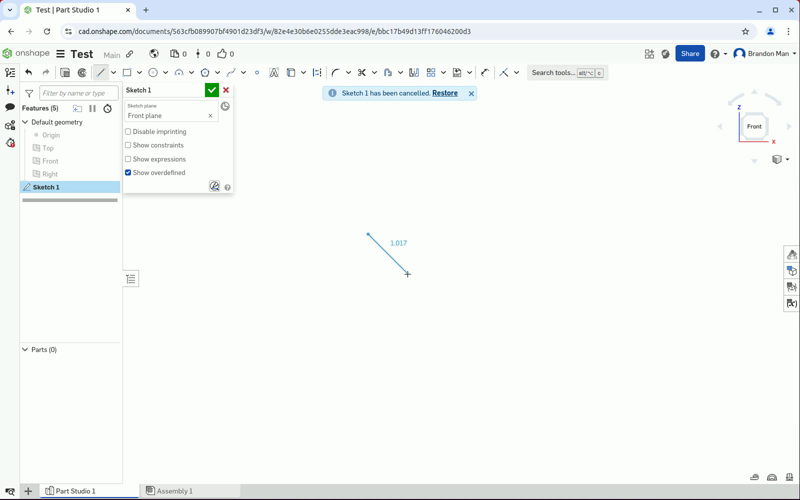
scroll(-6)
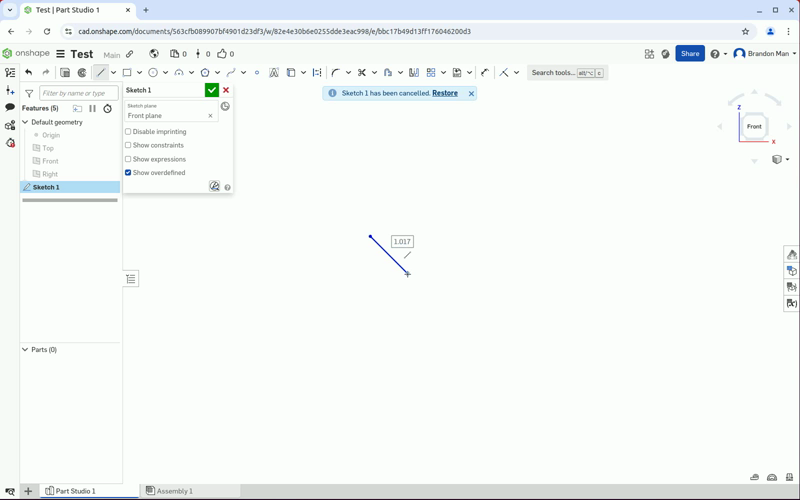
scroll(-6)
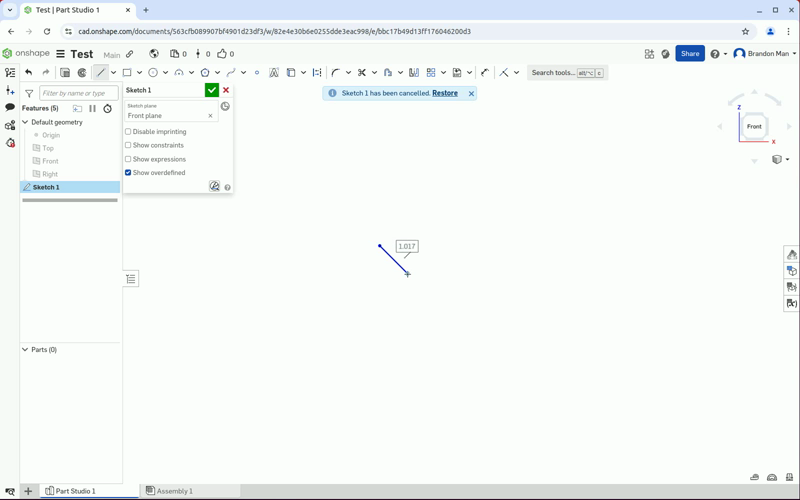
scroll(-6)
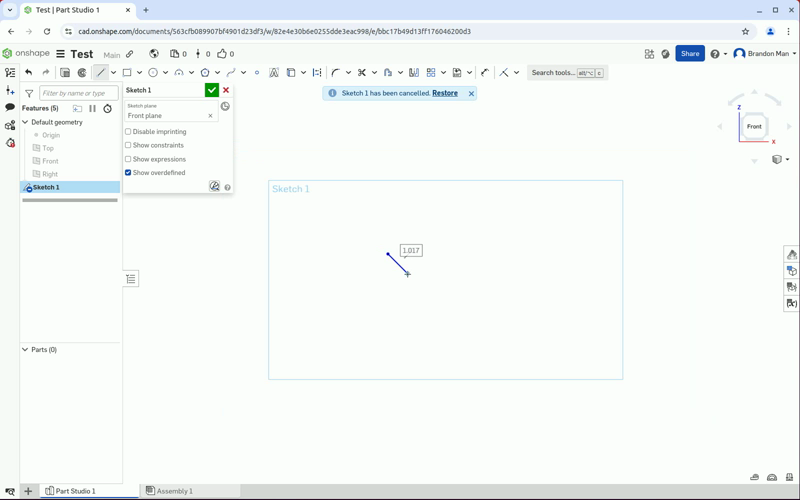
scroll(-6)
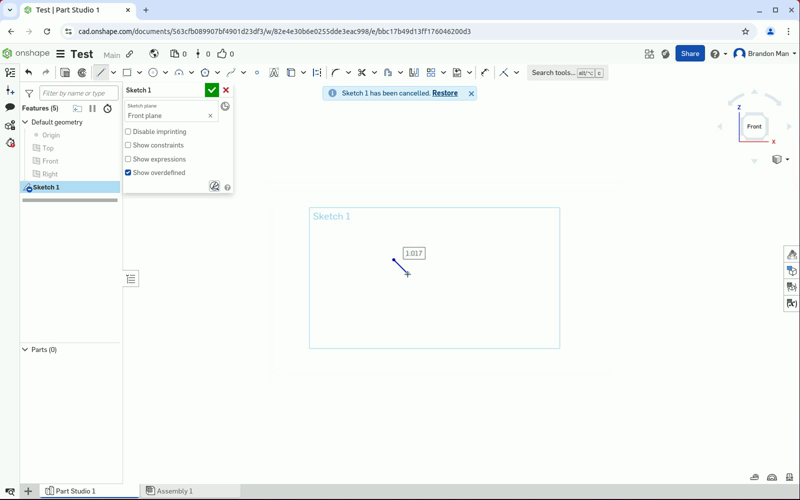
scroll(-6)
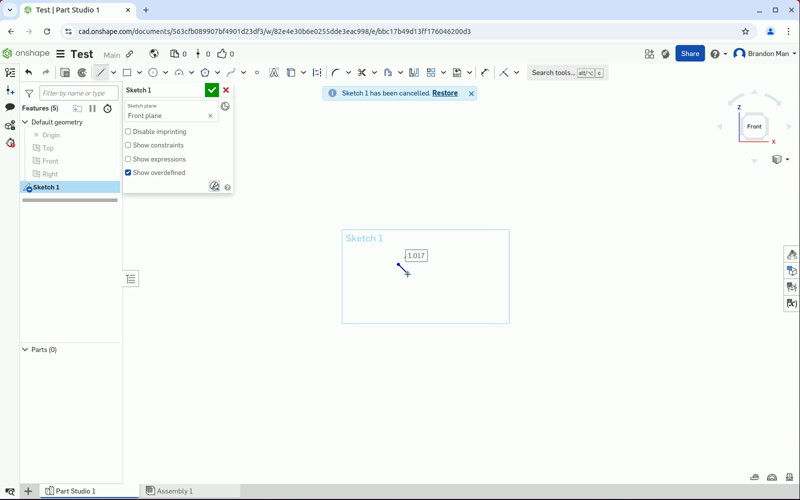
scroll(-6)
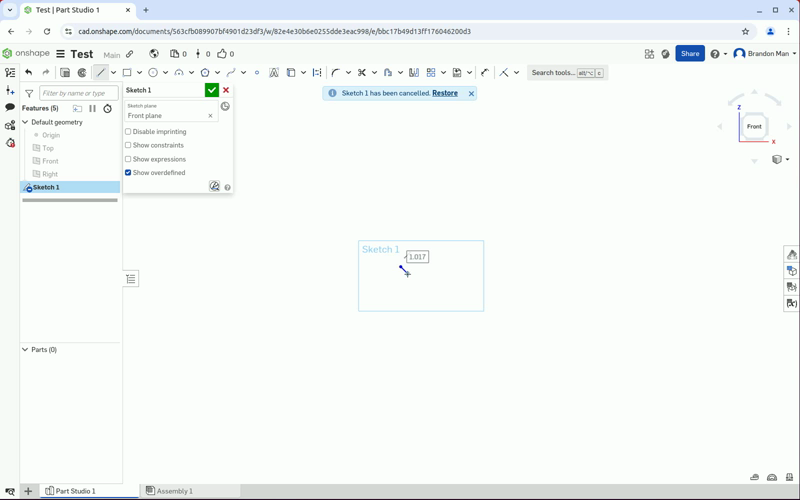
scroll(-6)
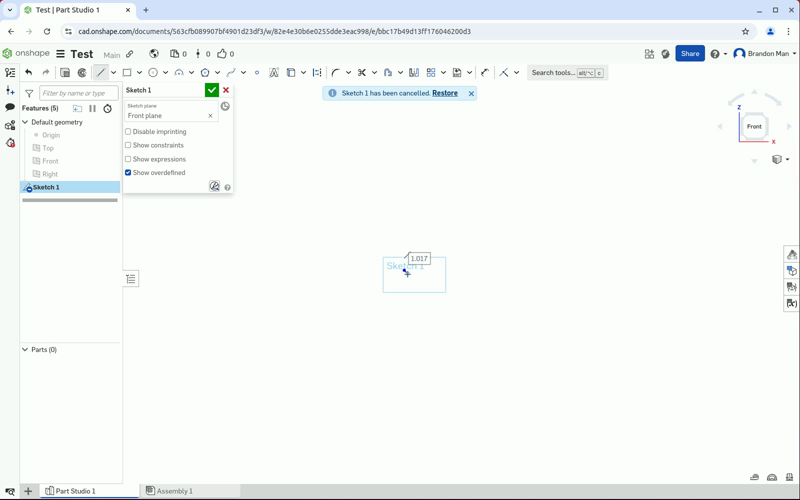
key_up(shift)
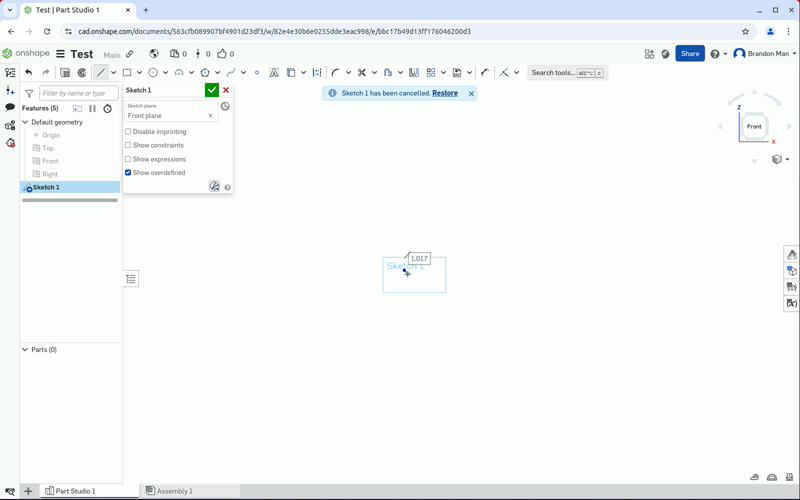
key_down(shift)
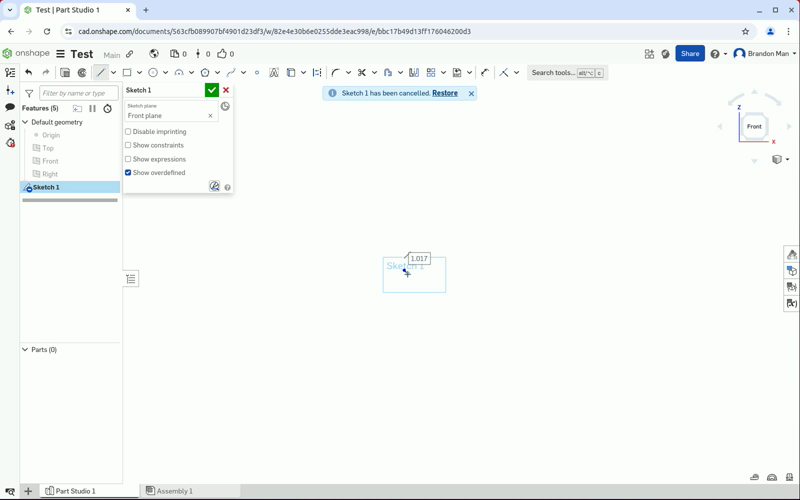
mouse_move(437, 273)
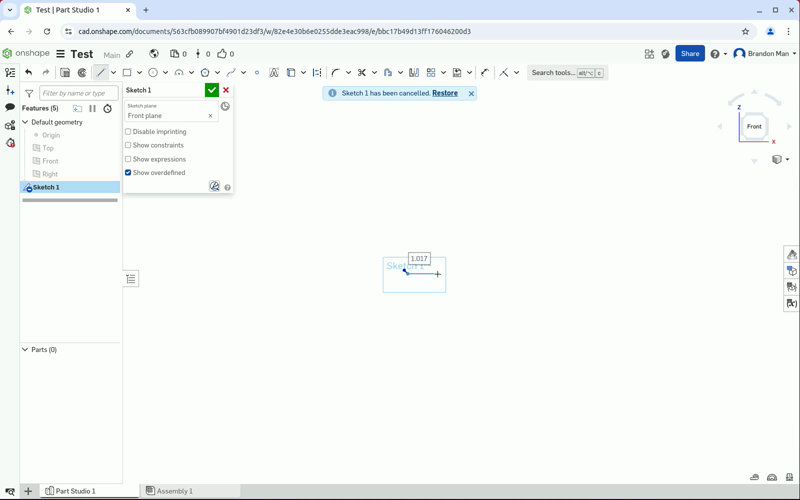
mouse_move(422, 273)
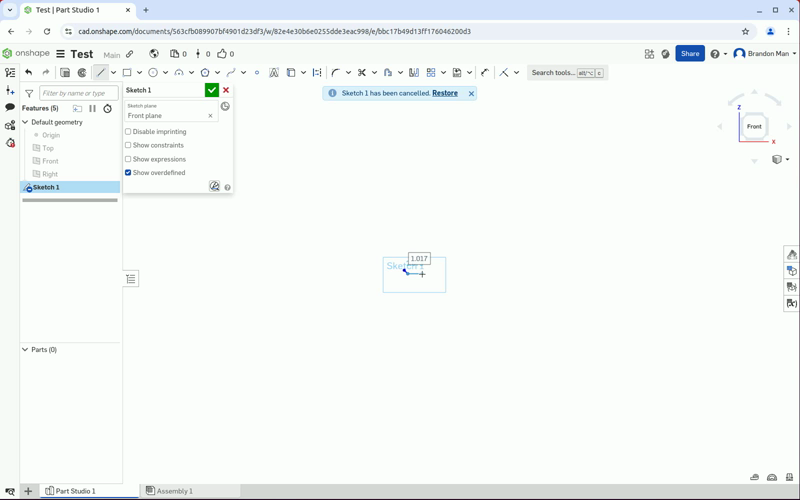
click(422, 273)
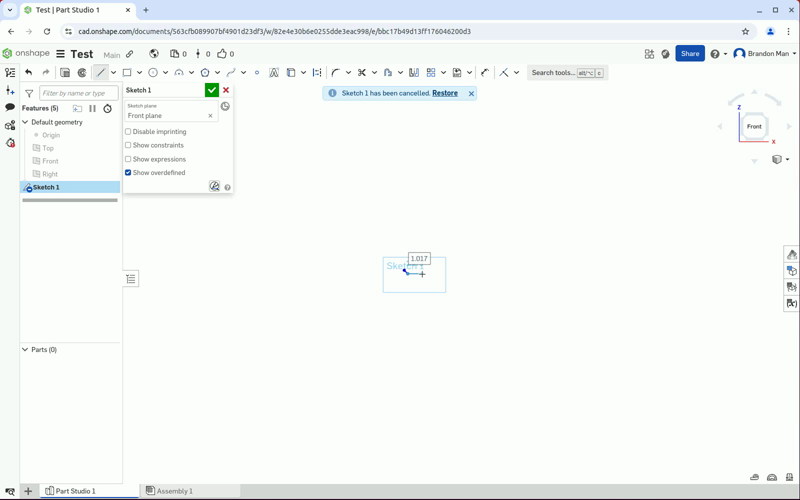
key_up(shift)
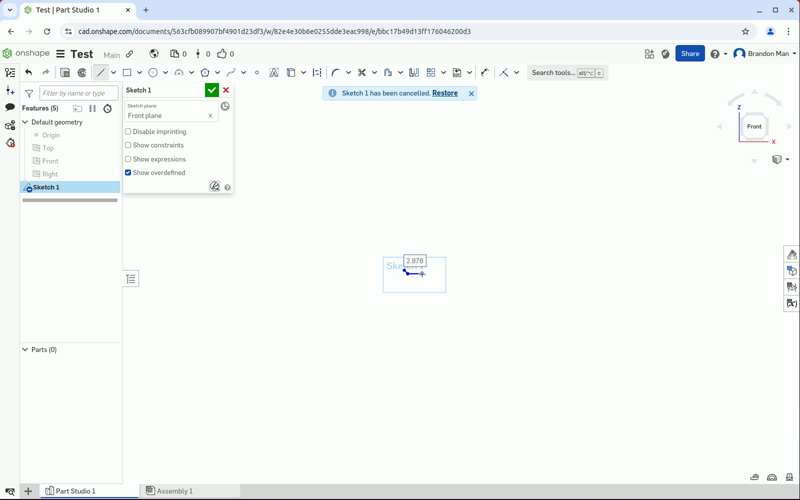
key(esc)
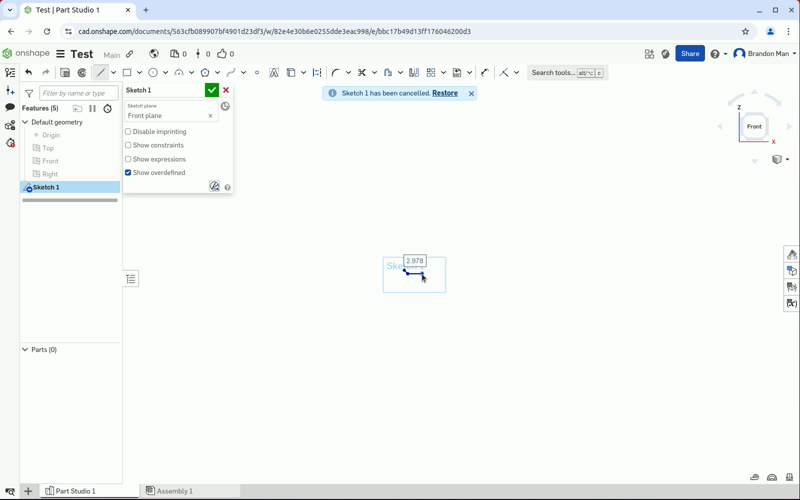
key(a)
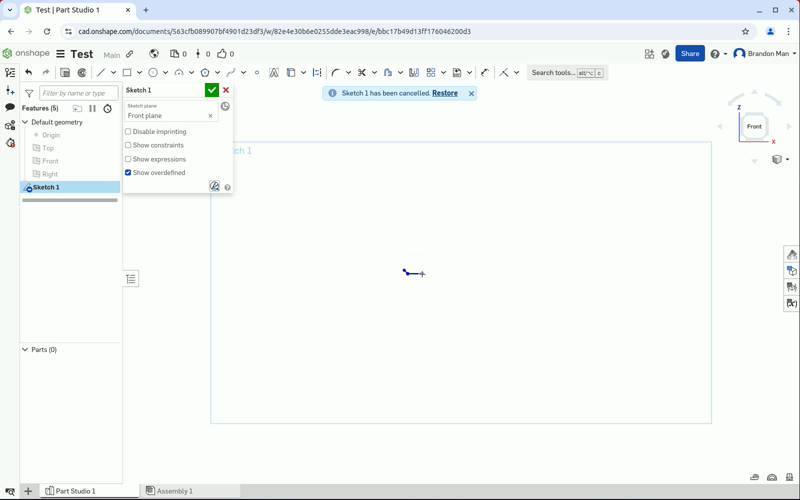
mouse_move(422, 273)
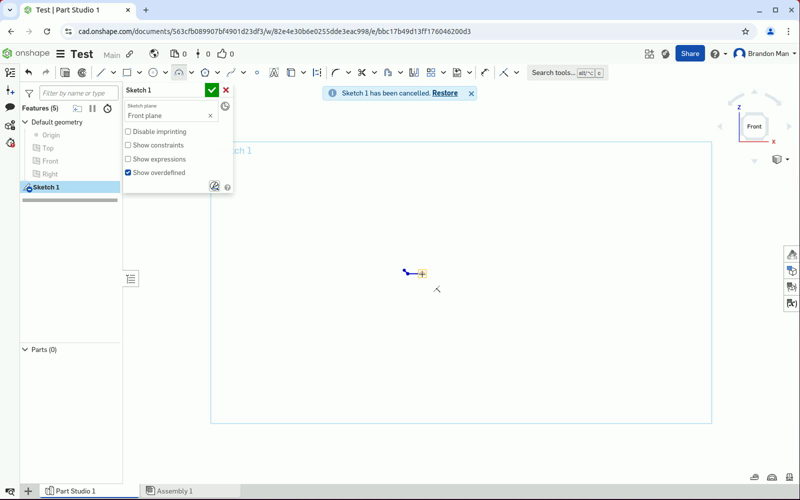
click(422, 273)
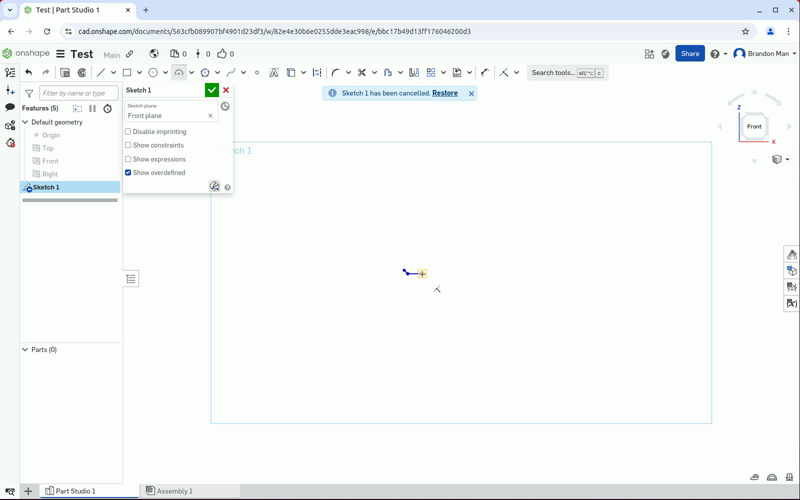
key_down(shift)
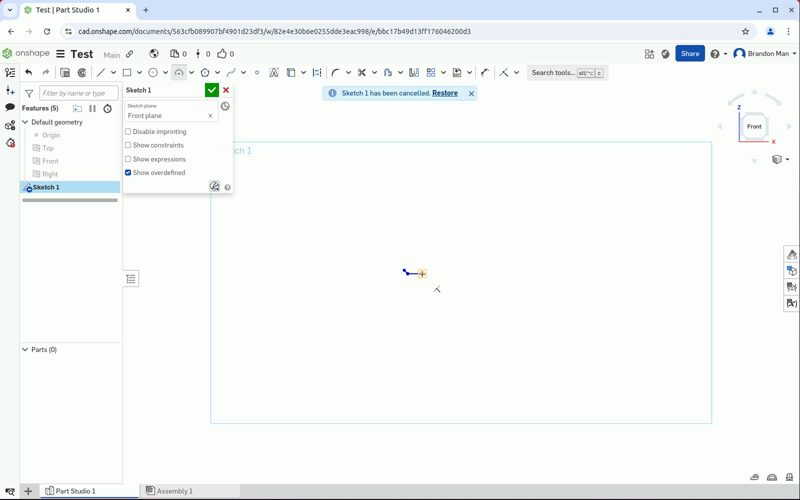
mouse_move(424, 275)
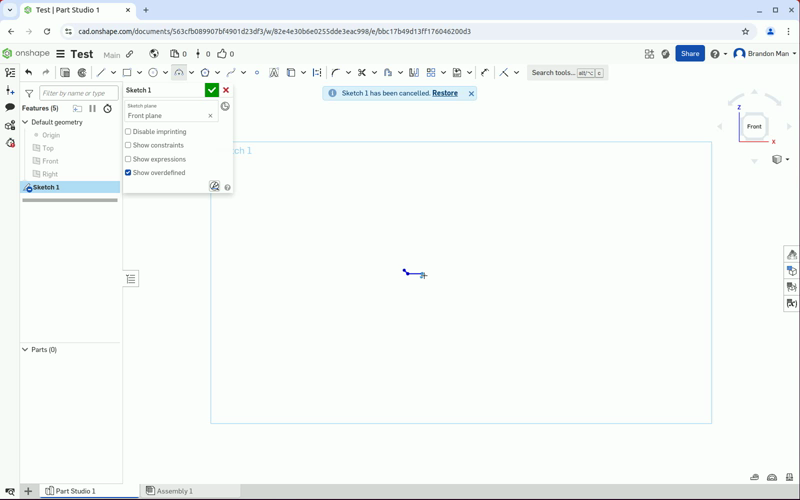
scroll(6)
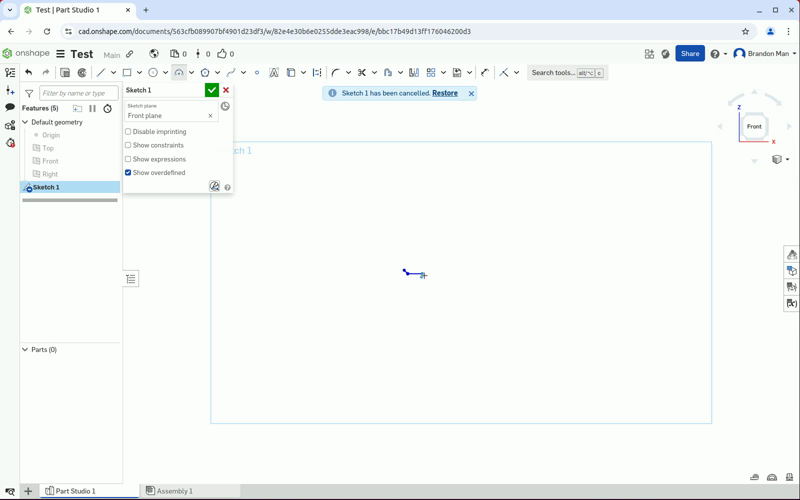
scroll(6)
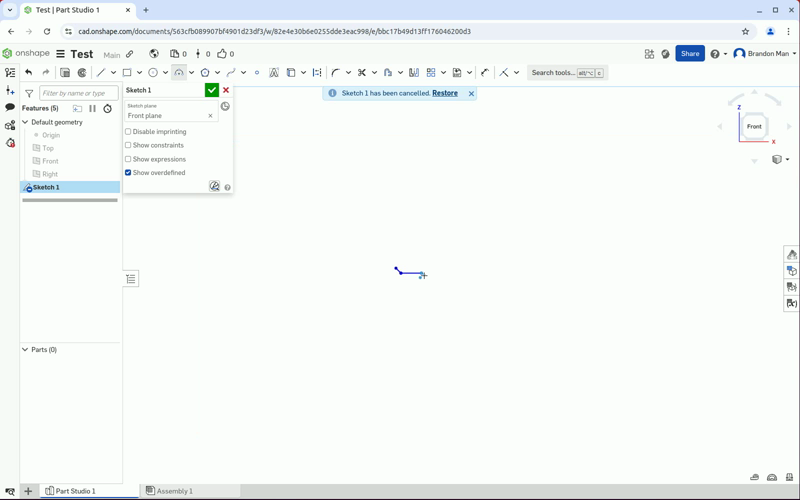
scroll(6)
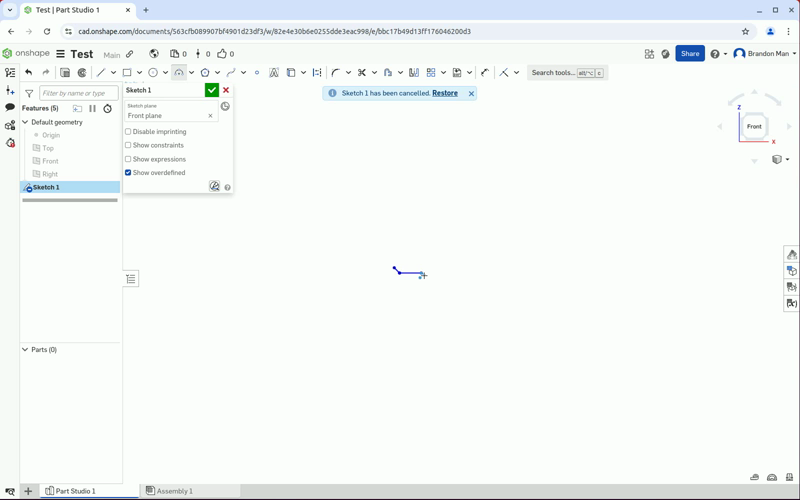
scroll(6)
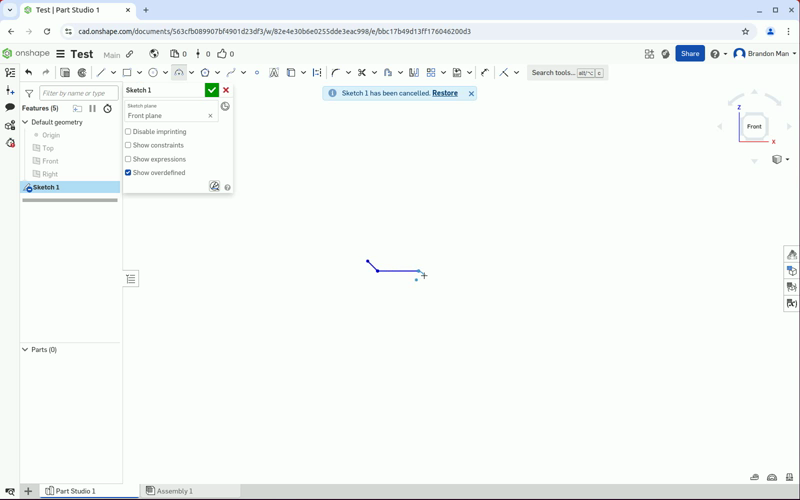
scroll(6)
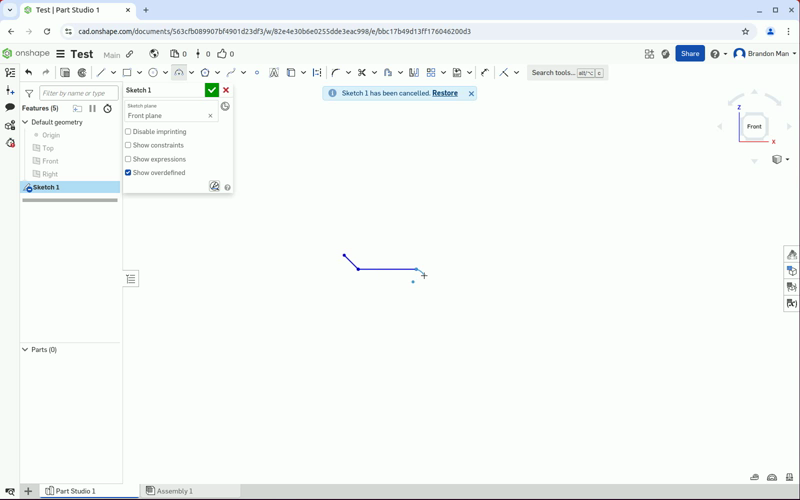
scroll(6)
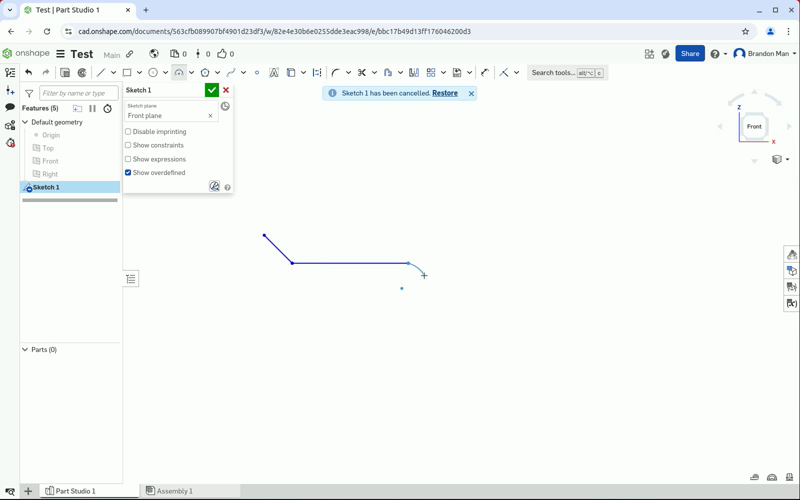
scroll(6)
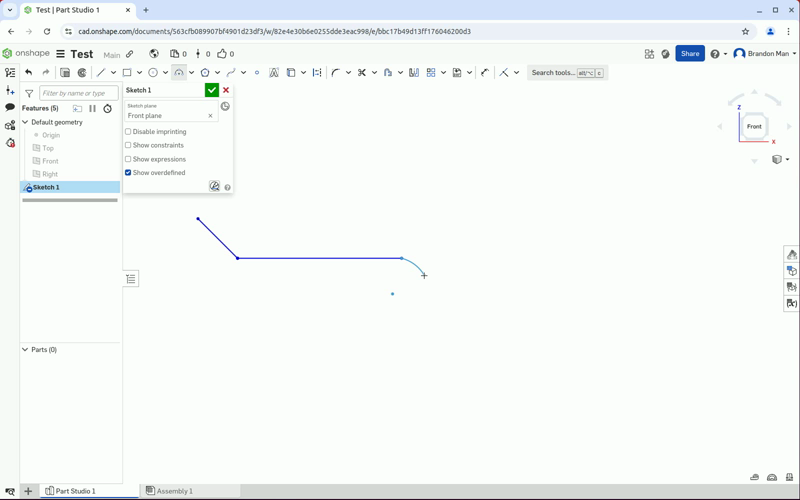
click(424, 275)
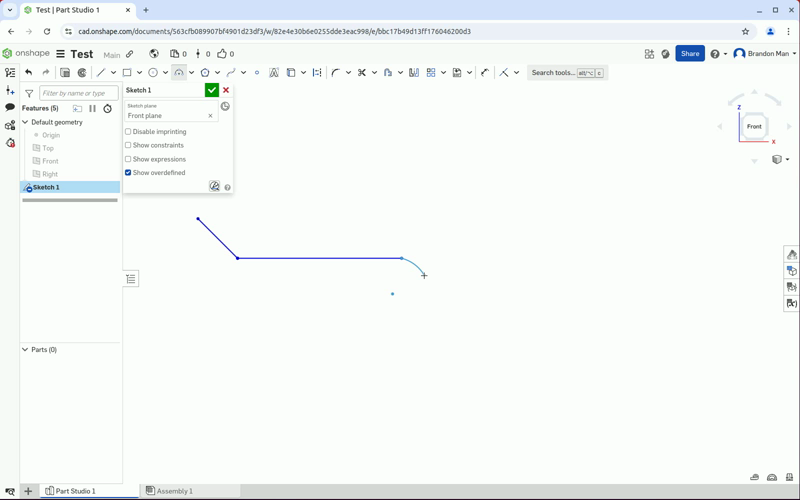
scroll(-6)
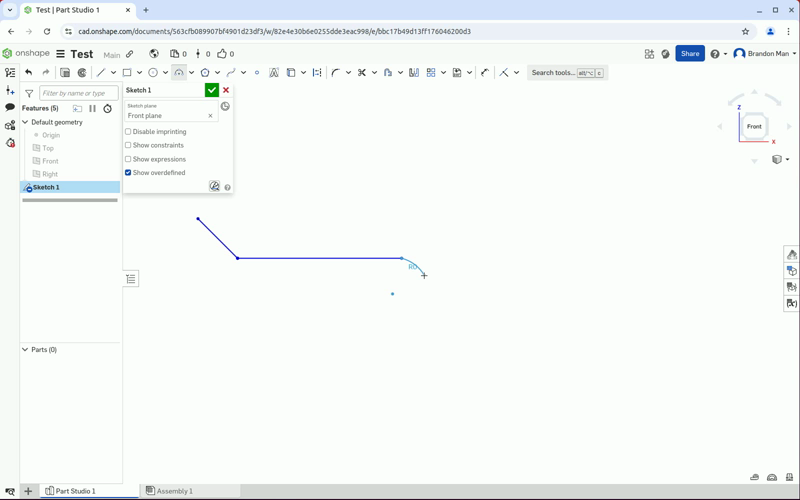
scroll(-6)
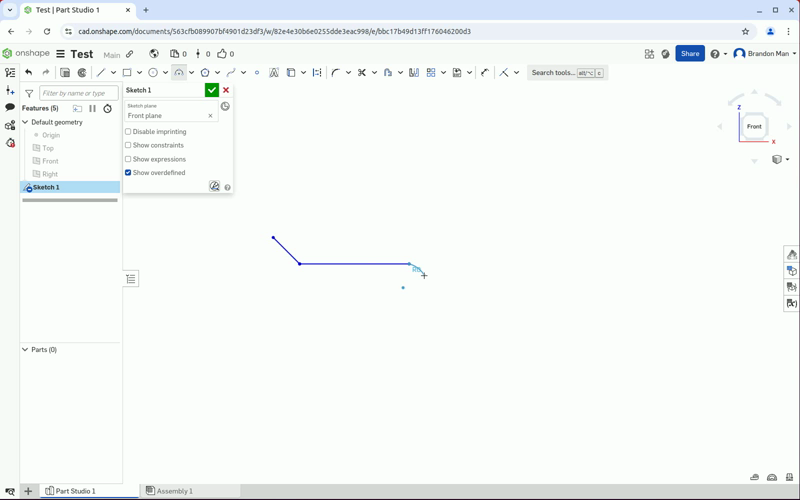
scroll(-6)
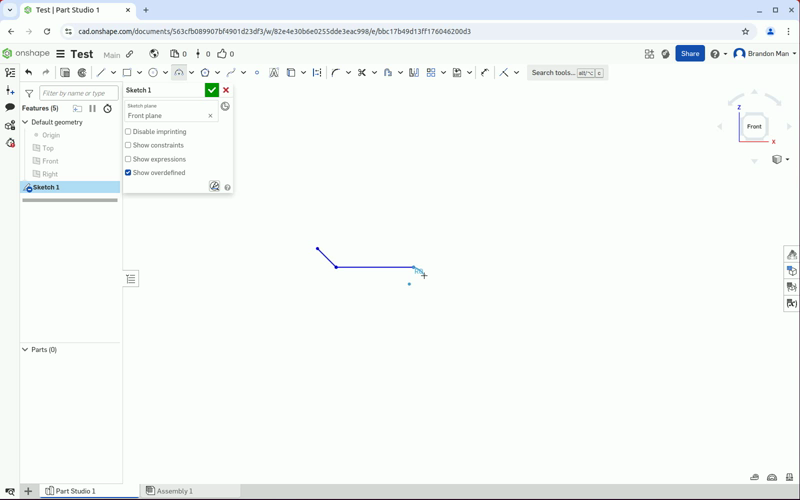
scroll(-6)
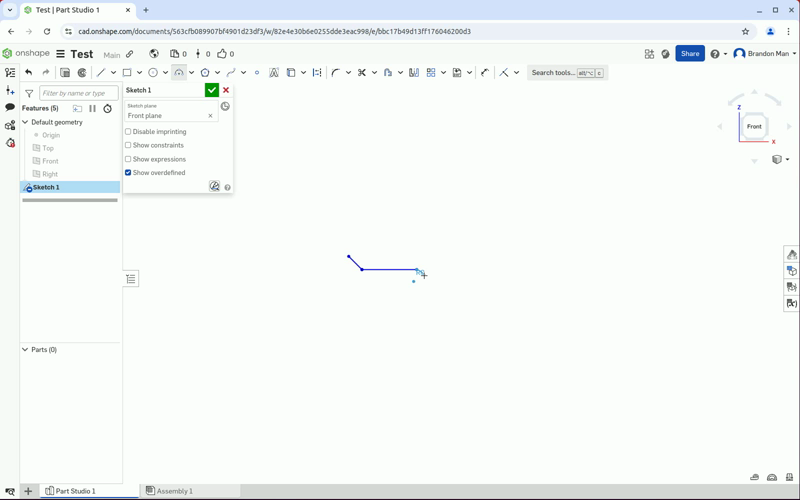
scroll(-6)
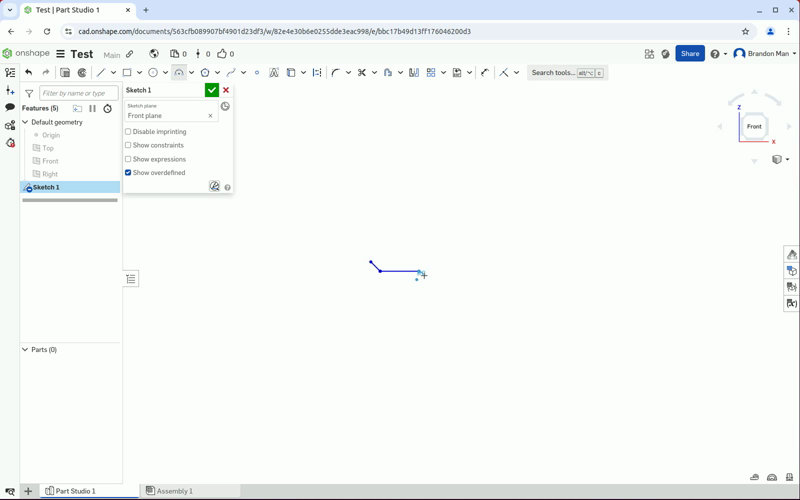
scroll(-6)
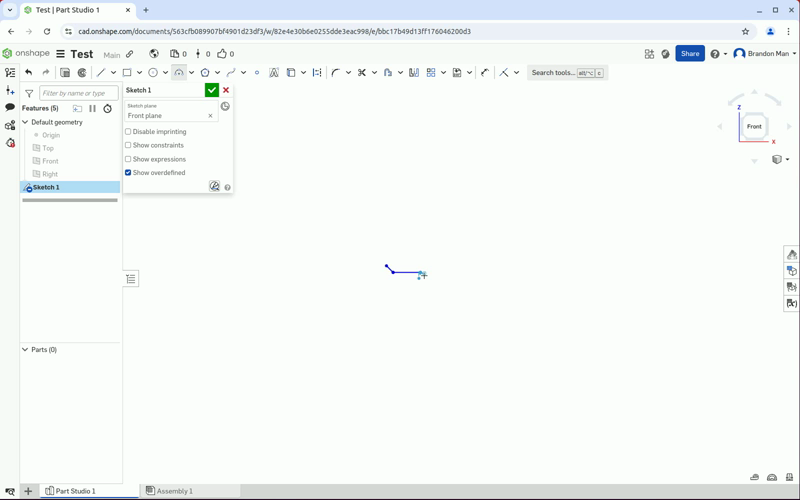
scroll(-6)
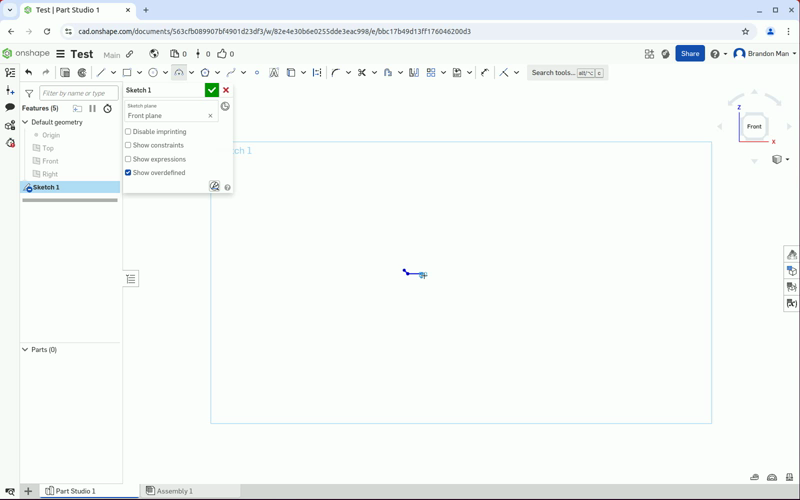
mouse_move(423, 274)
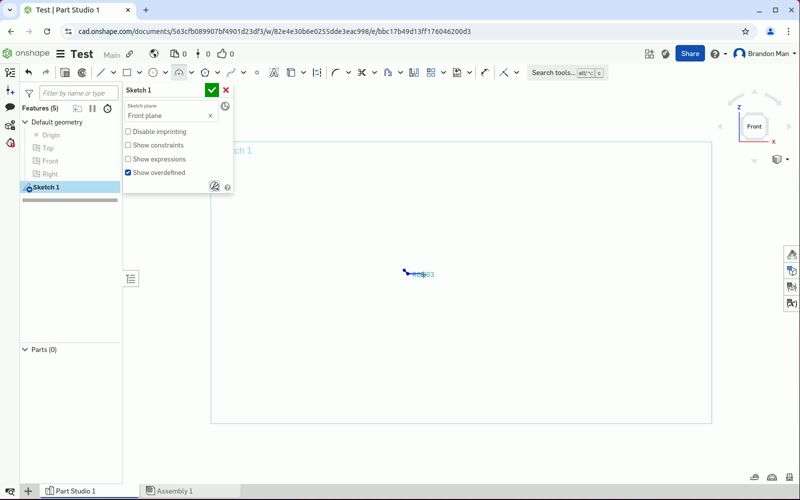
scroll(6)
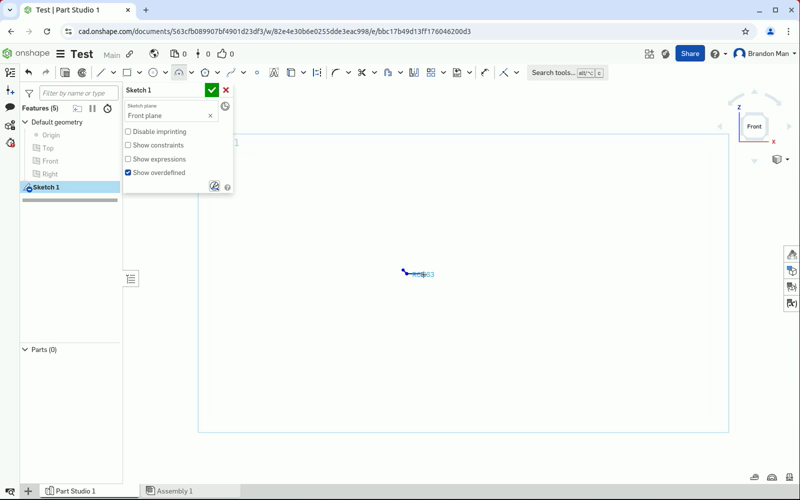
scroll(6)
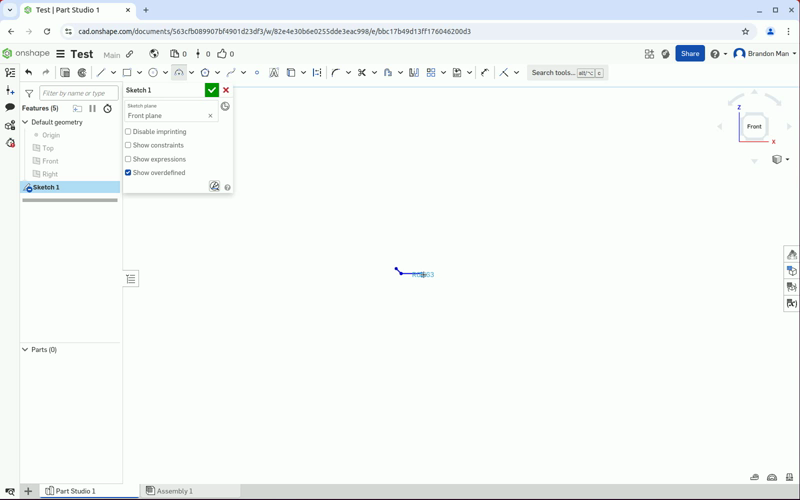
scroll(6)
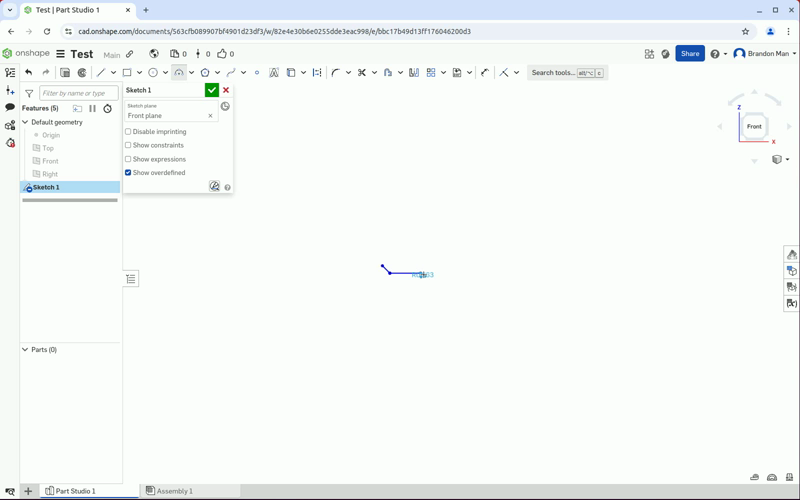
scroll(6)
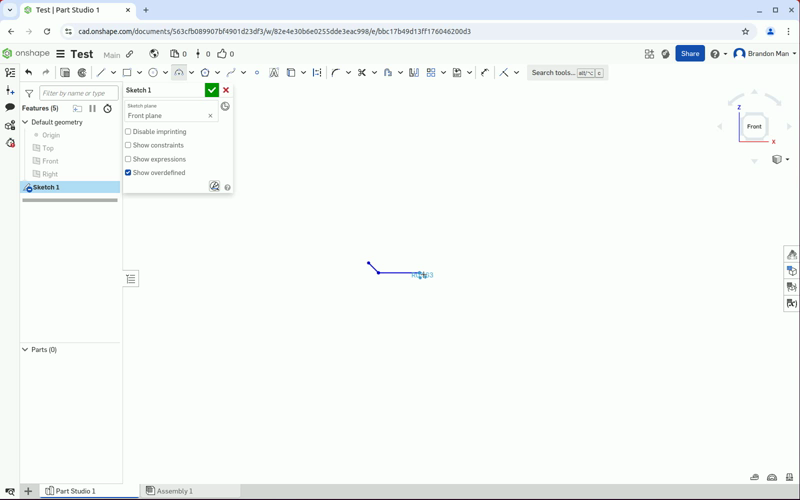
scroll(6)
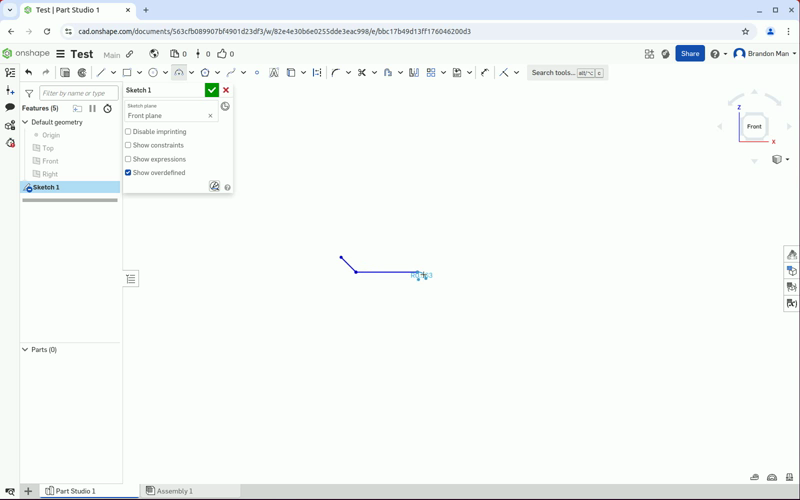
scroll(6)
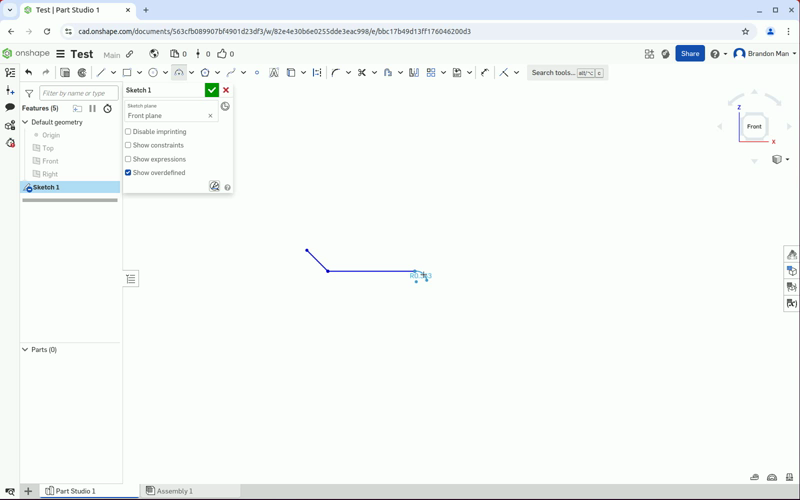
scroll(6)
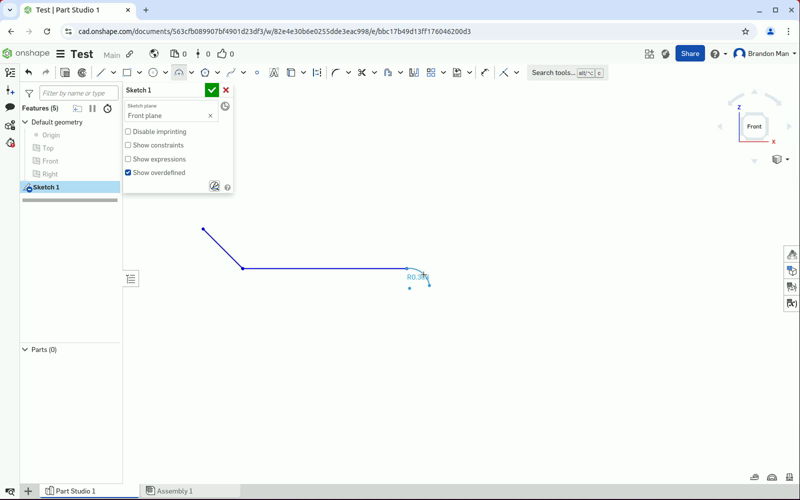
click(423, 274)
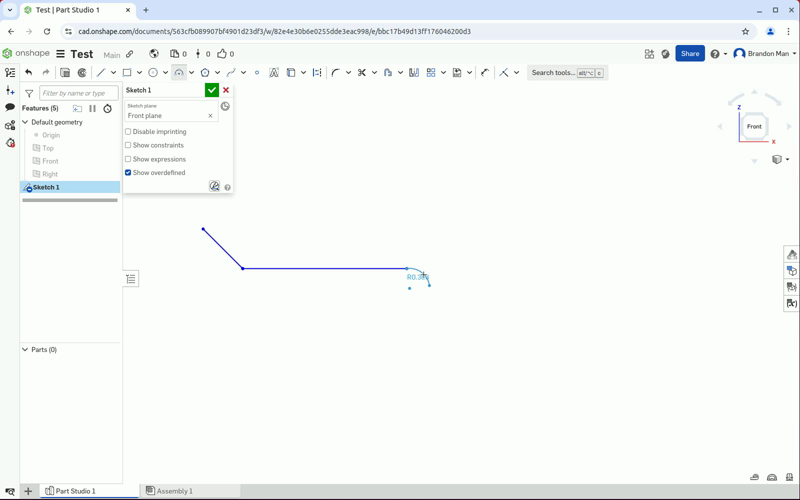
scroll(-6)
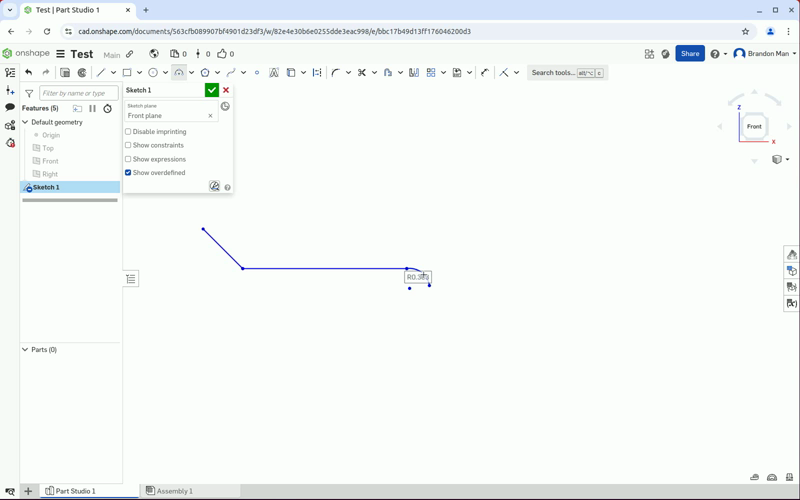
scroll(-6)
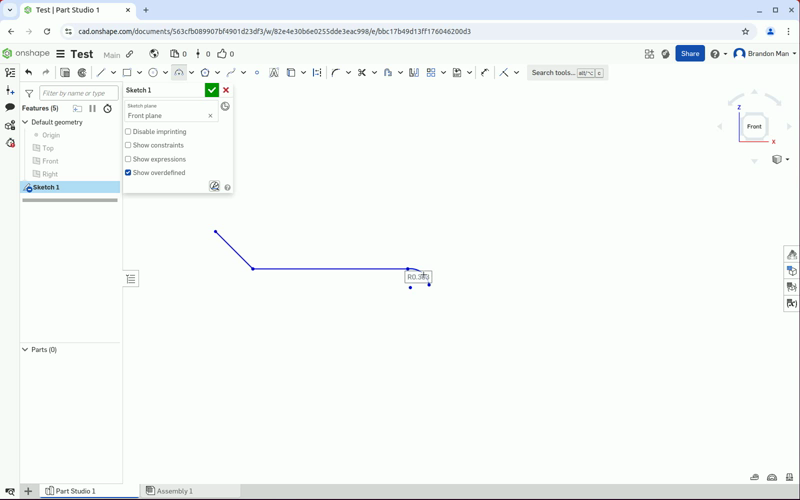
scroll(-6)
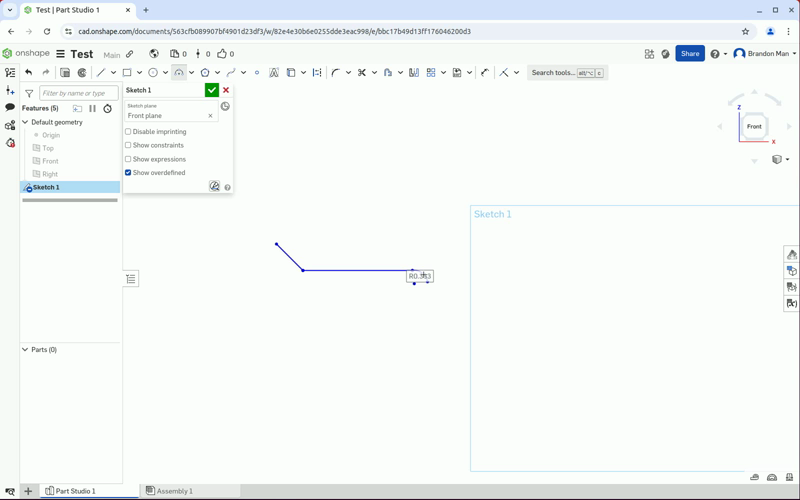
scroll(-6)
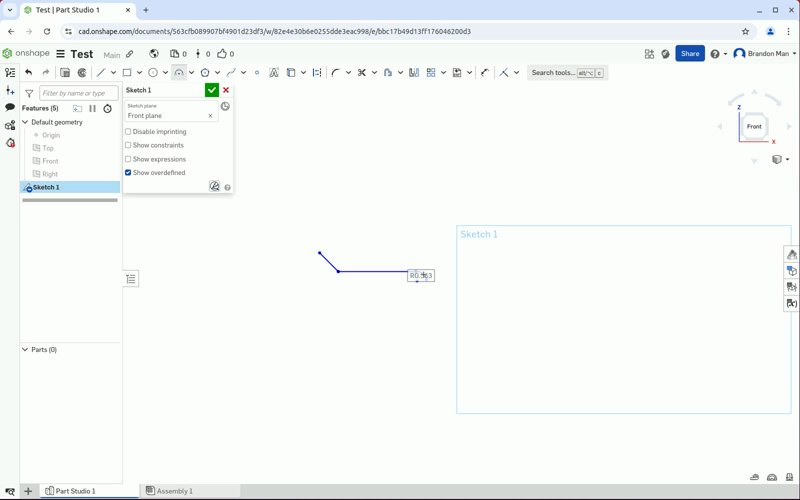
scroll(-6)
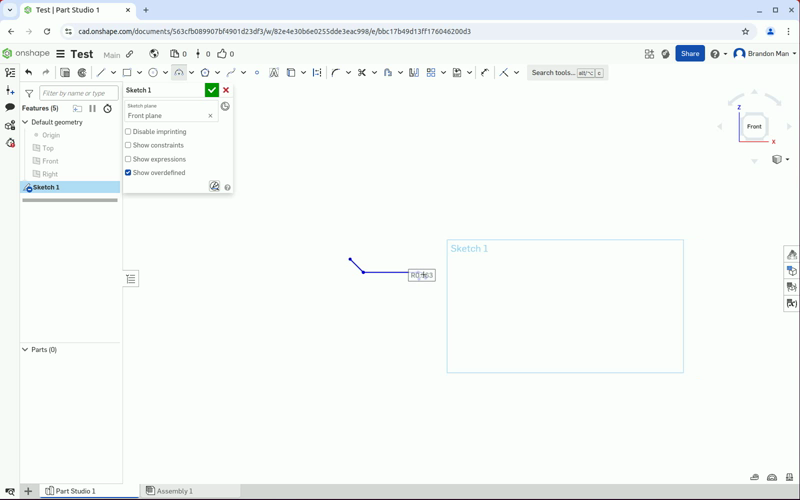
scroll(-6)
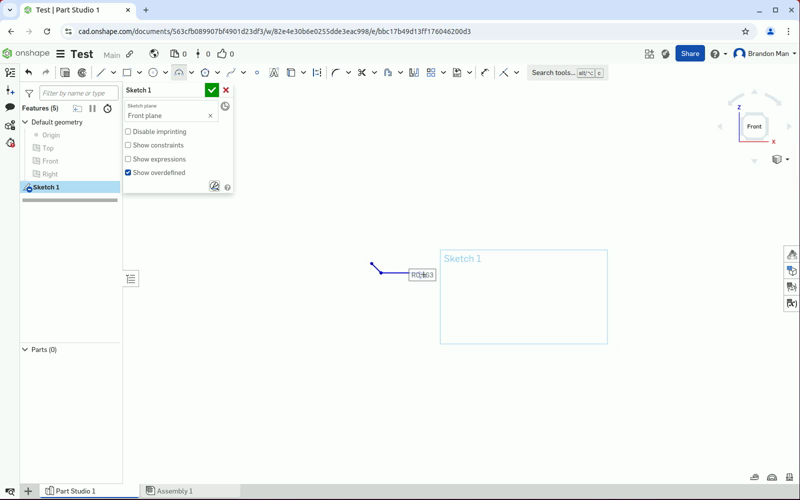
scroll(-6)
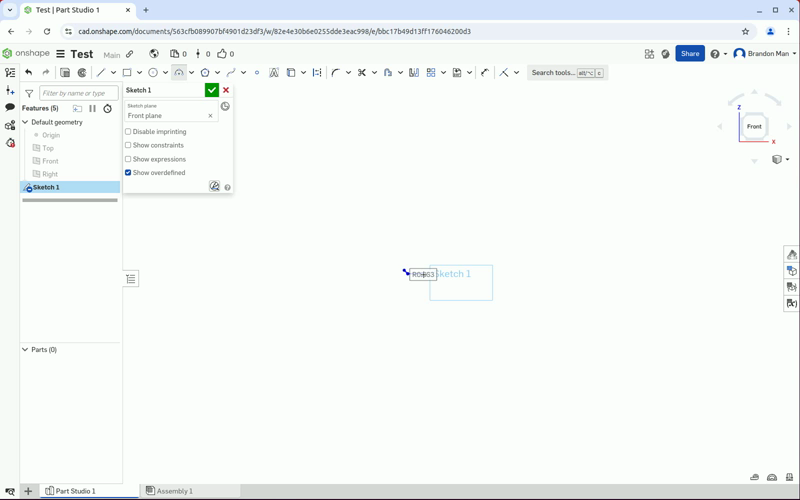
key_up(shift)
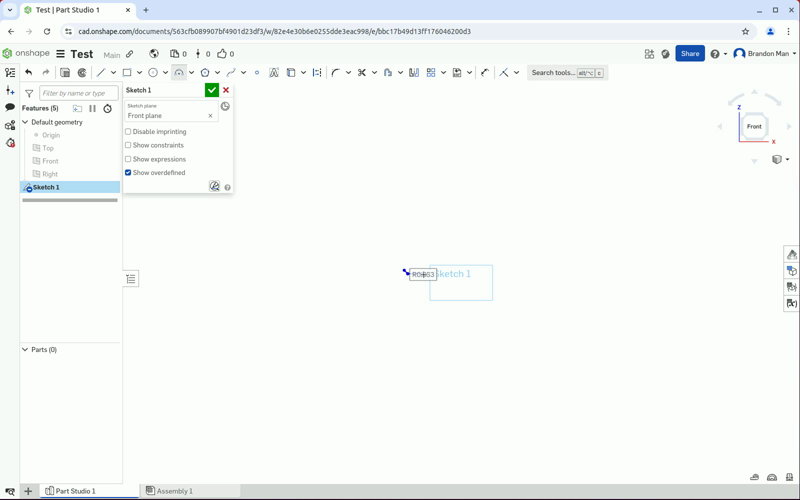
key(esc)
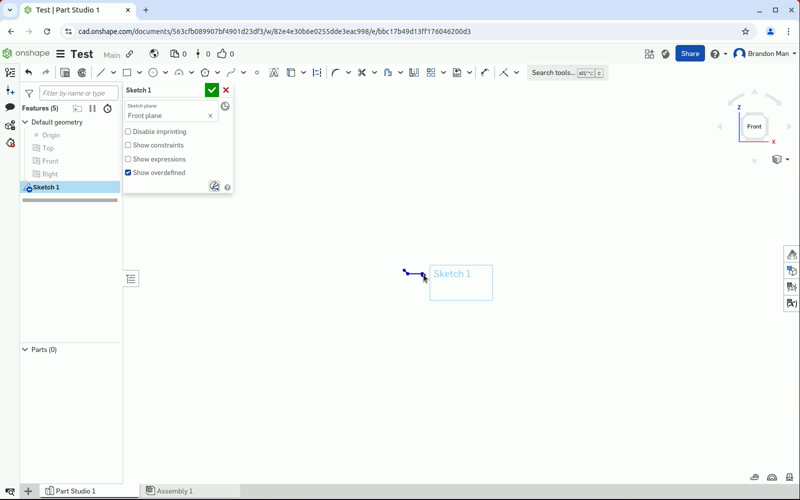
key(l)
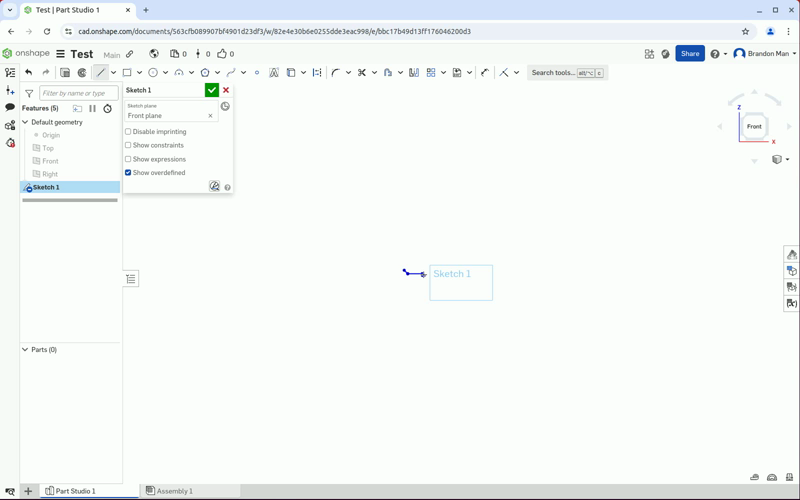
mouse_move(424, 275)
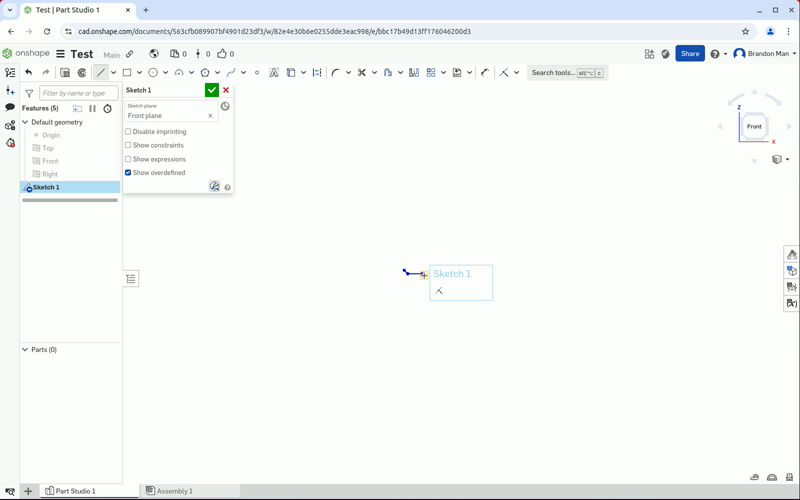
scroll(6)
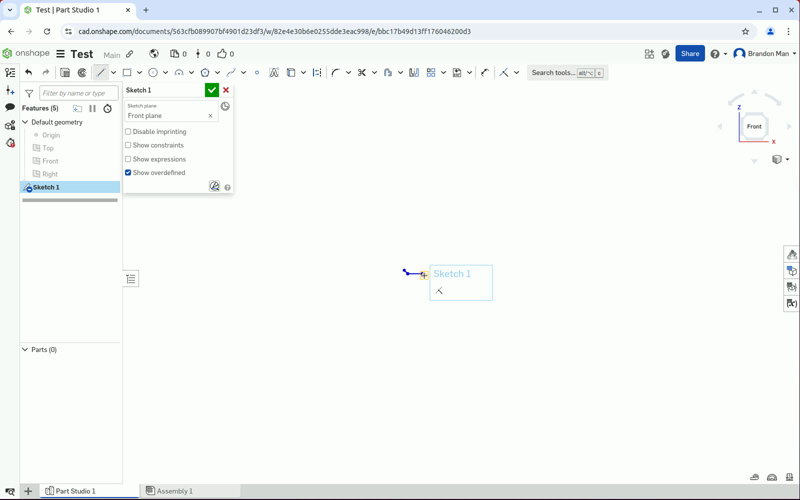
scroll(6)
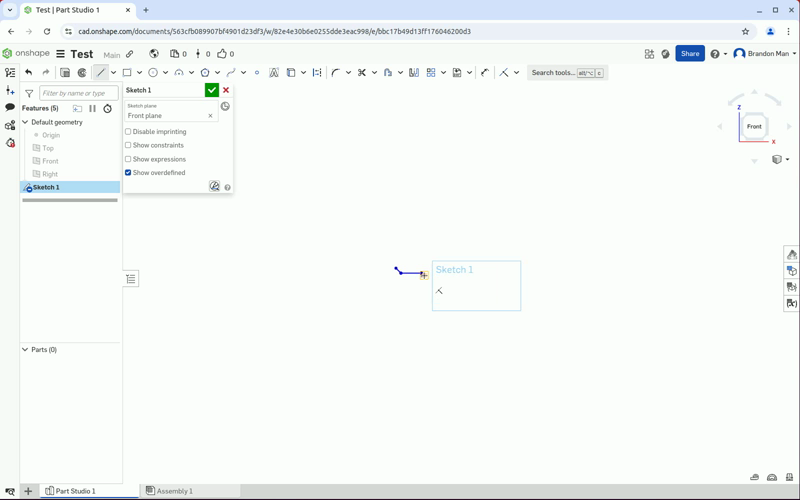
scroll(6)
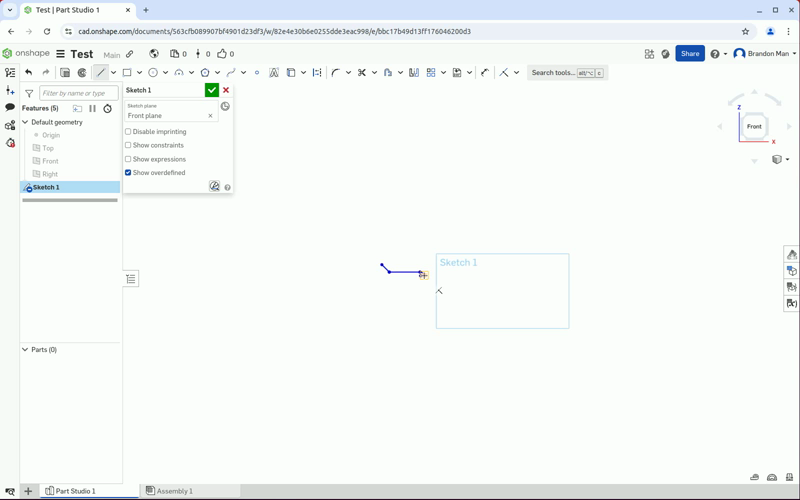
scroll(6)
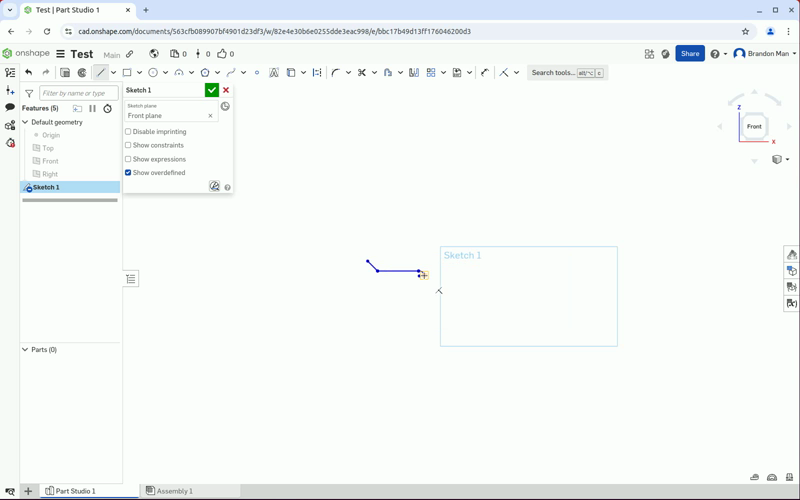
scroll(6)
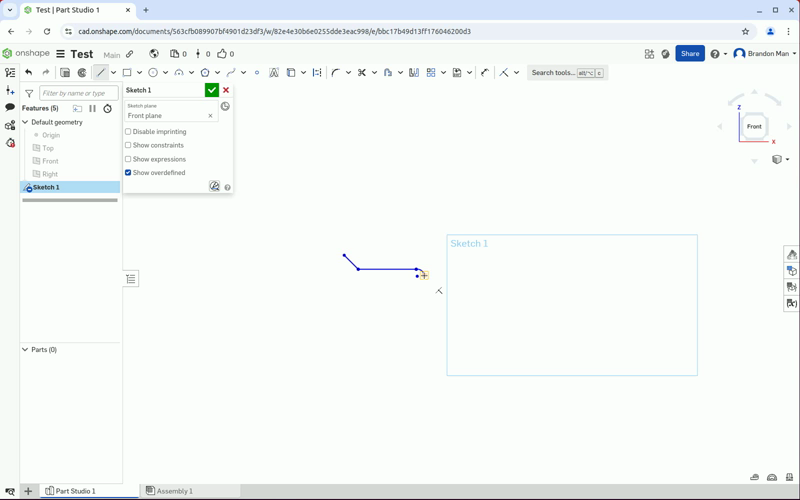
scroll(6)
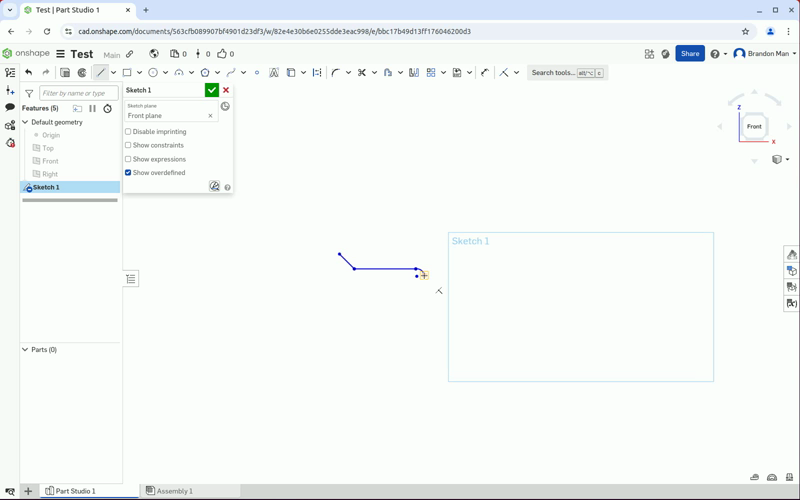
scroll(6)
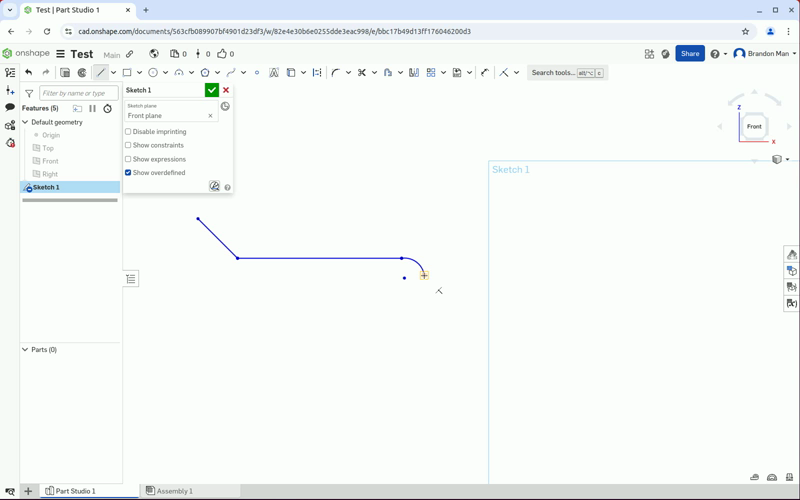
click(424, 275)
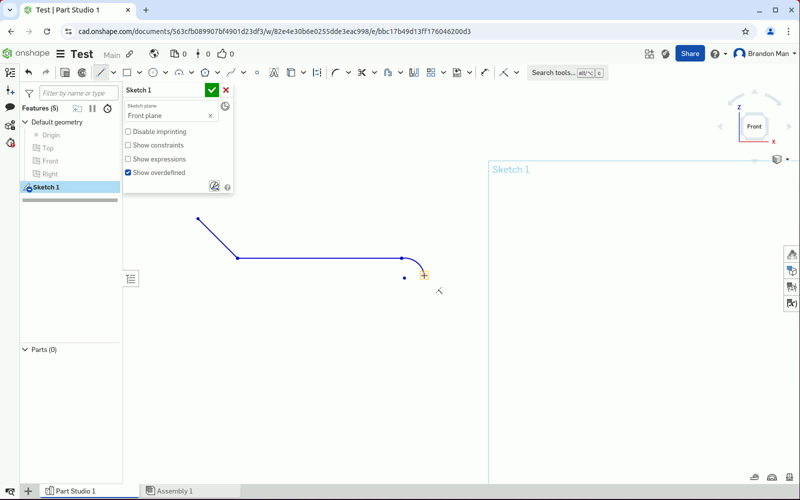
scroll(-6)
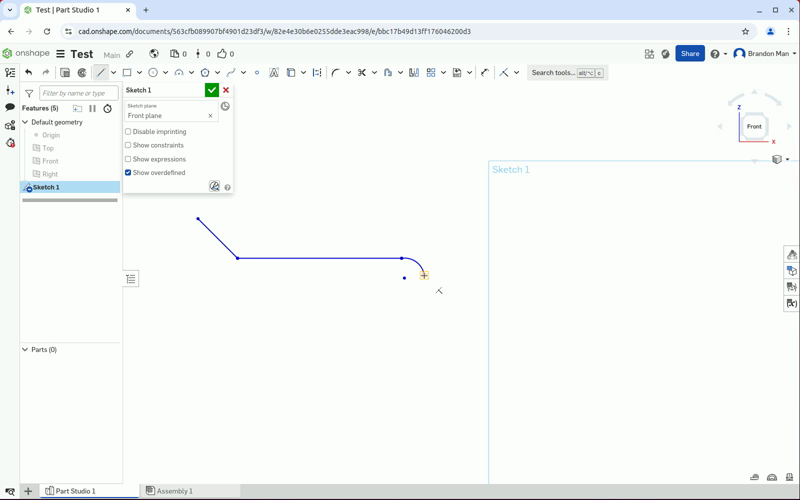
scroll(-6)
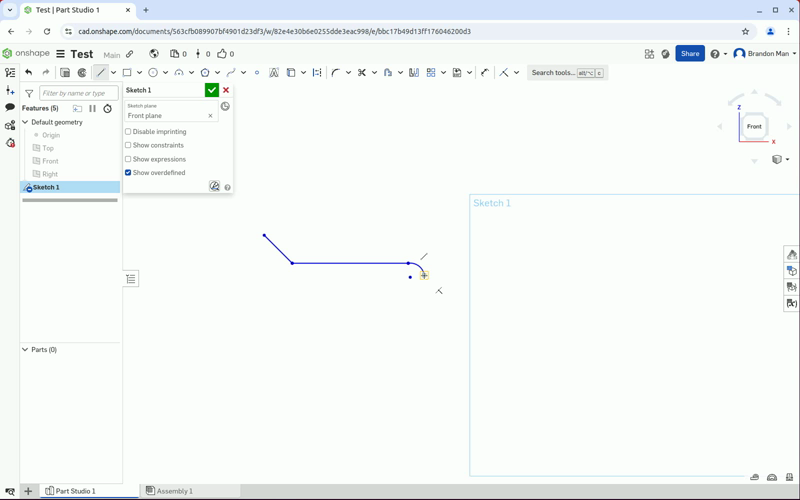
scroll(-6)
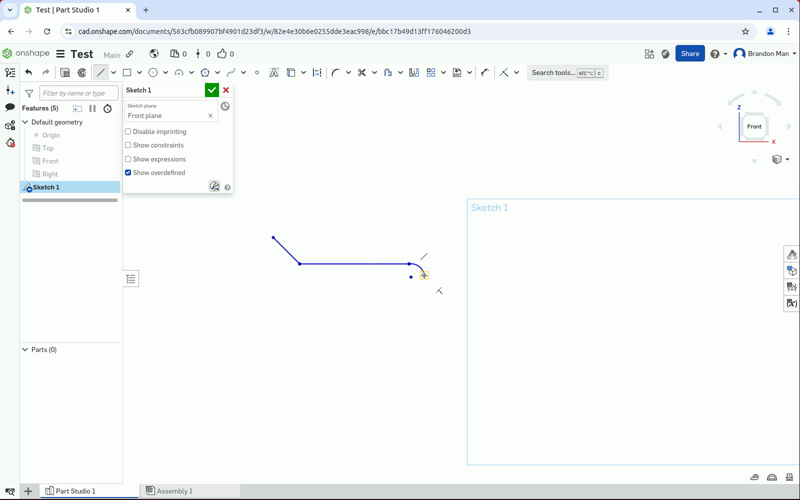
scroll(-6)
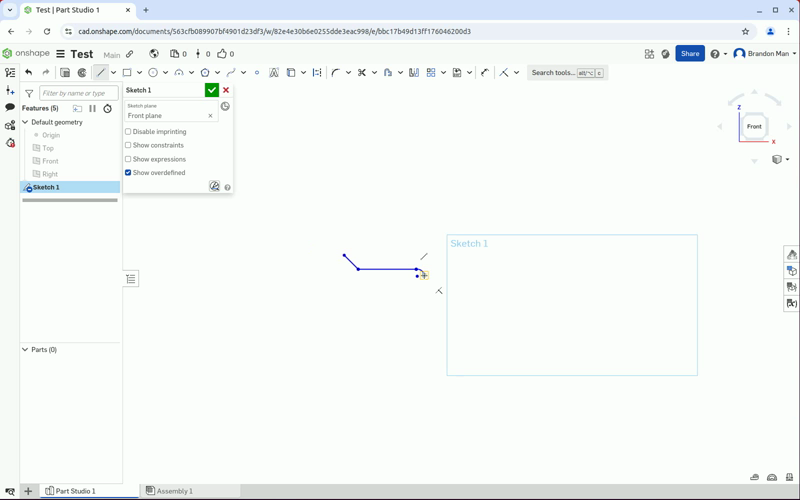
scroll(-6)
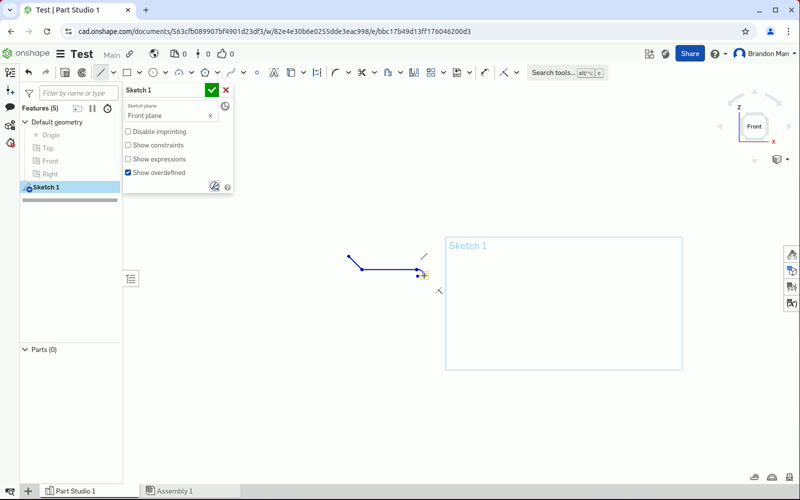
scroll(-6)
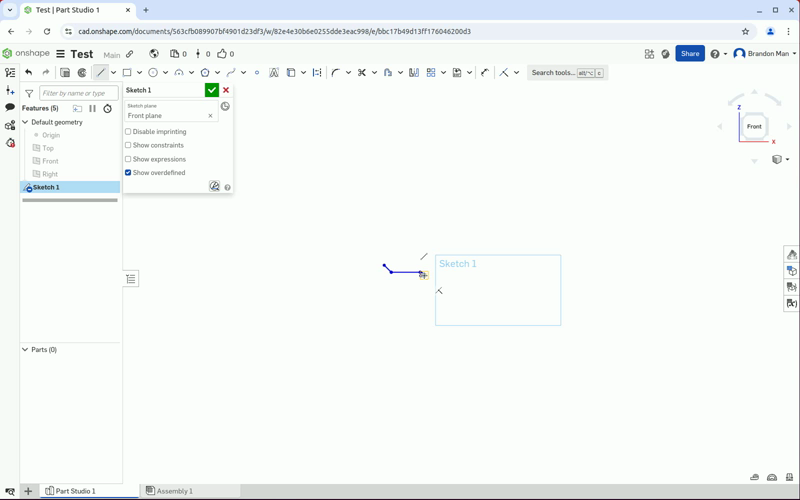
scroll(-6)
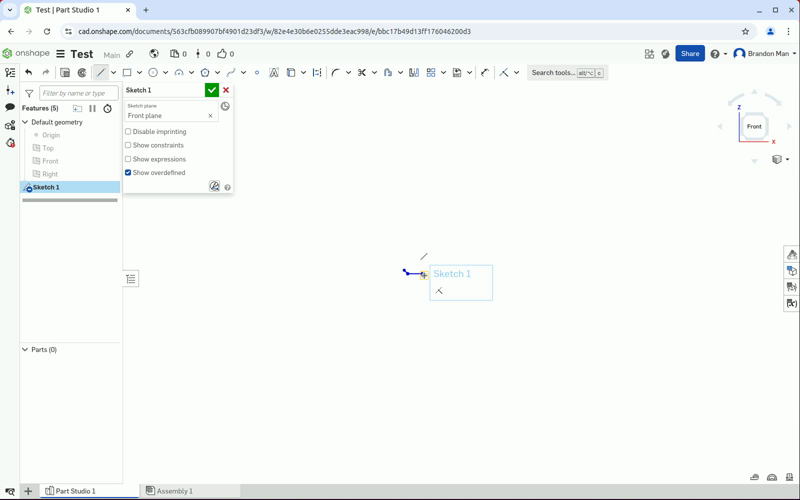
key_down(shift)
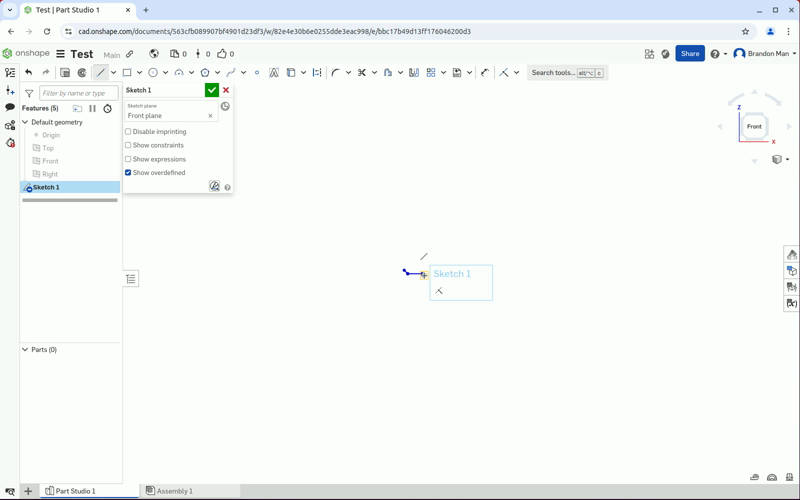
mouse_move(454, 275)
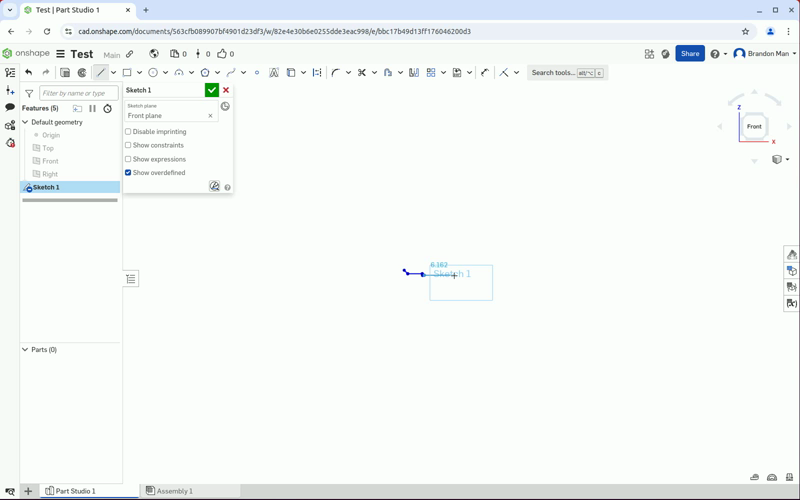
mouse_move(424, 283)
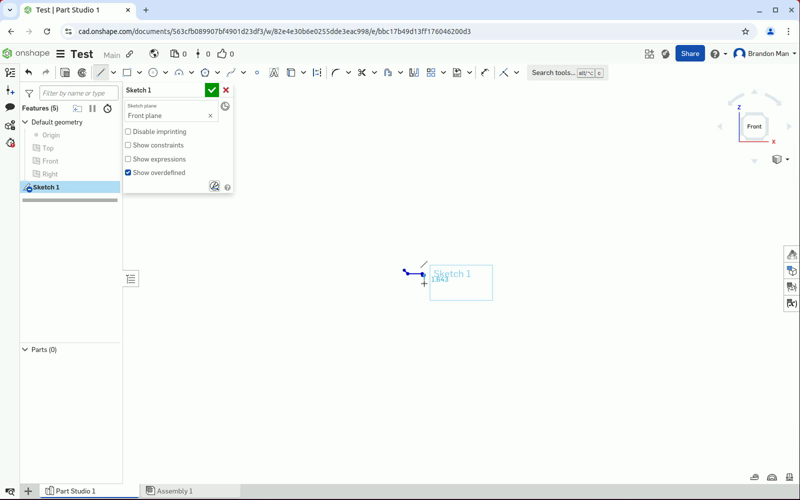
click(424, 283)
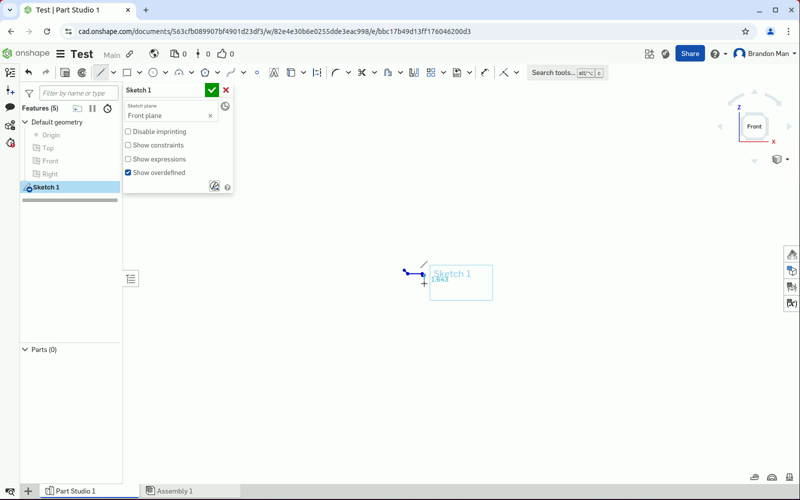
key_up(shift)
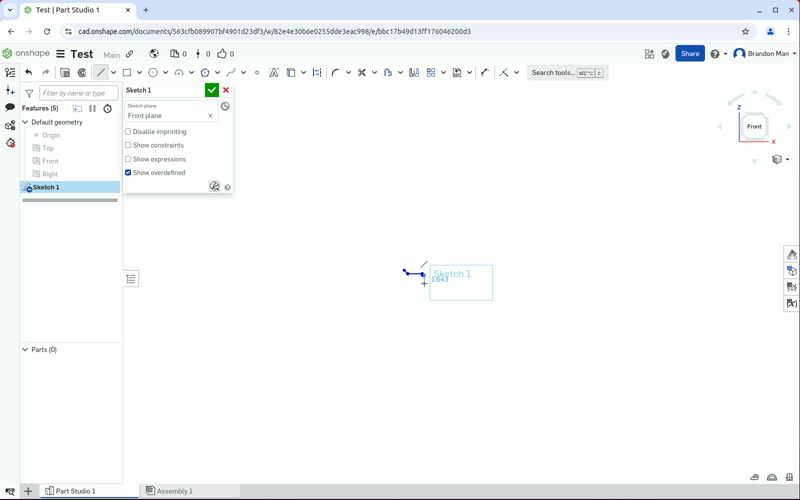
key_down(shift)
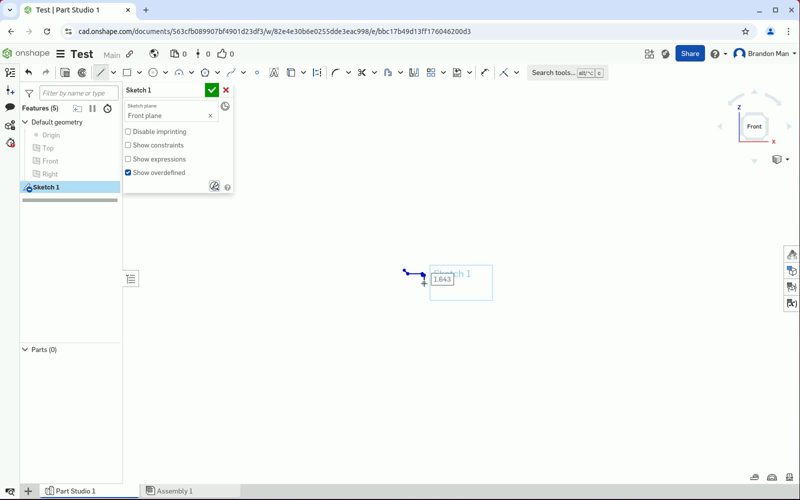
mouse_move(454, 283)
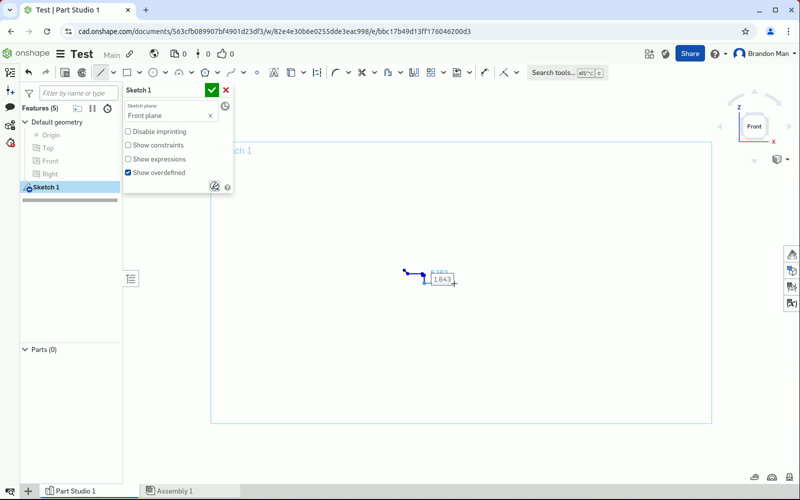
mouse_move(461, 283)
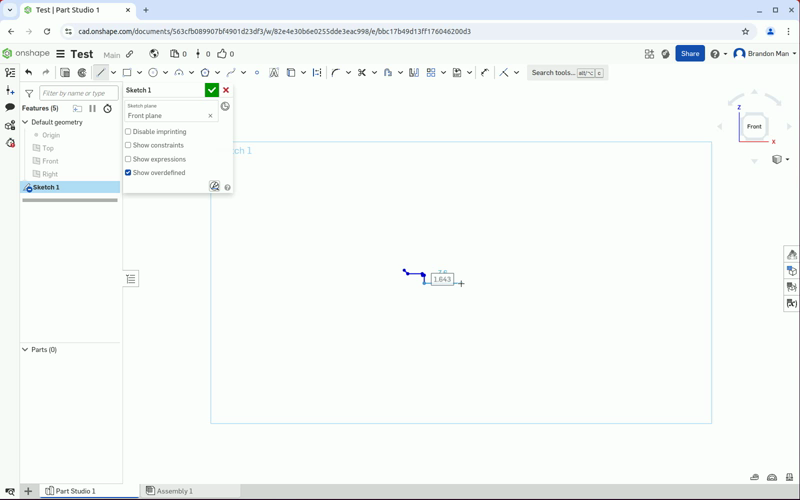
click(461, 283)
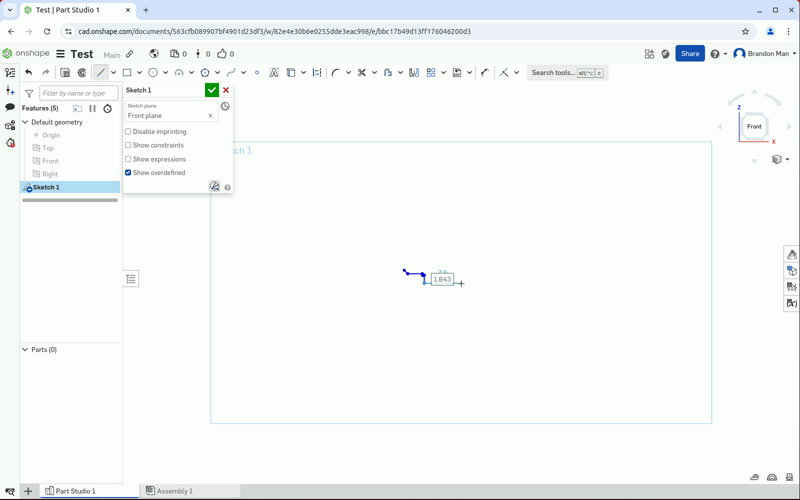
key_up(shift)
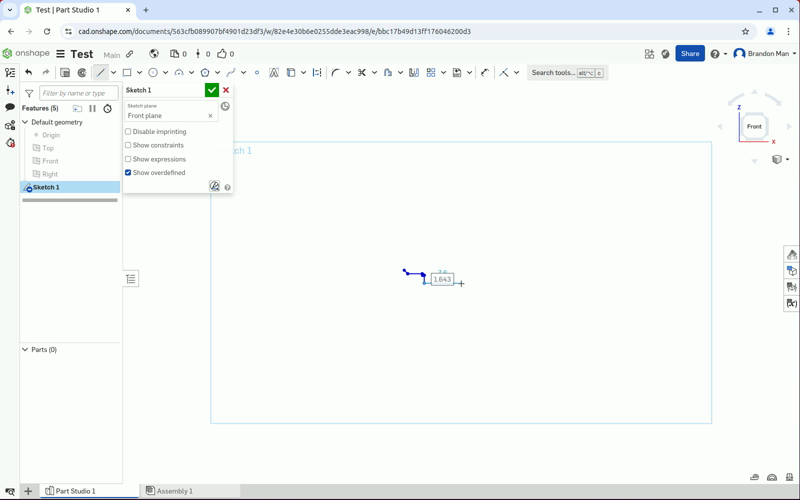
key_down(shift)
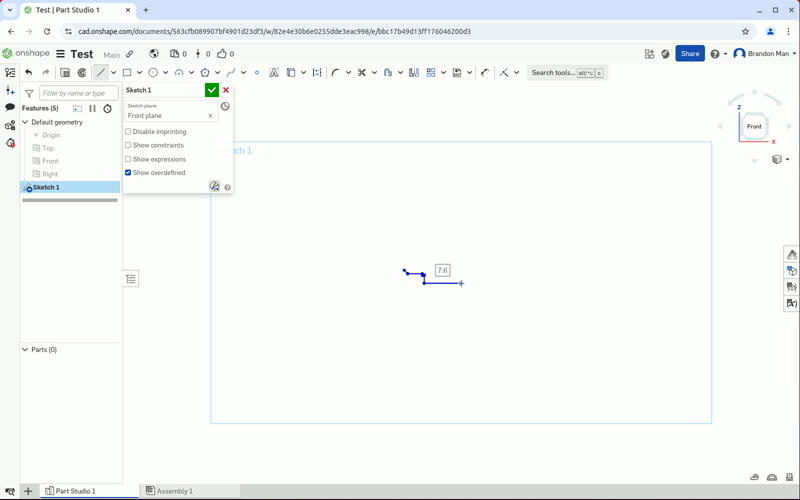
mouse_move(491, 283)
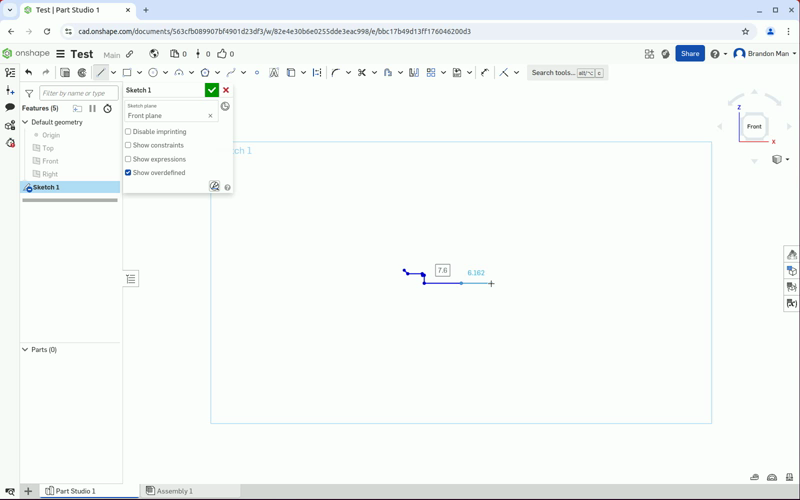
mouse_move(461, 266)
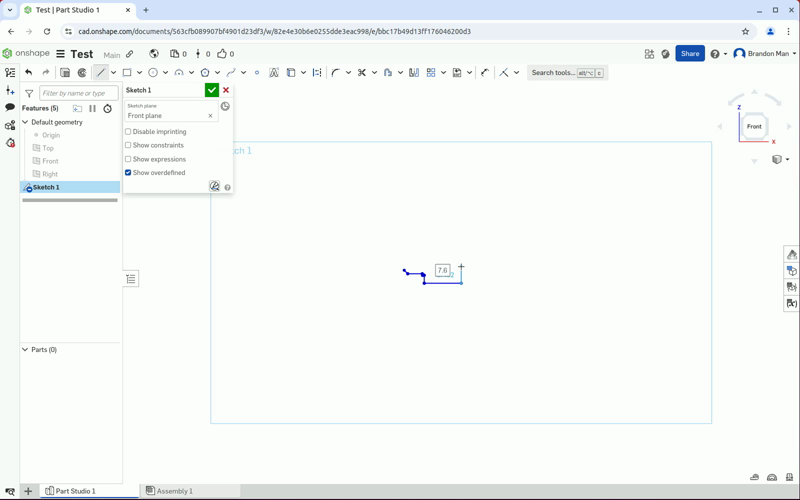
click(461, 266)
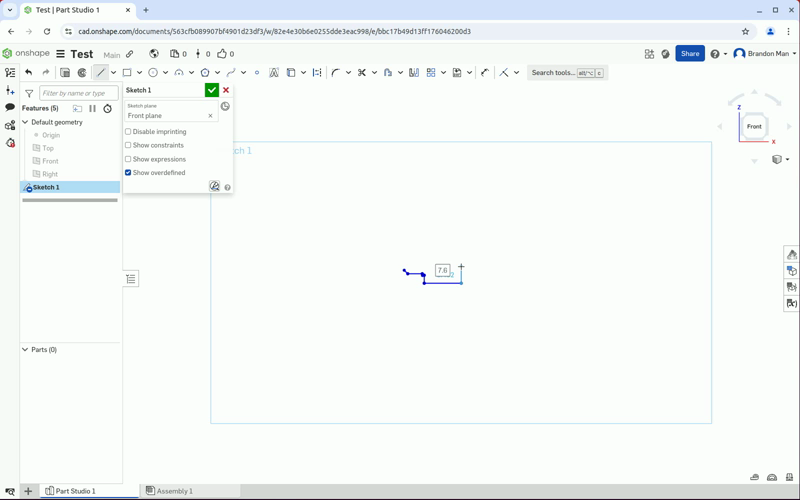
key_up(shift)
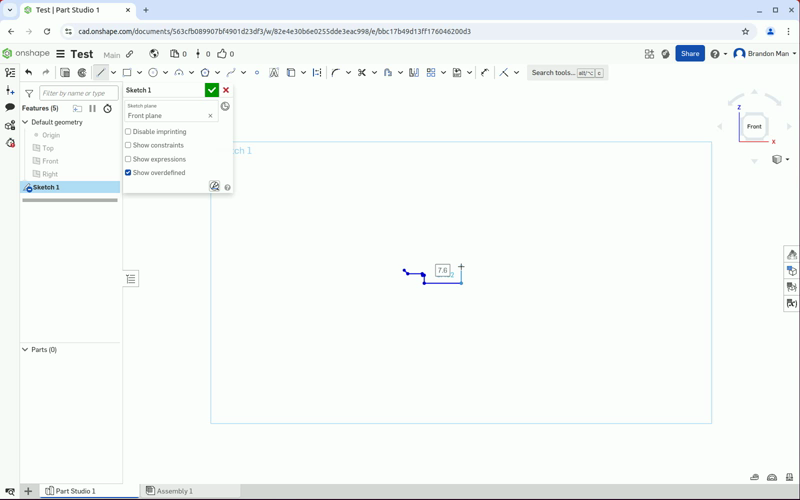
key_down(shift)
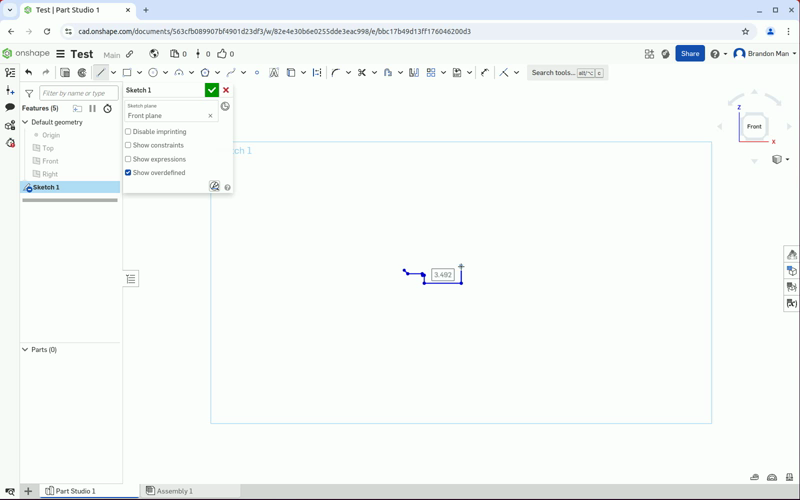
mouse_move(491, 266)
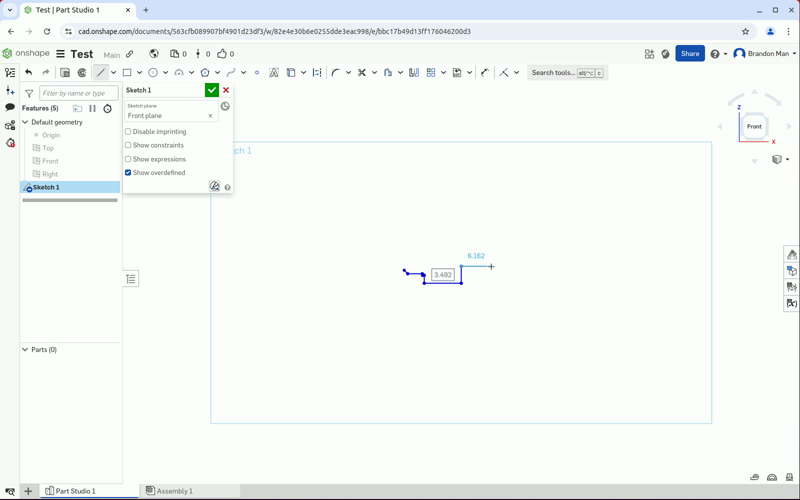
mouse_move(425, 240)
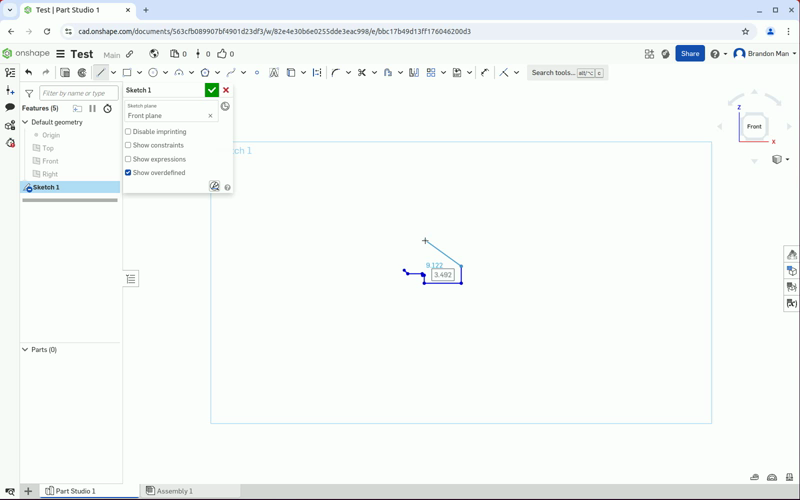
click(425, 240)
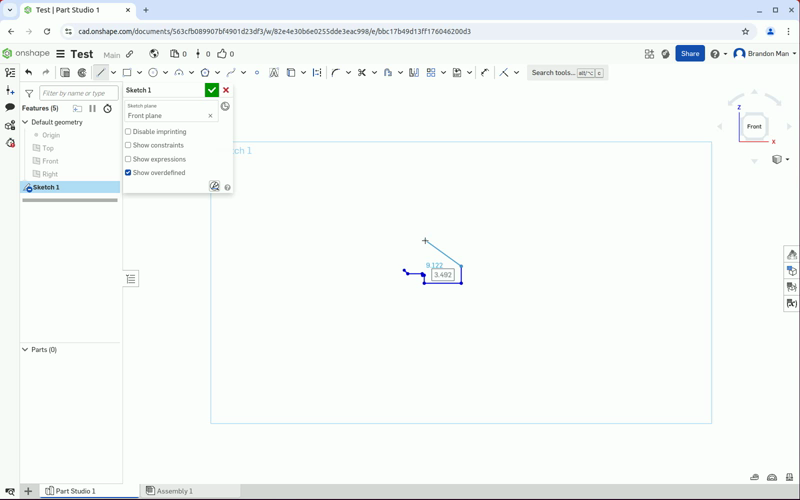
key_up(shift)
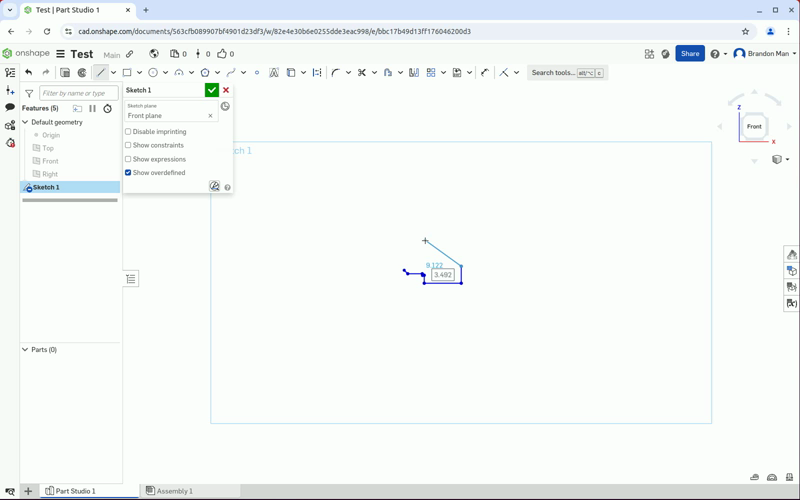
key_down(shift)
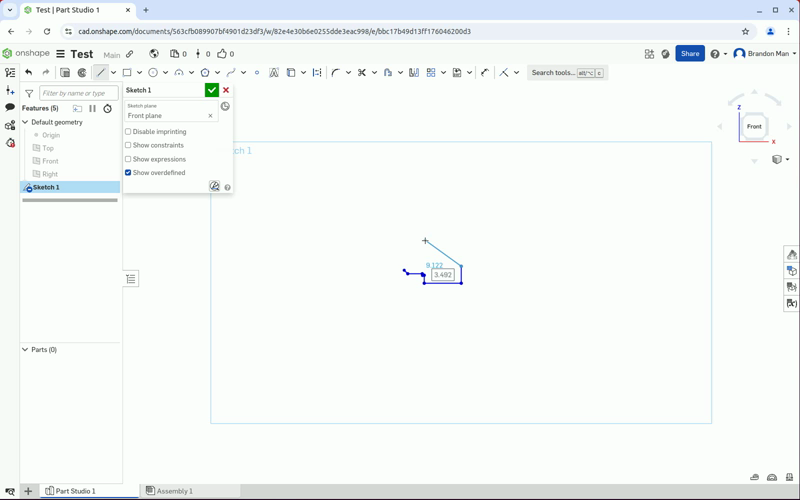
mouse_move(455, 240)
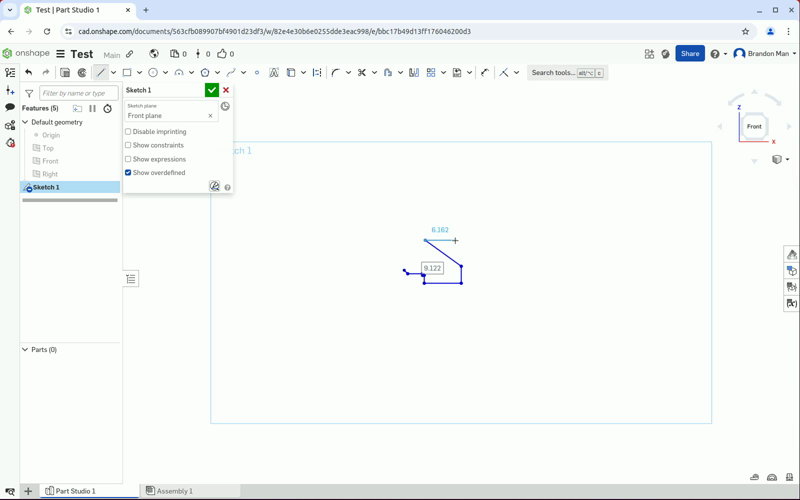
mouse_move(407, 240)
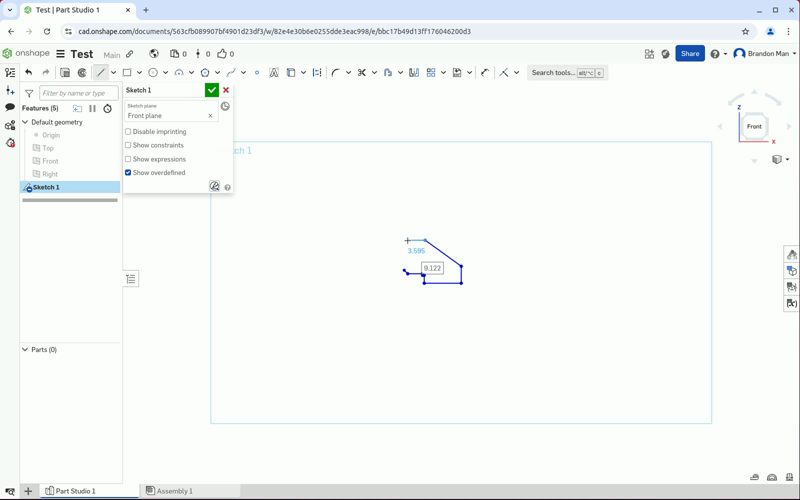
click(407, 240)
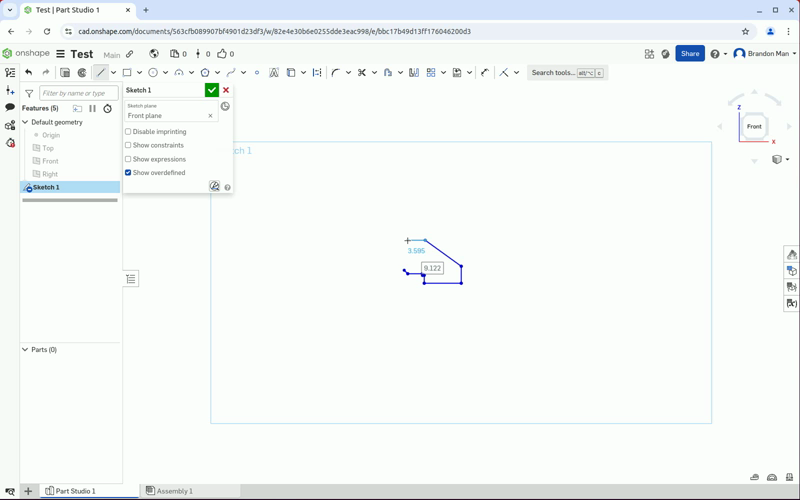
key_up(shift)
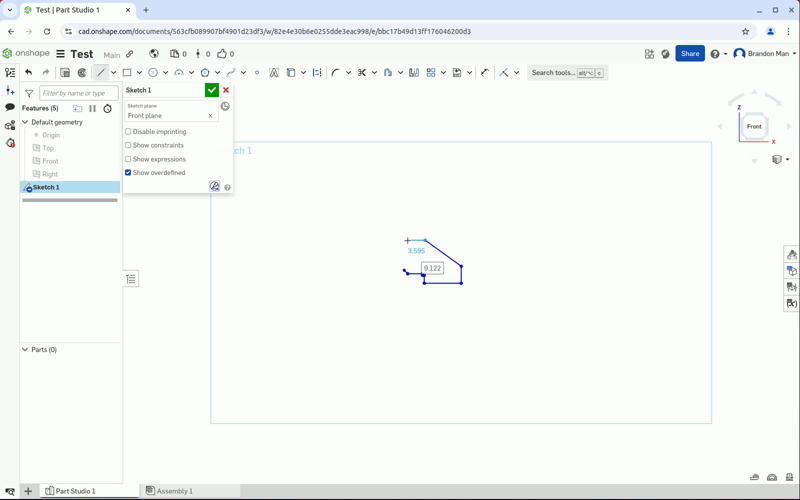
key_down(shift)
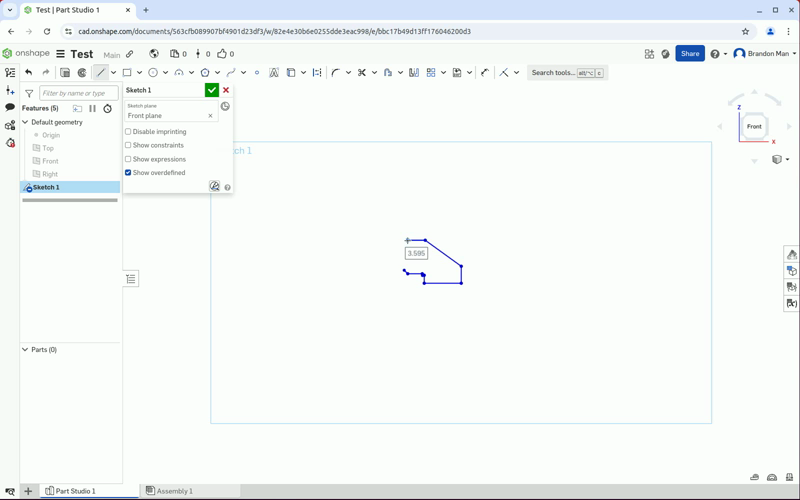
mouse_move(437, 240)
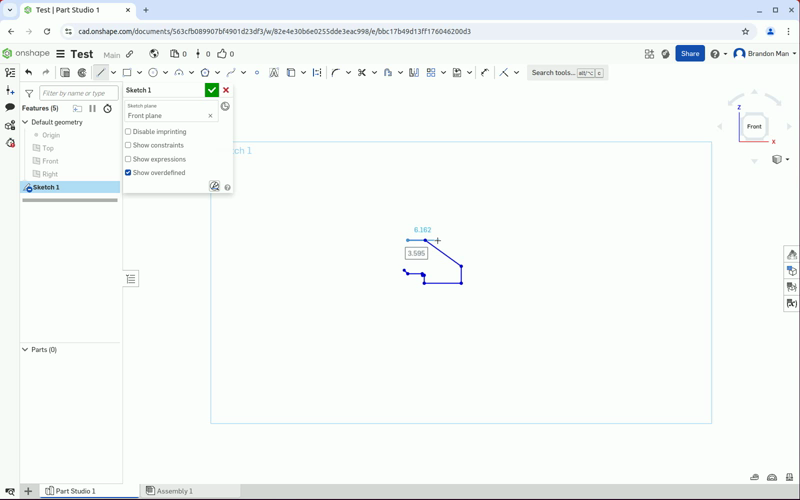
mouse_move(404, 244)
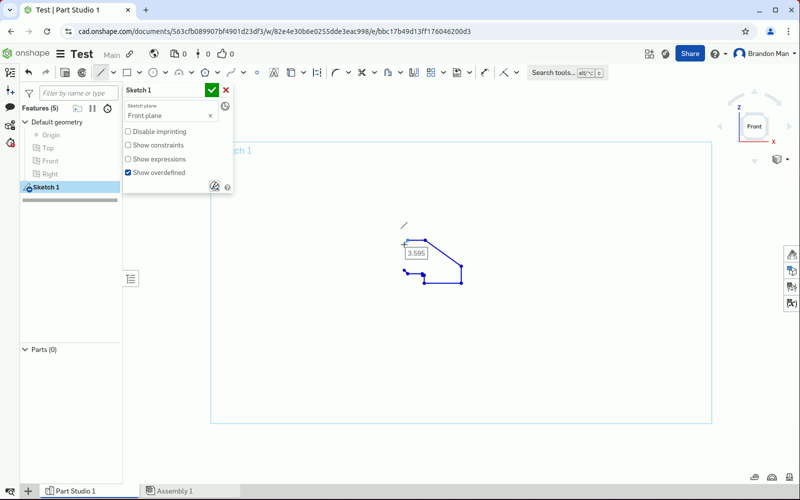
scroll(6)
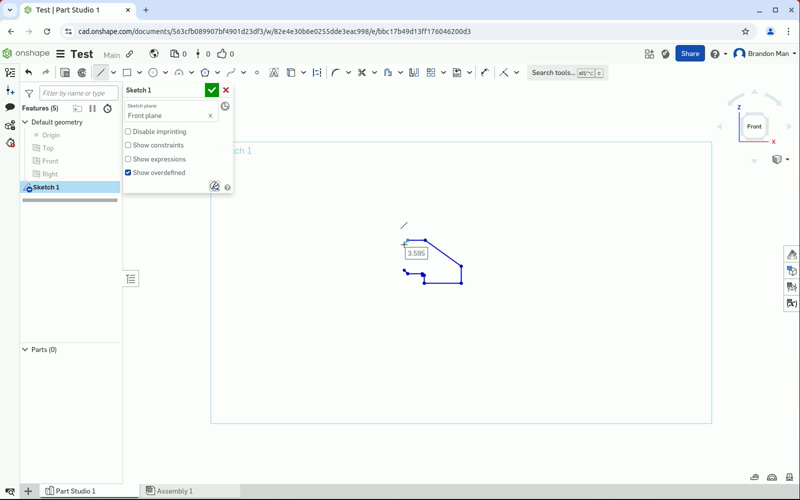
scroll(6)
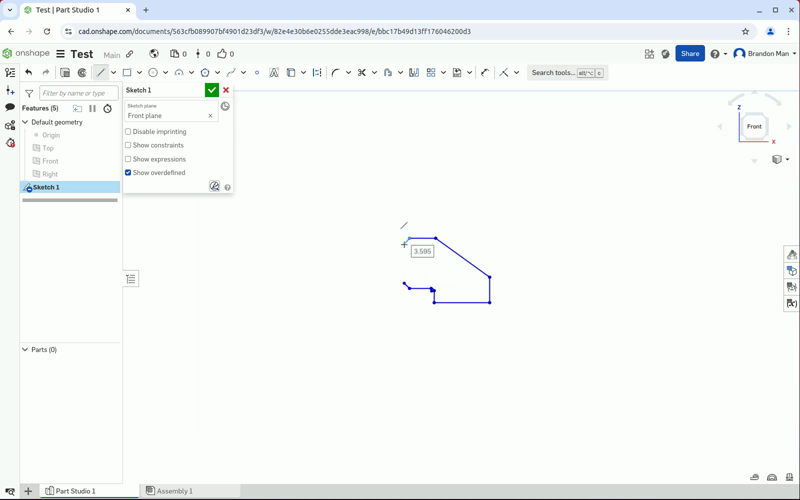
scroll(6)
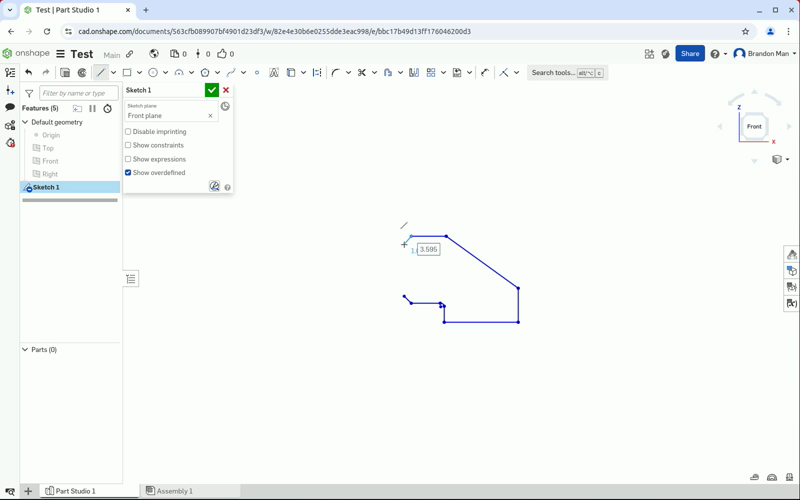
scroll(6)
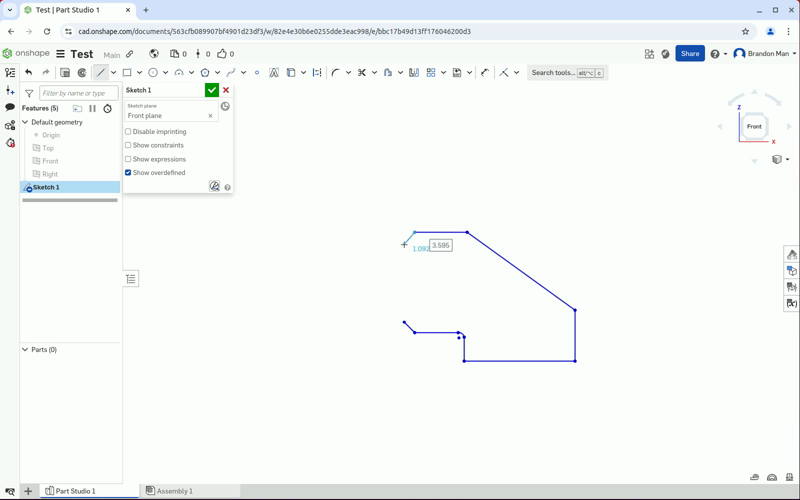
scroll(6)
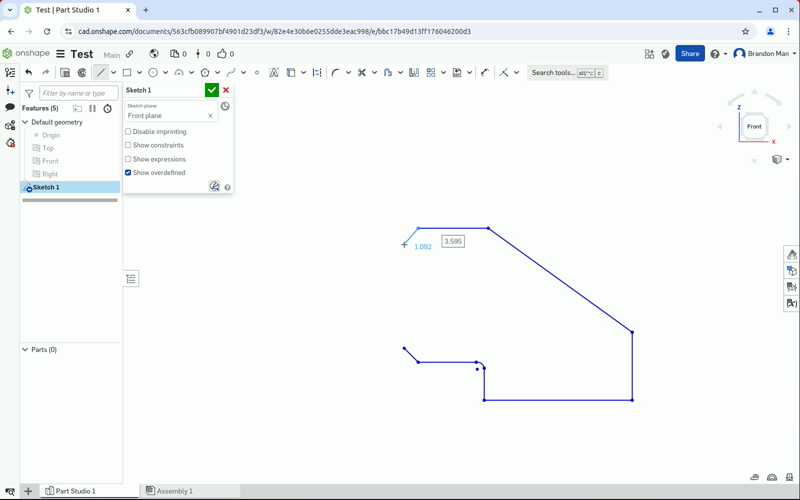
scroll(6)
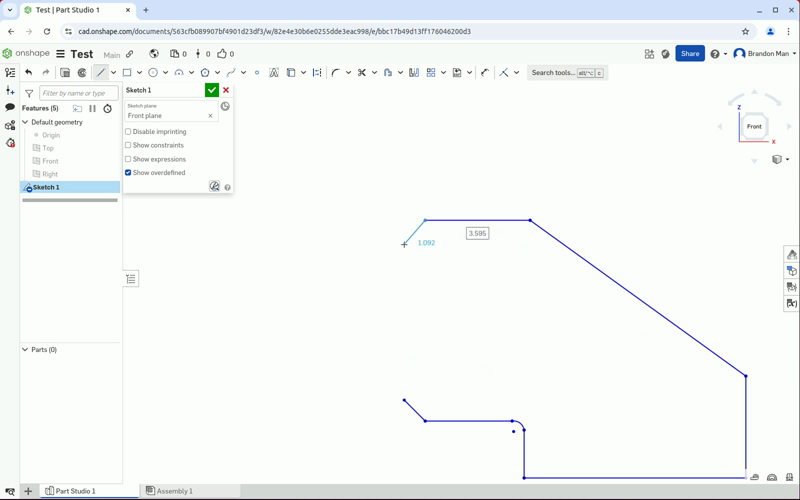
scroll(6)
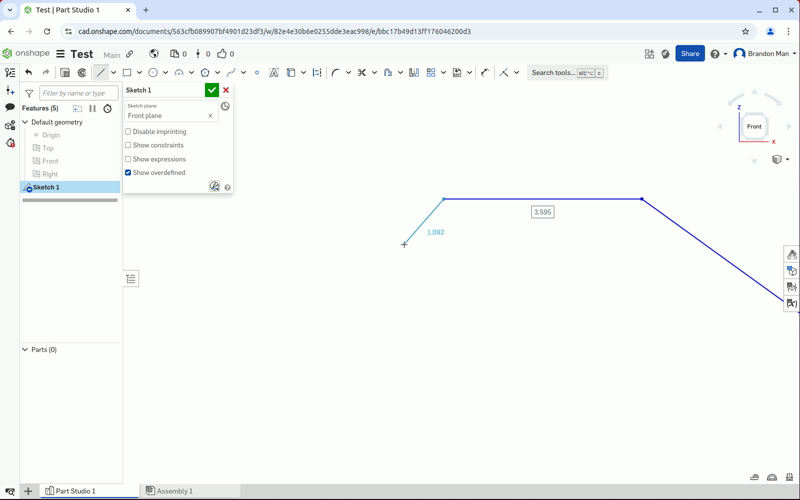
click(404, 244)
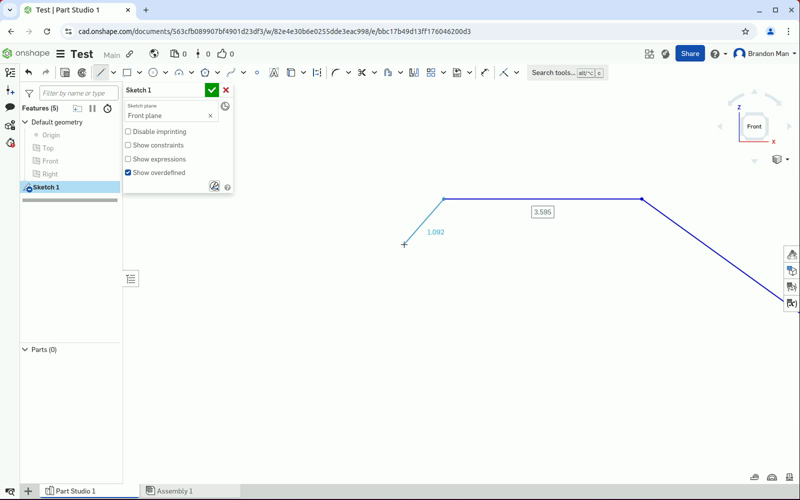
scroll(-6)
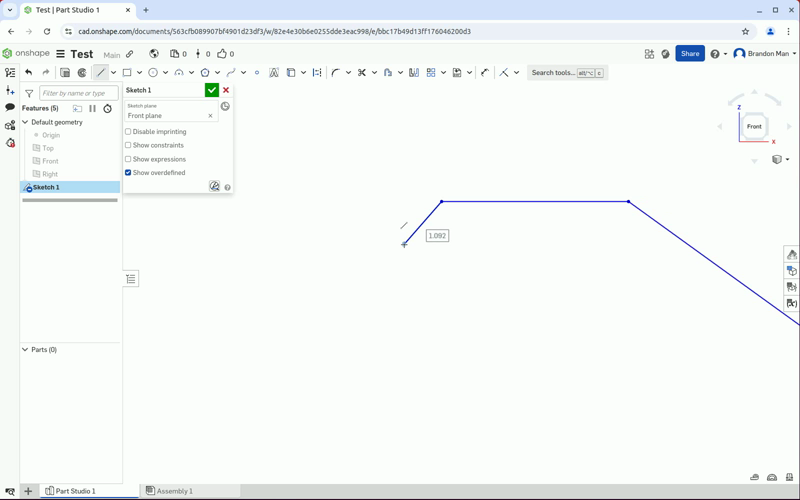
scroll(-6)
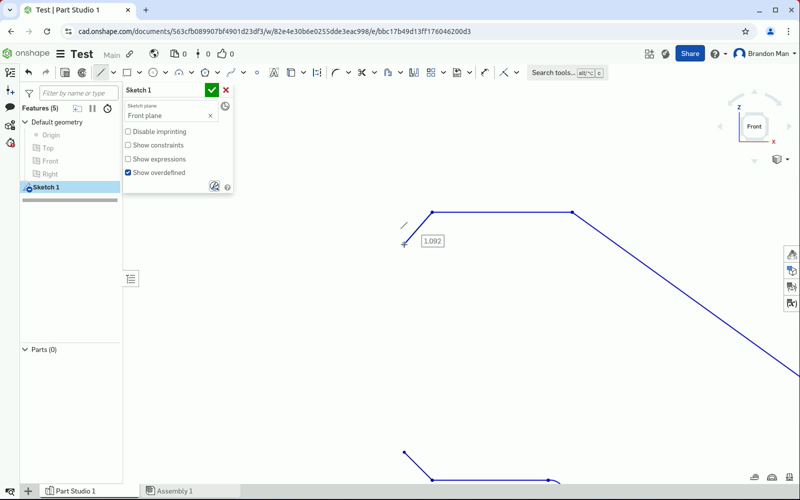
scroll(-6)
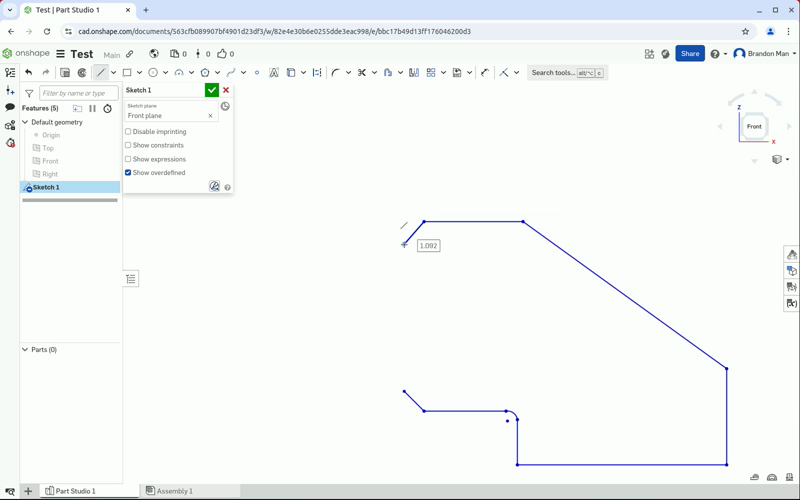
scroll(-6)
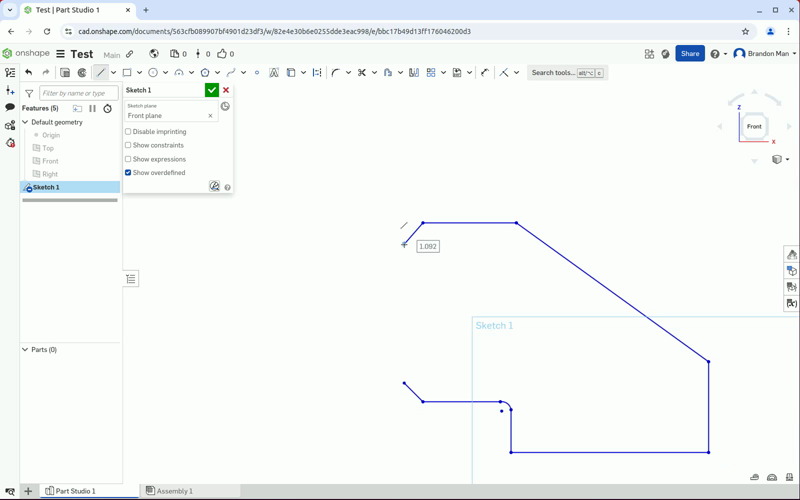
scroll(-6)
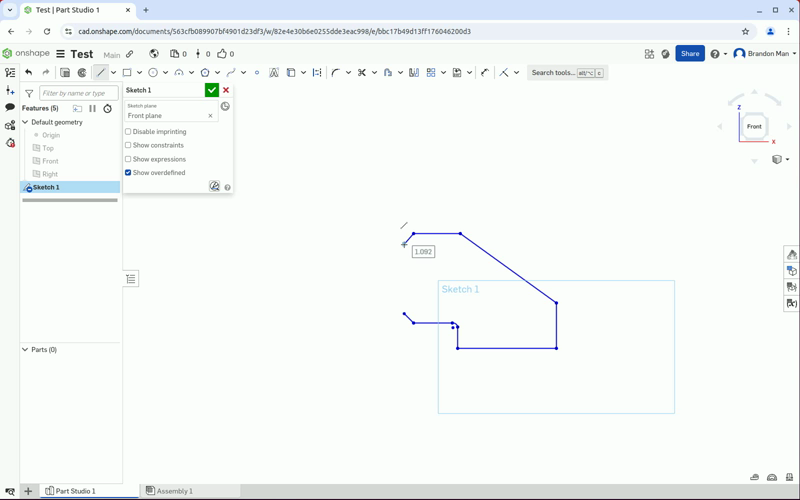
scroll(-6)
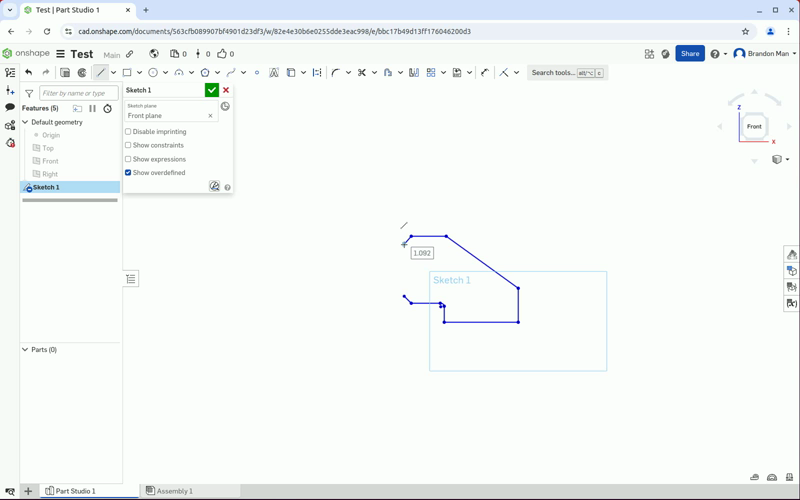
scroll(-6)
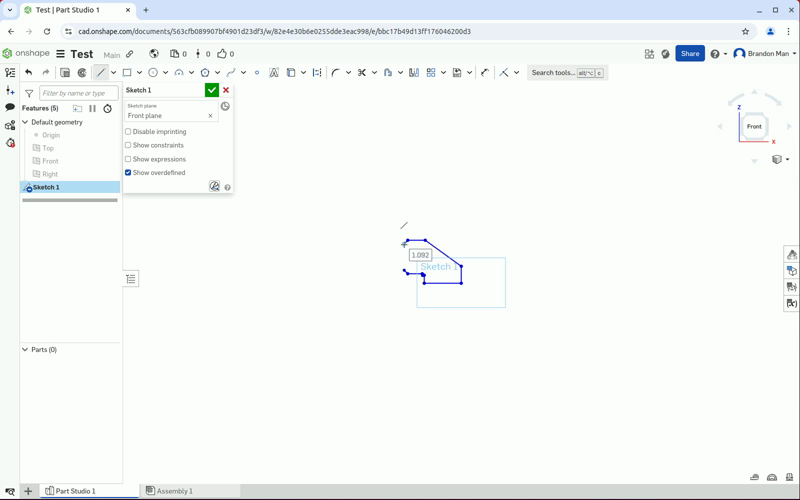
key_up(shift)
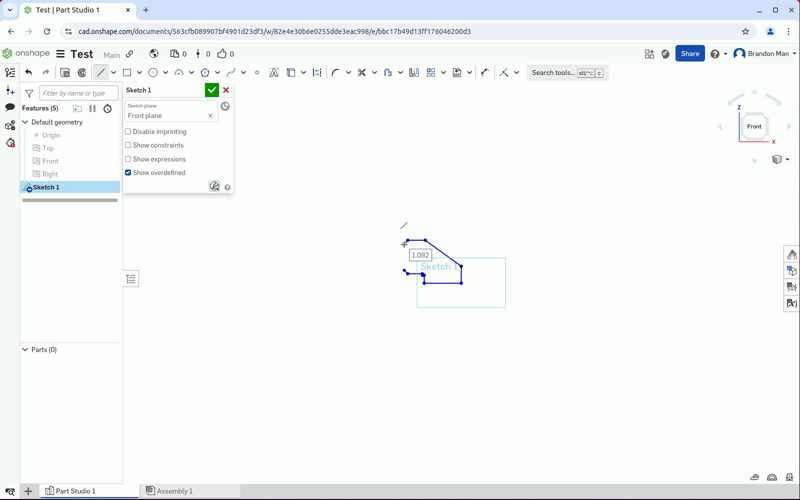
mouse_move(434, 244)
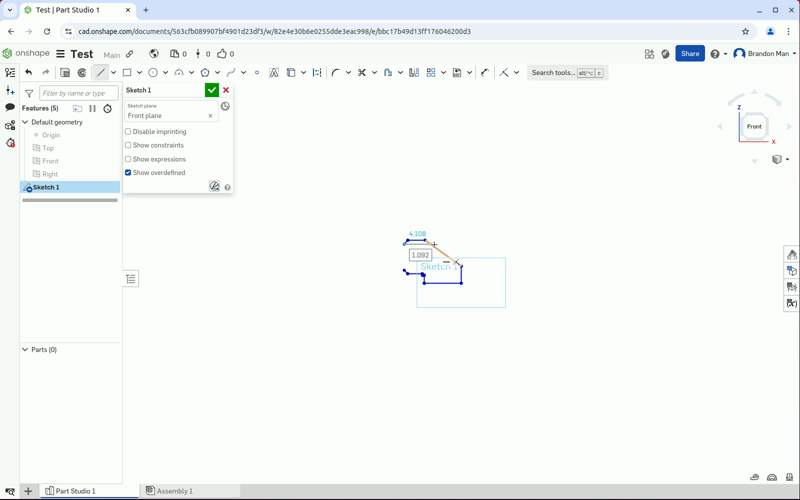
key_down(shift)
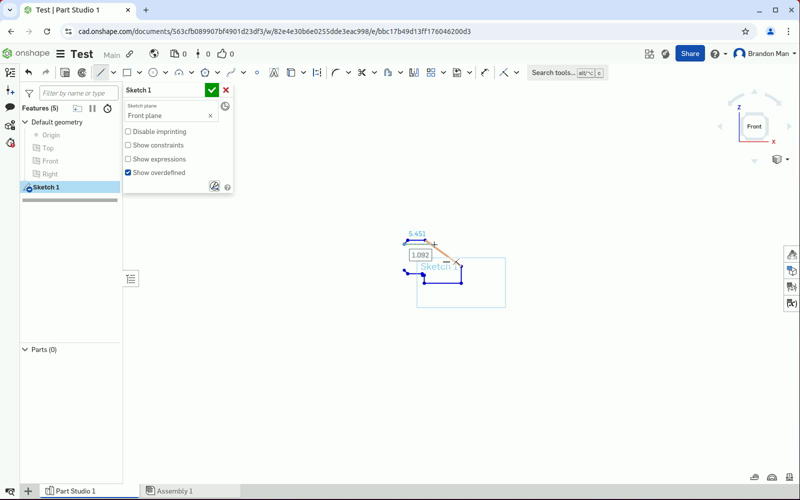
mouse_move(404, 270)
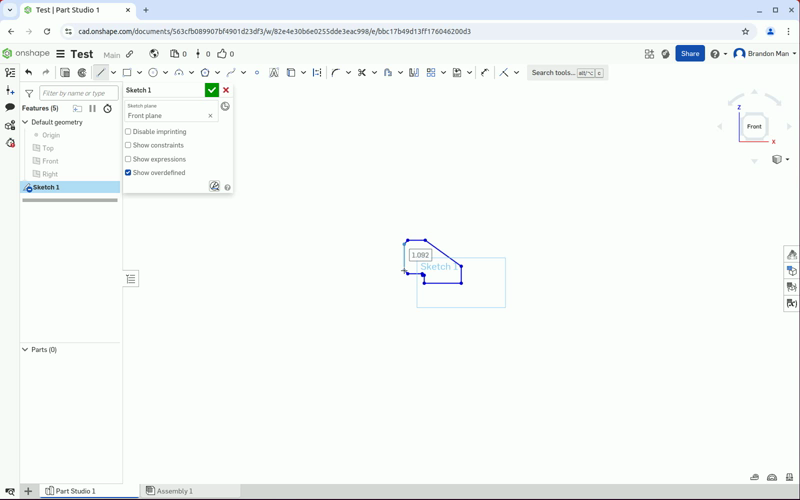
key_up(shift)
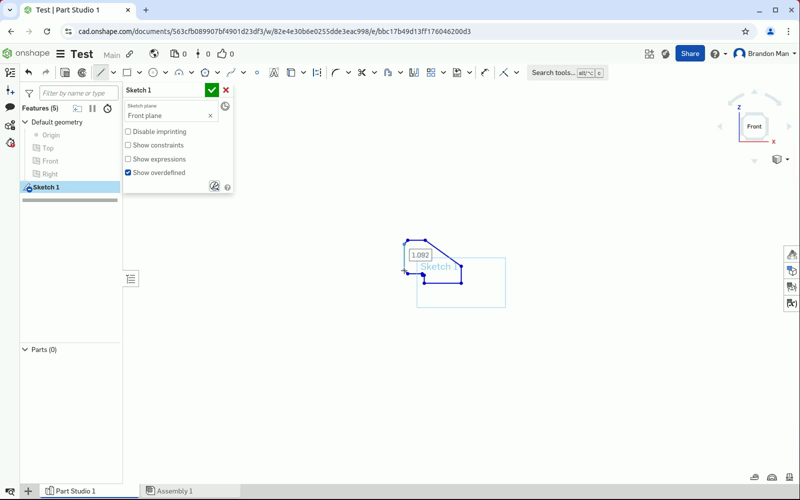
click(404, 270)
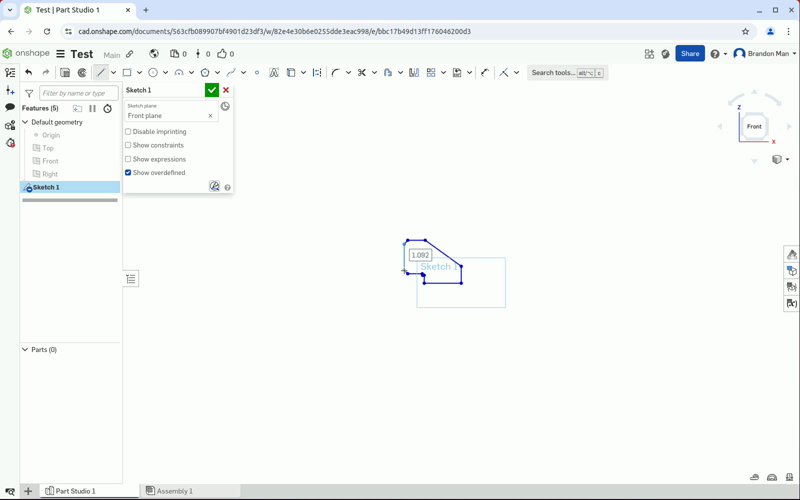
key(esc)
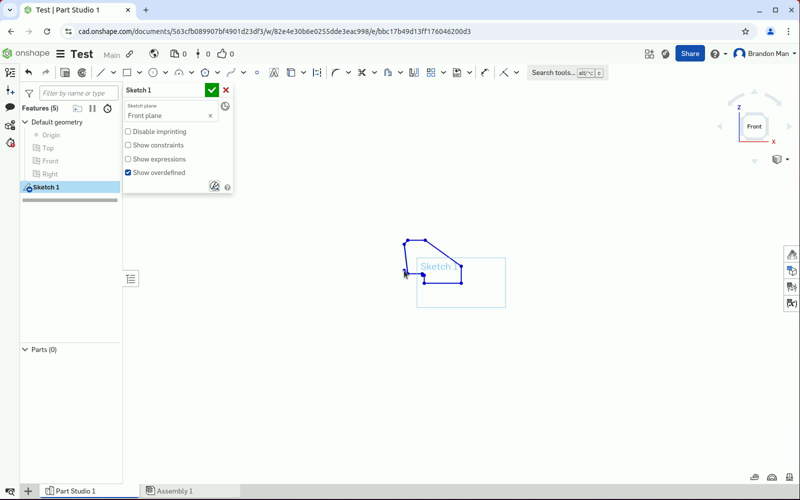
mouse_move(443, 263)
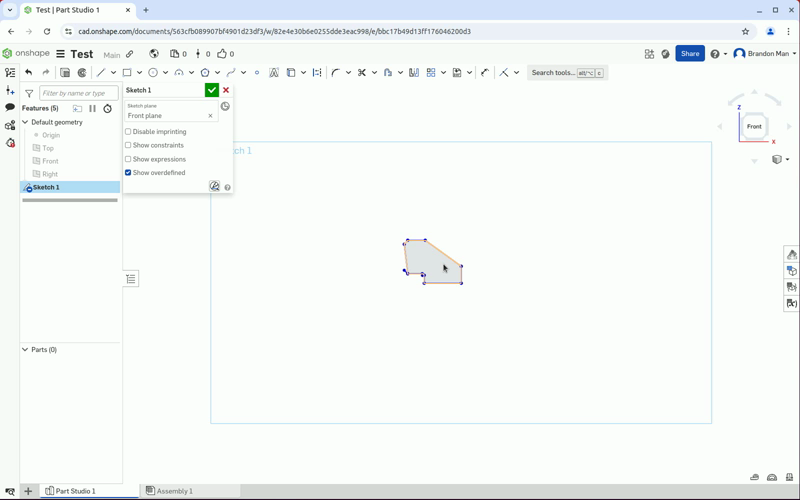
scroll(6)
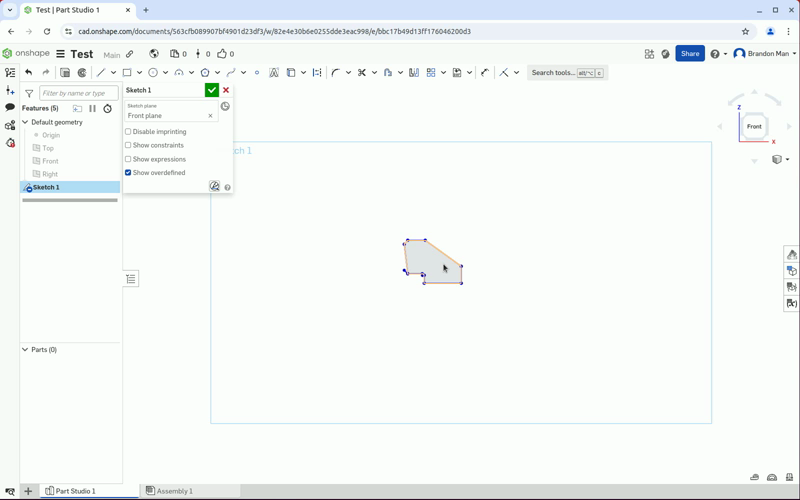
scroll(6)
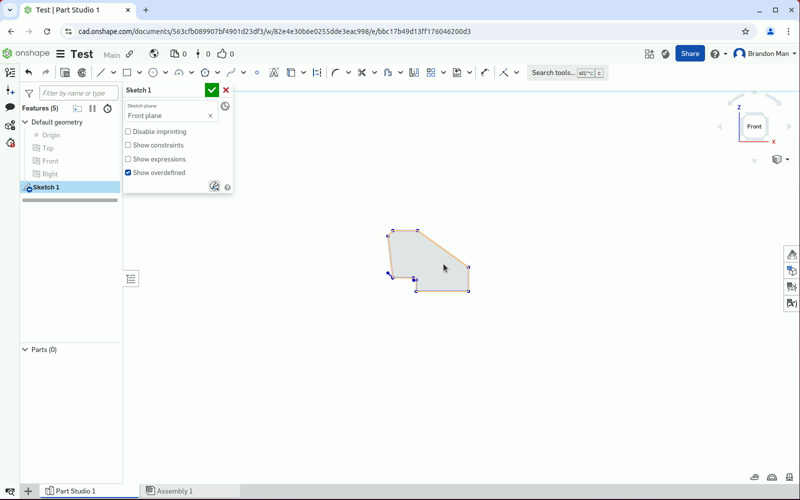
scroll(6)
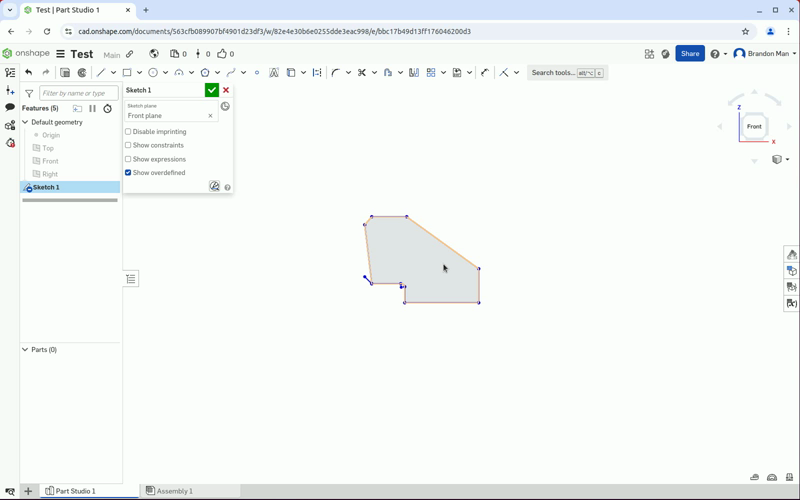
scroll(6)
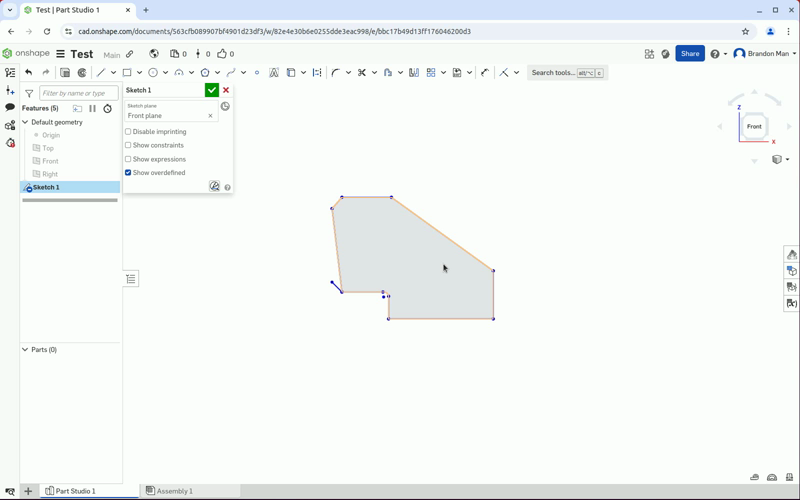
scroll(6)
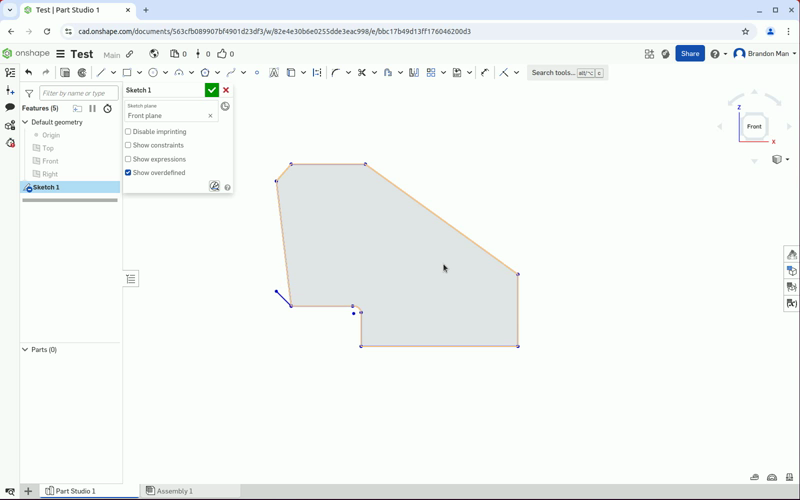
scroll(6)
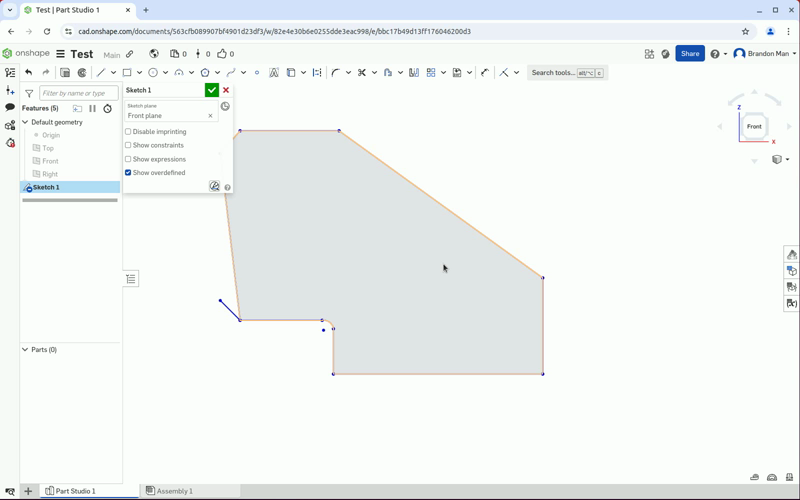
scroll(6)
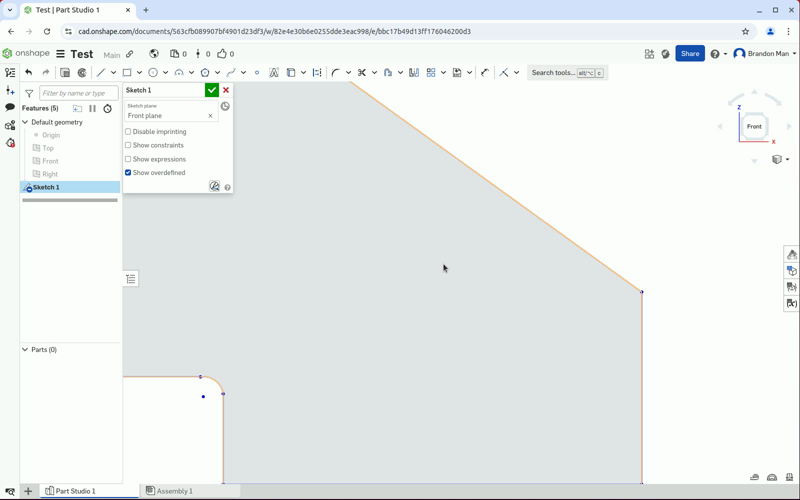
click(443, 263)
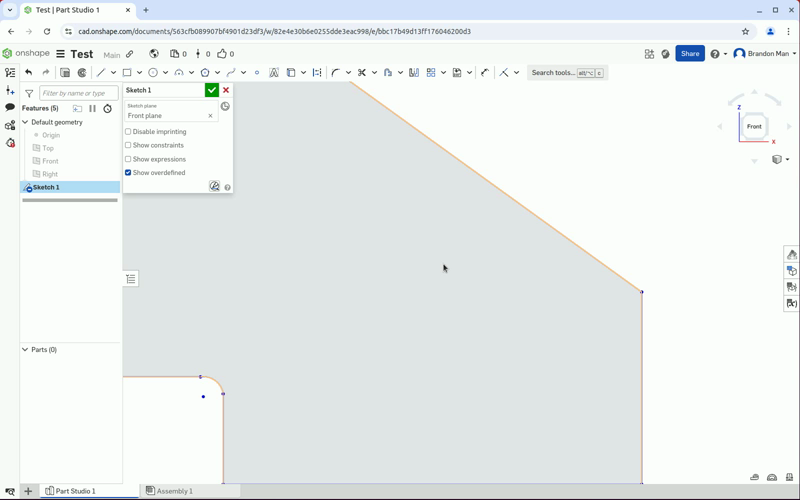
scroll(-6)
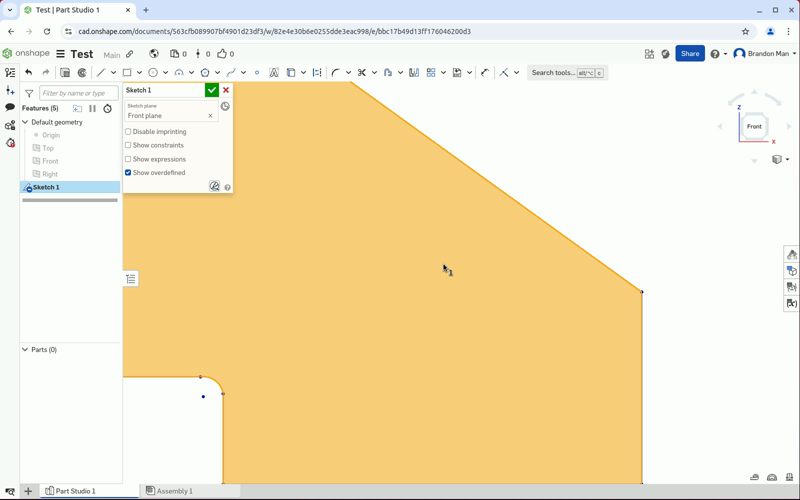
scroll(-6)
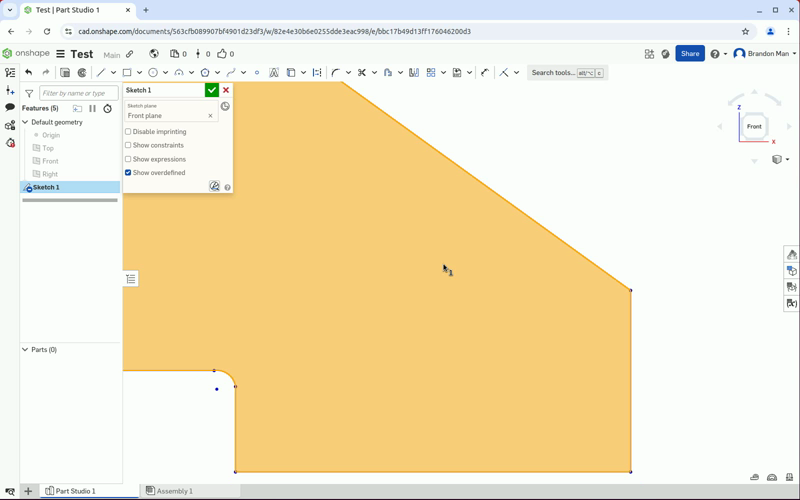
scroll(-6)
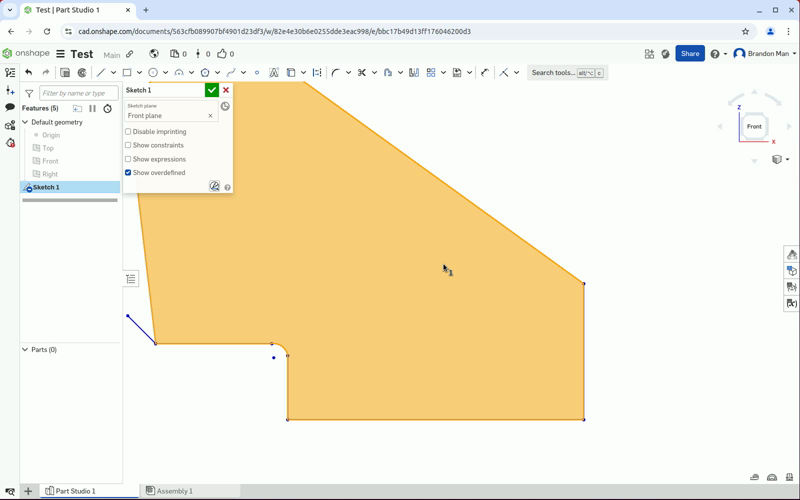
scroll(-6)
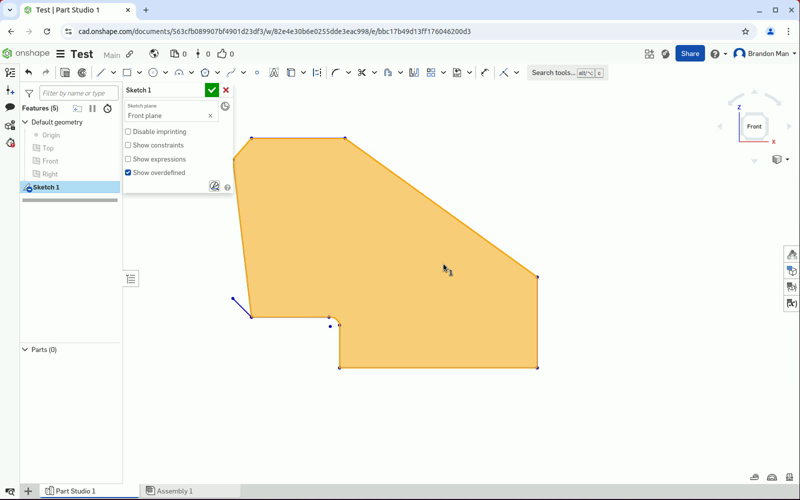
scroll(-6)
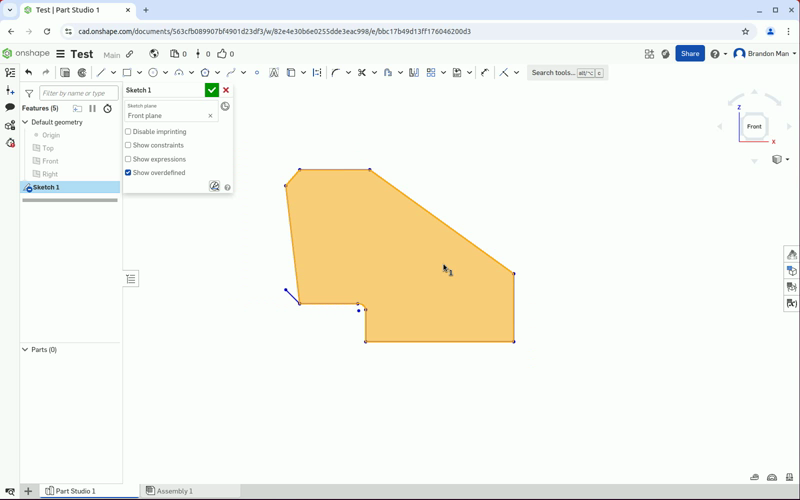
scroll(-6)
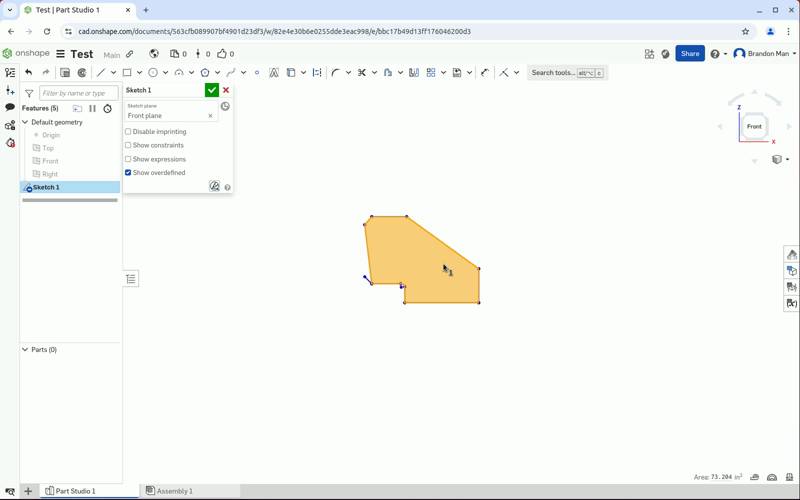
scroll(-6)
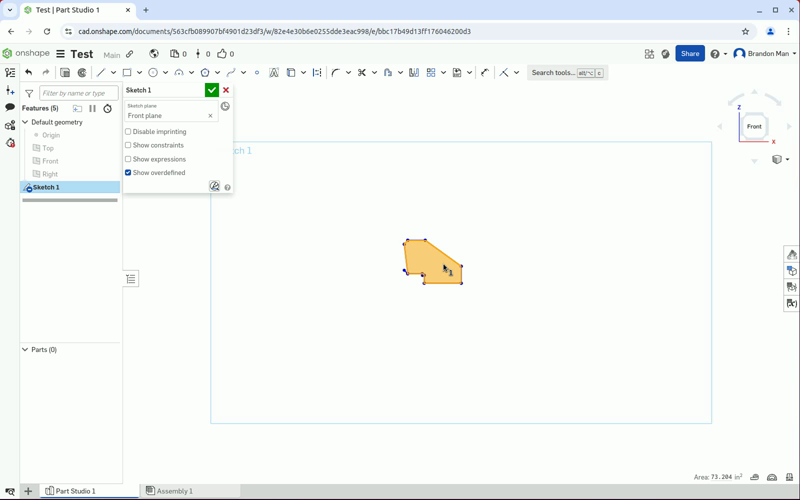
mouse_move(73, 352)
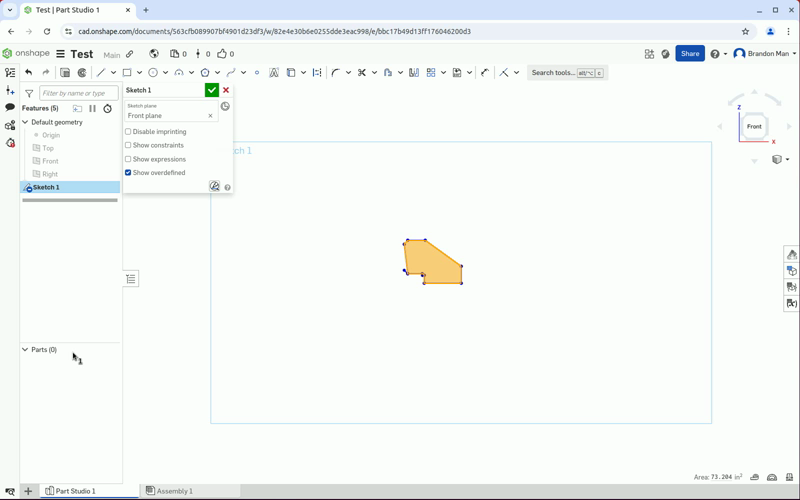
key(shift+y)
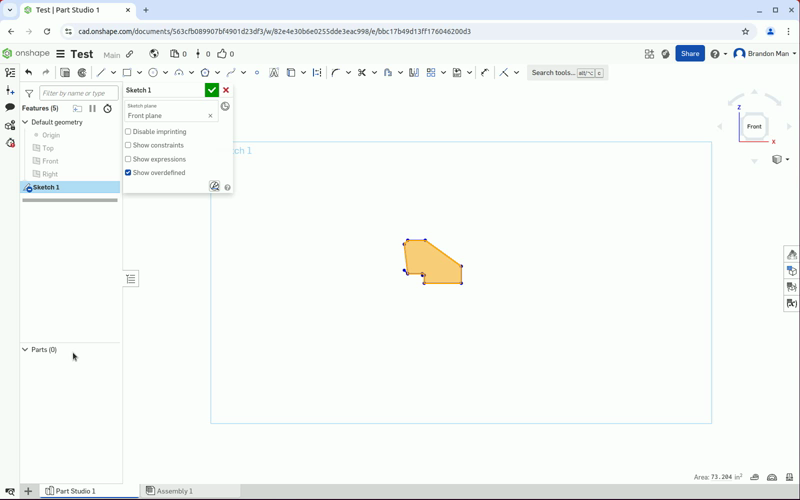
key(shift+e)
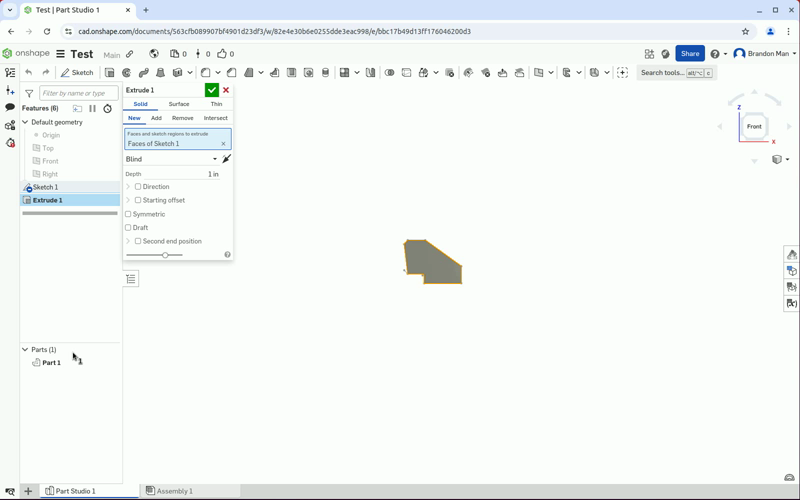
mouse_move(143, 106)
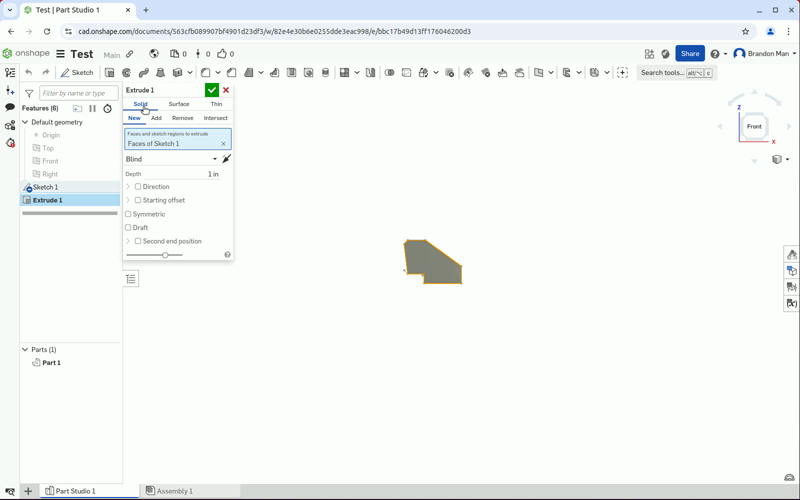
click(143, 106)
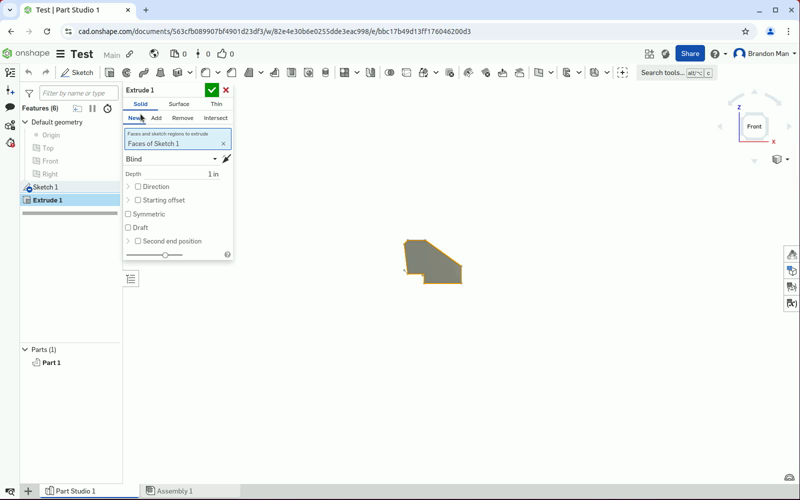
mouse_move(137, 120)
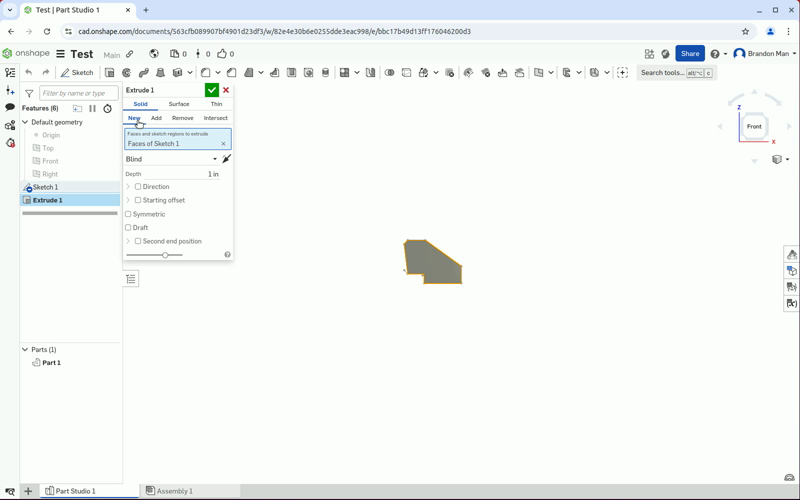
click(137, 120)
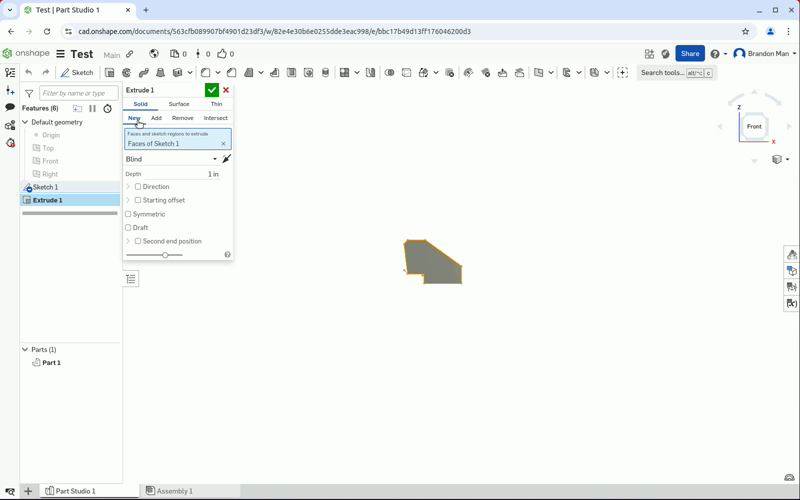
key(tab, 4)
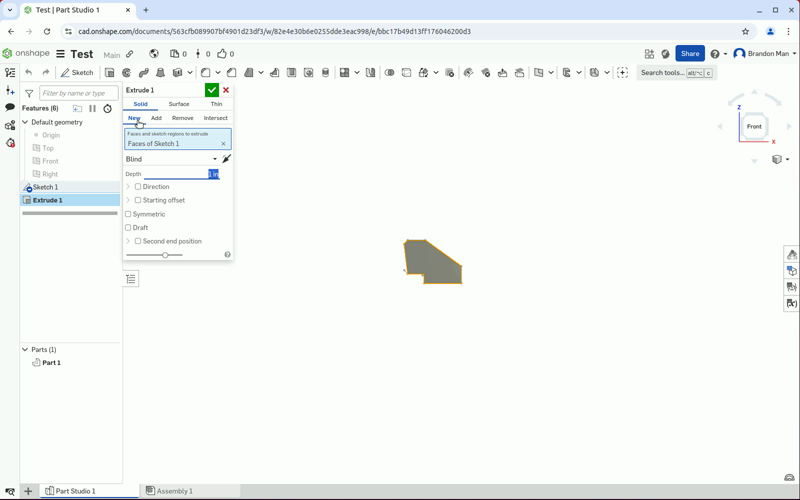
text(0.963)
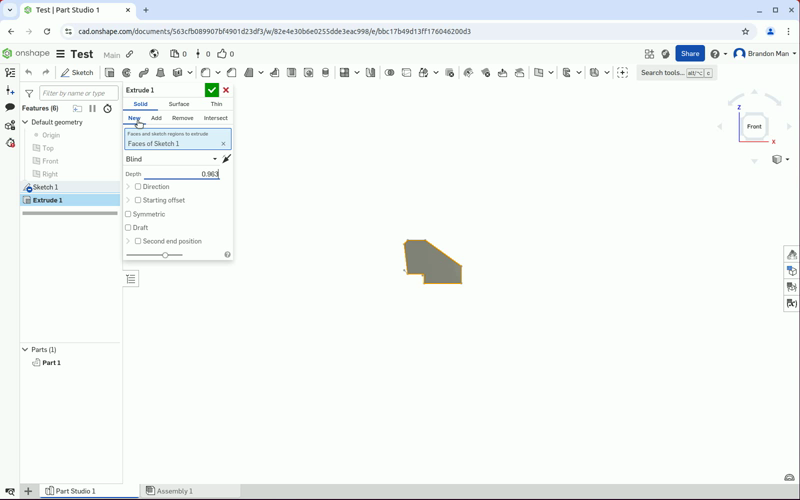
key(enter)
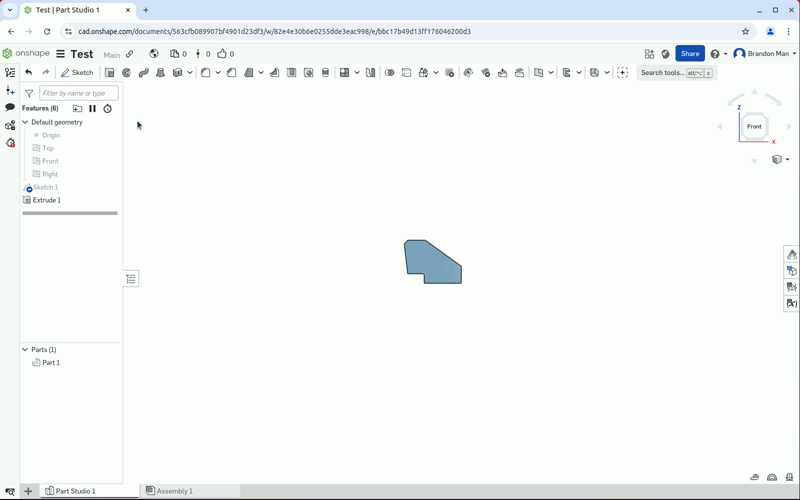
key(shift+h)
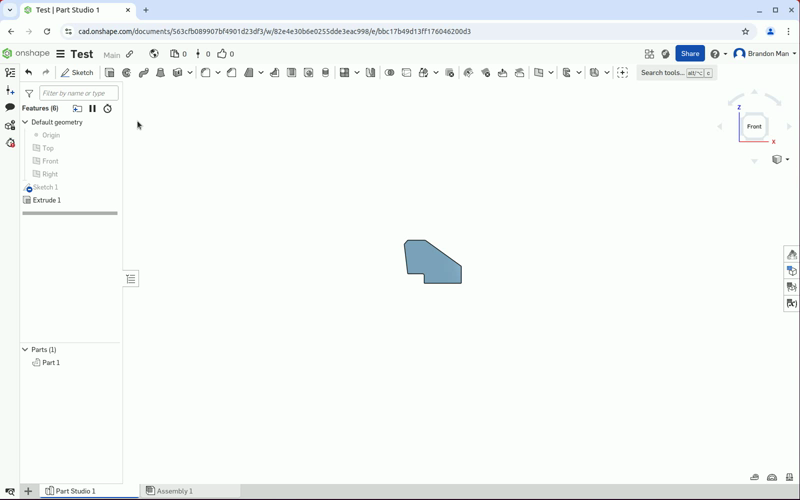
key(shift+h)
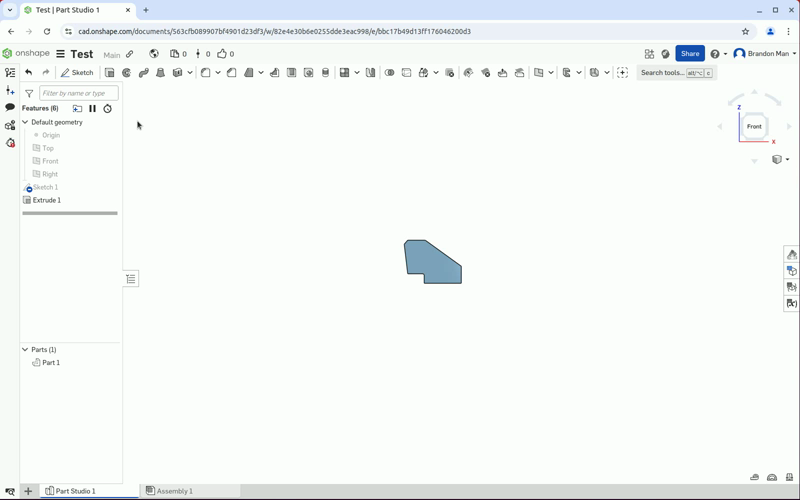
mouse_move(73, 189)
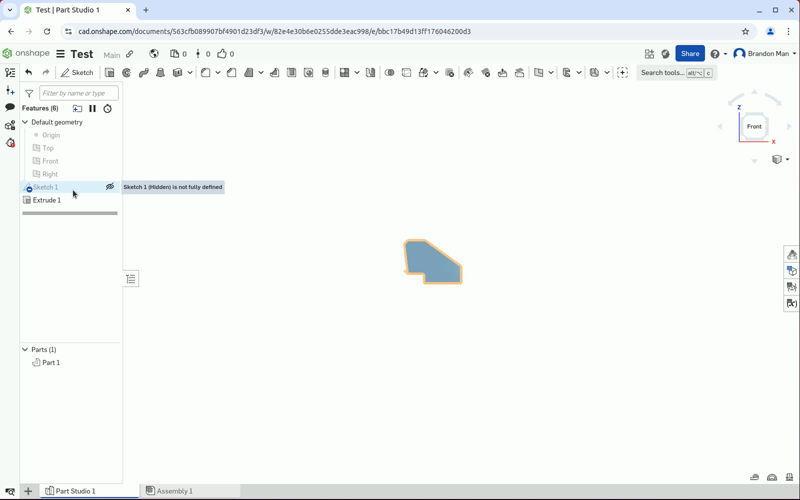
click(73, 189)
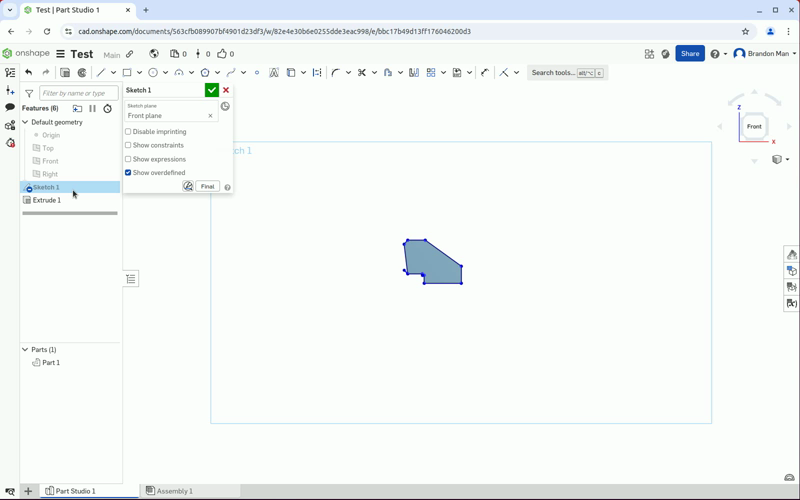
mouse_move(229, 92)
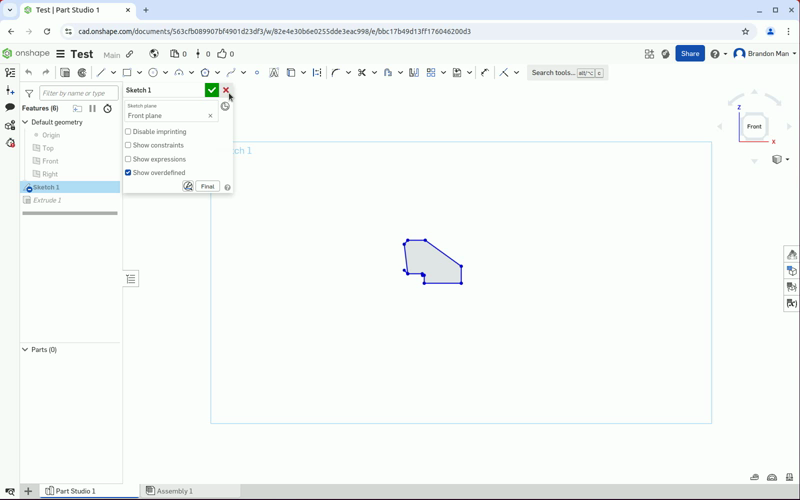
click(229, 92)
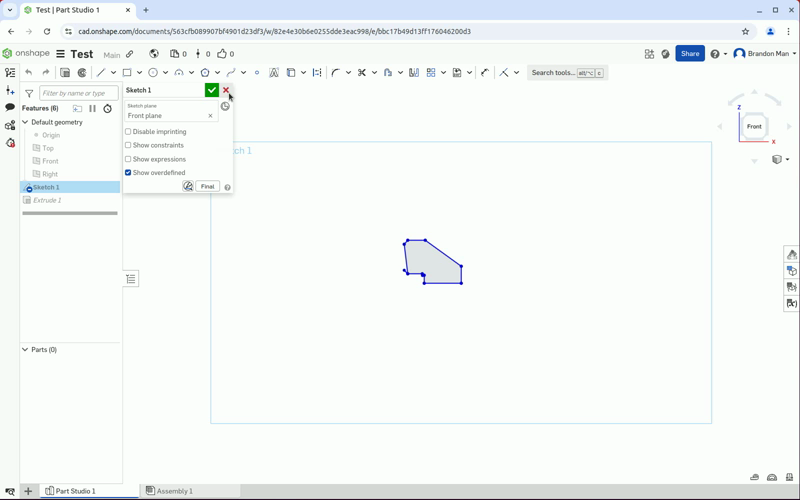
key(shift+s)
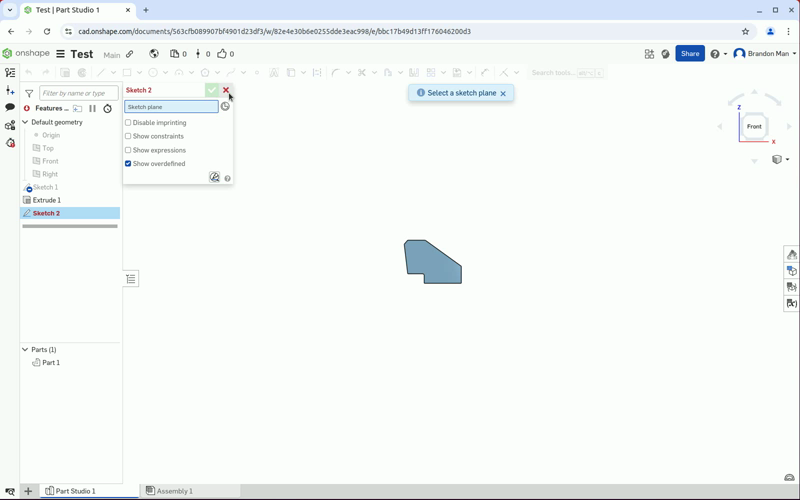
mouse_move(73, 163)
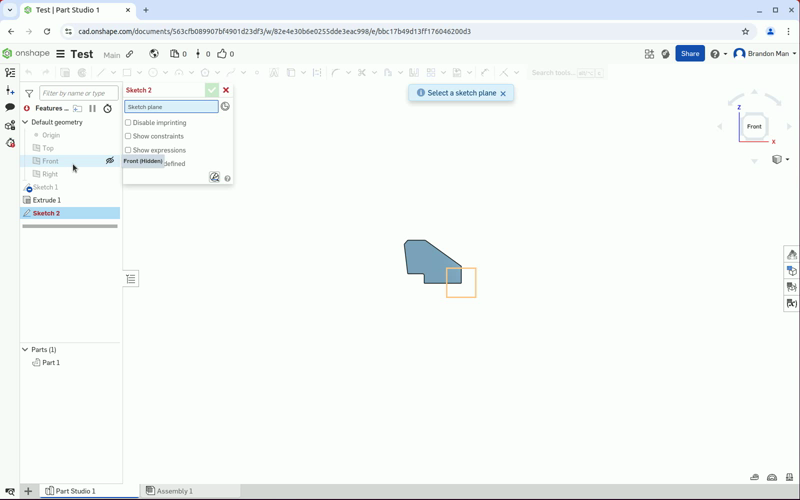
click(73, 163)
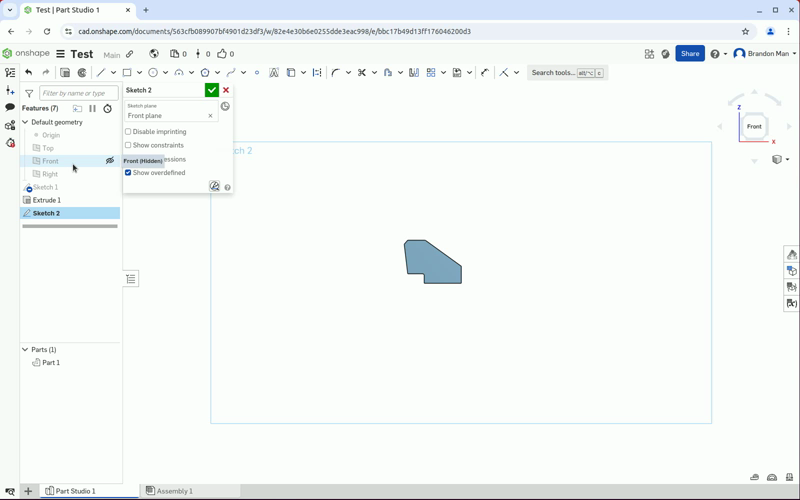
mouse_move(73, 352)
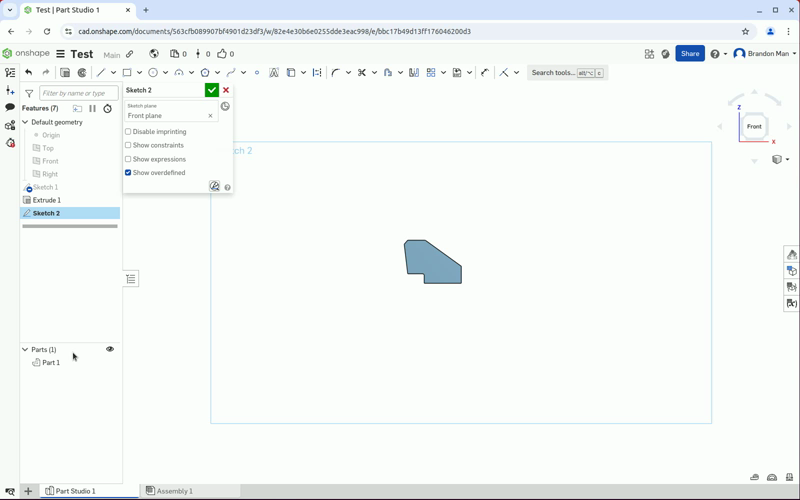
key(y)
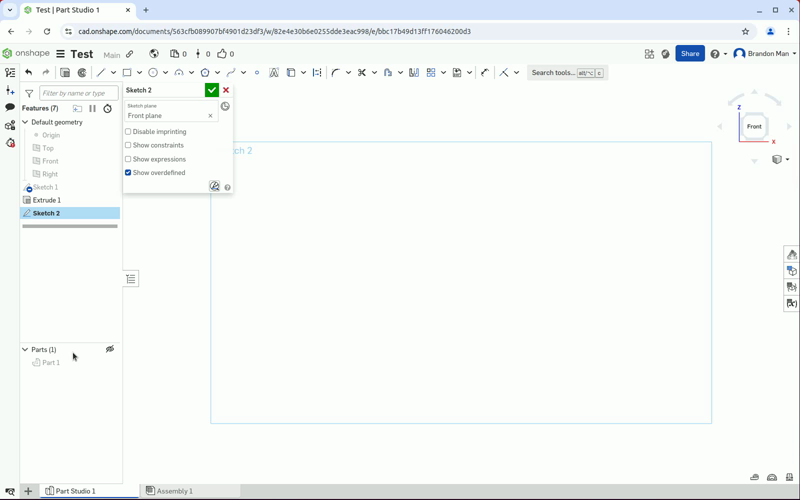
key(l)
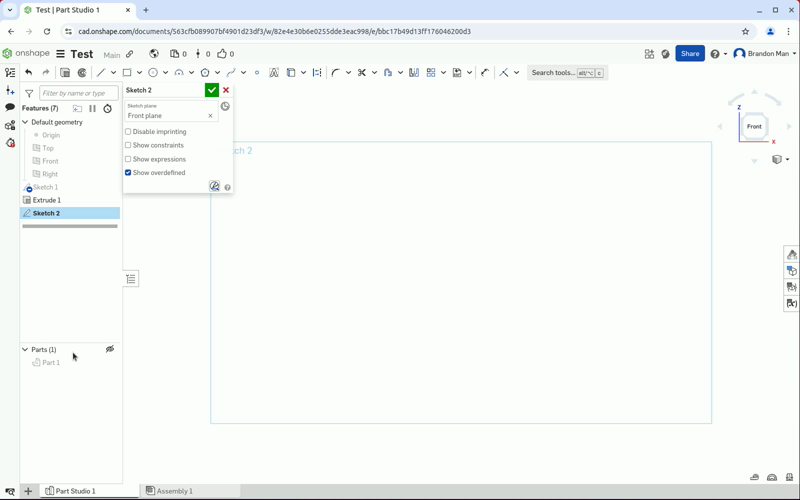
key_down(shift)
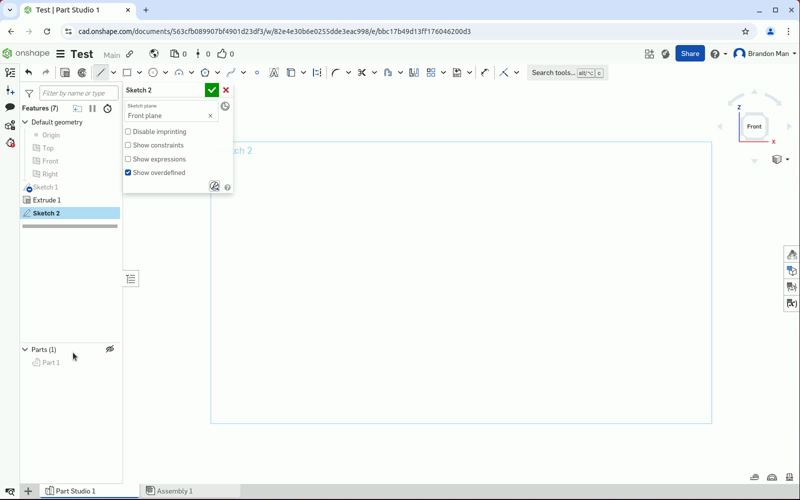
mouse_move(515, 282)
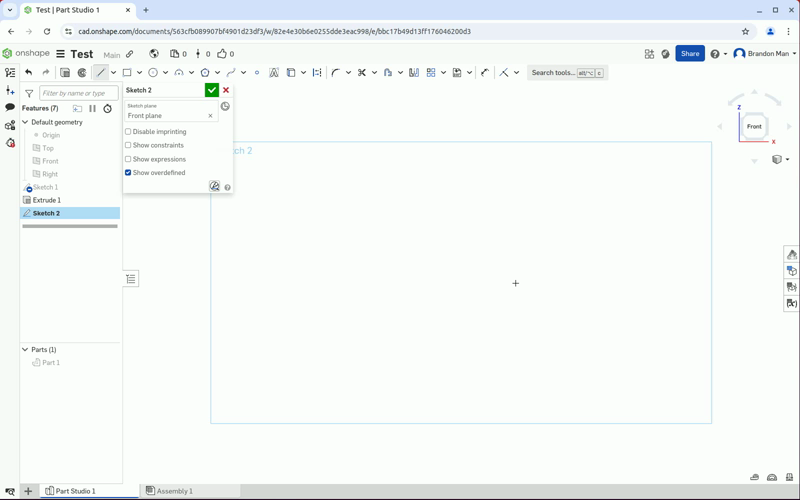
click(515, 282)
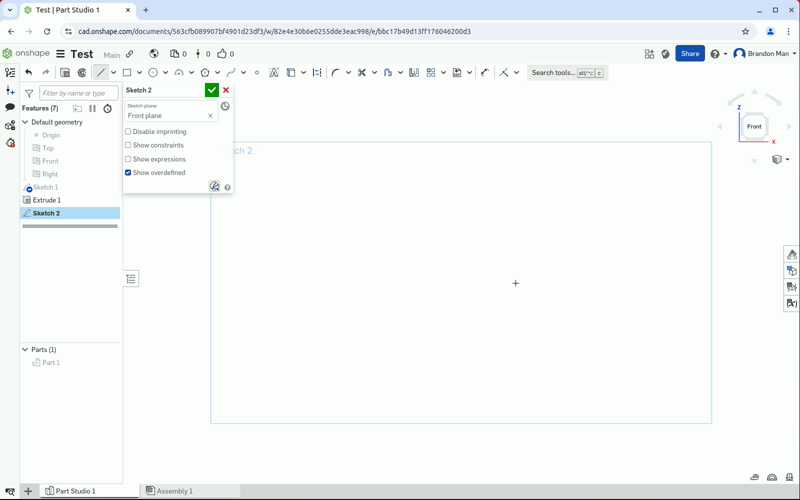
key_up(shift)
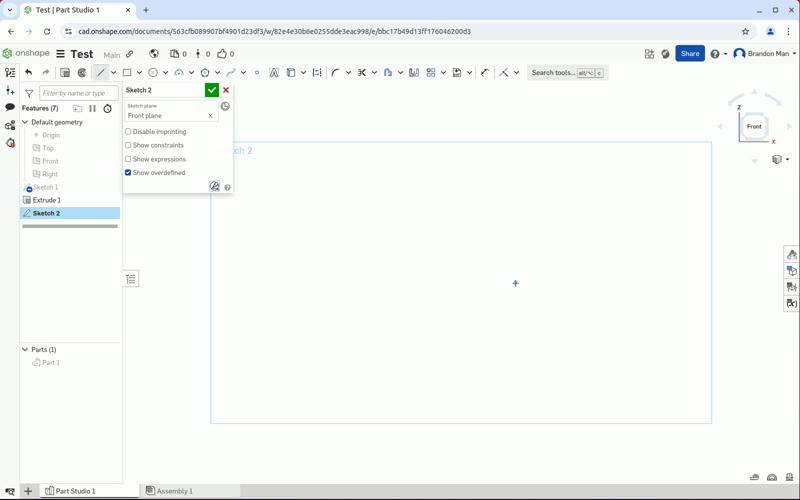
key_down(shift)
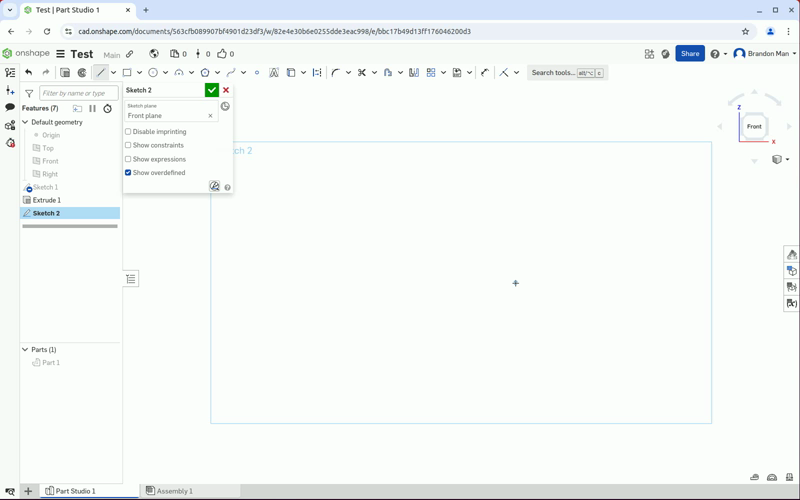
mouse_move(545, 282)
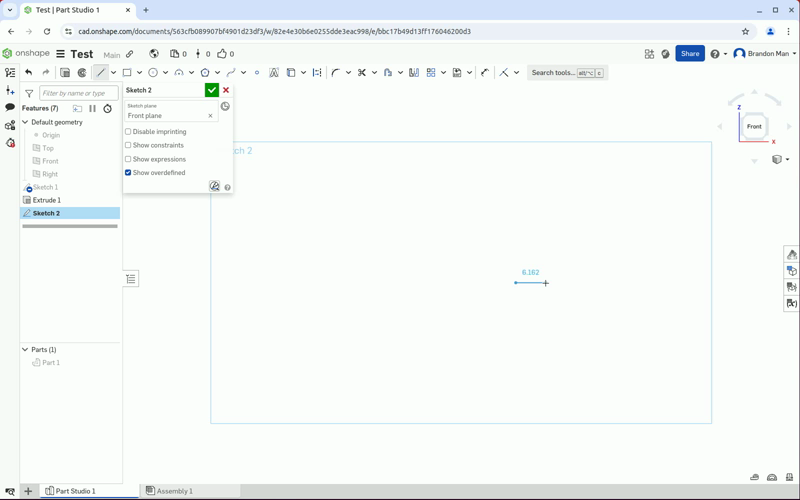
mouse_move(534, 282)
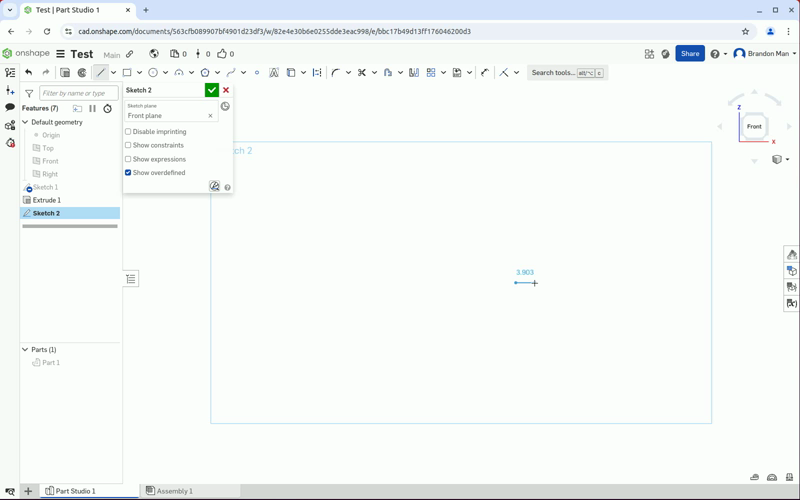
click(534, 282)
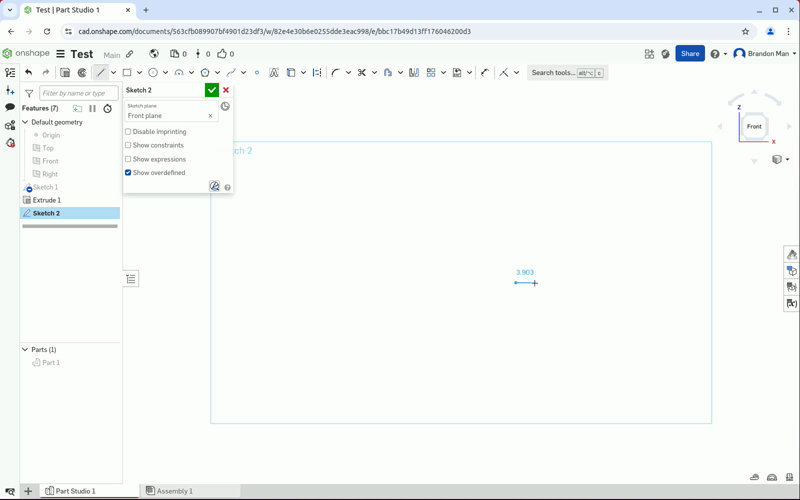
key_up(shift)
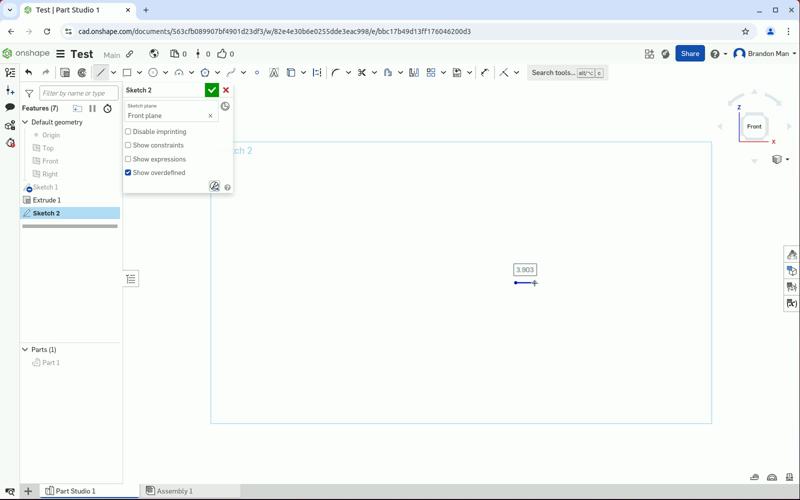
key_down(shift)
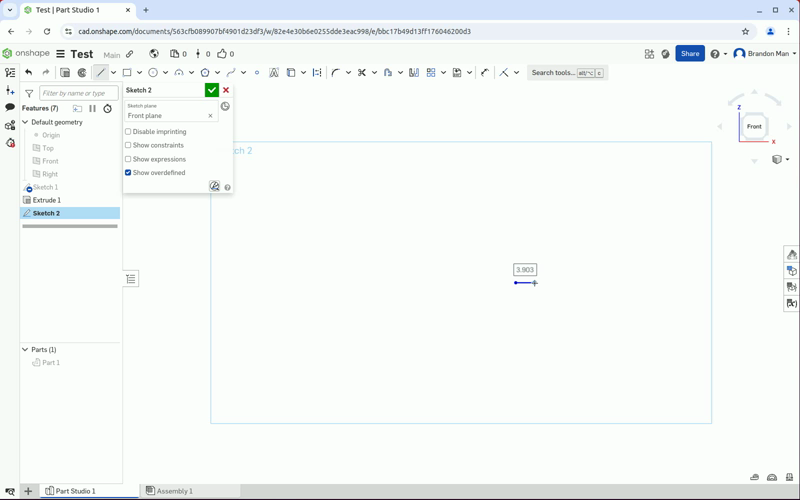
mouse_move(564, 282)
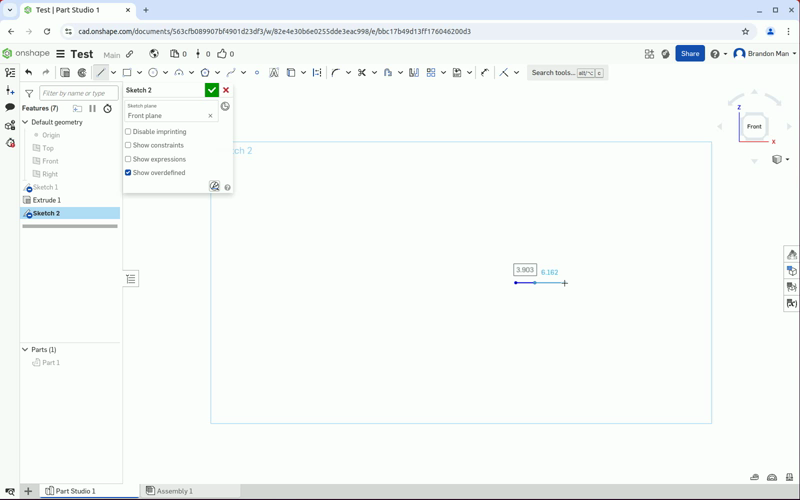
mouse_move(534, 255)
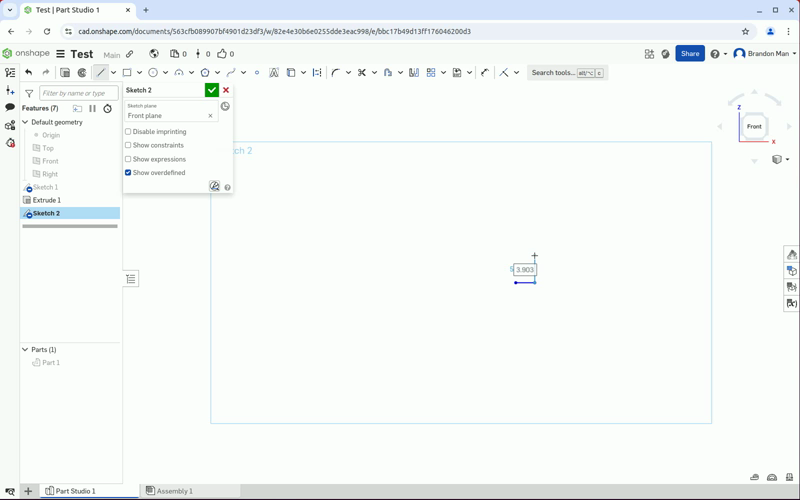
click(534, 255)
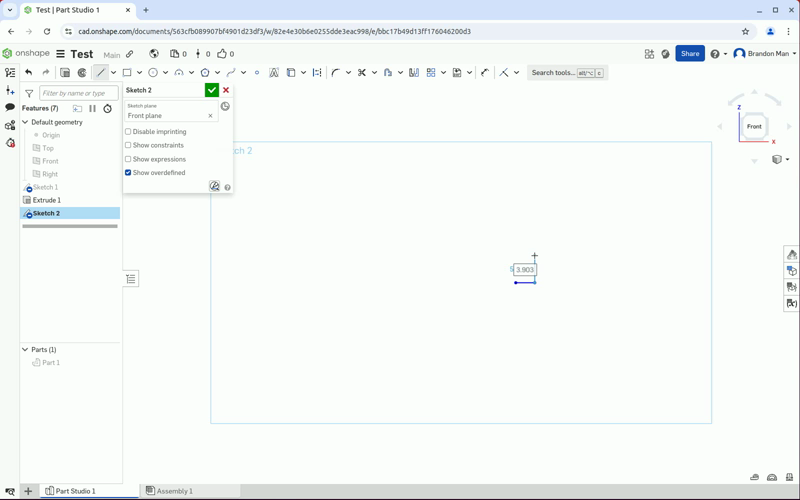
key_up(shift)
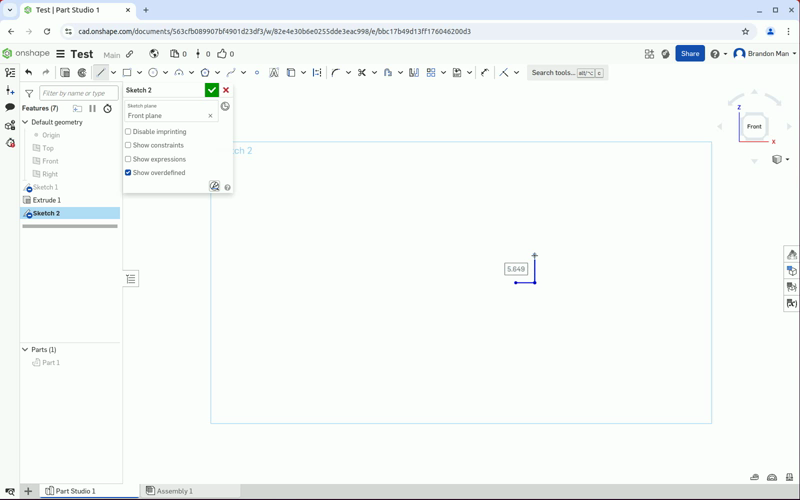
key_down(shift)
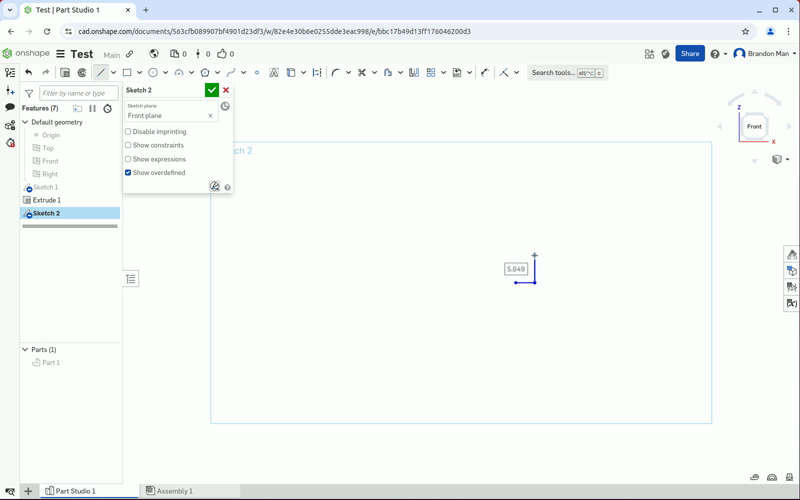
mouse_move(564, 255)
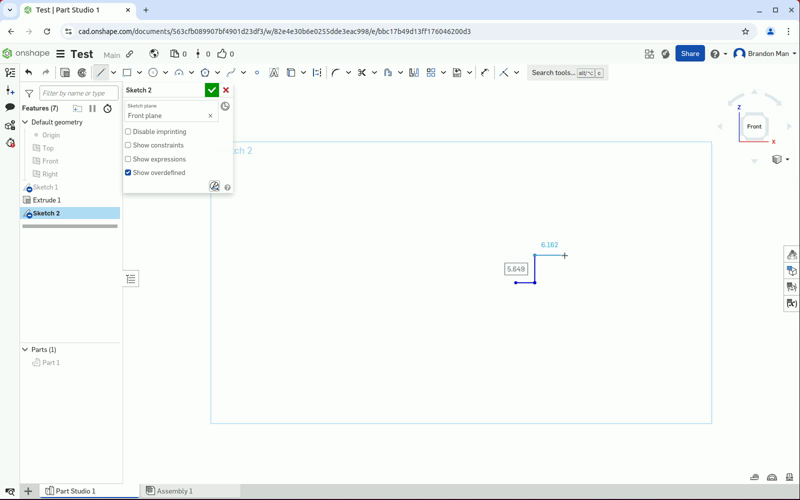
mouse_move(543, 255)
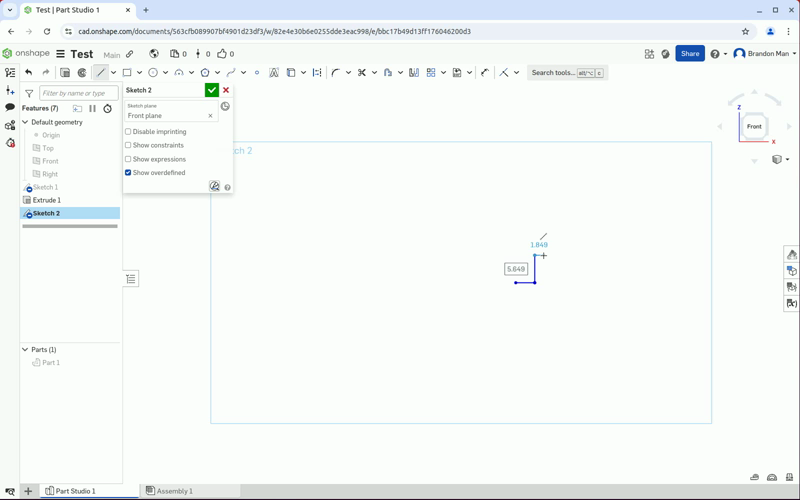
click(543, 255)
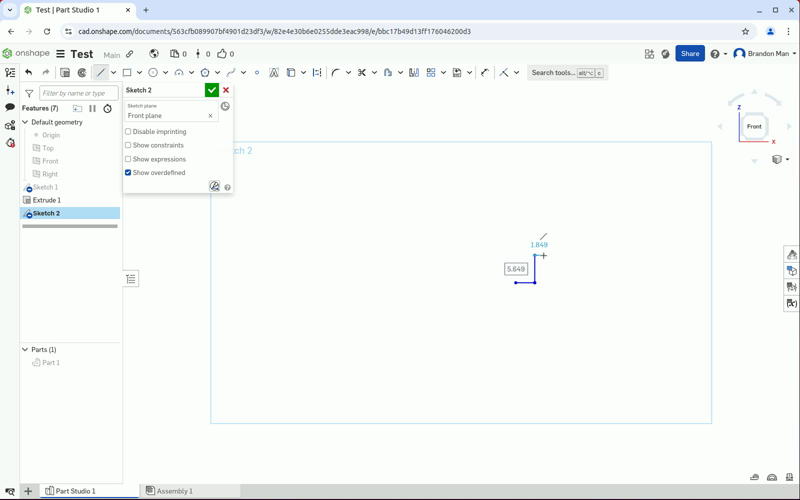
key_up(shift)
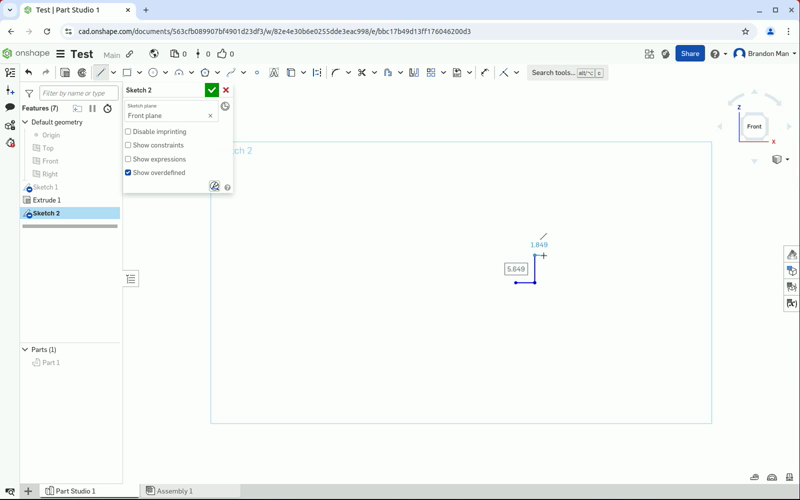
key_down(shift)
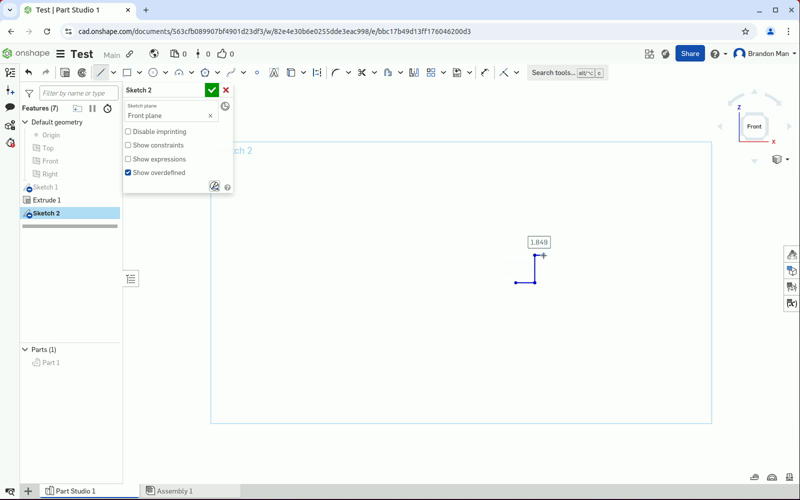
mouse_move(573, 255)
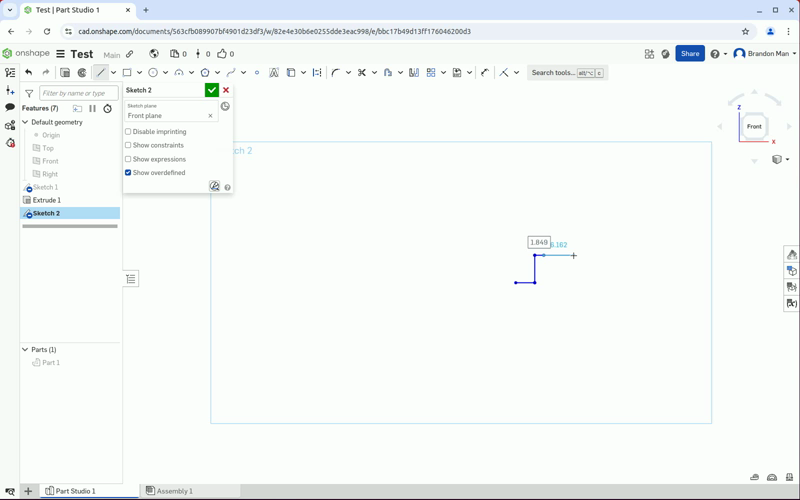
mouse_move(543, 248)
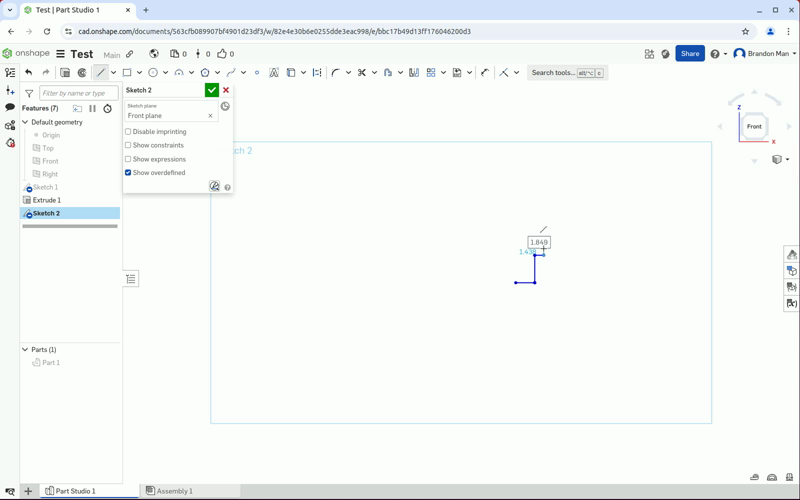
scroll(6)
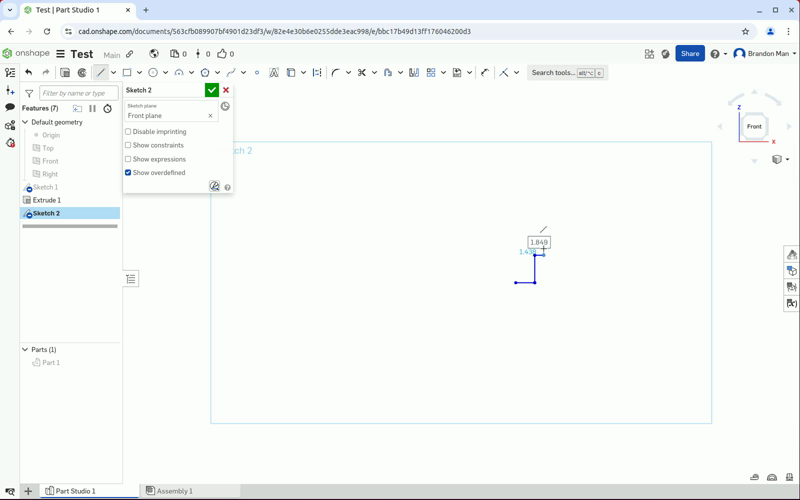
scroll(6)
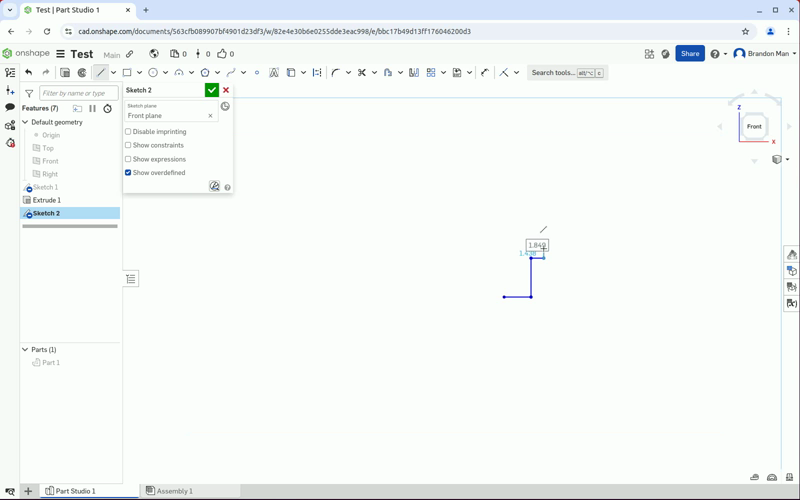
scroll(6)
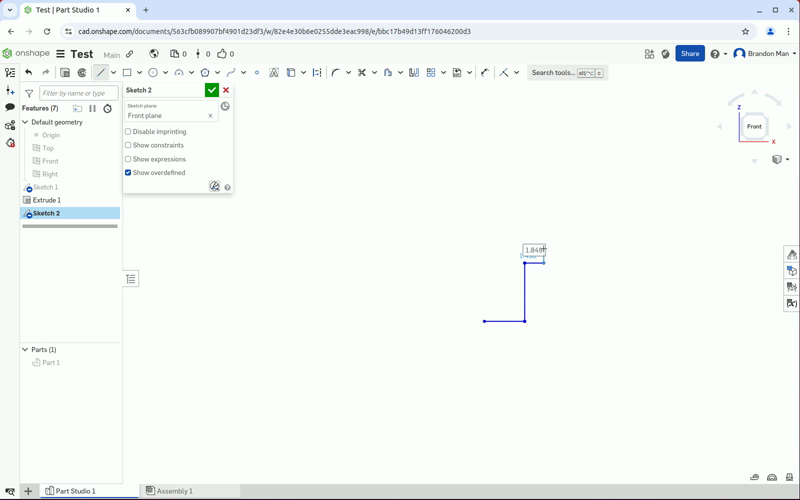
scroll(6)
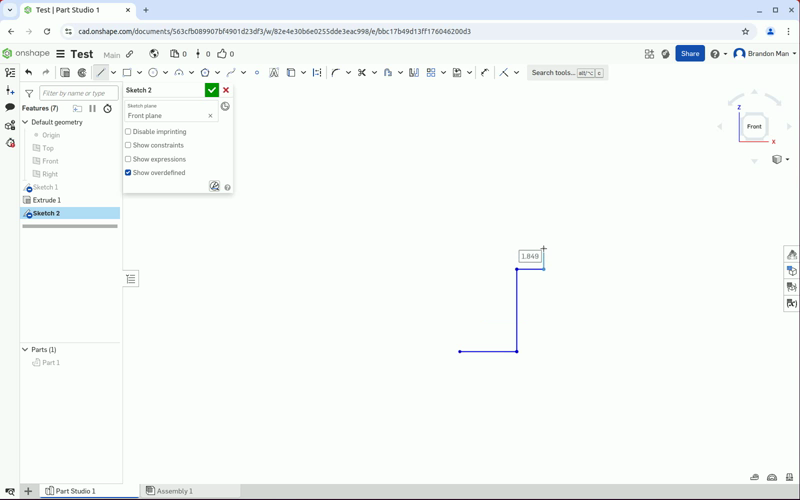
scroll(6)
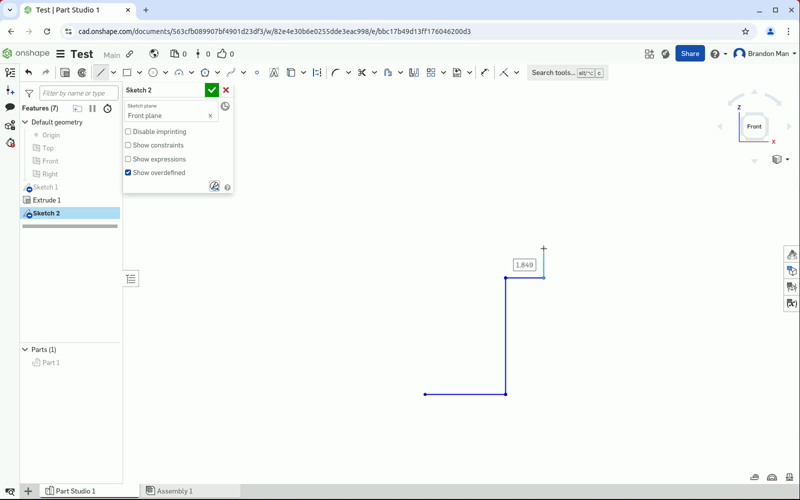
scroll(6)
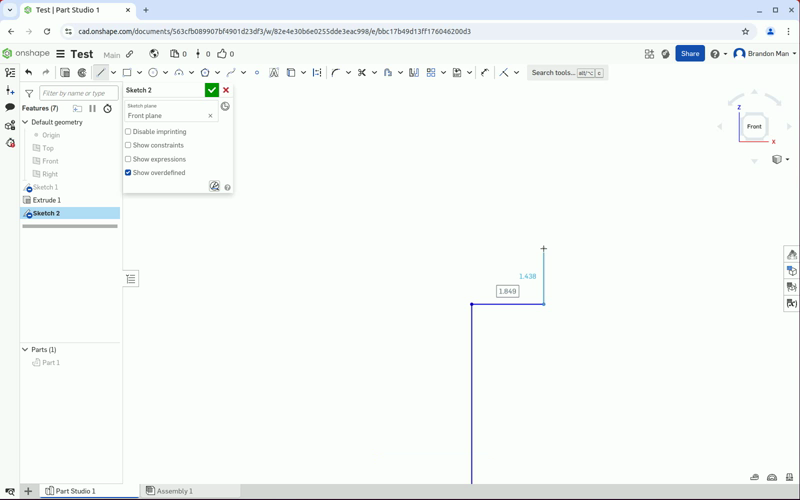
scroll(6)
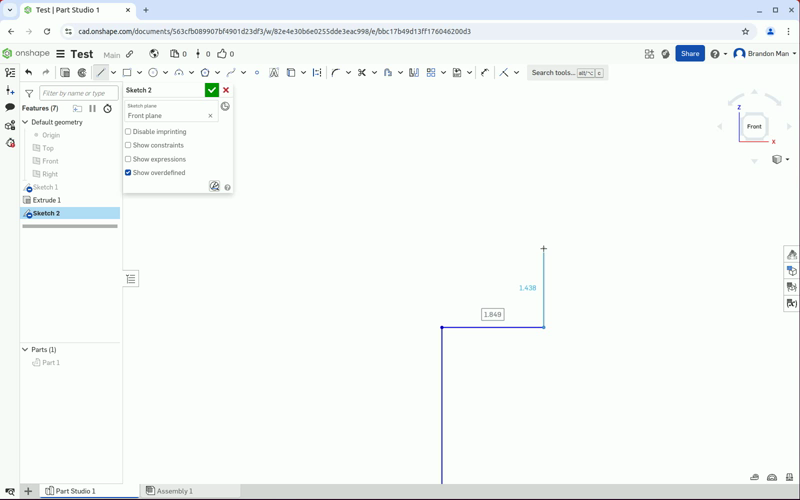
click(543, 248)
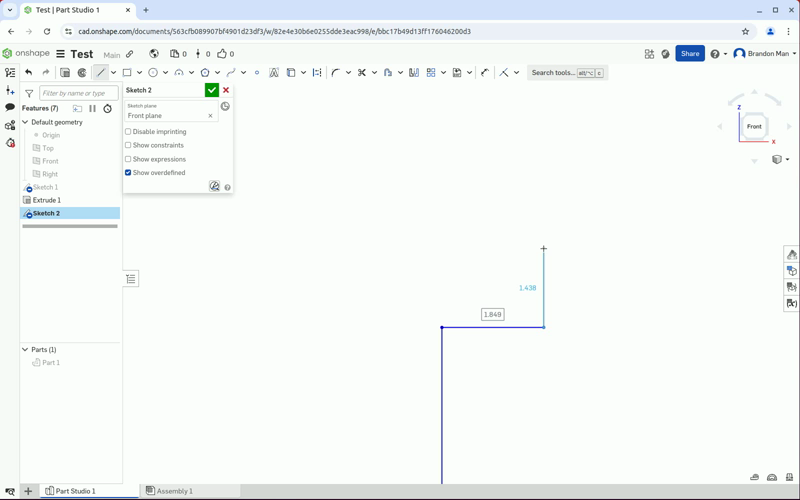
scroll(-6)
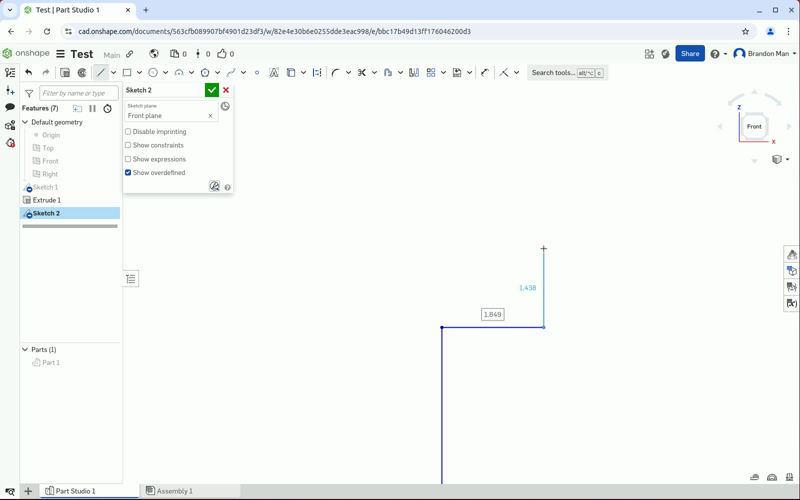
scroll(-6)
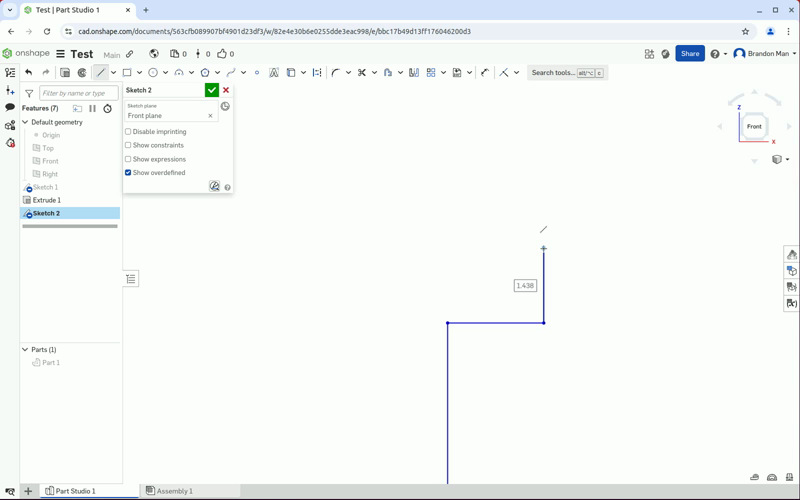
scroll(-6)
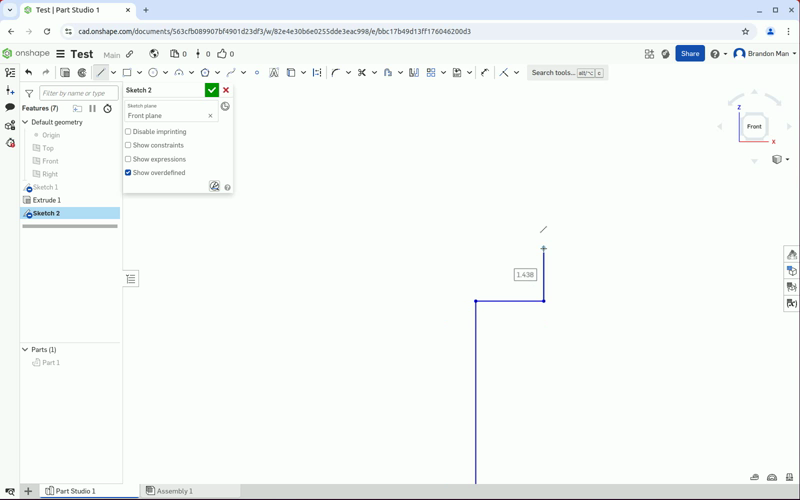
scroll(-6)
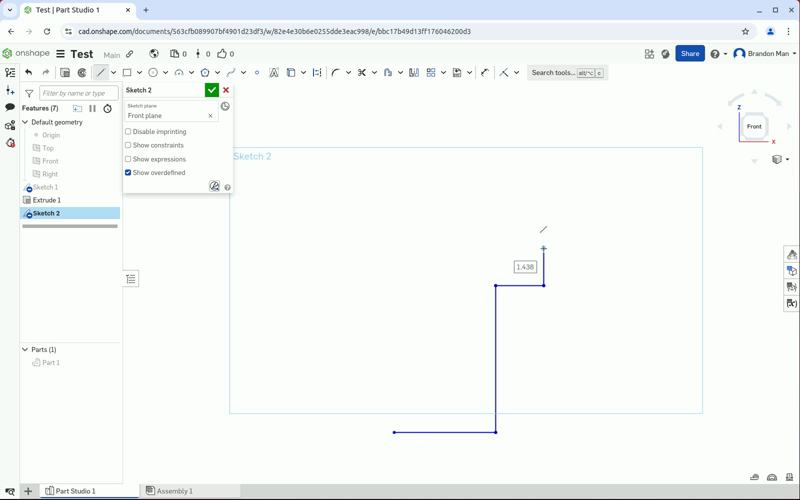
scroll(-6)
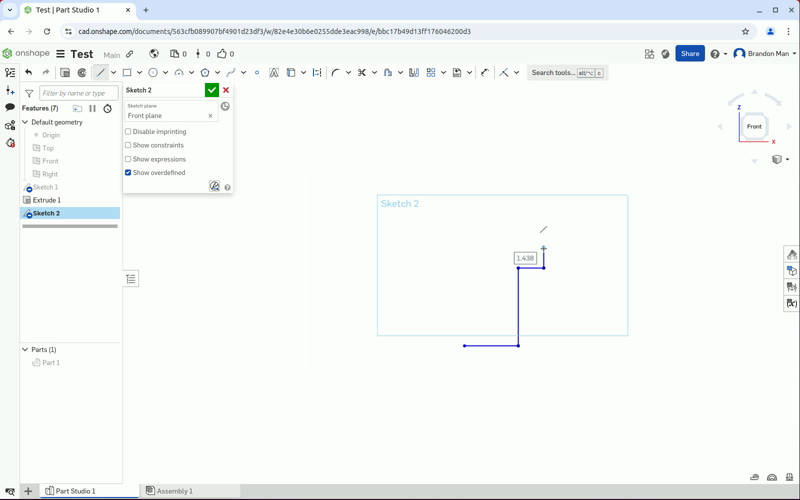
scroll(-6)
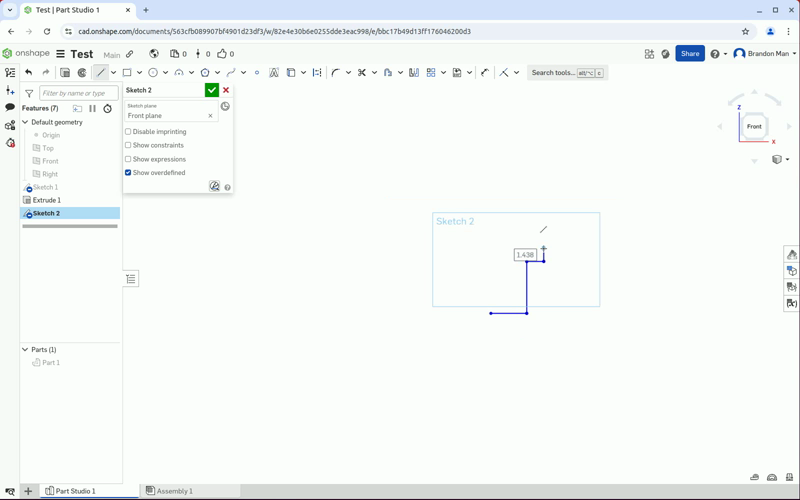
scroll(-6)
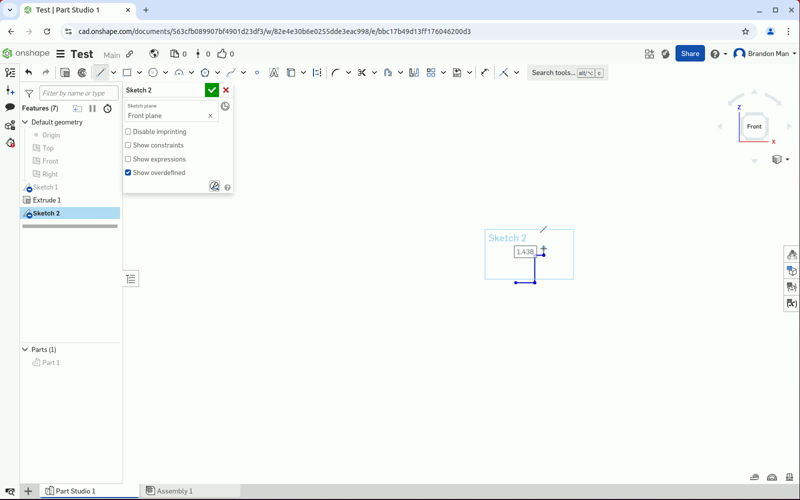
key_up(shift)
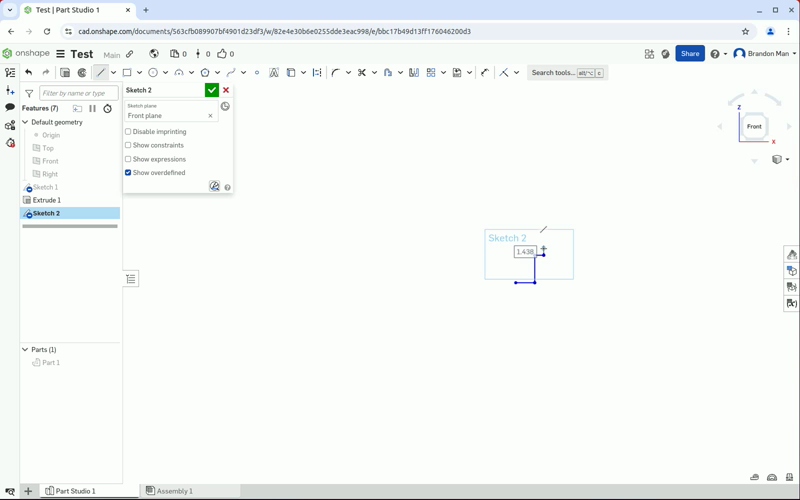
key_down(shift)
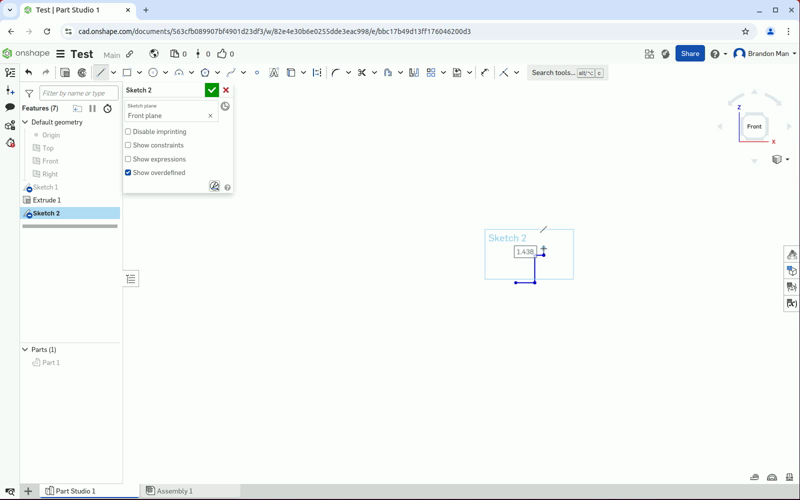
mouse_move(573, 248)
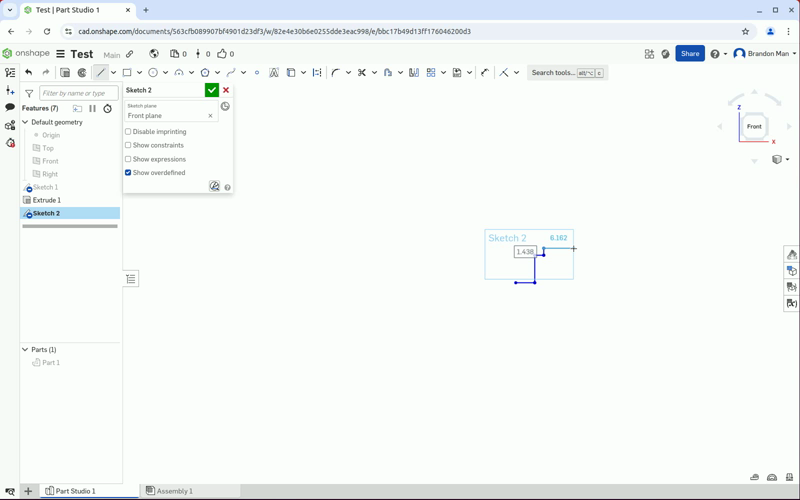
mouse_move(540, 245)
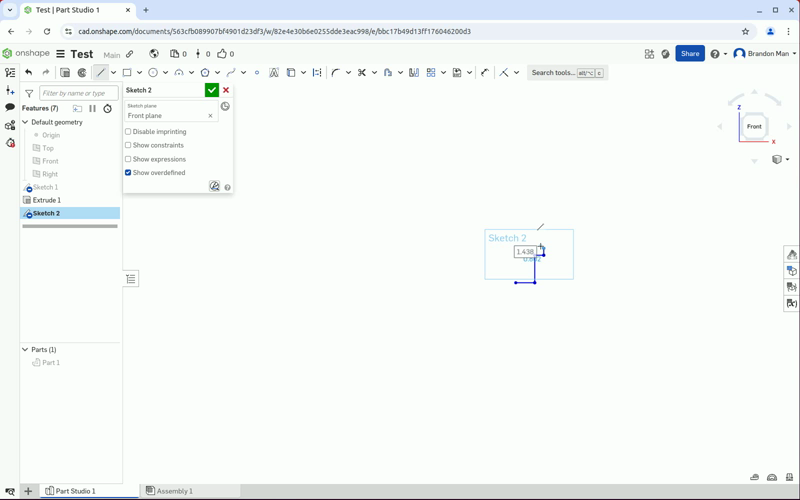
scroll(6)
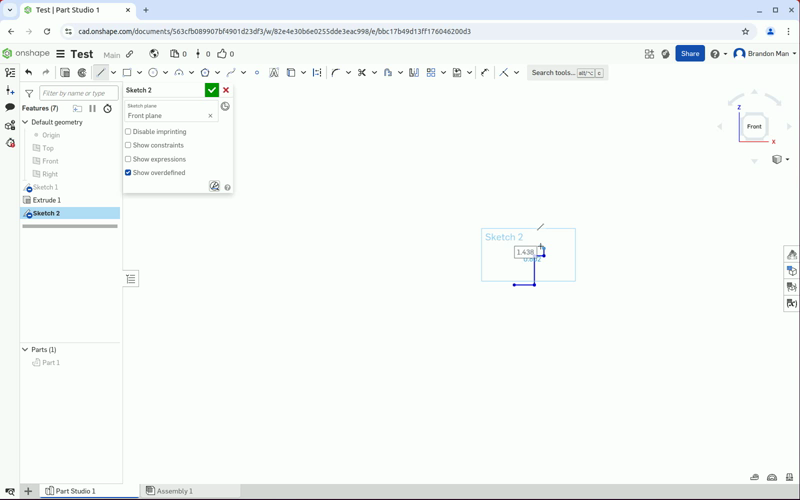
scroll(6)
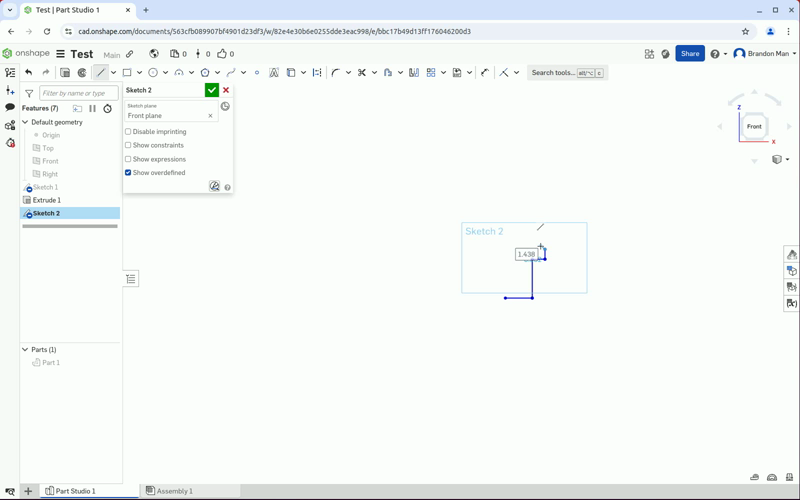
scroll(6)
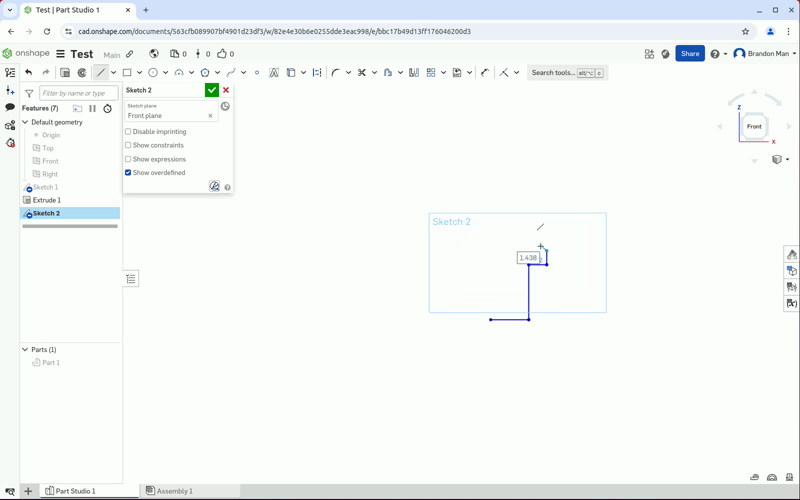
scroll(6)
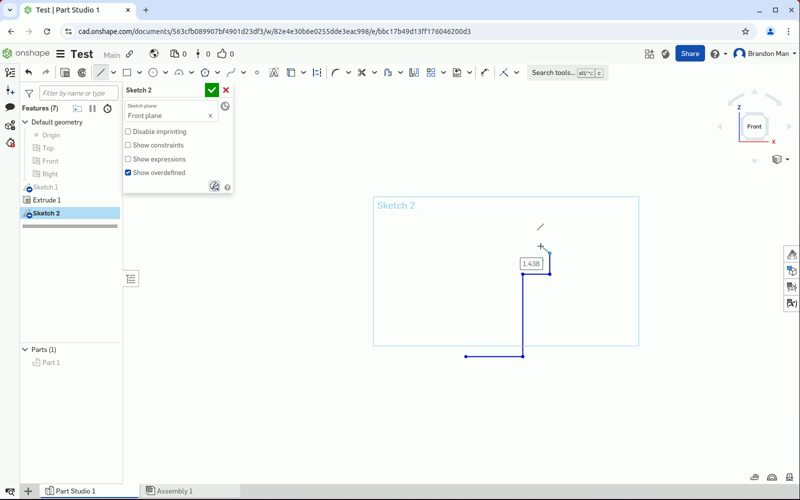
scroll(6)
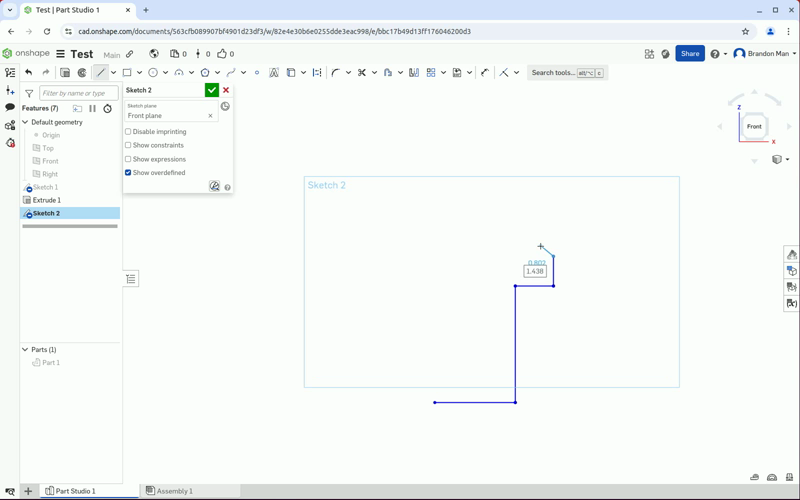
scroll(6)
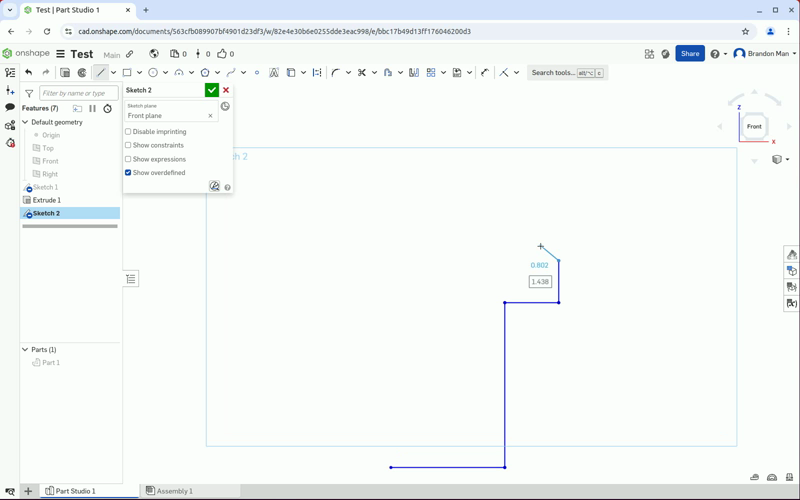
scroll(6)
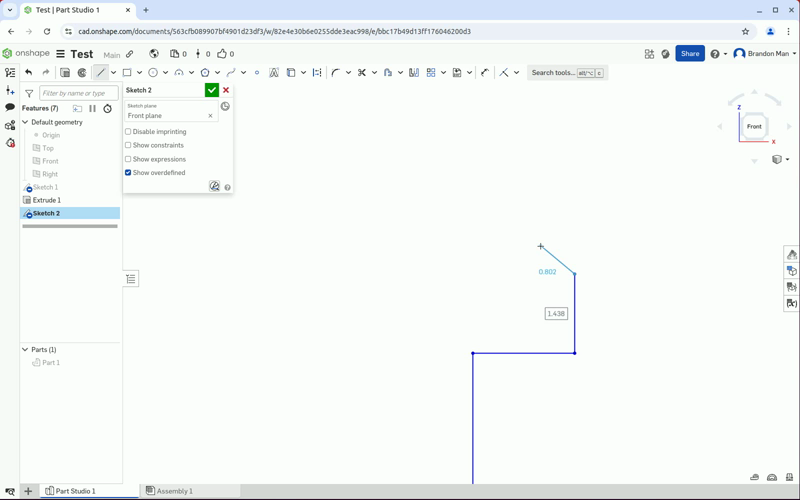
click(540, 245)
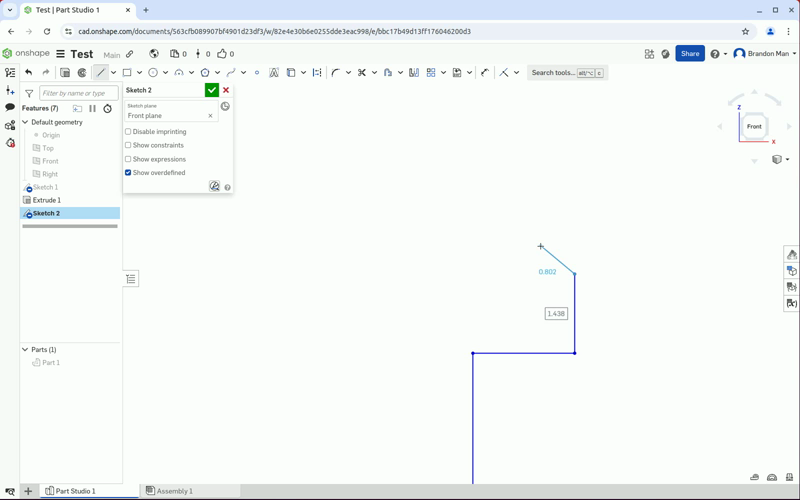
scroll(-6)
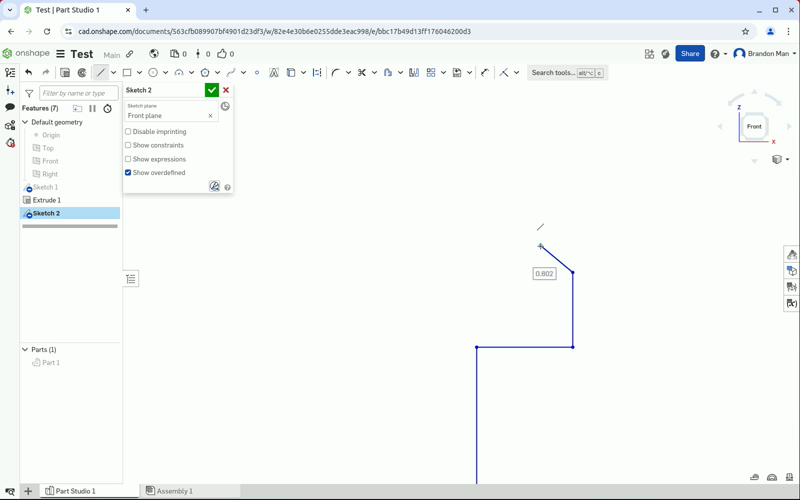
scroll(-6)
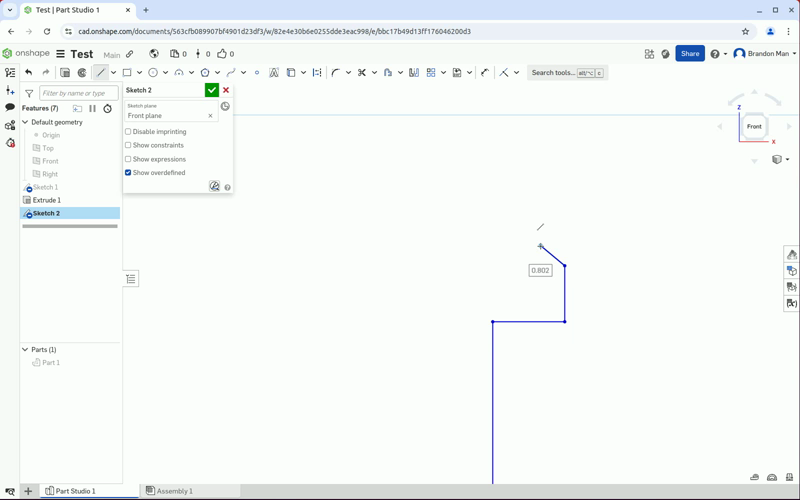
scroll(-6)
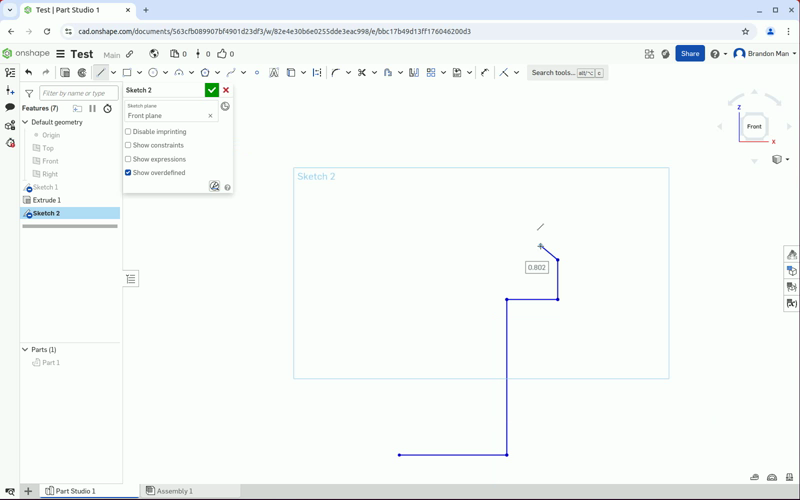
scroll(-6)
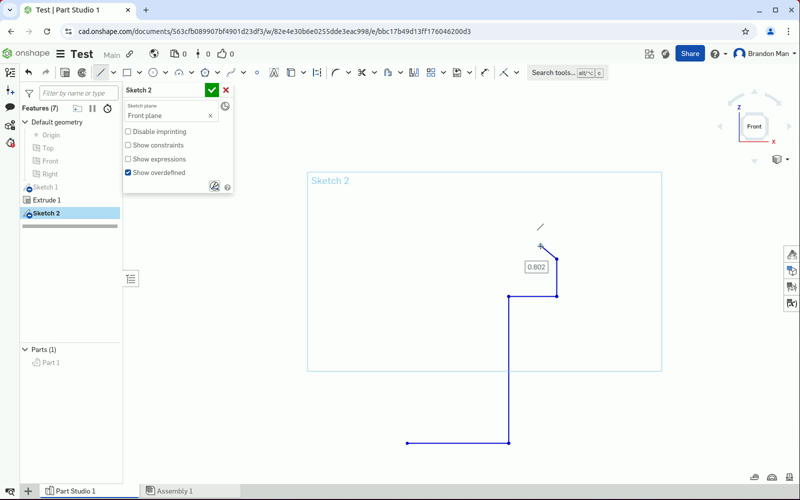
scroll(-6)
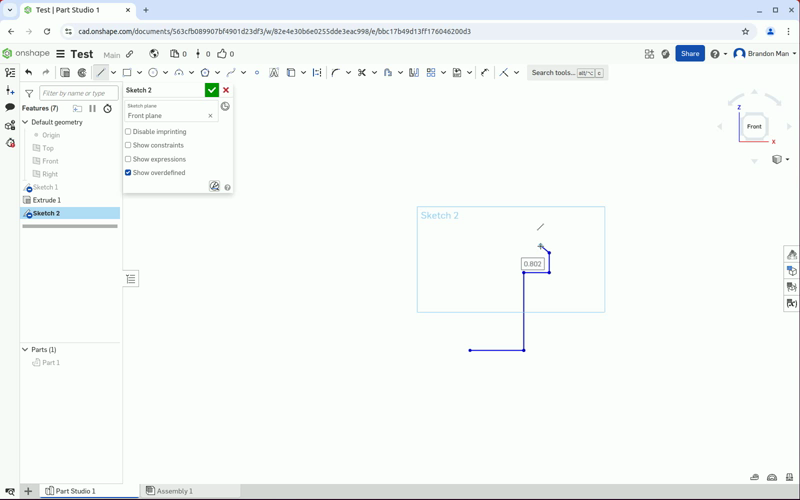
scroll(-6)
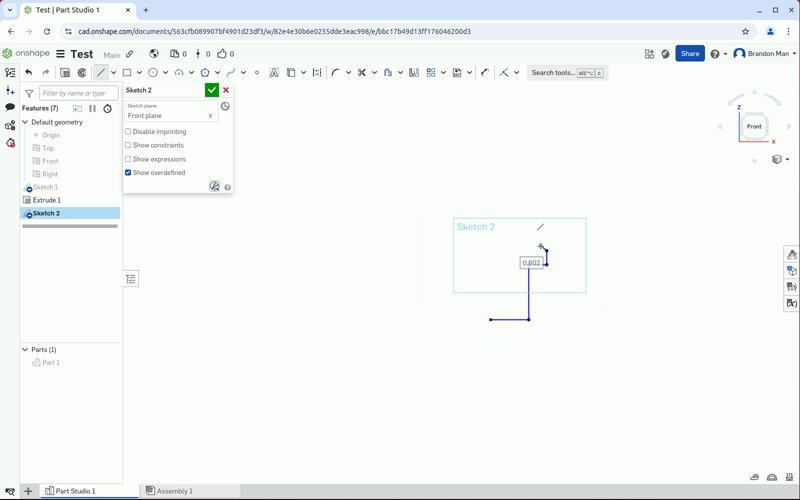
scroll(-6)
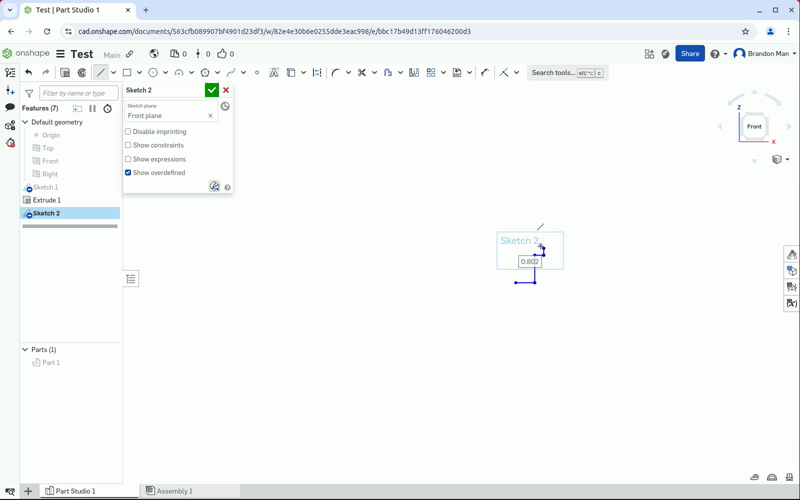
key_up(shift)
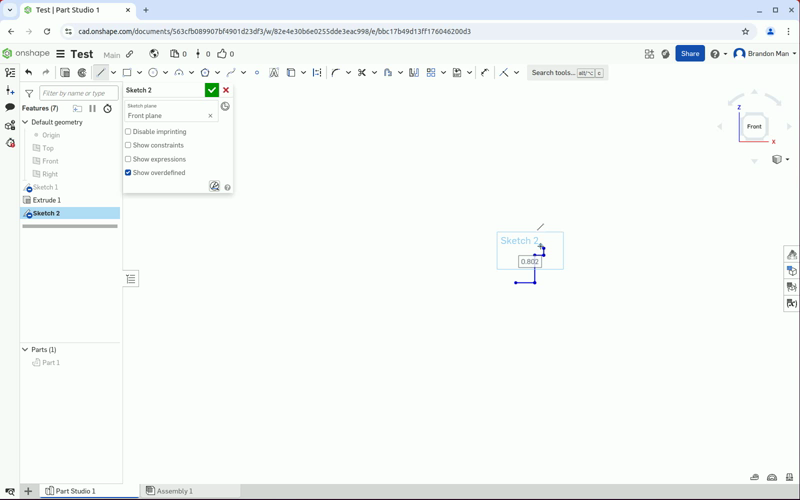
key_down(shift)
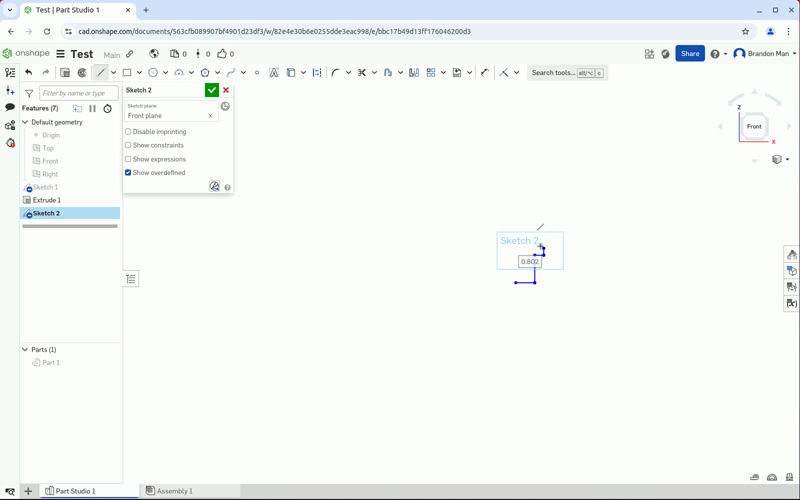
mouse_move(570, 245)
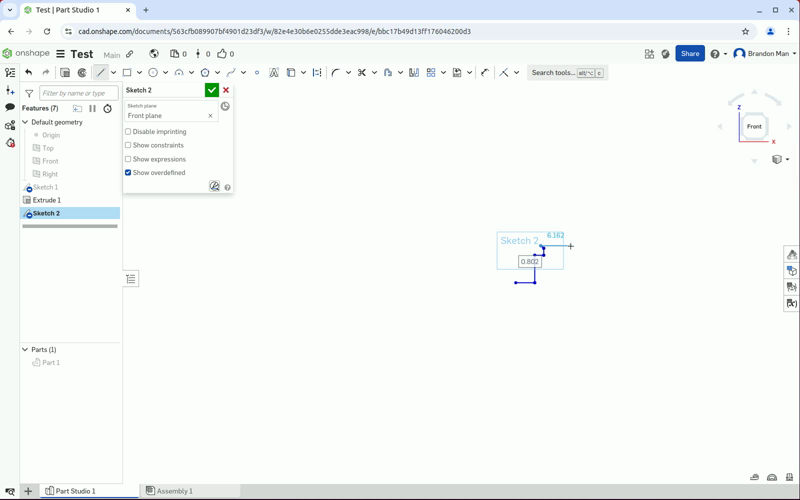
mouse_move(515, 245)
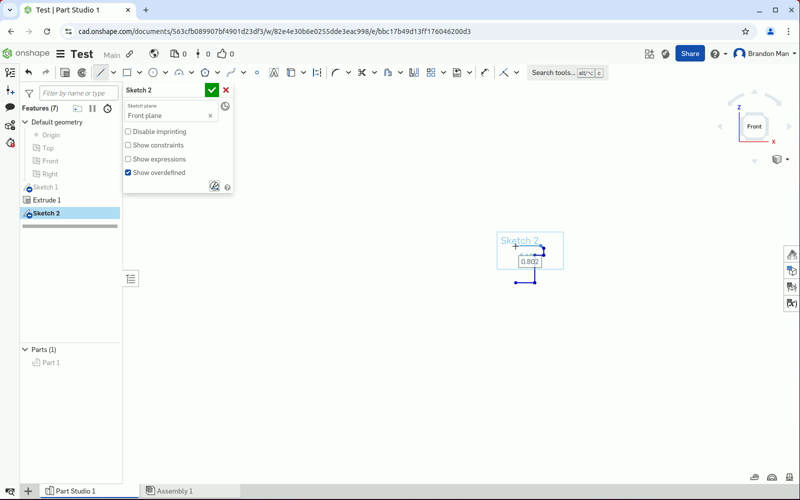
click(515, 245)
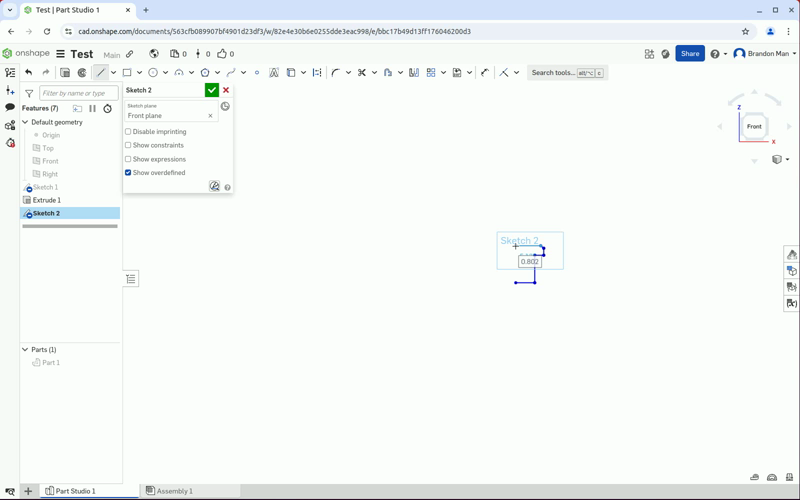
key_up(shift)
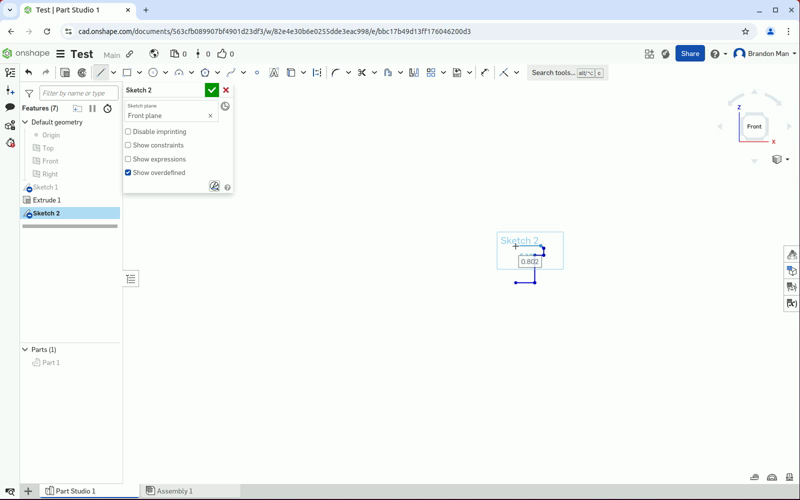
mouse_move(545, 245)
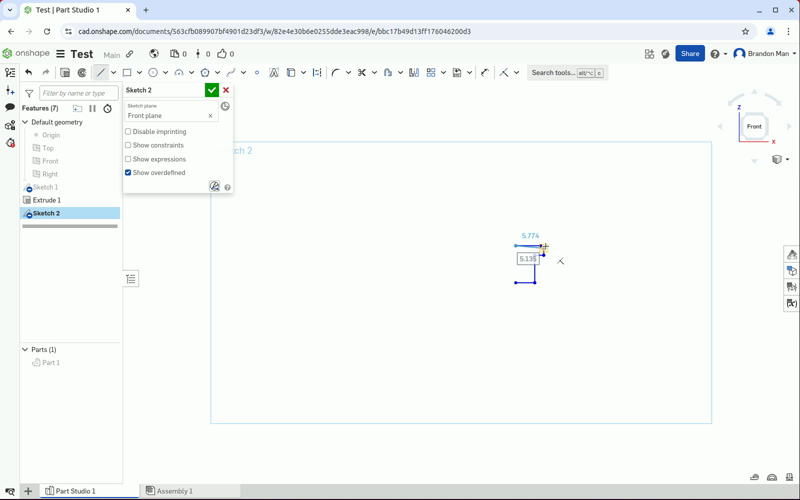
key_down(shift)
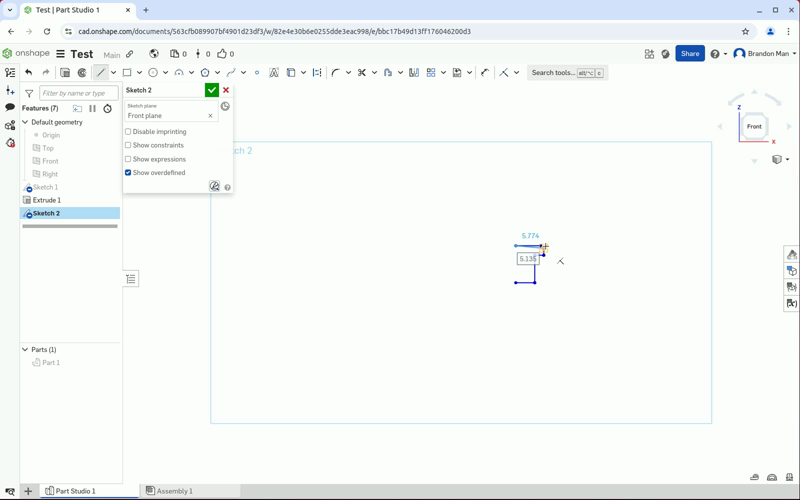
mouse_move(515, 282)
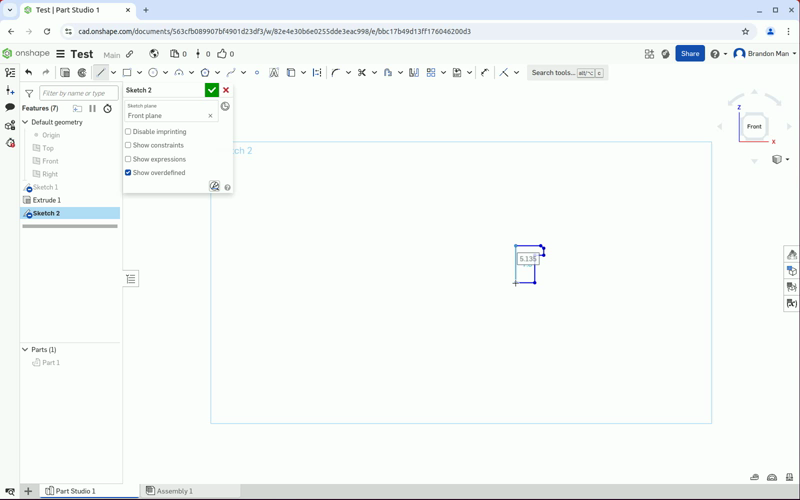
key_up(shift)
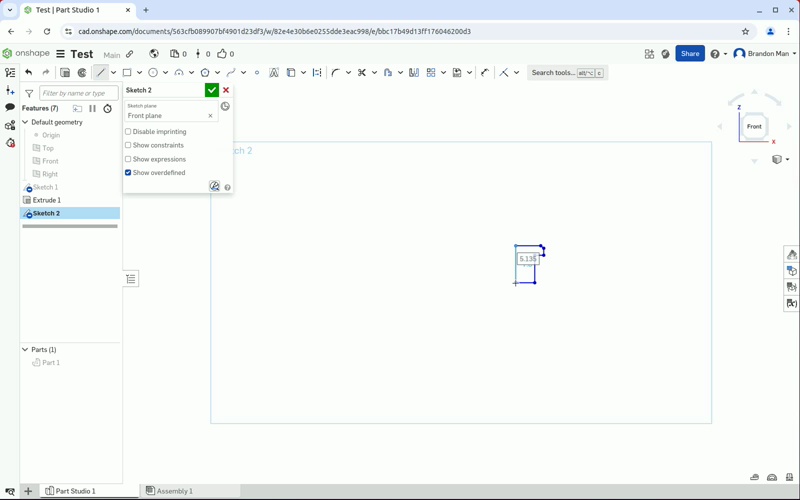
click(515, 282)
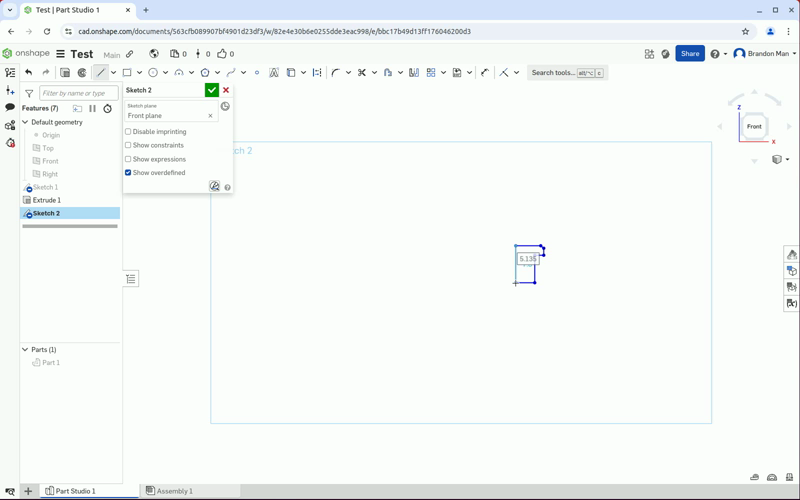
key(esc)
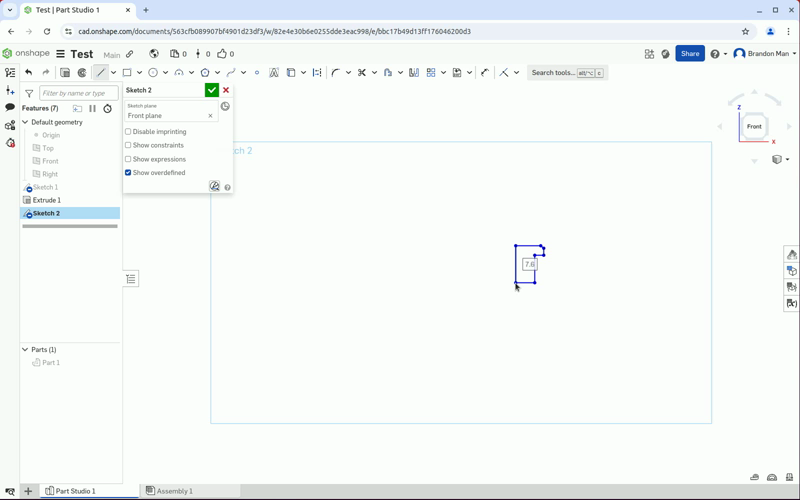
mouse_move(531, 261)
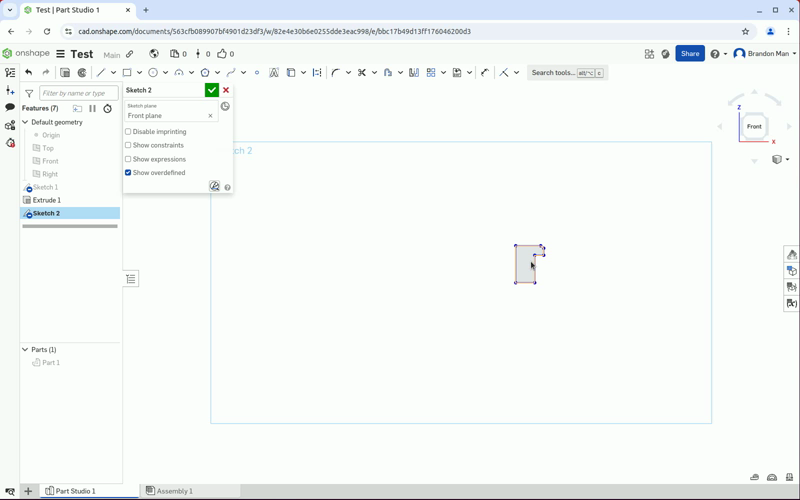
scroll(6)
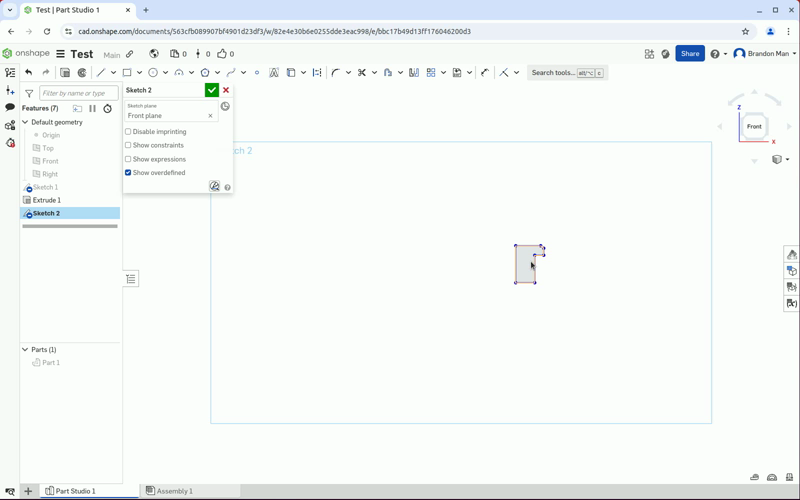
scroll(6)
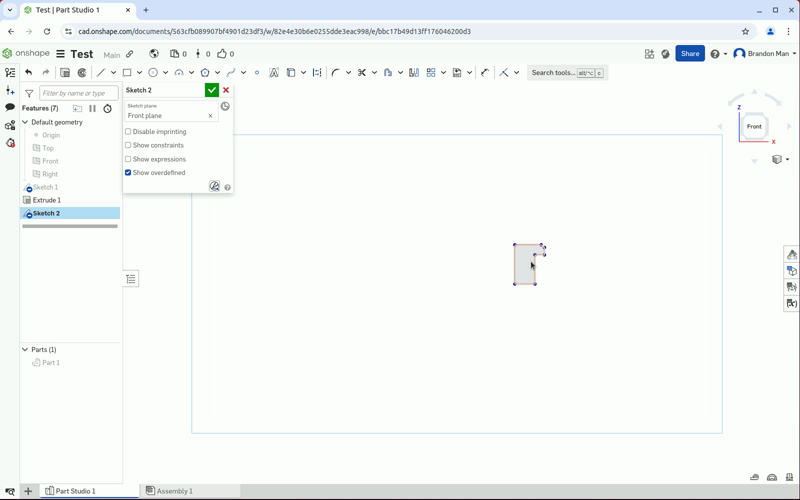
scroll(6)
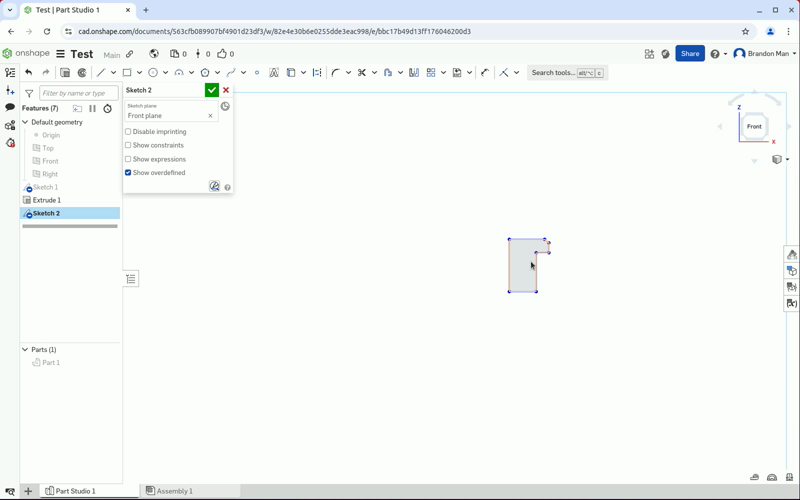
scroll(6)
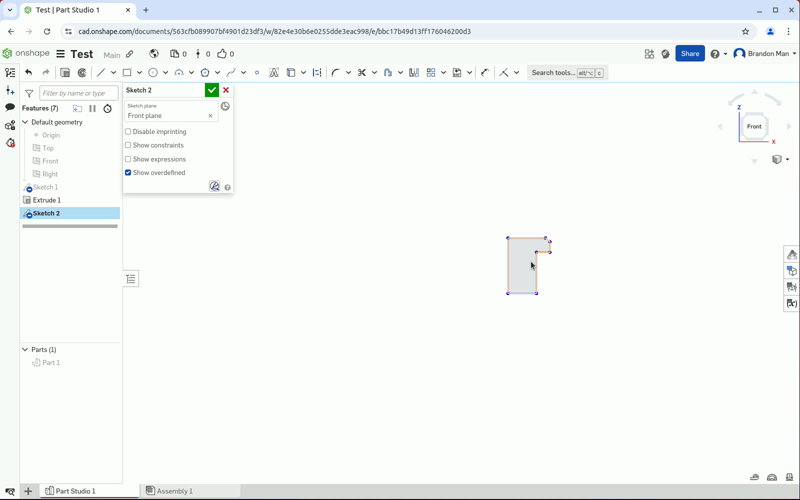
scroll(6)
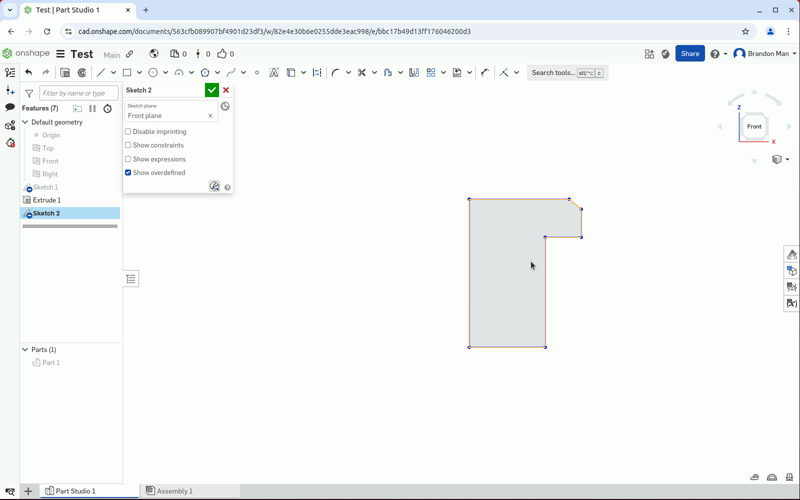
scroll(6)
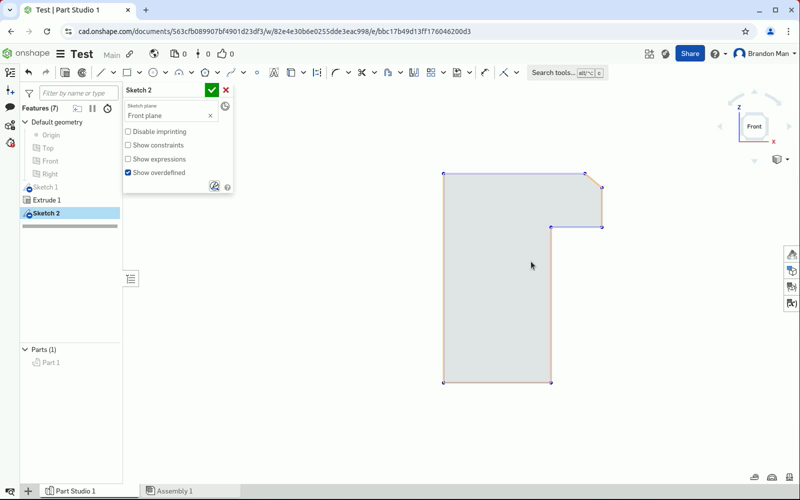
scroll(6)
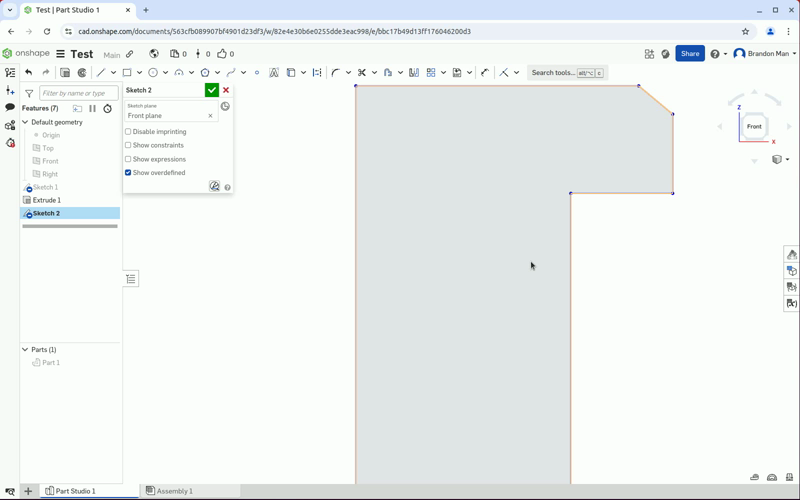
click(531, 261)
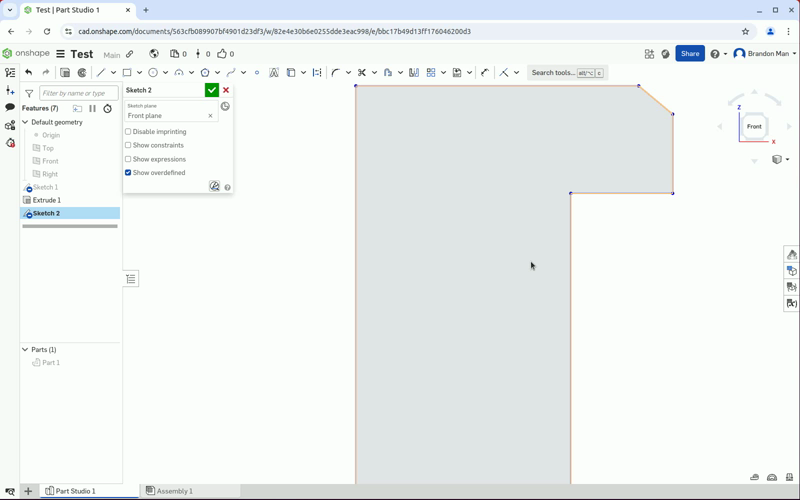
scroll(-6)
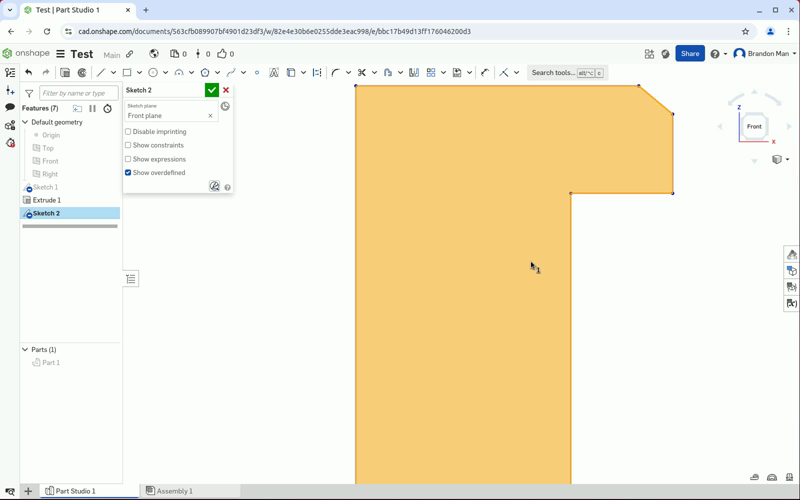
scroll(-6)
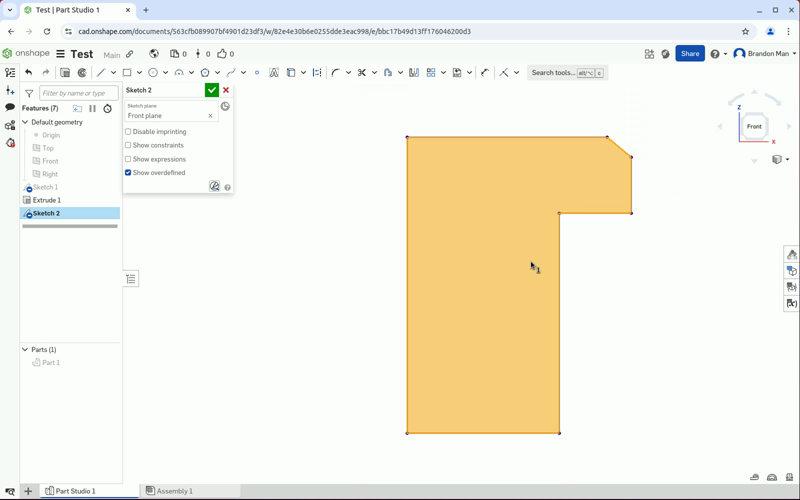
scroll(-6)
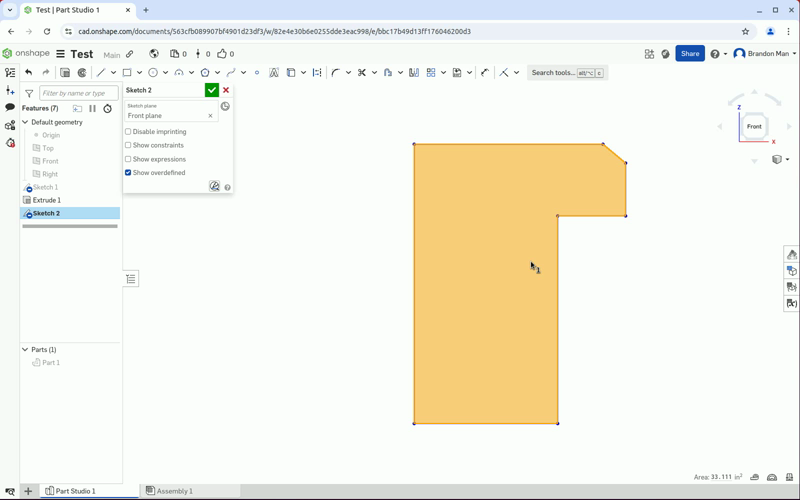
scroll(-6)
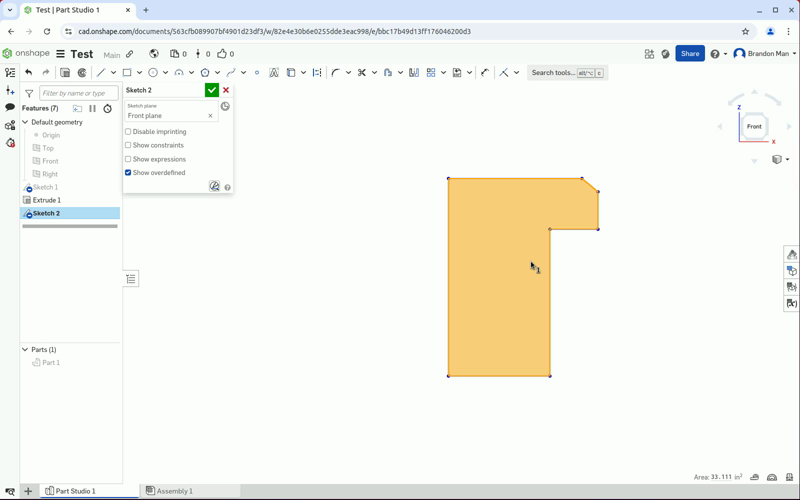
scroll(-6)
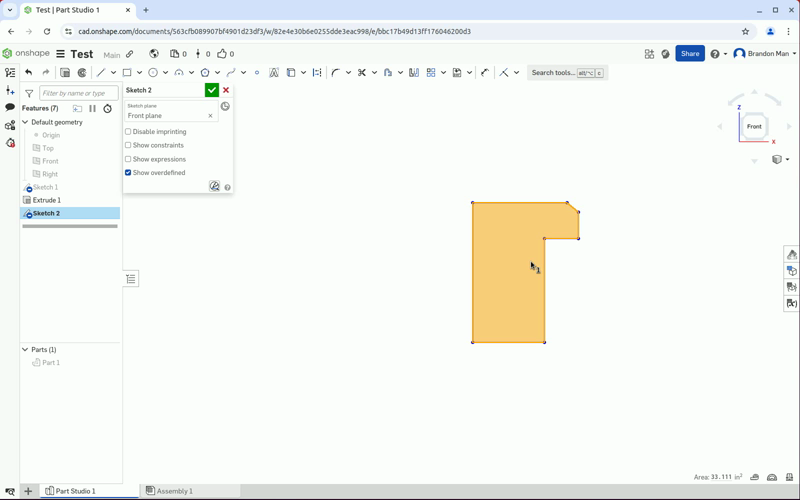
scroll(-6)
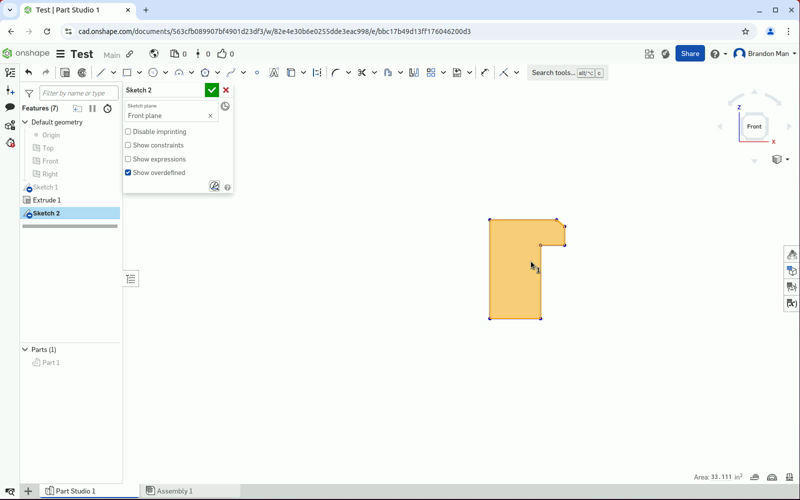
scroll(-6)
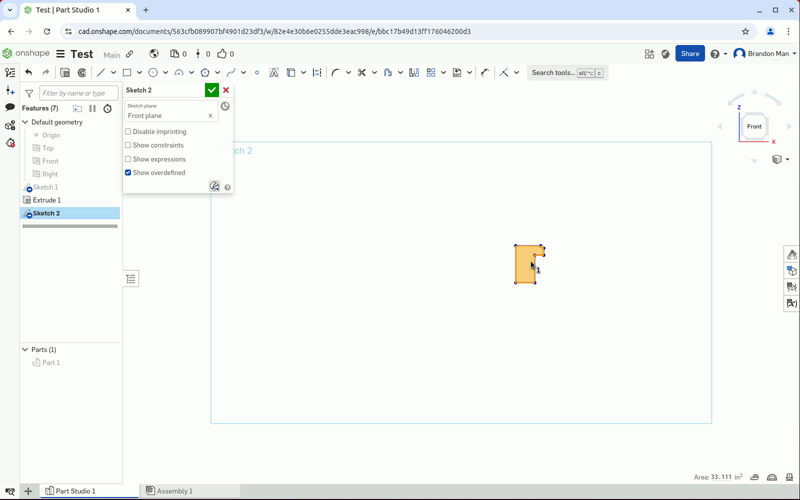
mouse_move(73, 352)
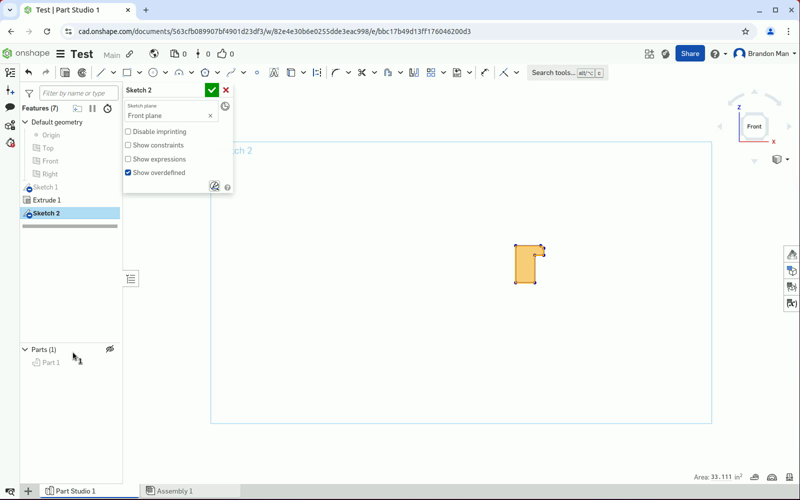
key(shift+y)
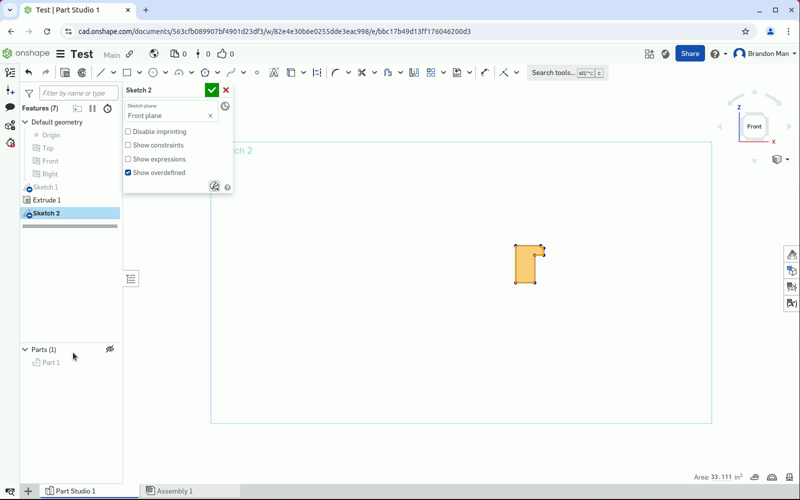
key(shift+e)
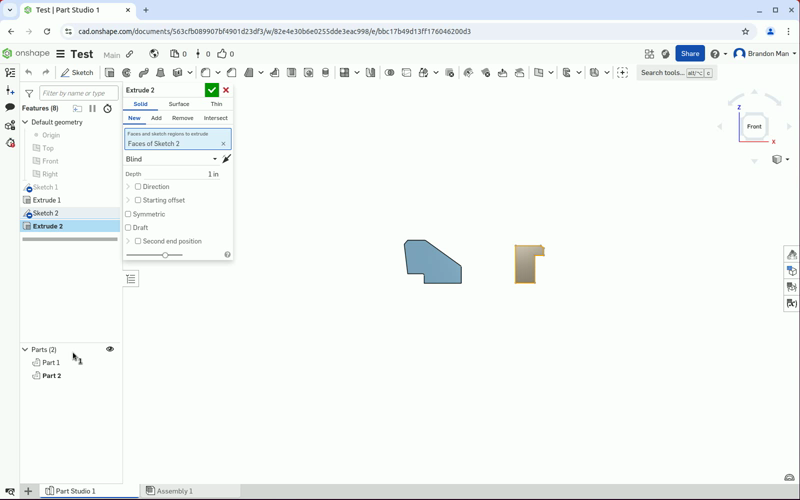
mouse_move(143, 106)
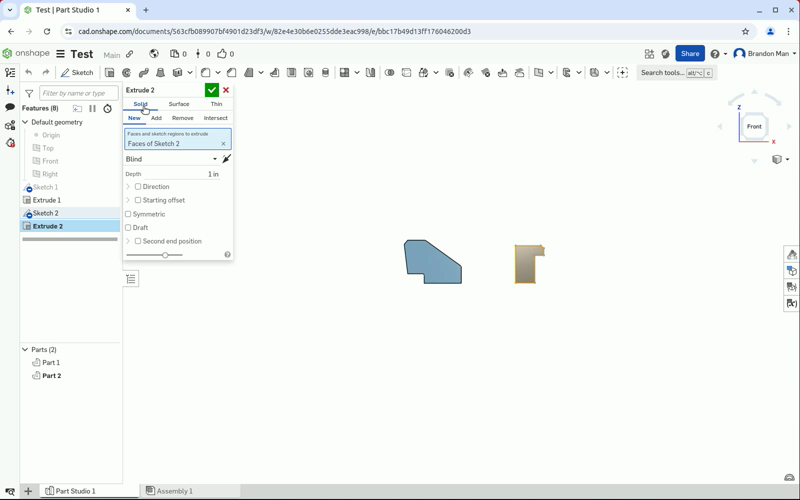
click(143, 106)
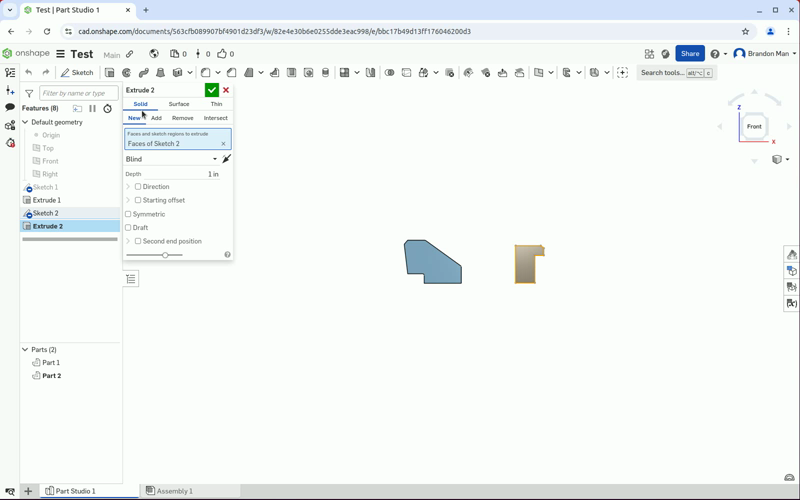
mouse_move(137, 120)
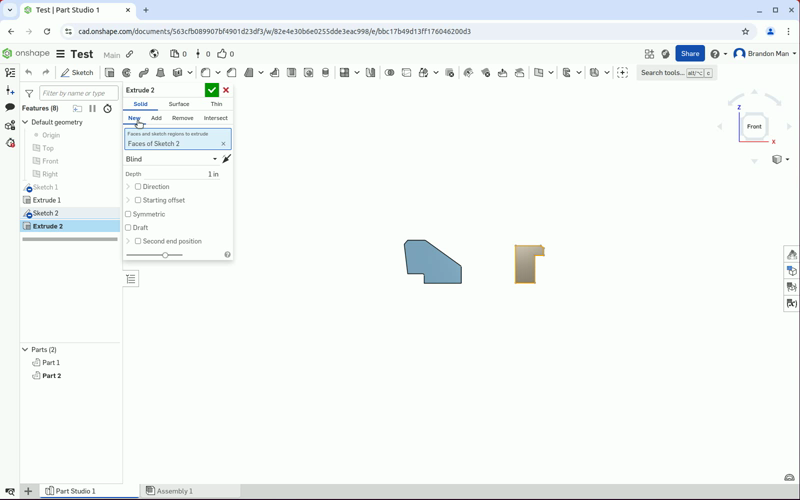
click(137, 120)
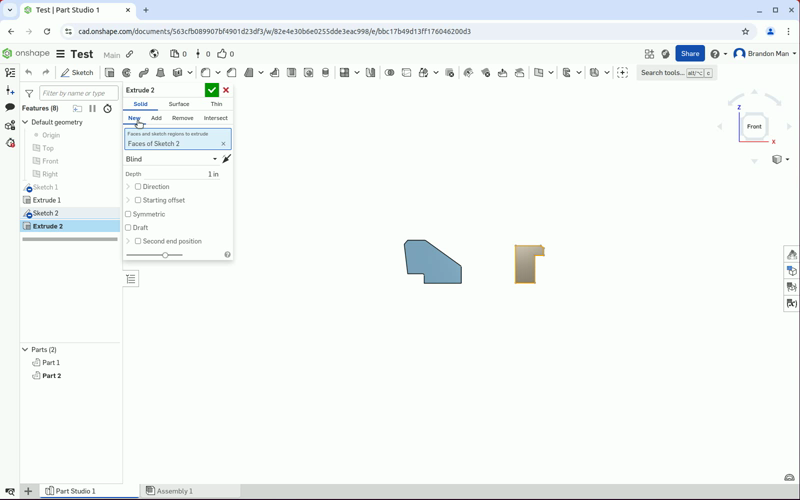
key(tab, 4)
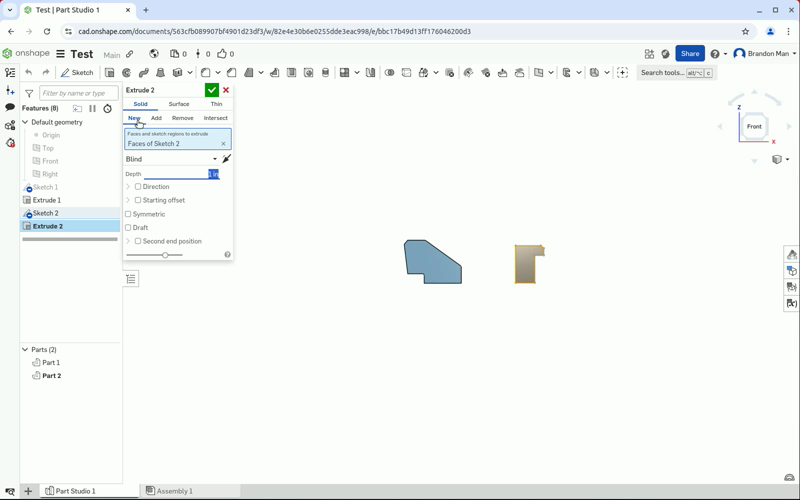
text(0.963)
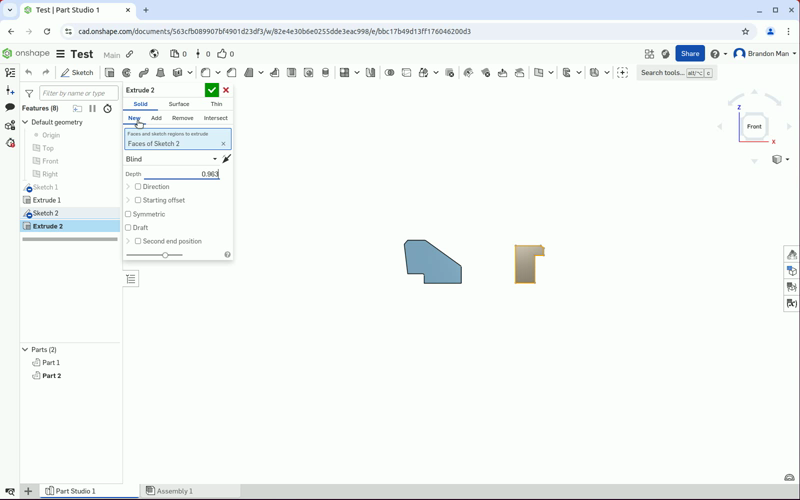
key(enter)
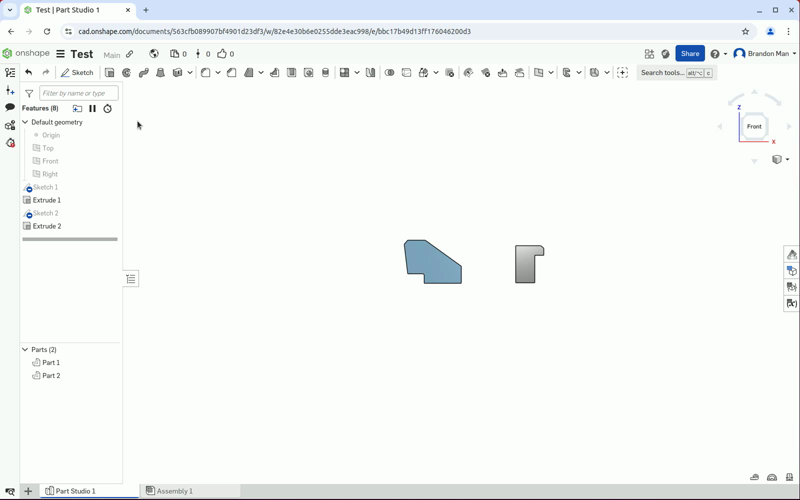
key(shift+h)
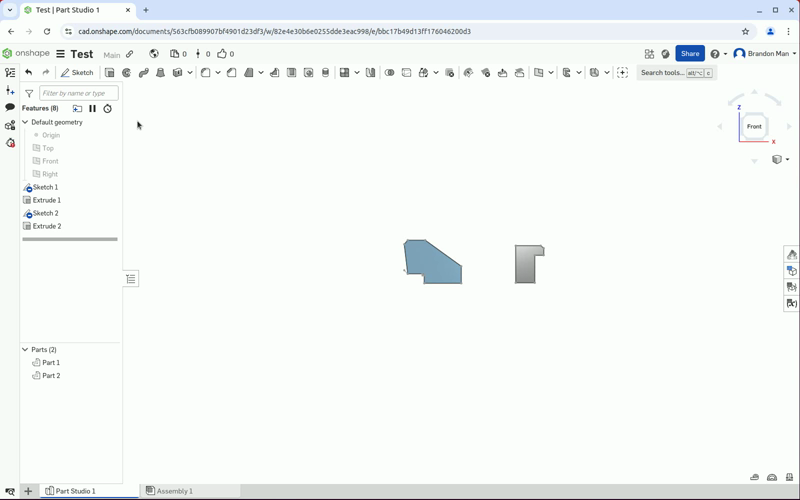
key(shift+h)
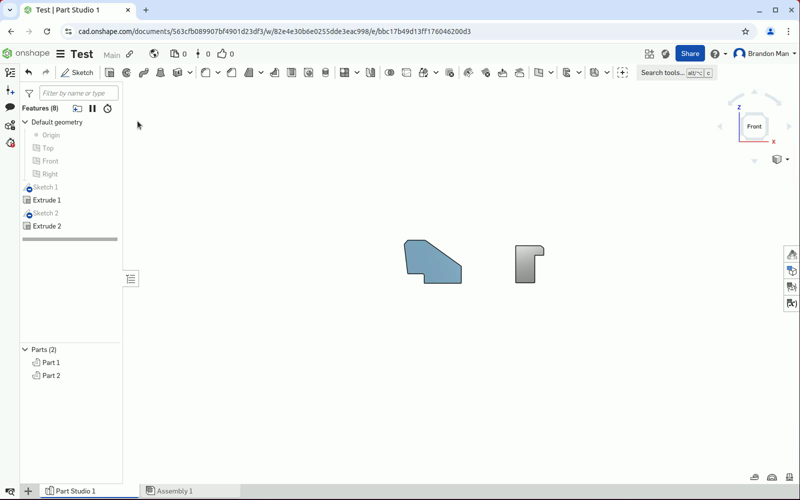
mouse_move(73, 189)
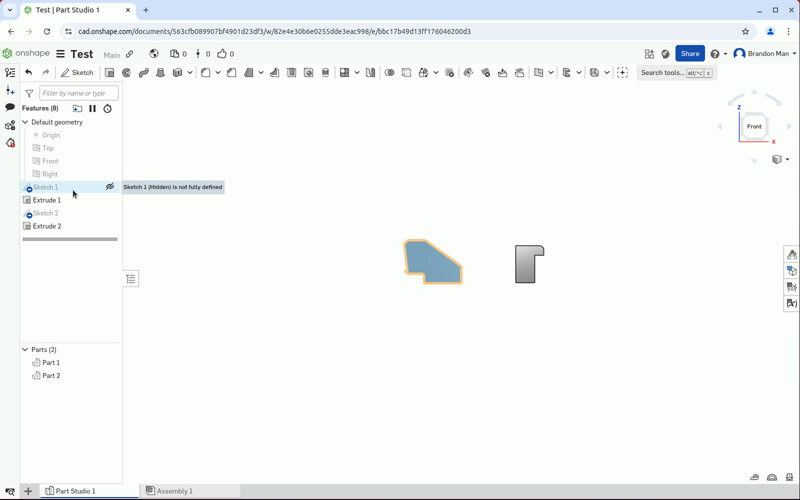
click(73, 189)
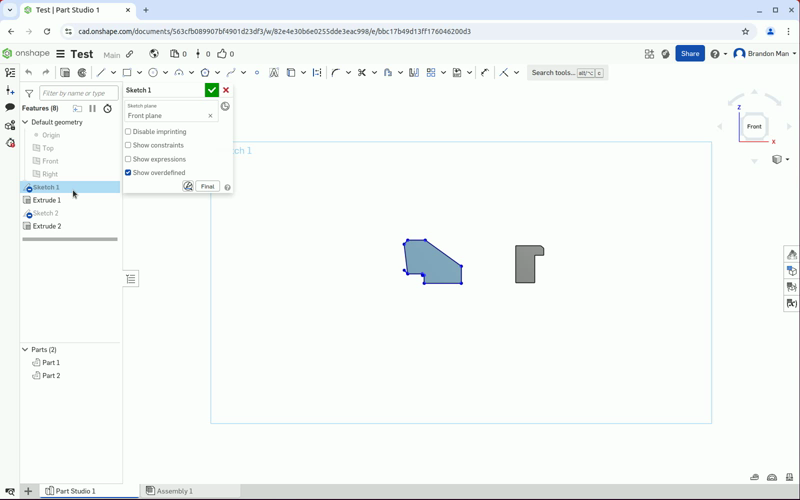
mouse_move(229, 92)
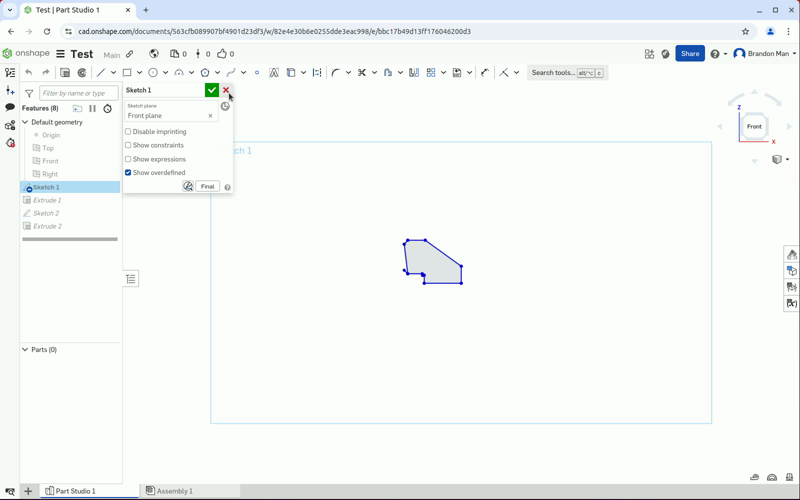
click(229, 92)
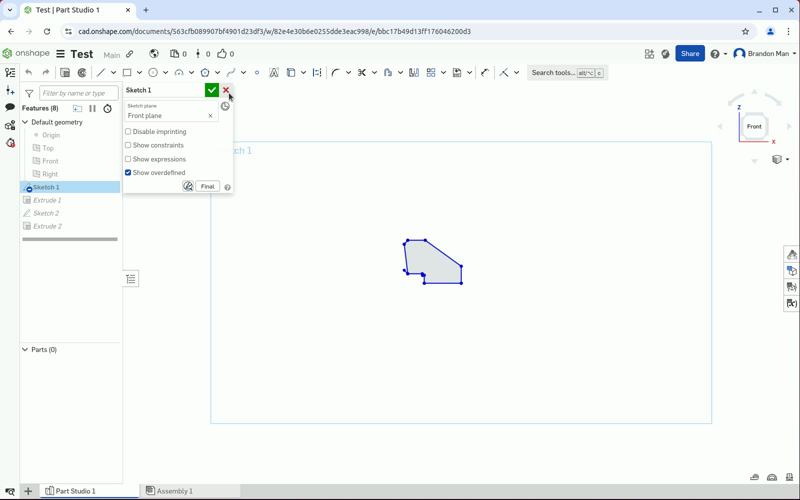
key(shift+s)
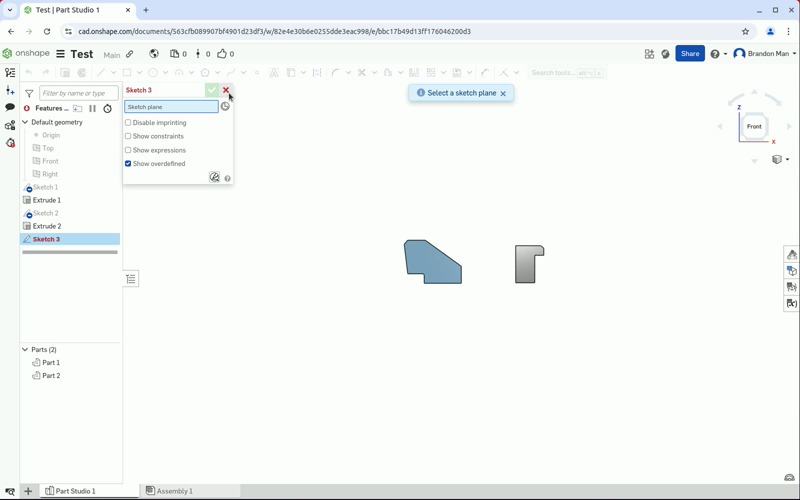
mouse_move(73, 163)
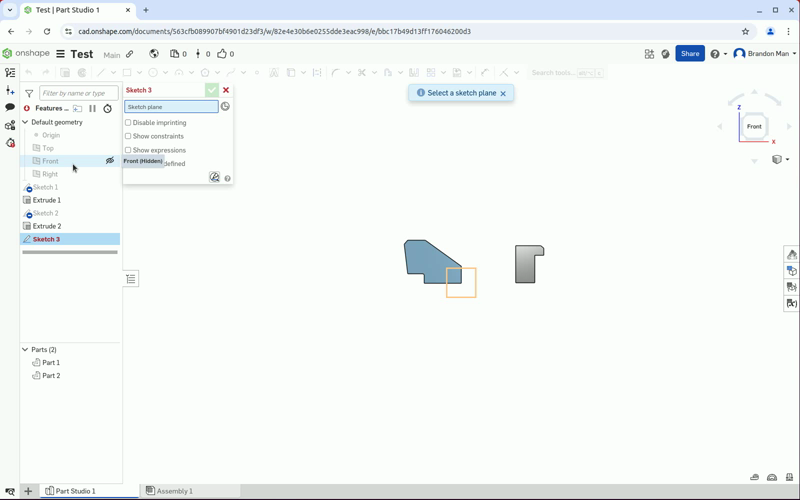
click(73, 163)
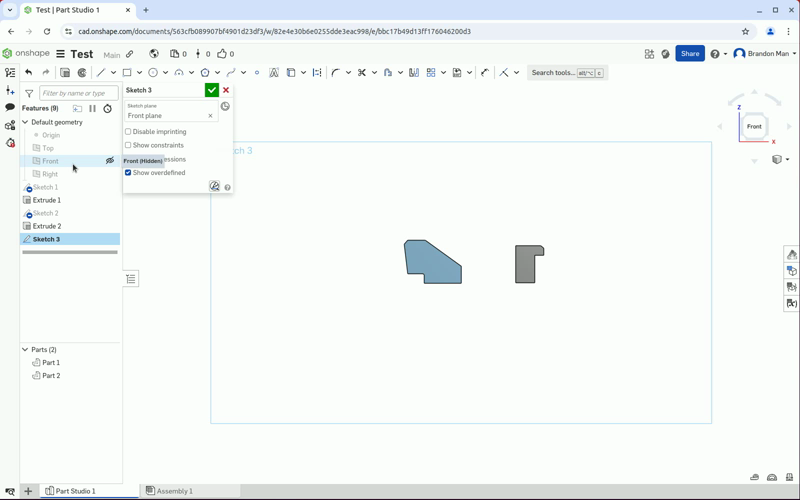
mouse_move(73, 352)
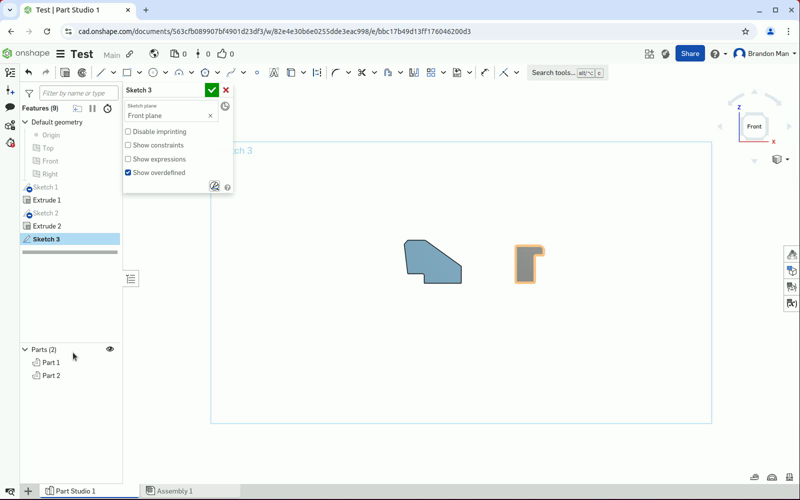
key(y)
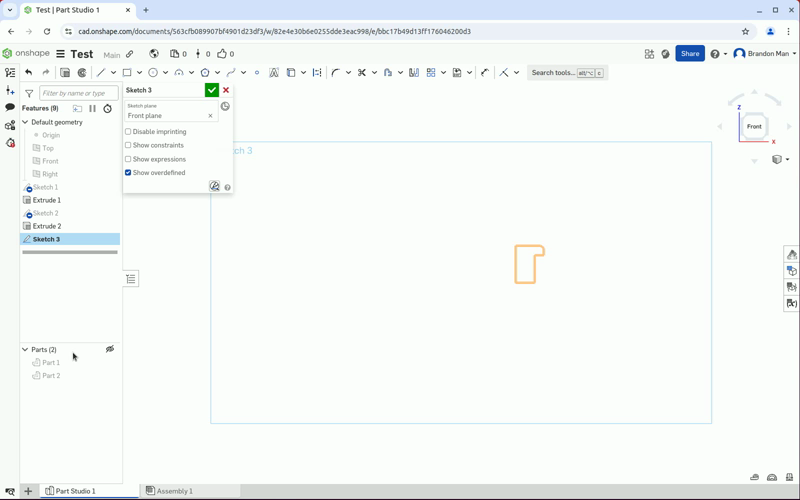
key(l)
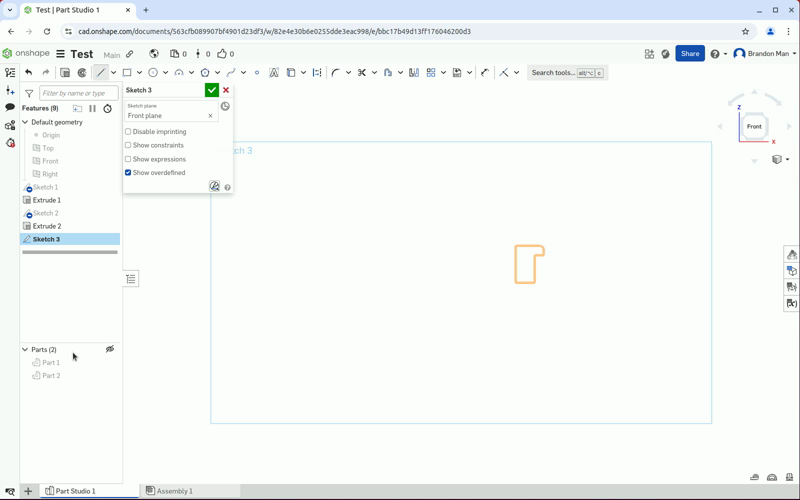
key_down(shift)
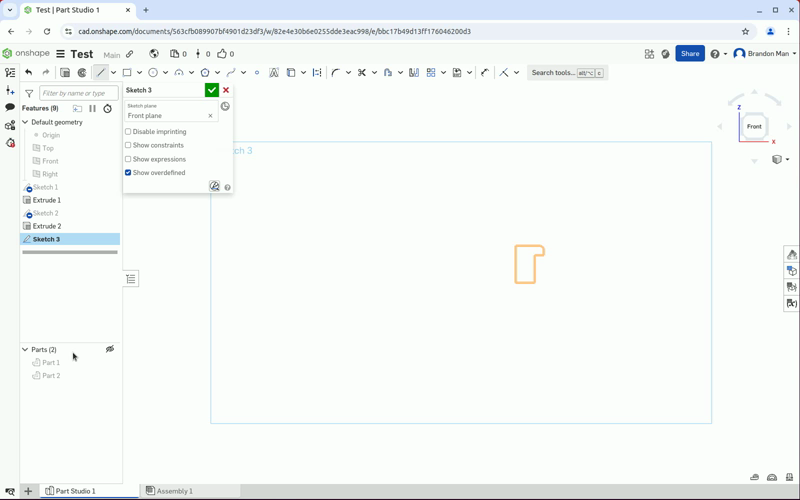
mouse_move(405, 357)
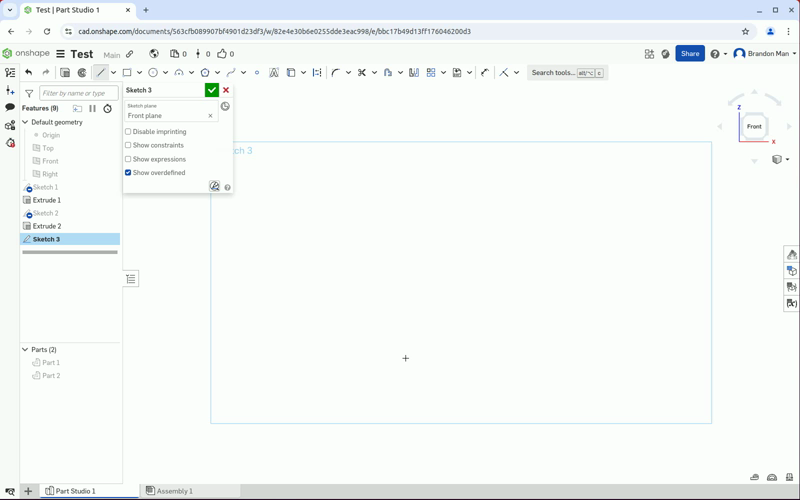
click(405, 357)
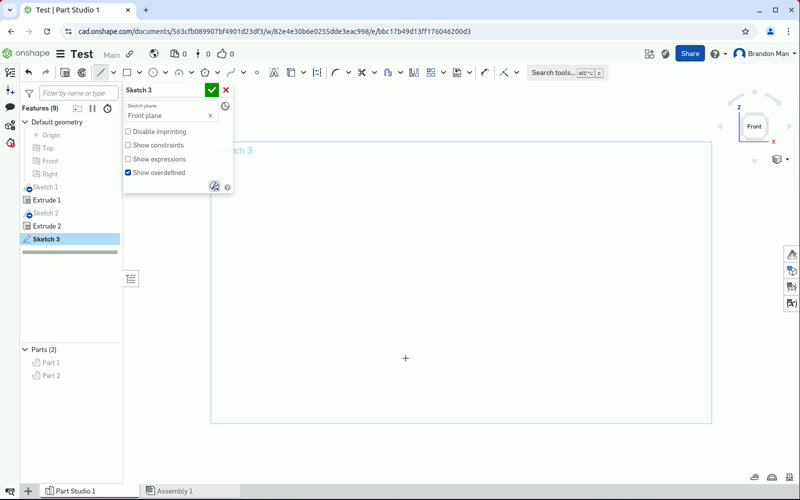
key_up(shift)
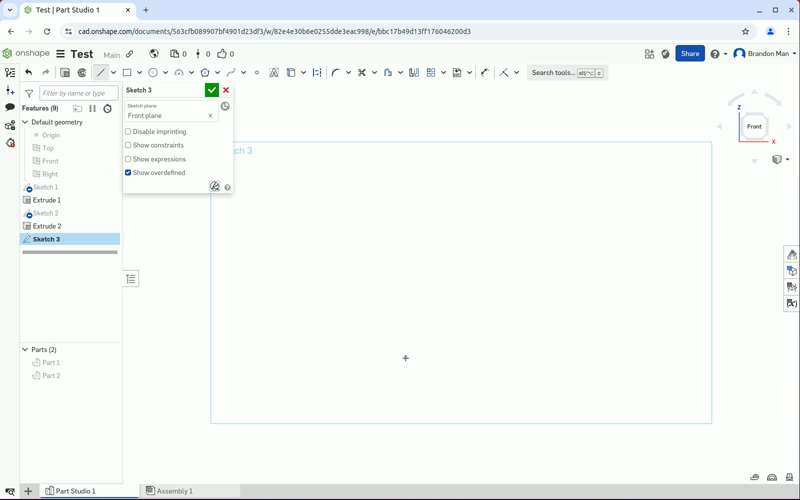
key_down(shift)
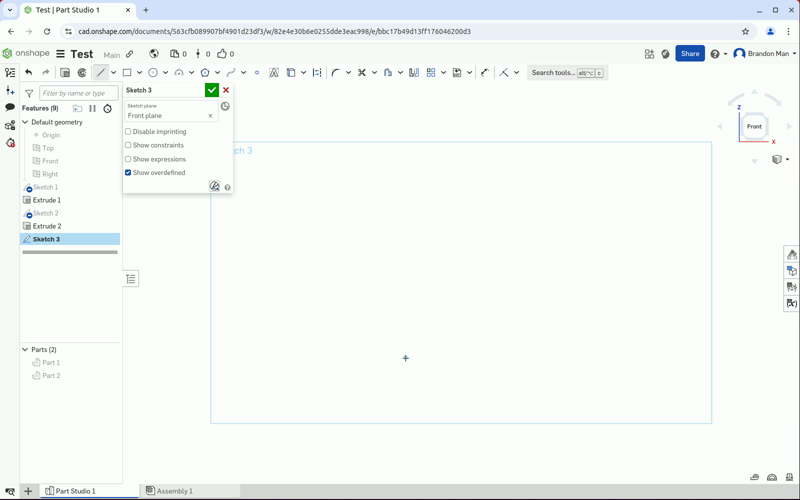
mouse_move(435, 357)
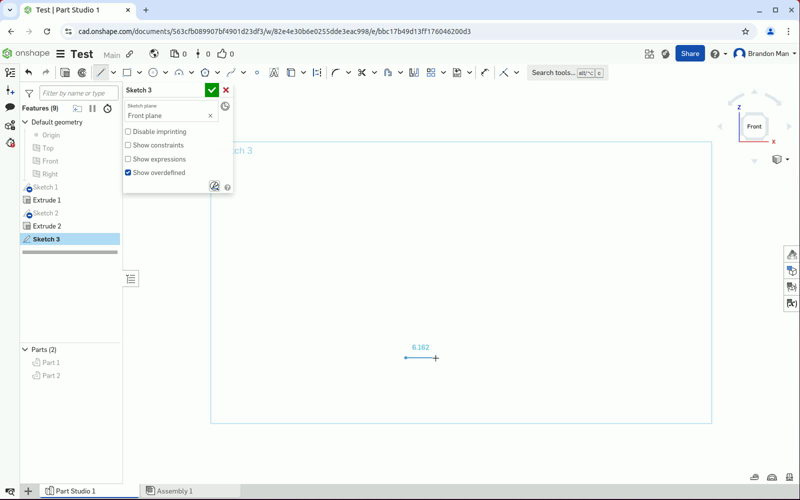
mouse_move(444, 357)
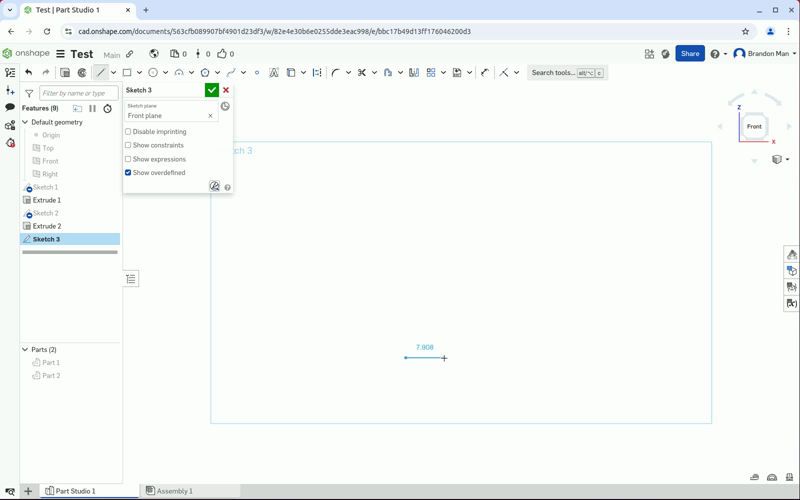
click(444, 357)
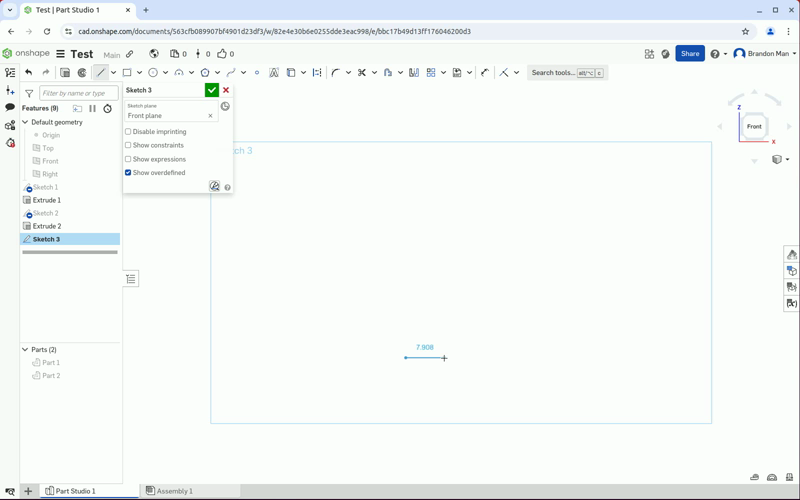
key_up(shift)
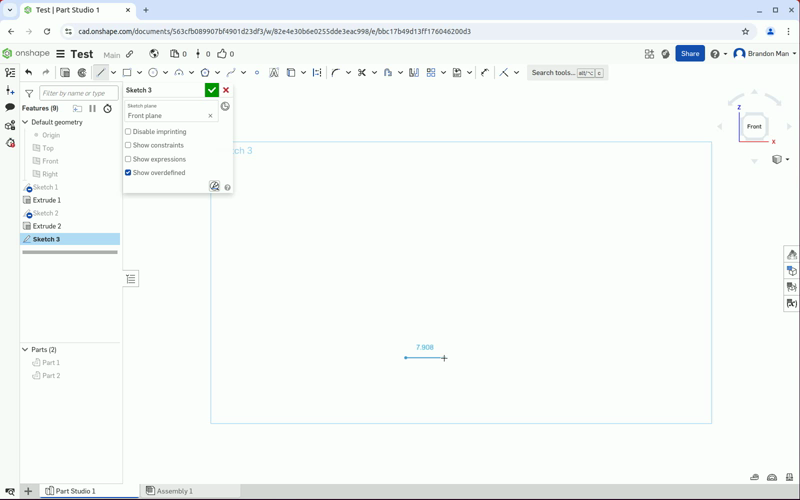
key_down(shift)
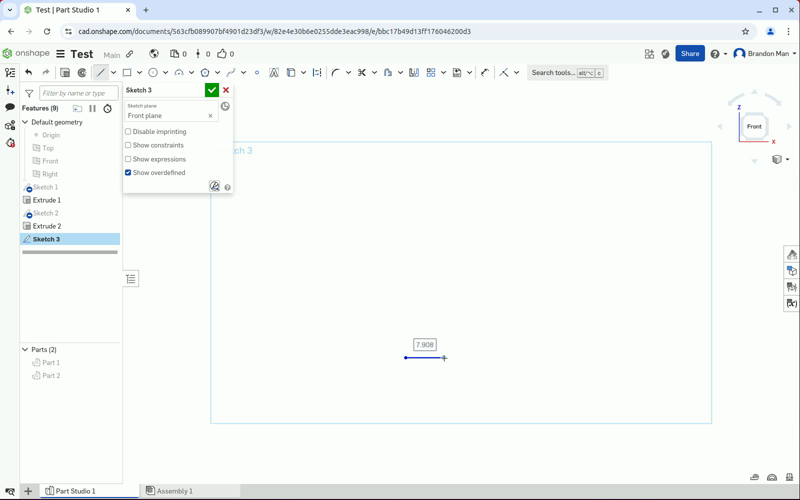
mouse_move(474, 357)
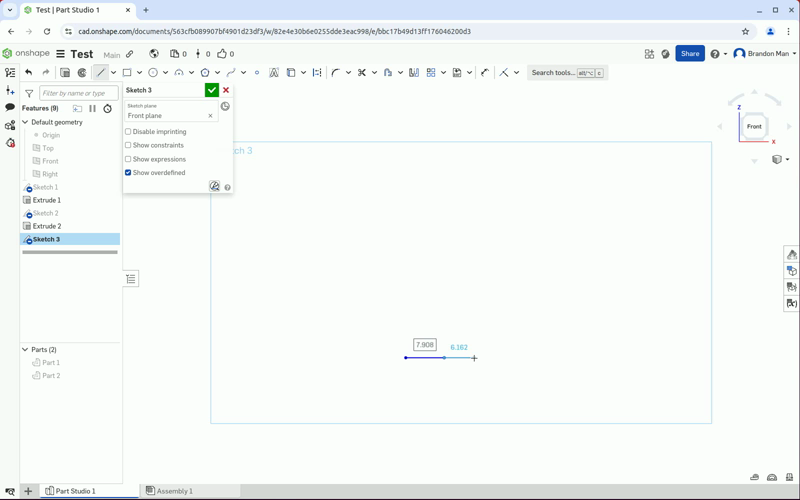
mouse_move(444, 351)
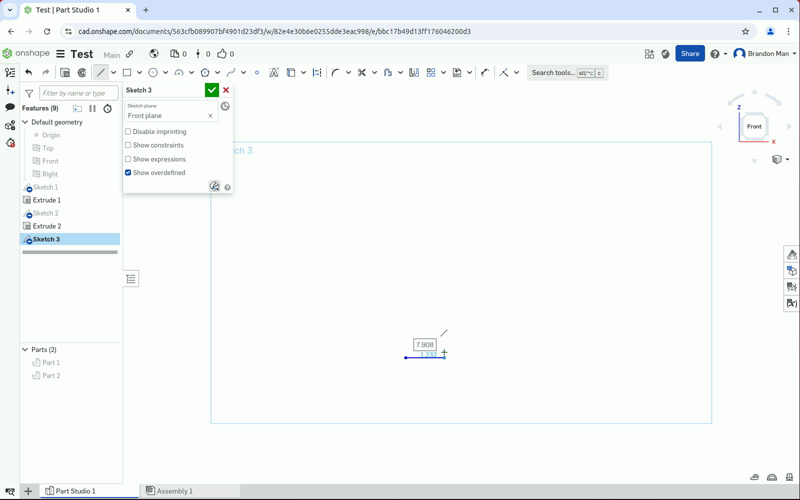
scroll(6)
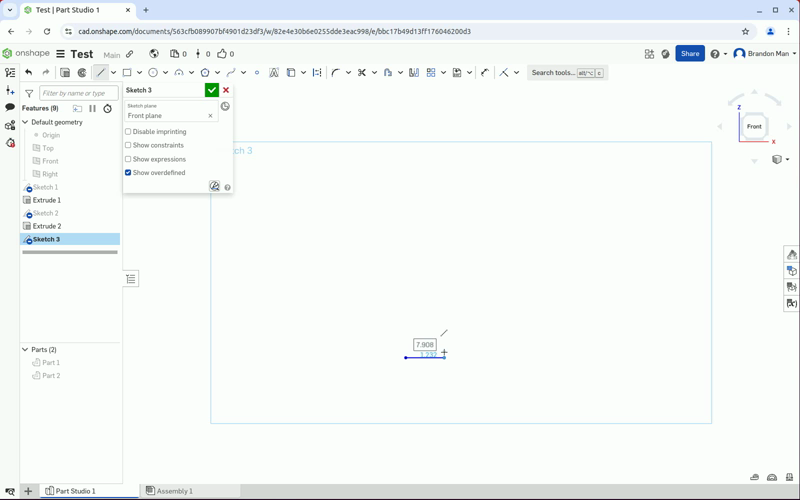
scroll(6)
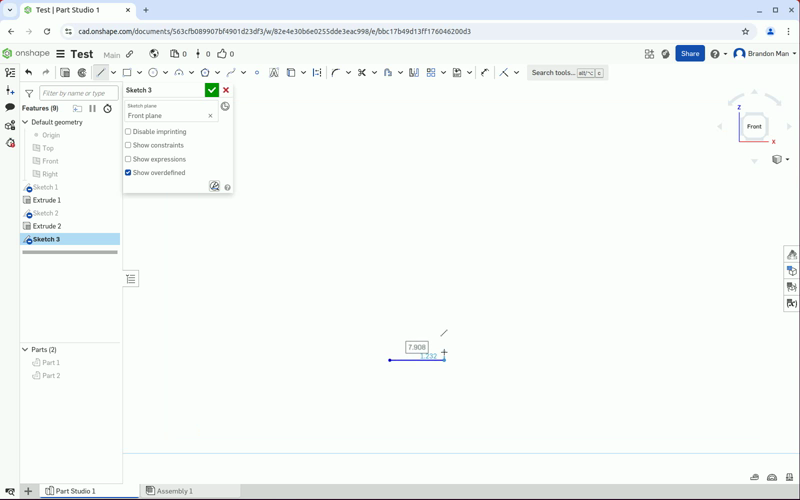
scroll(6)
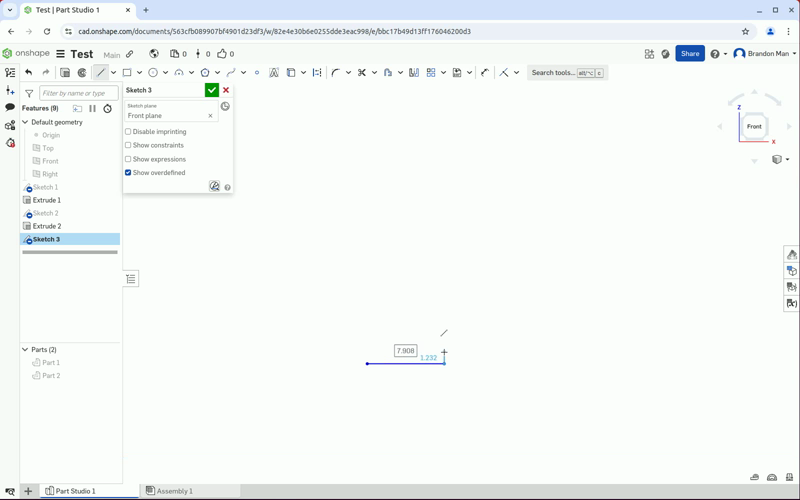
scroll(6)
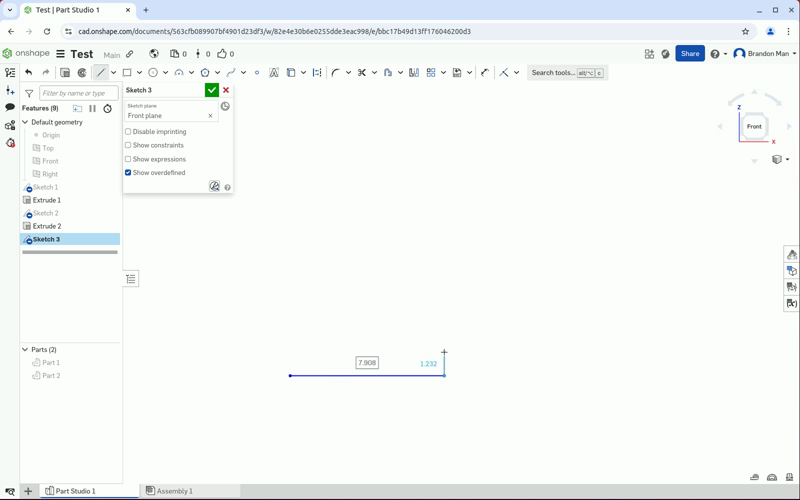
scroll(6)
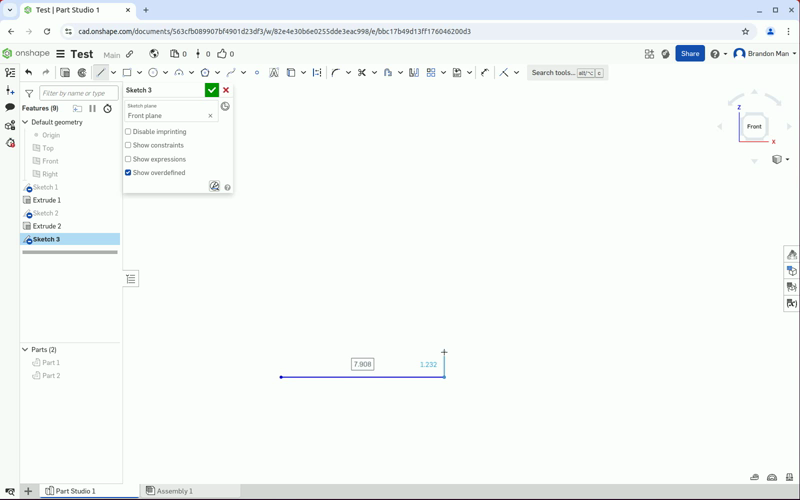
scroll(6)
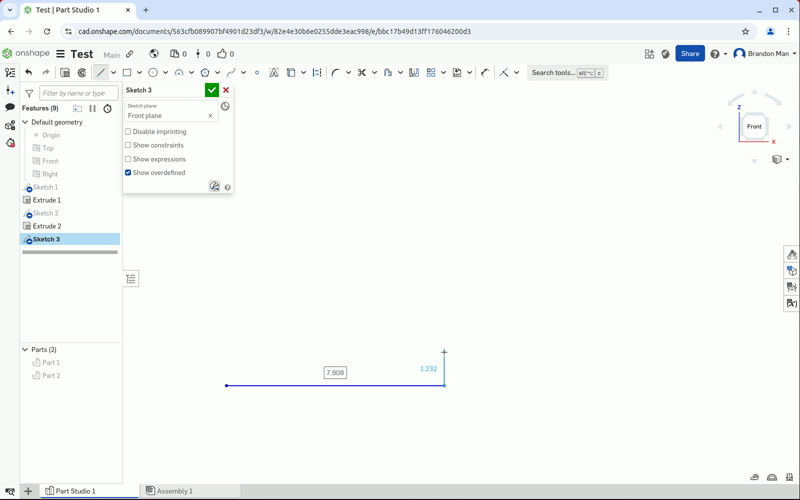
scroll(6)
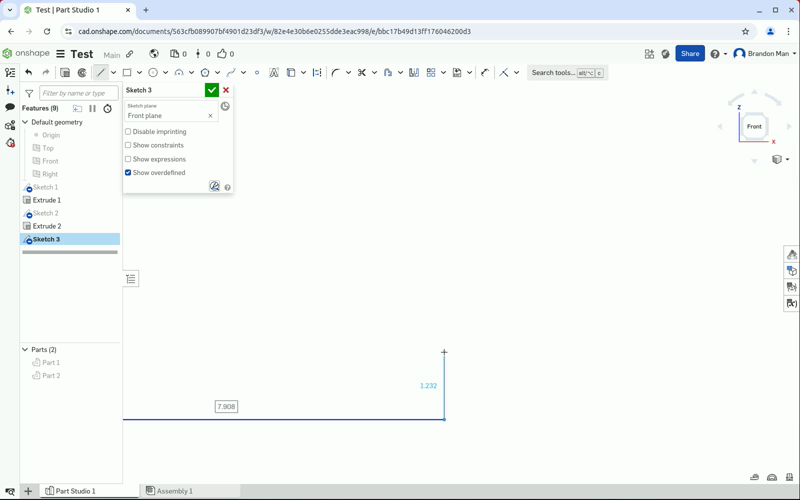
click(444, 351)
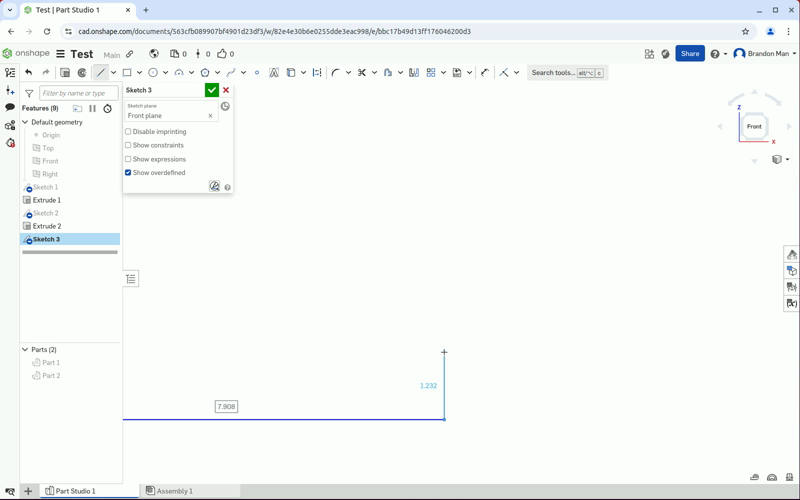
scroll(-6)
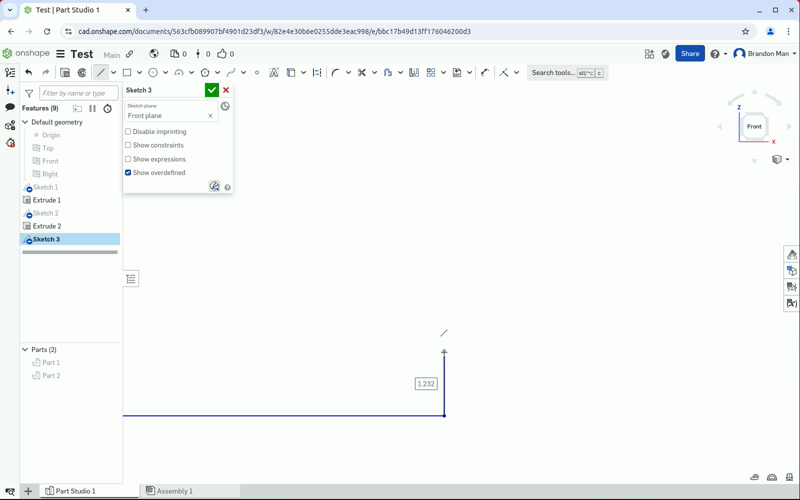
scroll(-6)
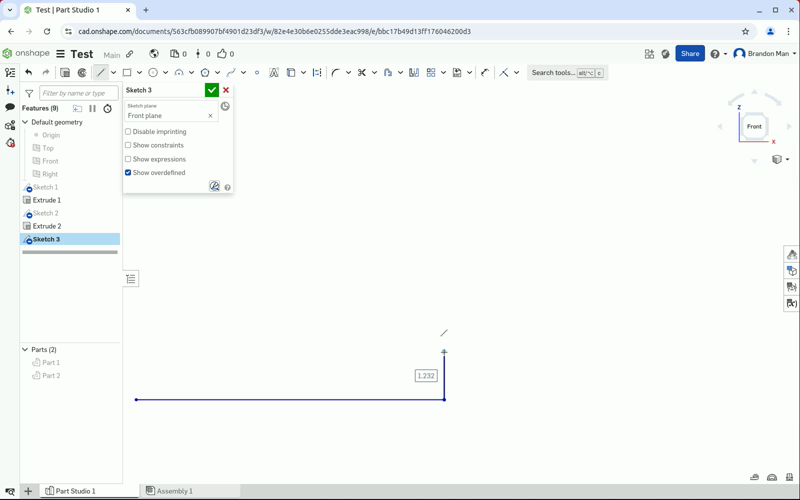
scroll(-6)
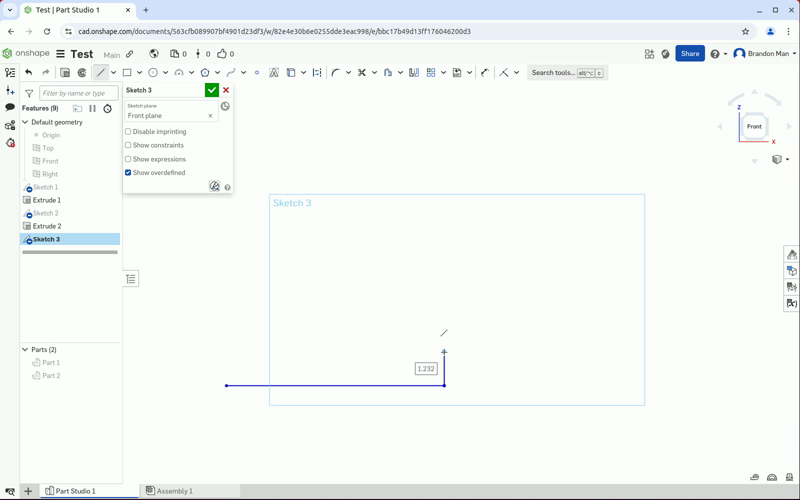
scroll(-6)
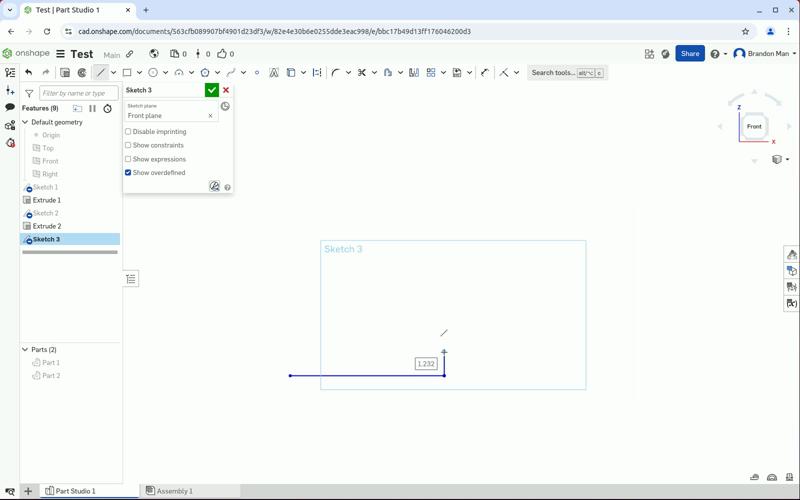
scroll(-6)
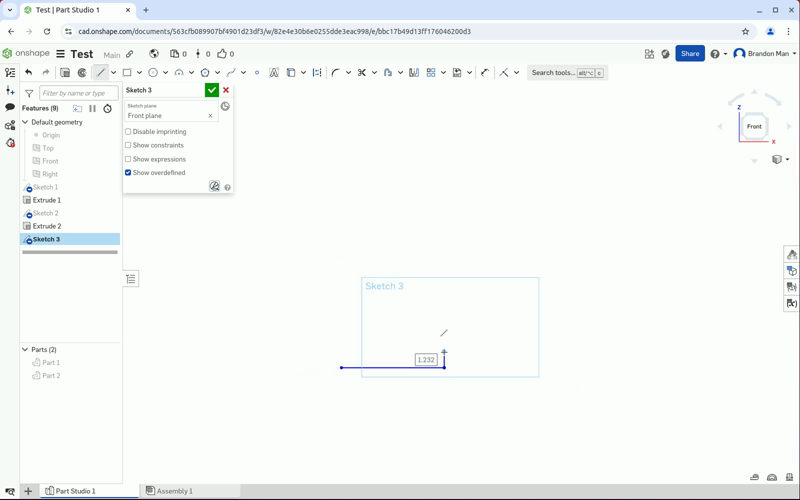
scroll(-6)
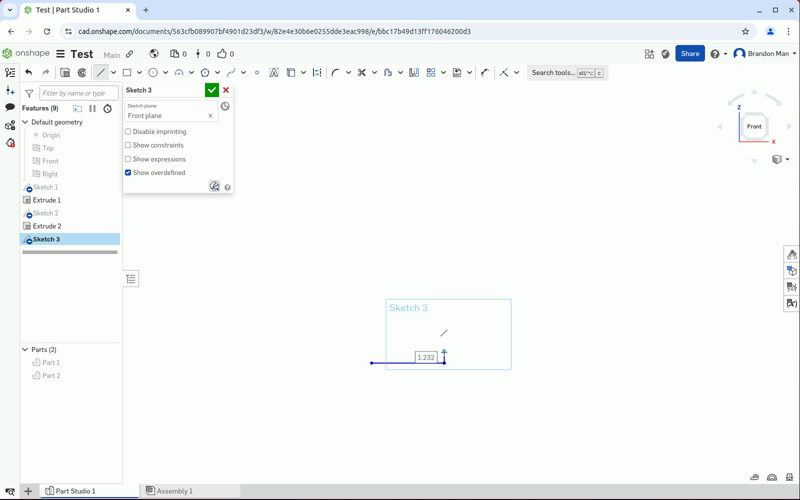
scroll(-6)
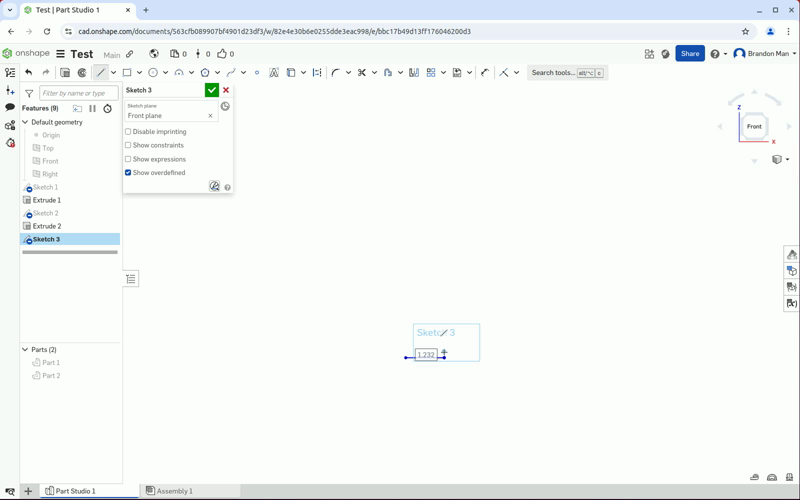
key_up(shift)
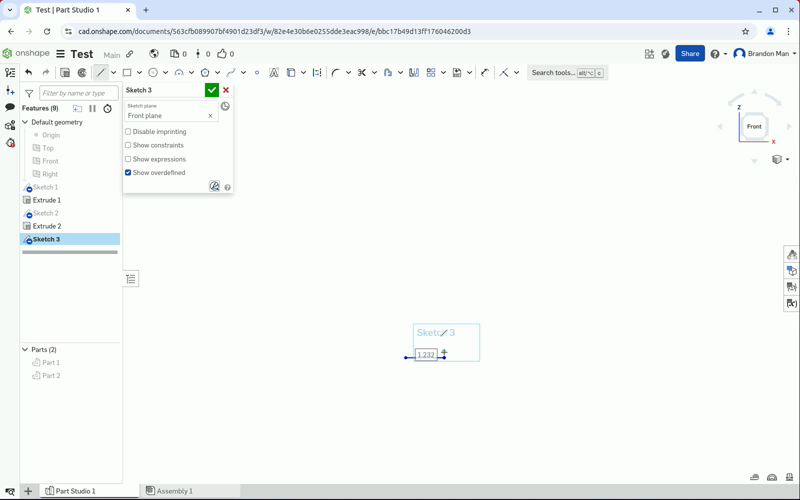
key(esc)
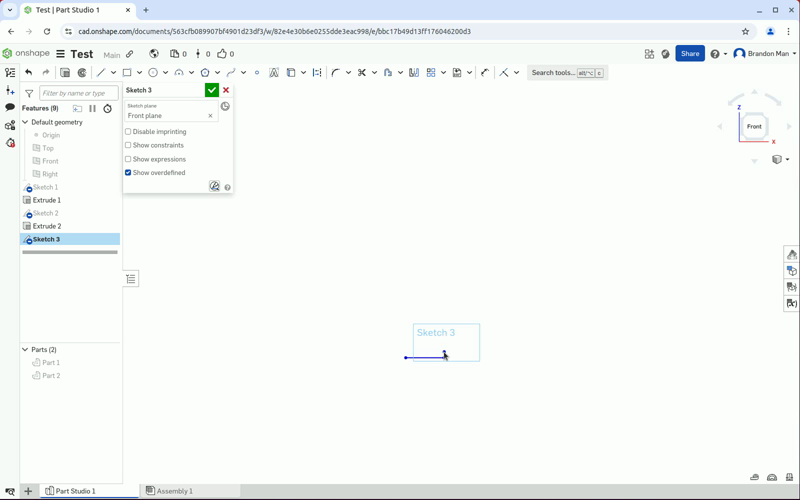
key(a)
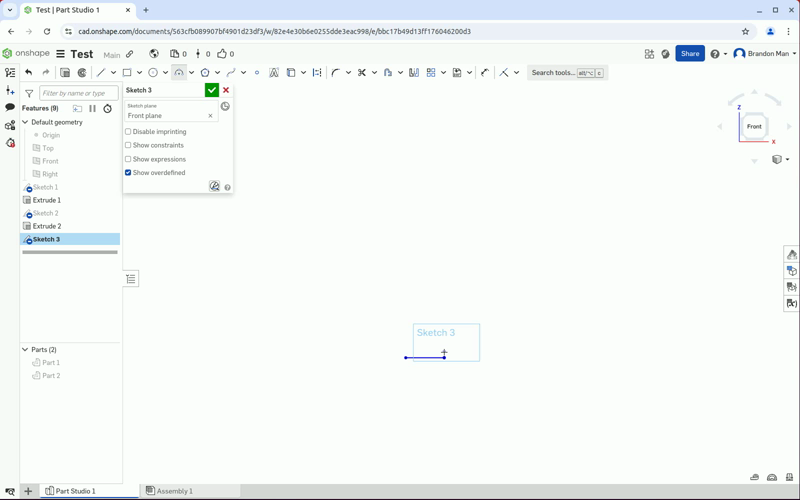
mouse_move(444, 351)
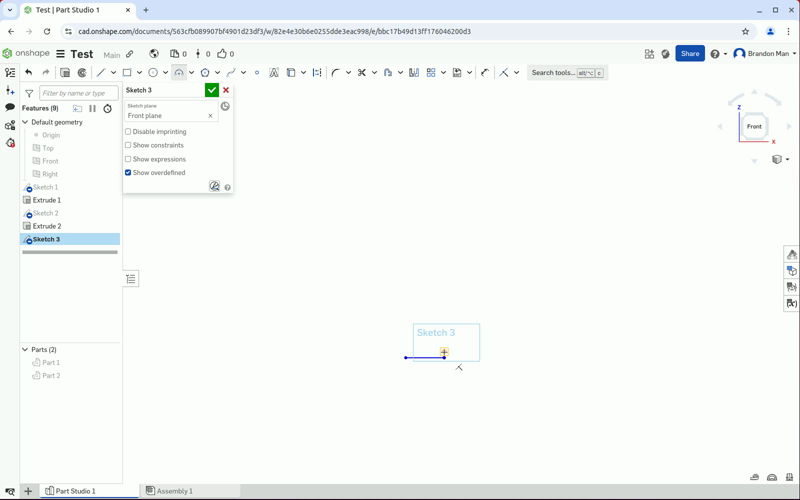
click(444, 351)
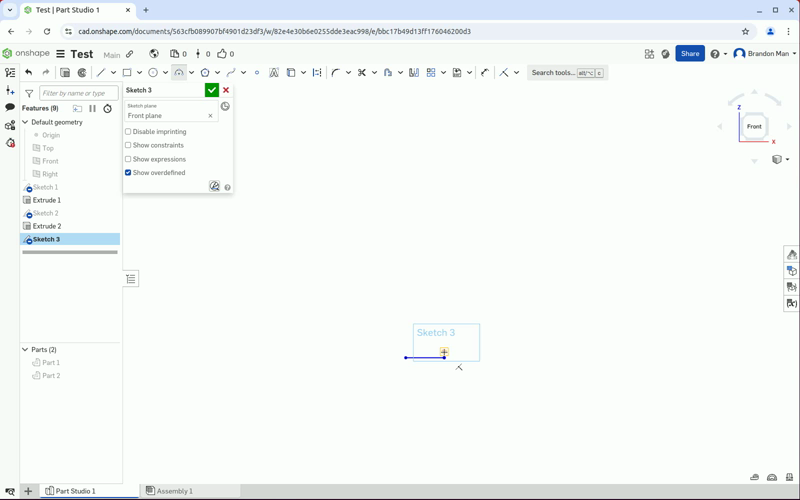
key_down(shift)
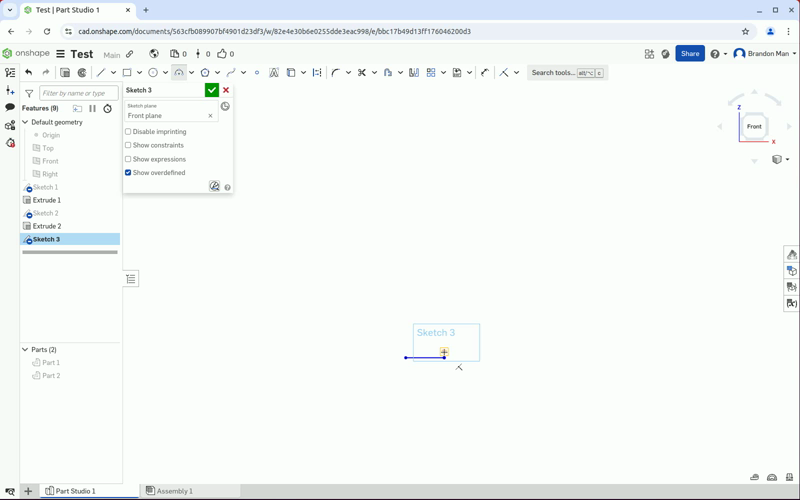
mouse_move(446, 350)
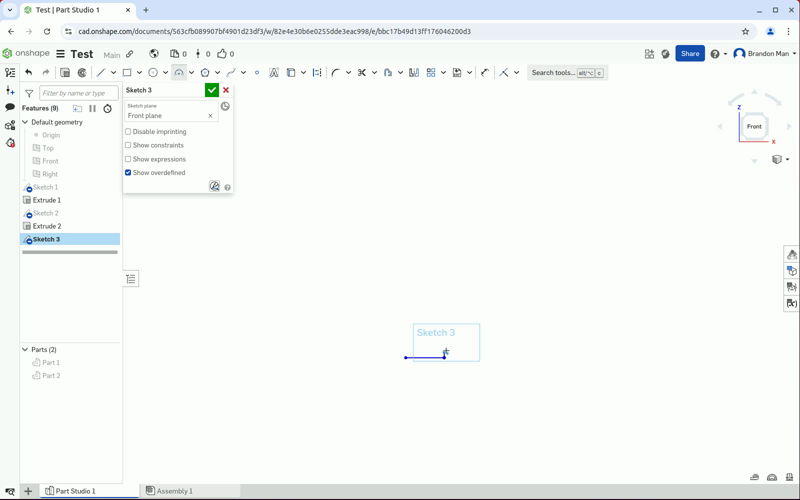
scroll(6)
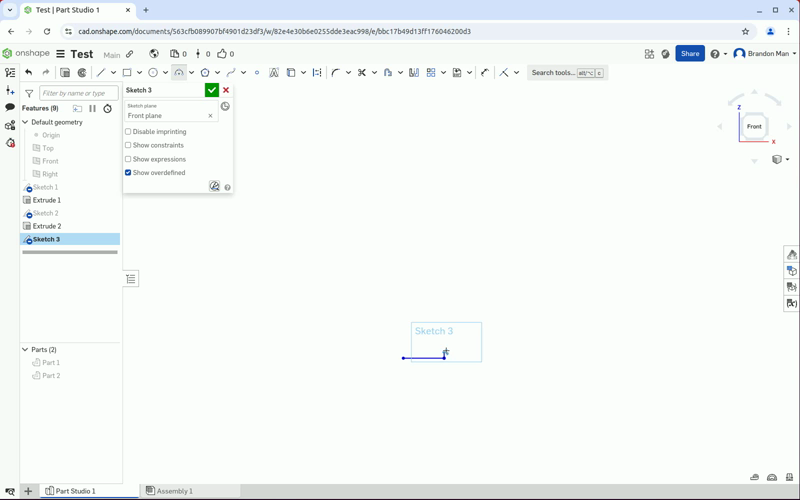
scroll(6)
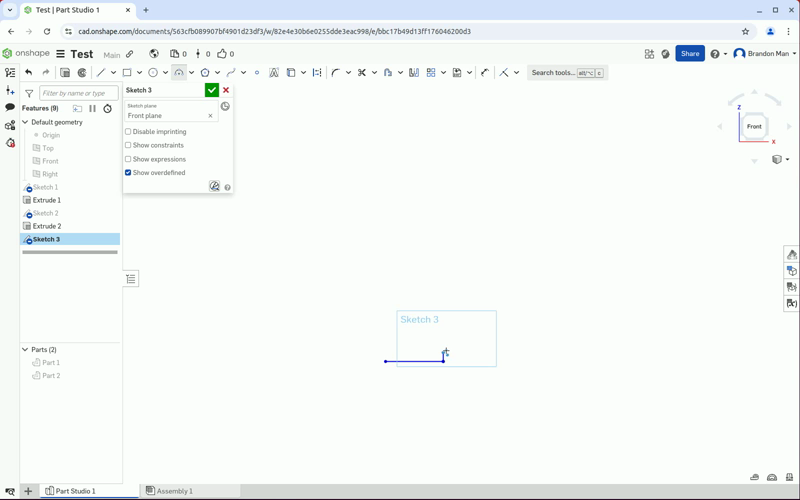
scroll(6)
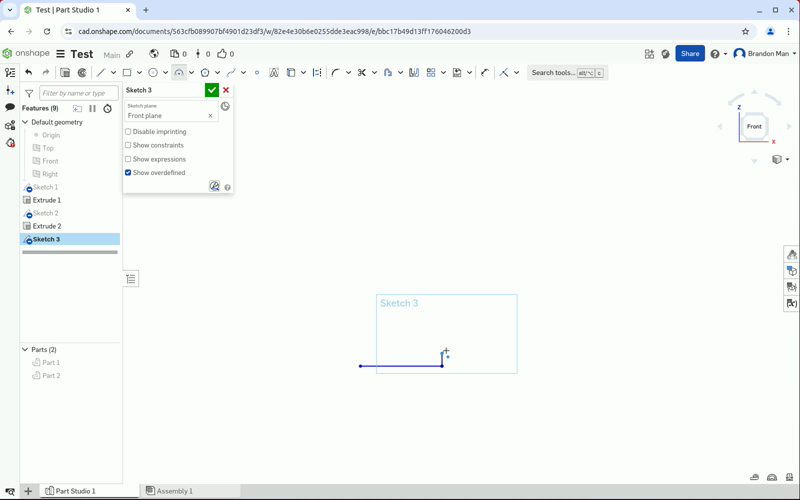
scroll(6)
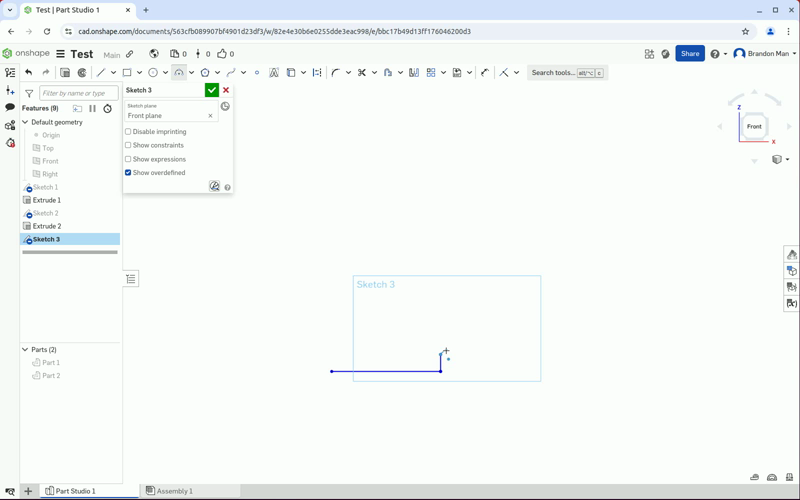
scroll(6)
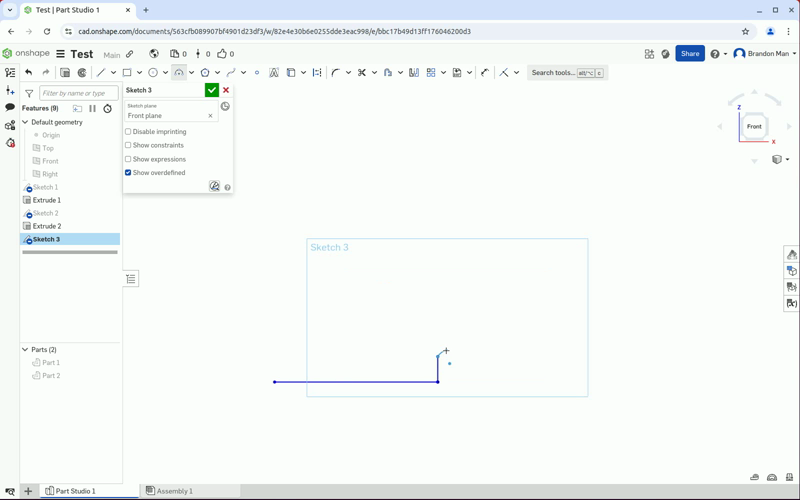
scroll(6)
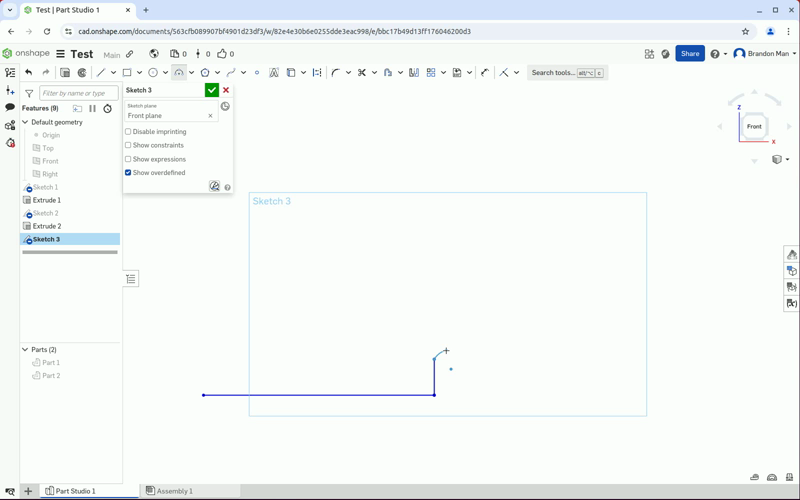
scroll(6)
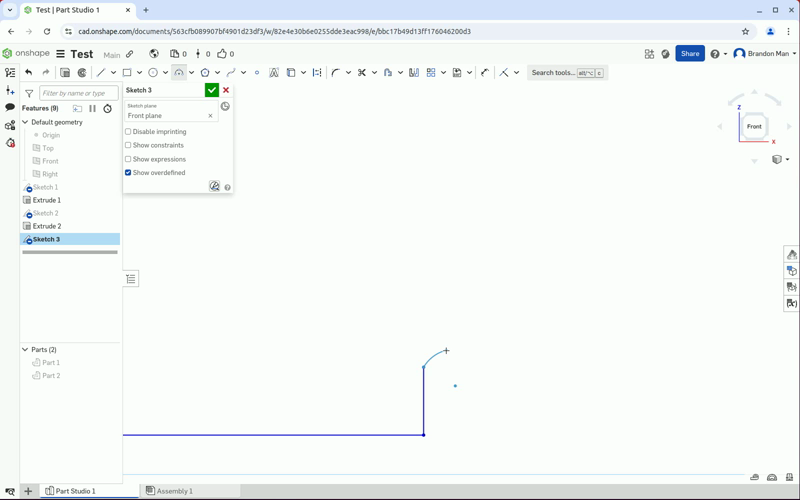
click(446, 350)
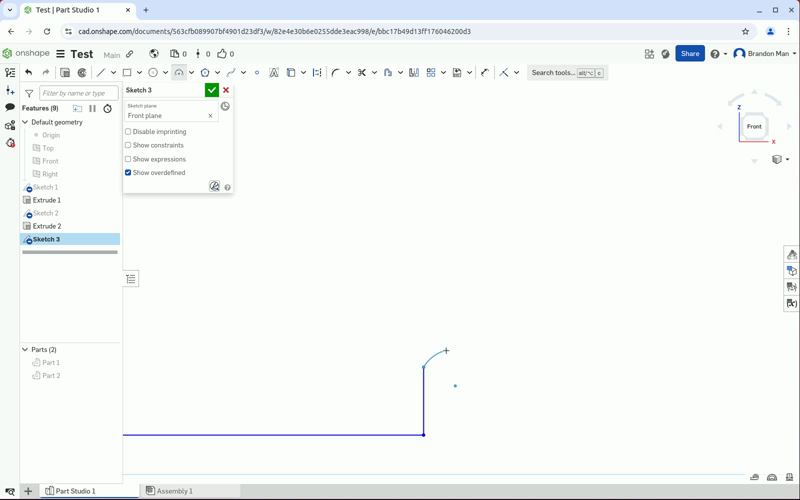
scroll(-6)
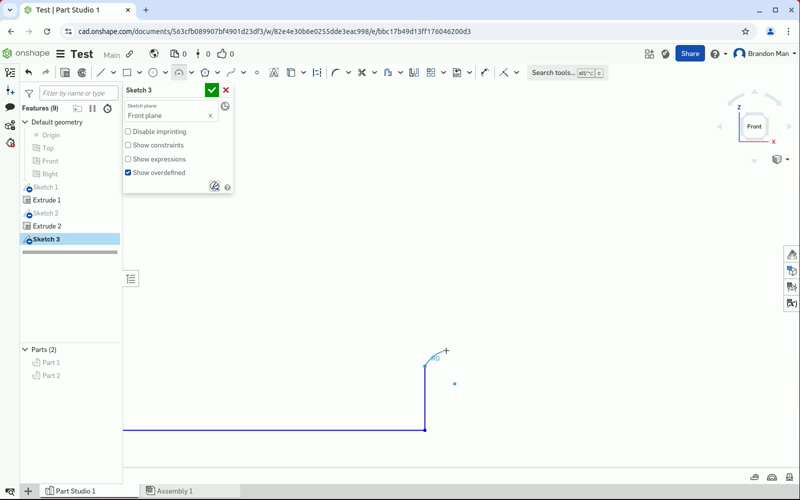
scroll(-6)
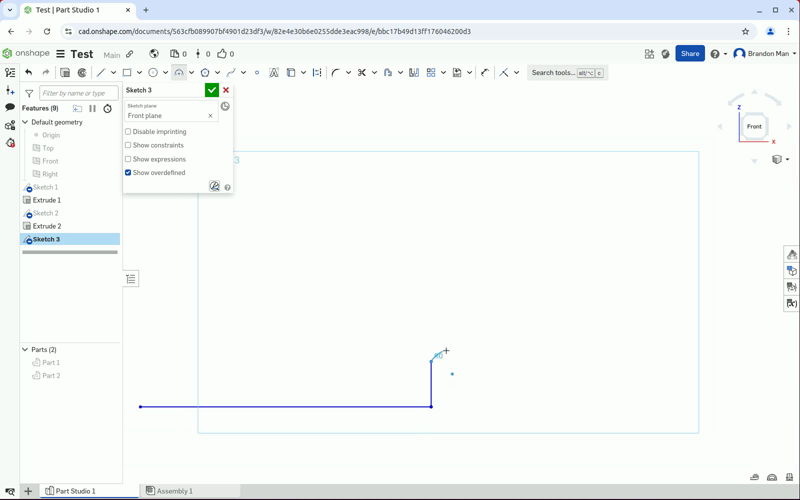
scroll(-6)
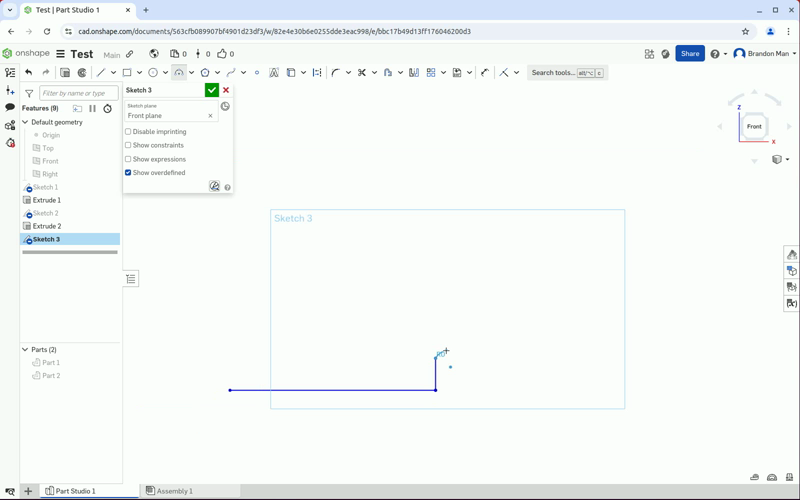
scroll(-6)
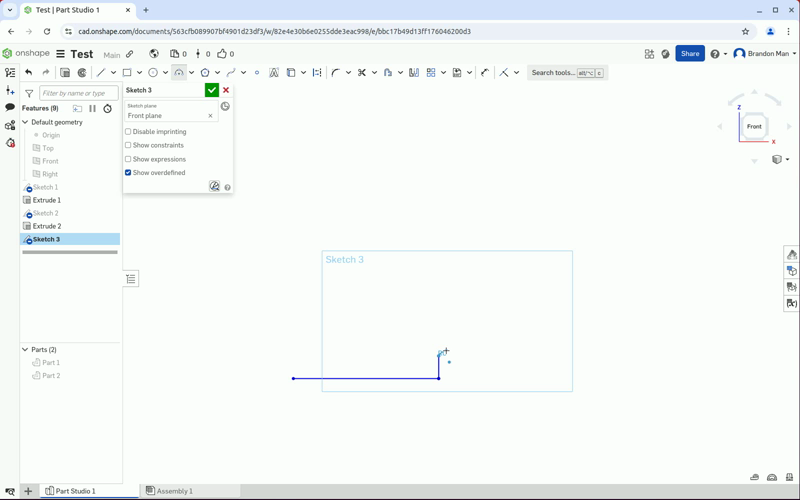
scroll(-6)
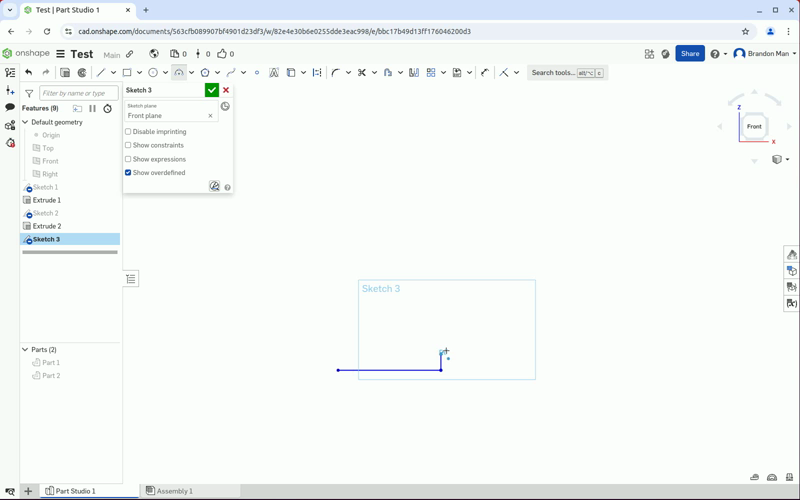
scroll(-6)
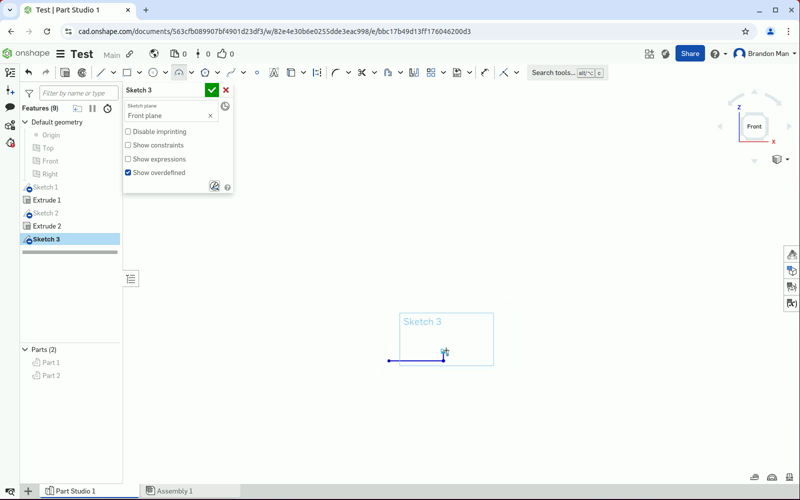
scroll(-6)
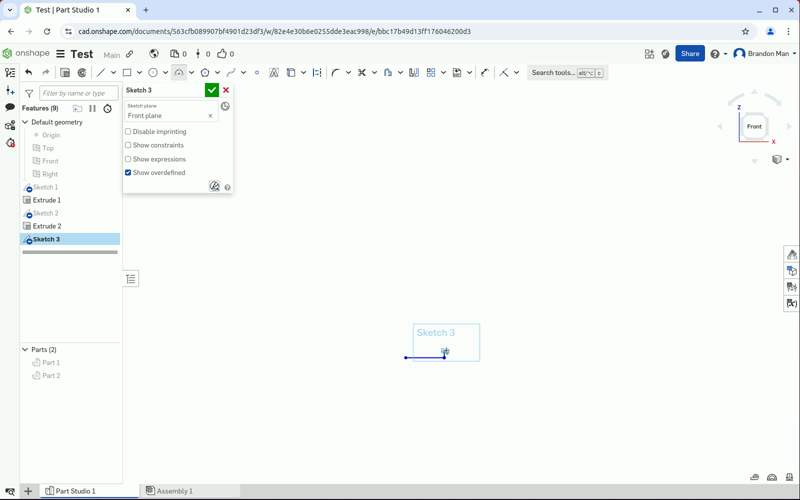
mouse_move(444, 350)
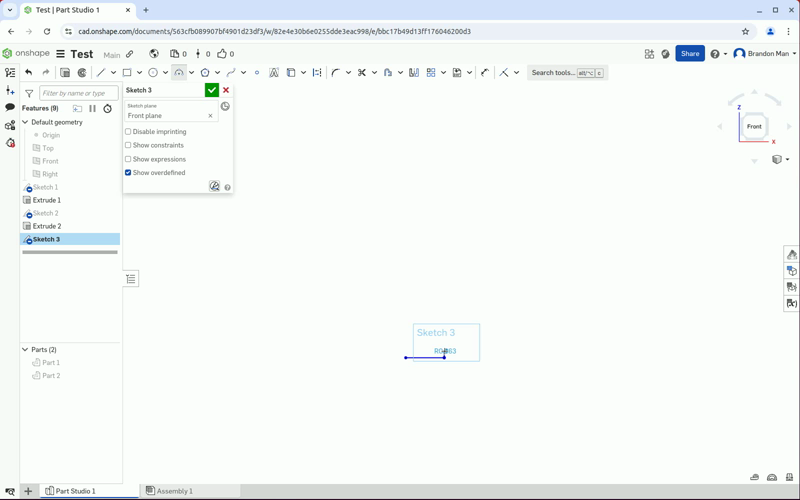
scroll(6)
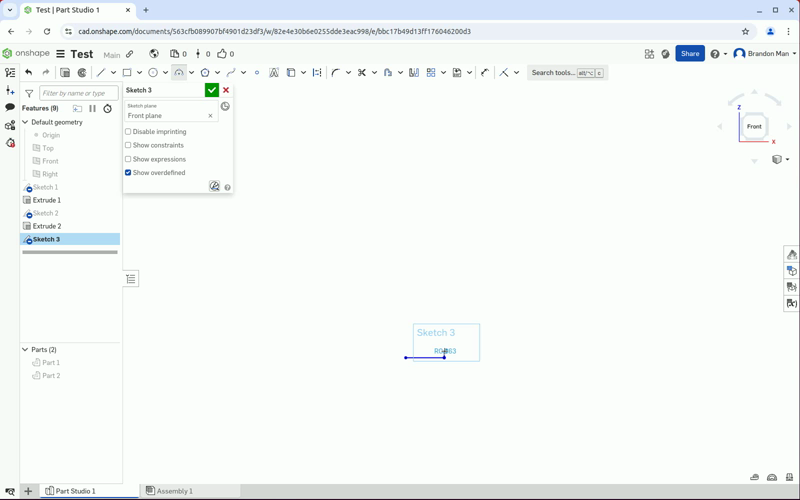
scroll(6)
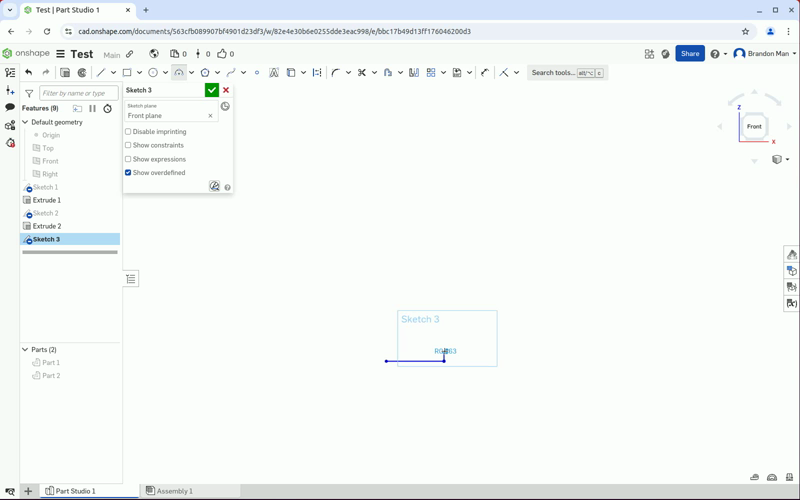
scroll(6)
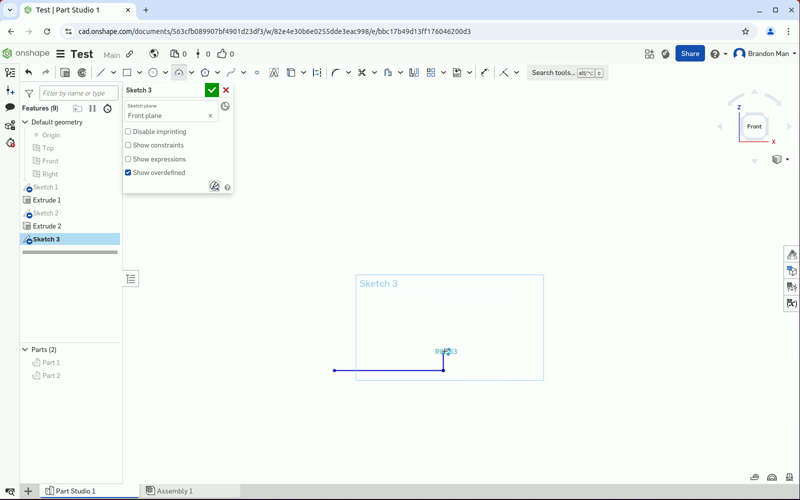
scroll(6)
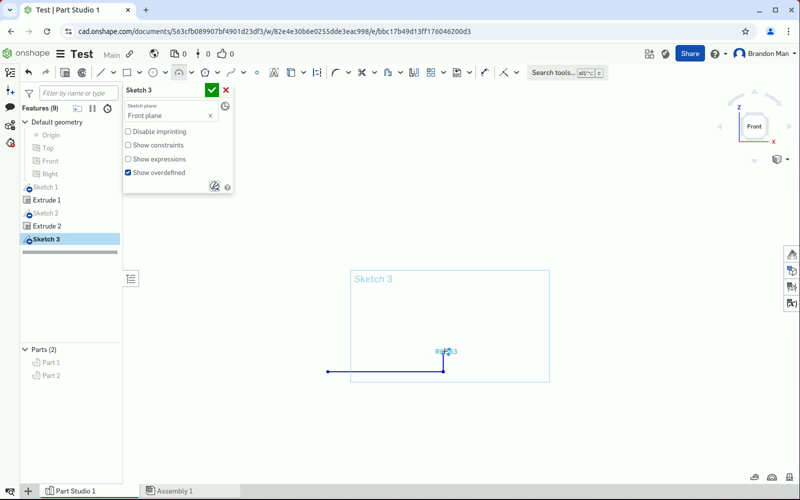
scroll(6)
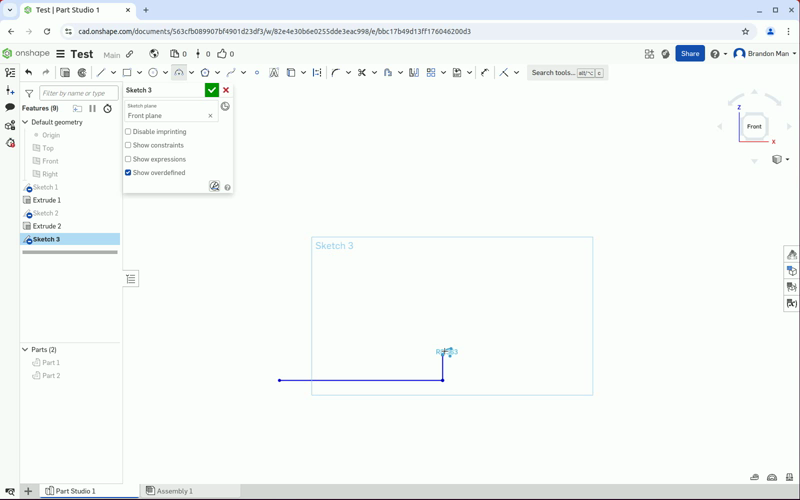
scroll(6)
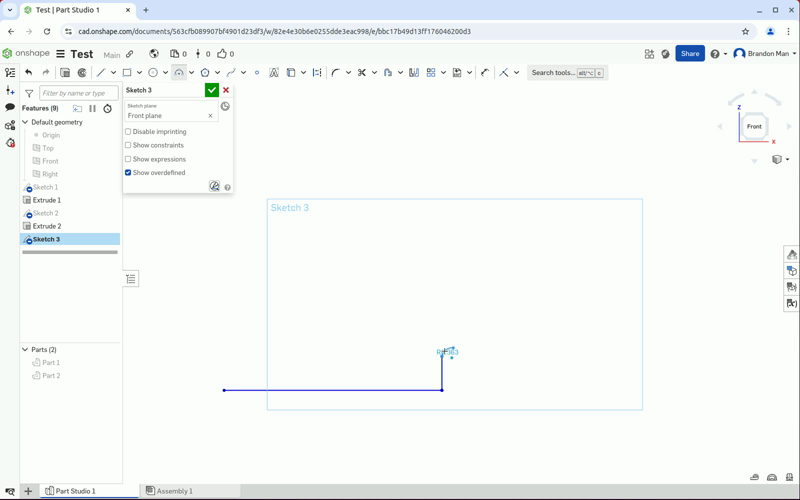
scroll(6)
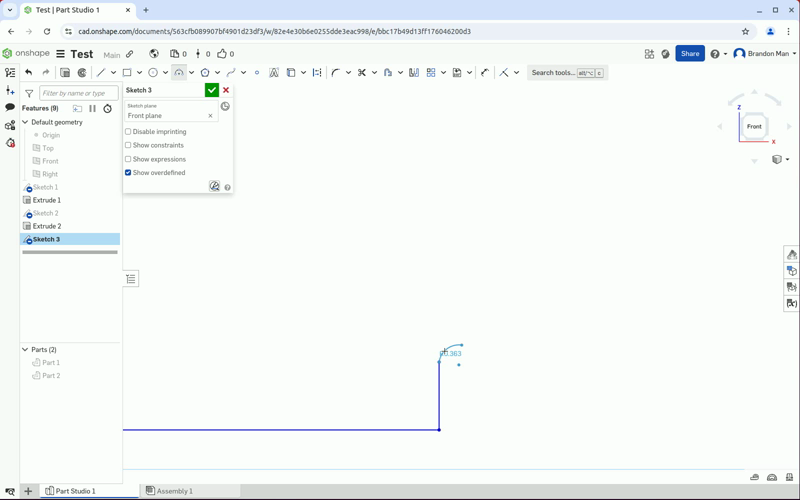
click(444, 350)
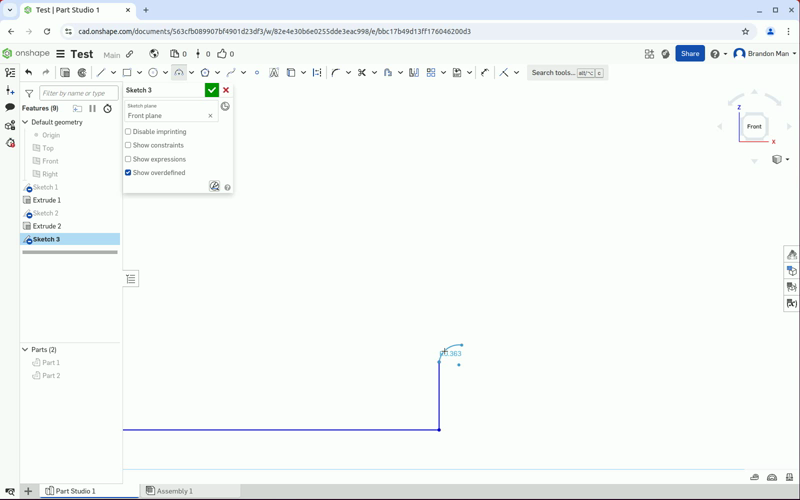
scroll(-6)
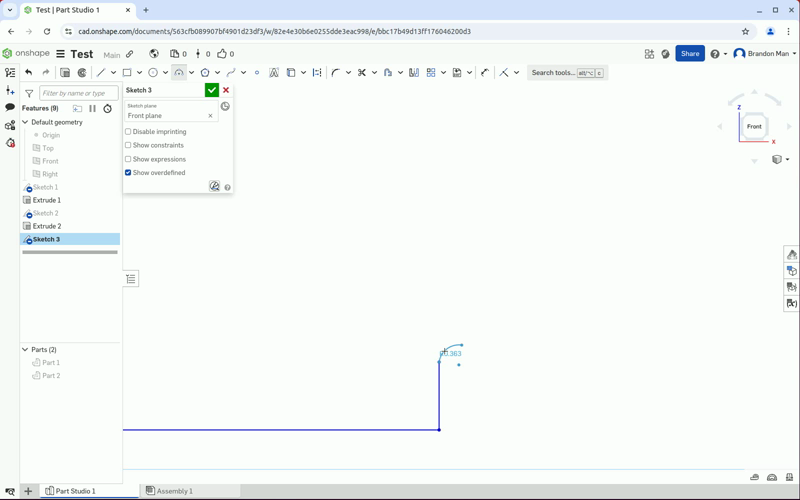
scroll(-6)
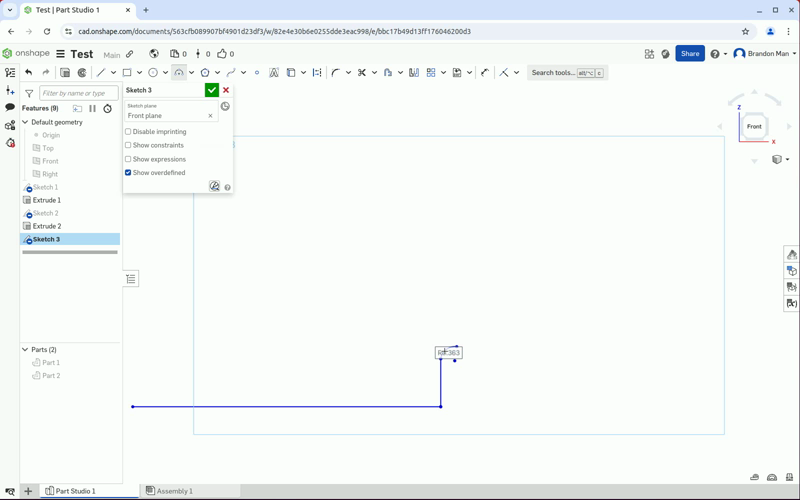
scroll(-6)
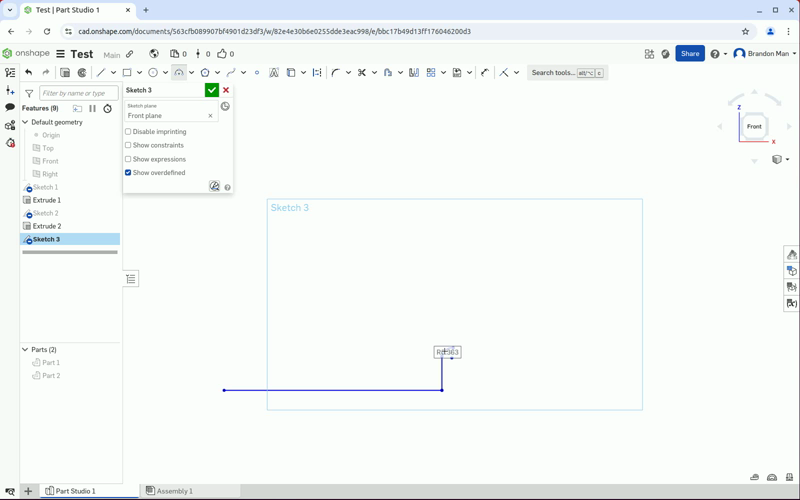
scroll(-6)
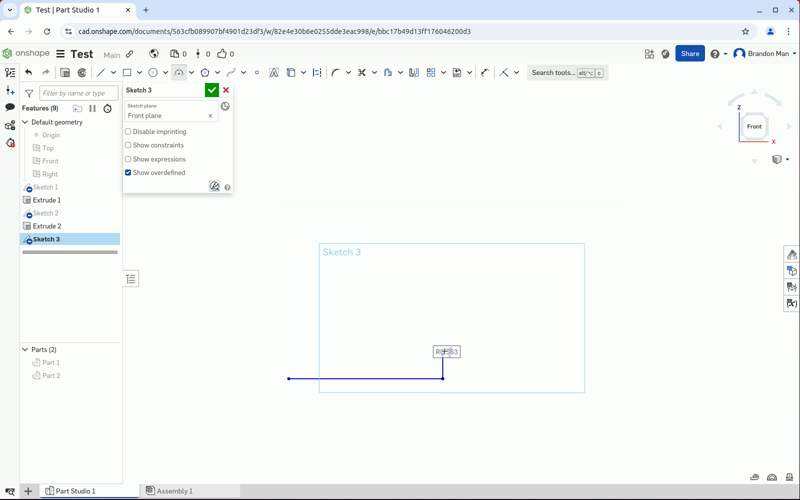
scroll(-6)
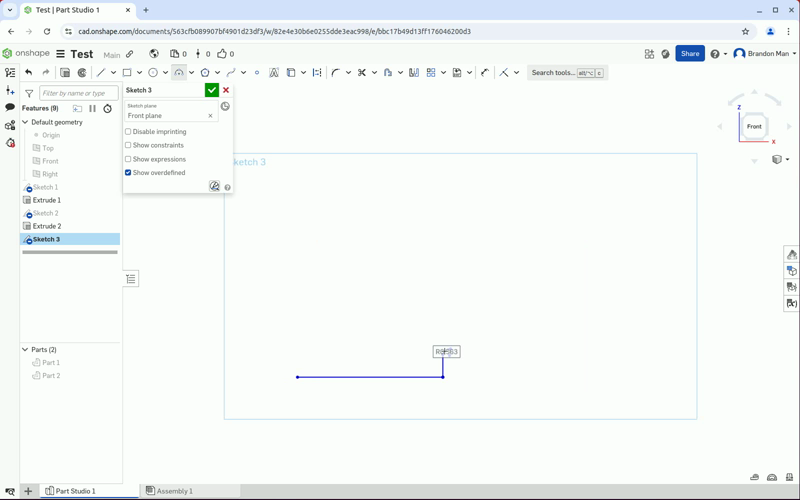
scroll(-6)
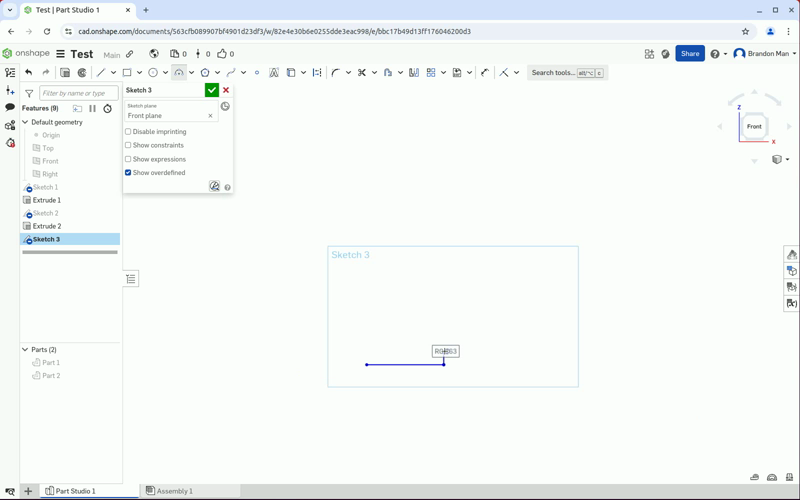
scroll(-6)
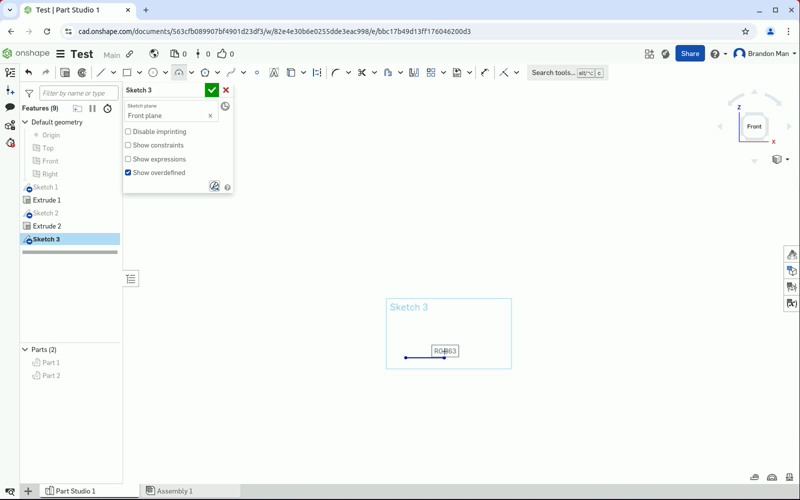
key_up(shift)
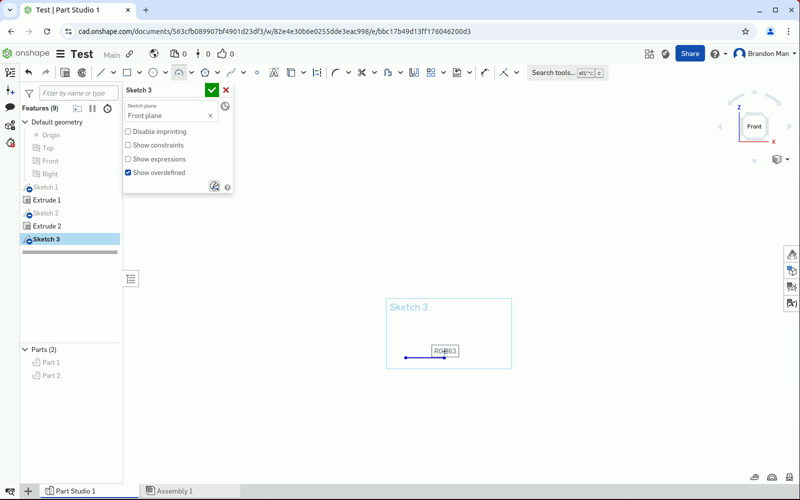
key(esc)
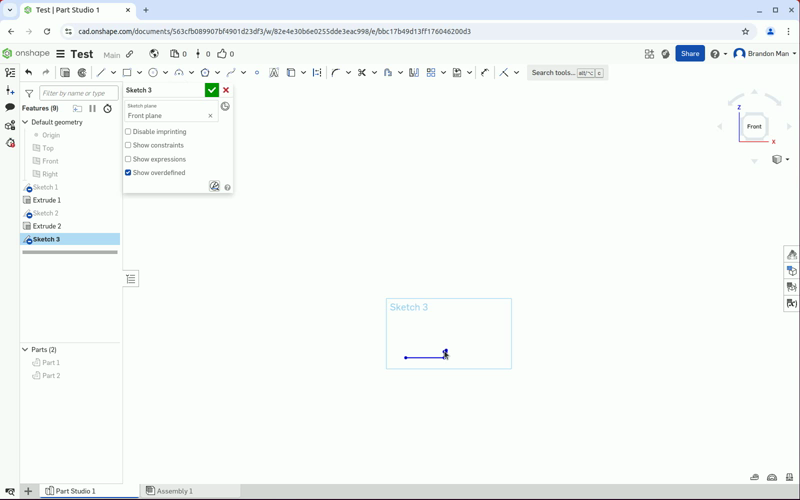
key(l)
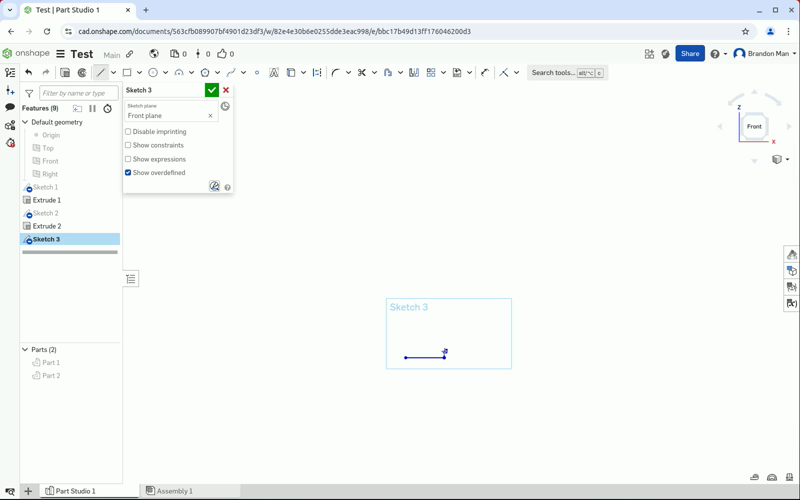
mouse_move(446, 350)
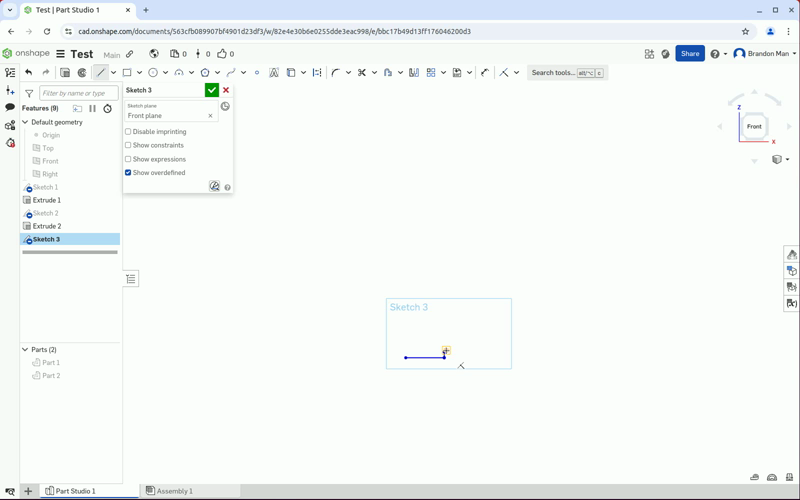
scroll(6)
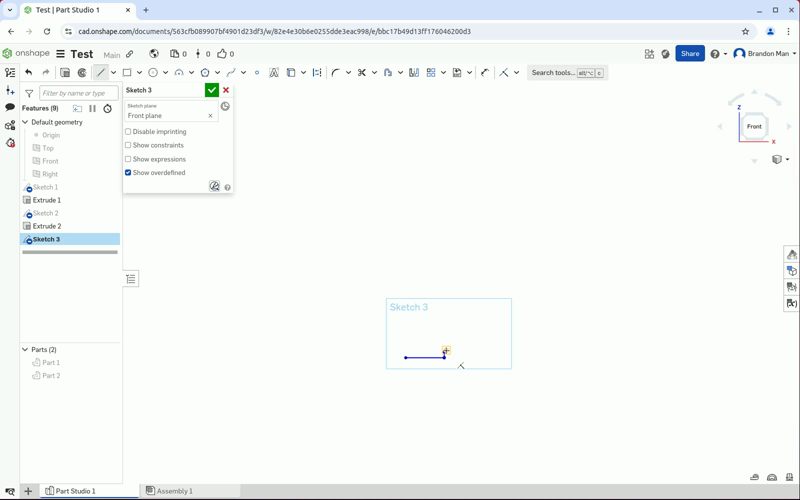
scroll(6)
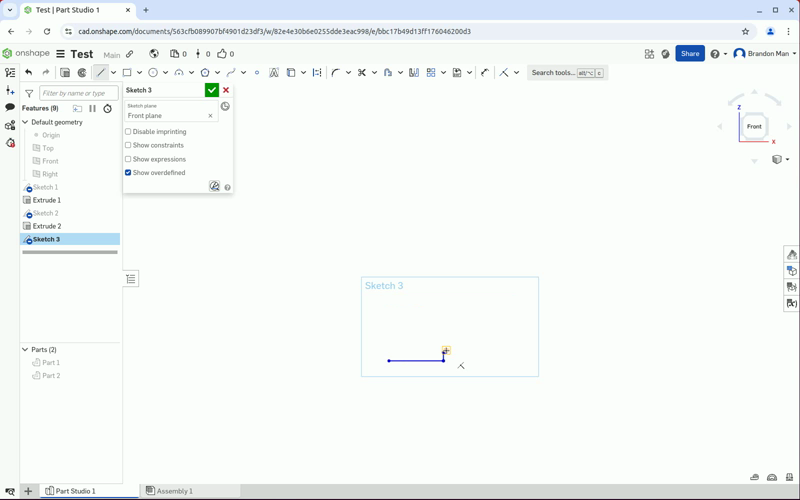
scroll(6)
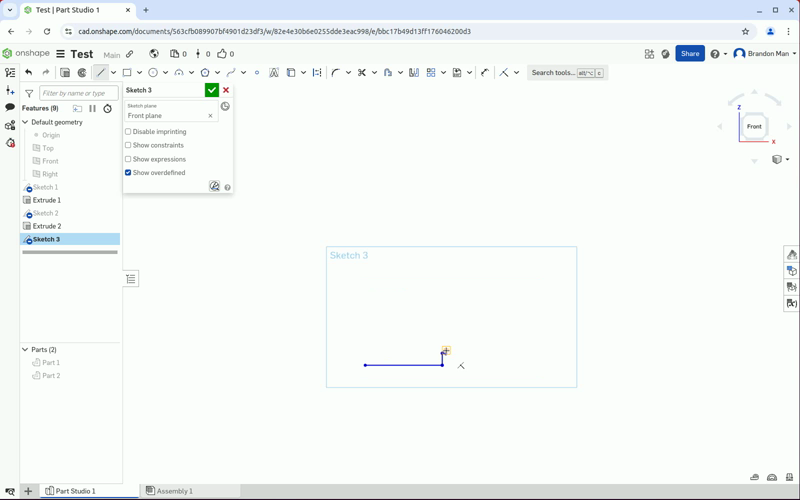
scroll(6)
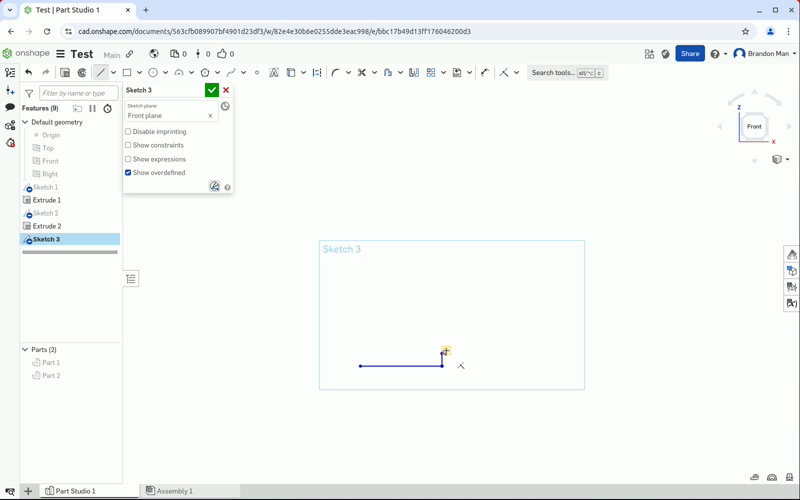
scroll(6)
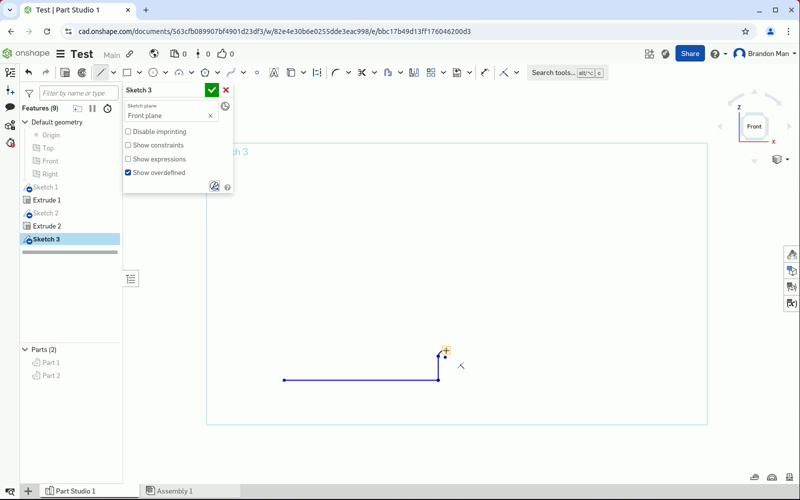
scroll(6)
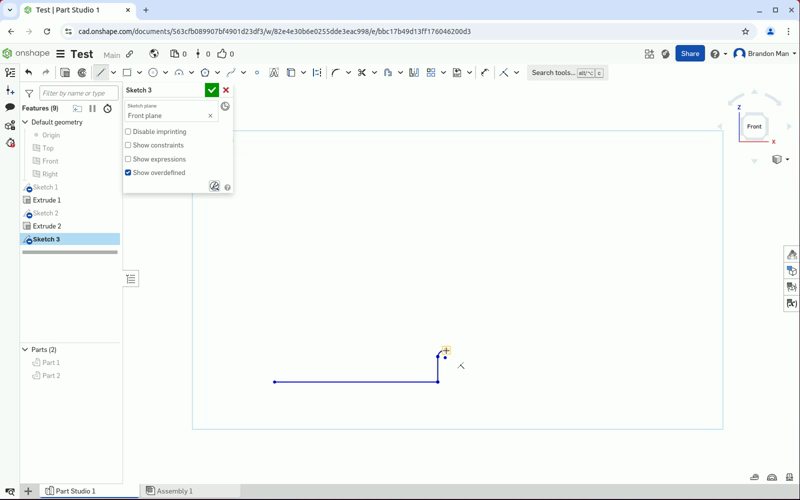
scroll(6)
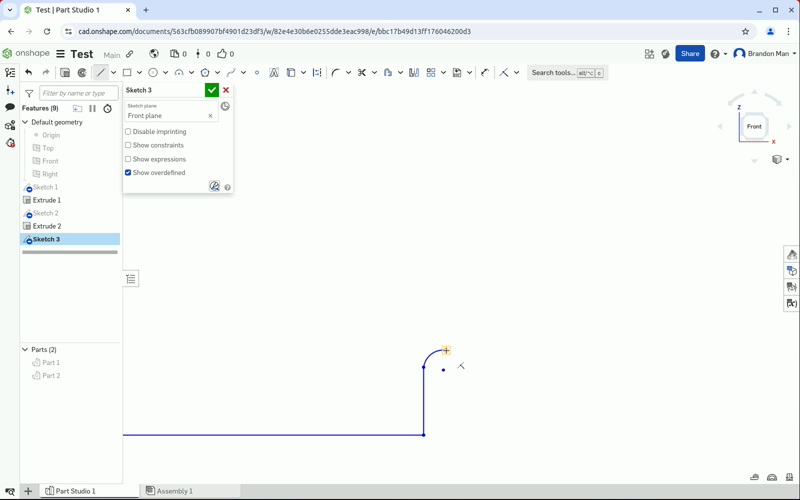
click(446, 350)
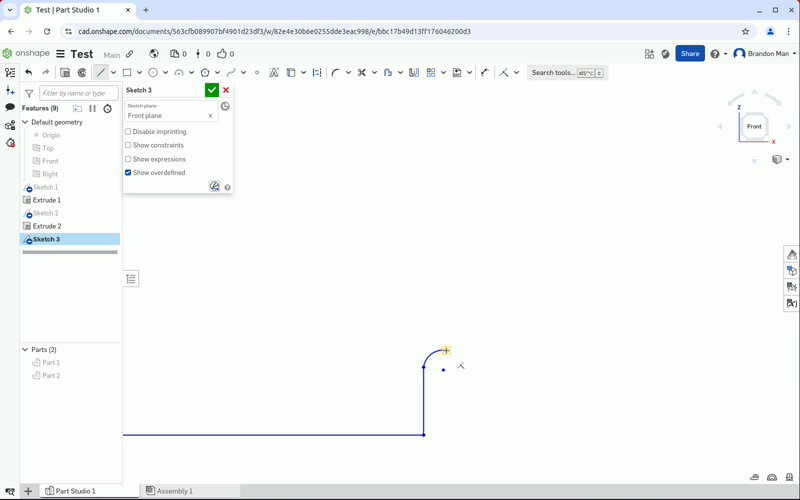
scroll(-6)
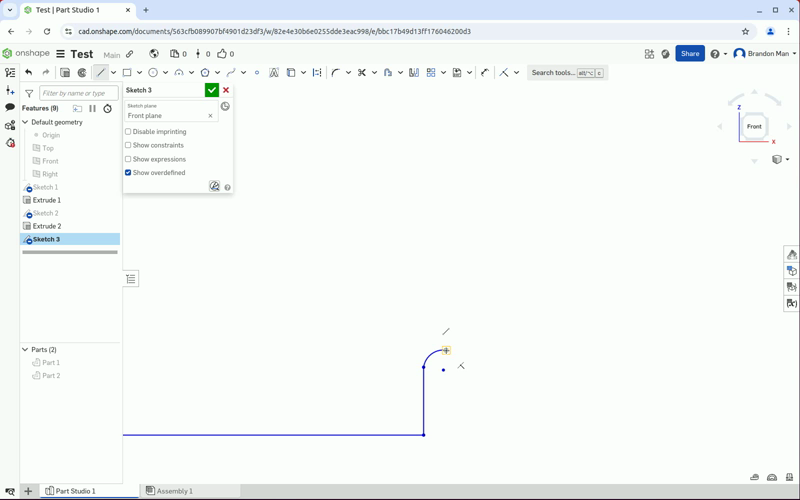
scroll(-6)
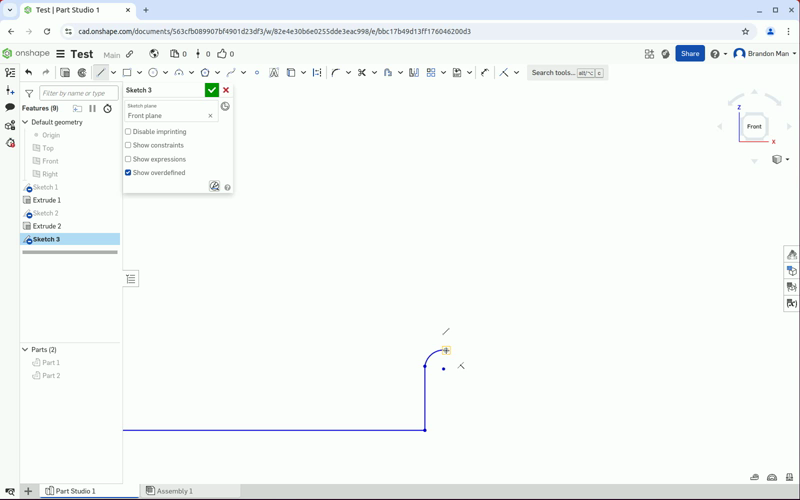
scroll(-6)
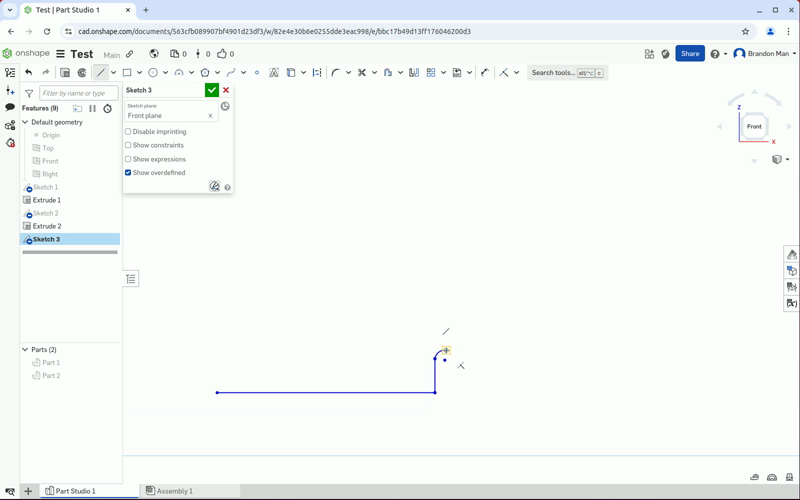
scroll(-6)
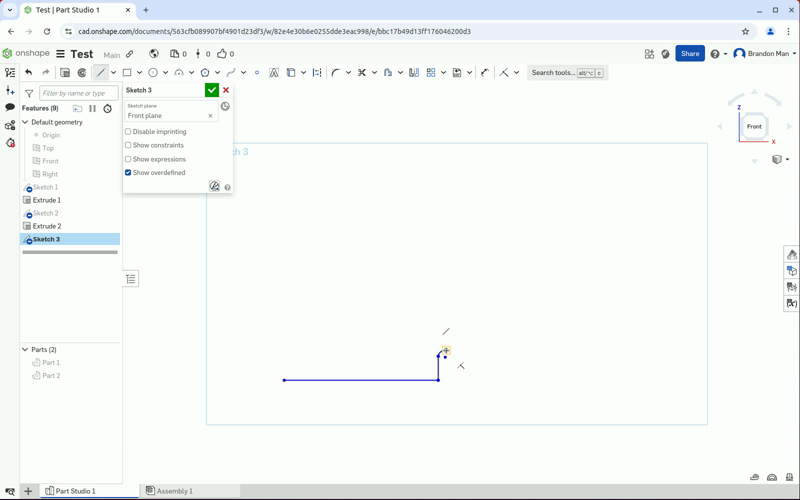
scroll(-6)
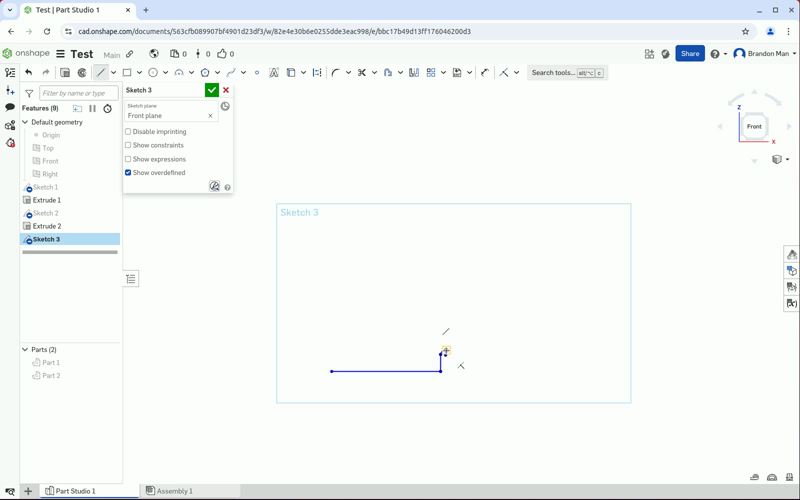
scroll(-6)
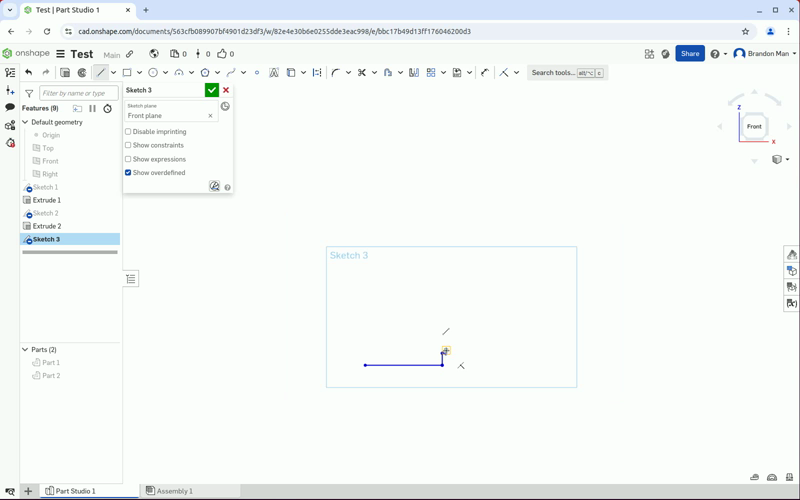
scroll(-6)
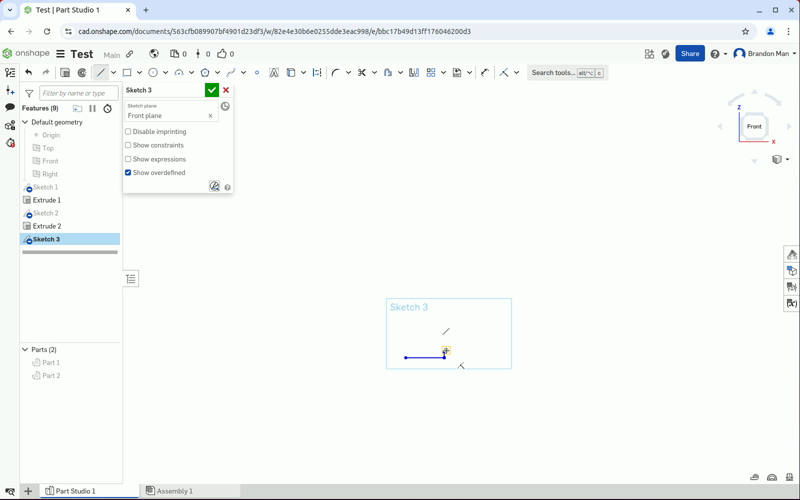
key_down(shift)
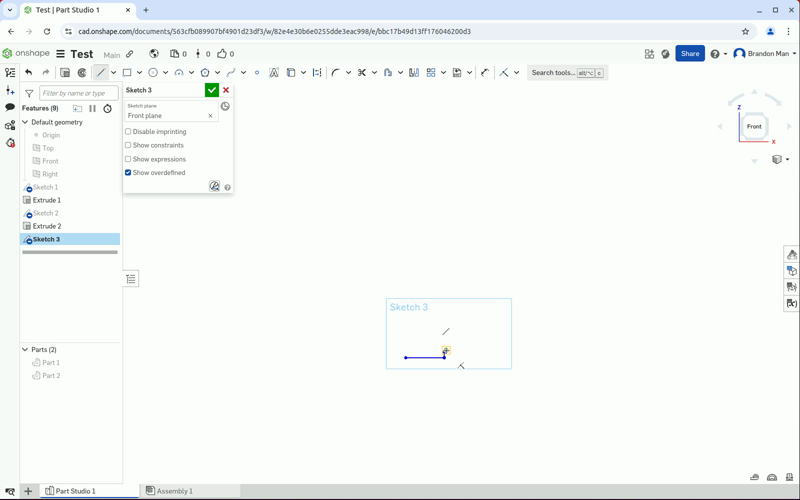
mouse_move(476, 350)
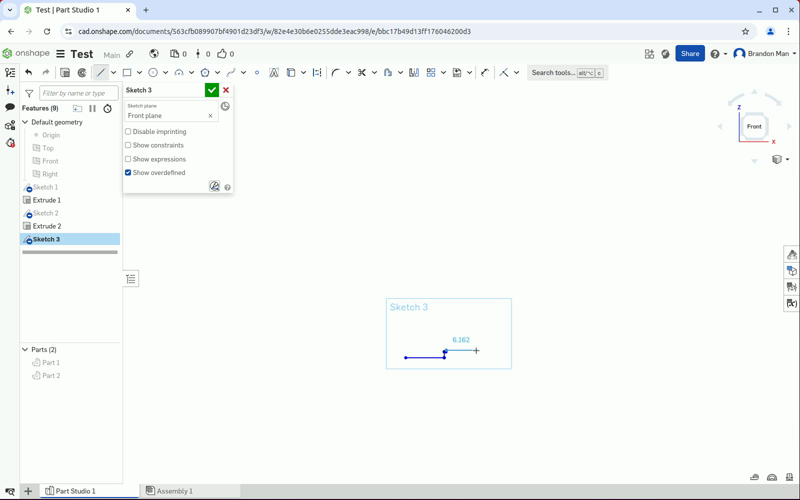
mouse_move(458, 350)
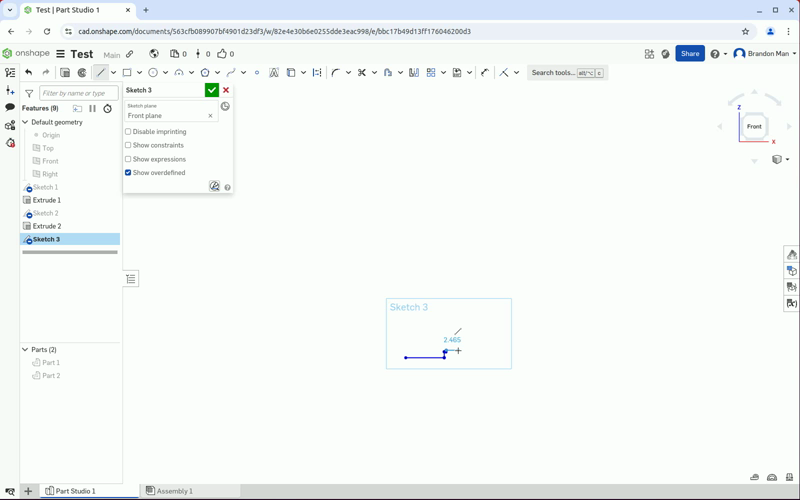
click(458, 350)
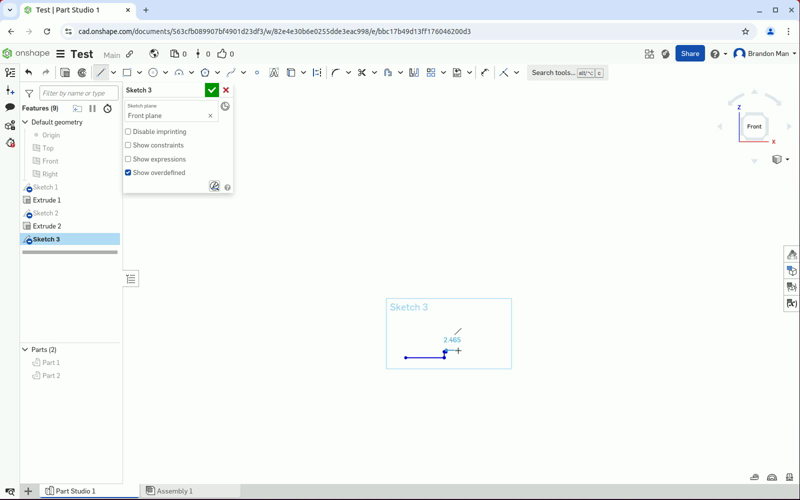
key_up(shift)
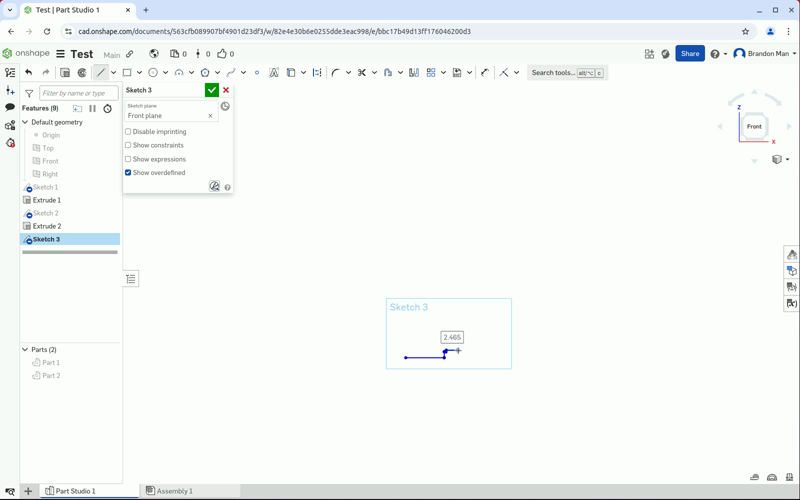
key_down(shift)
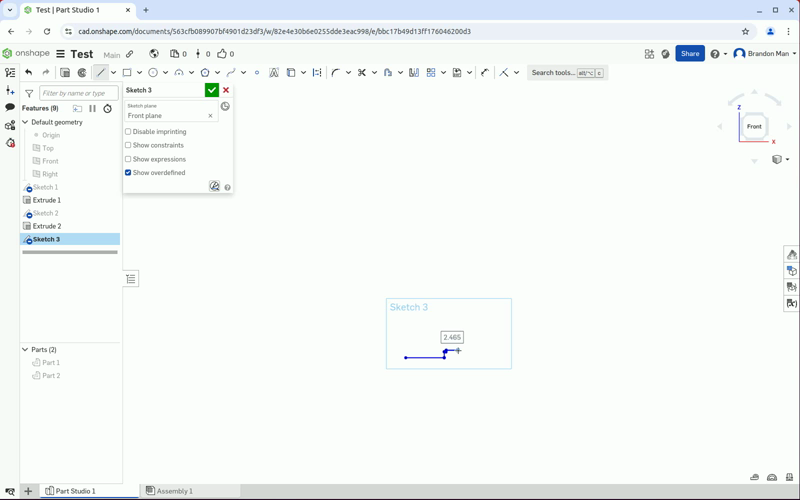
mouse_move(488, 350)
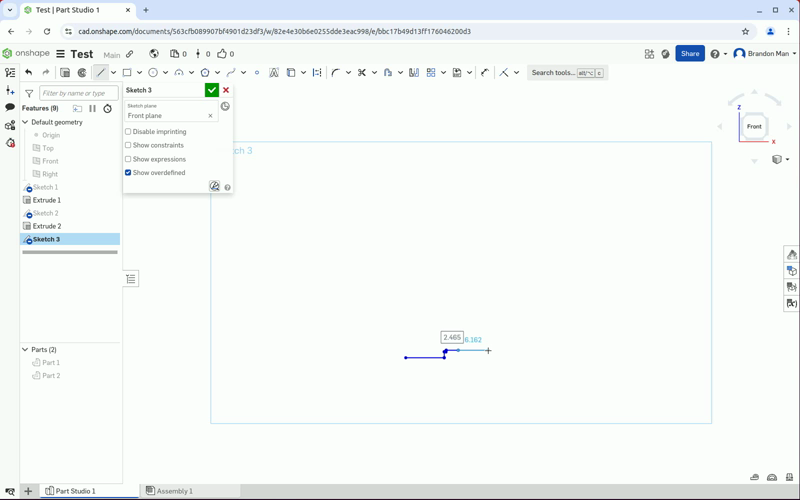
mouse_move(461, 347)
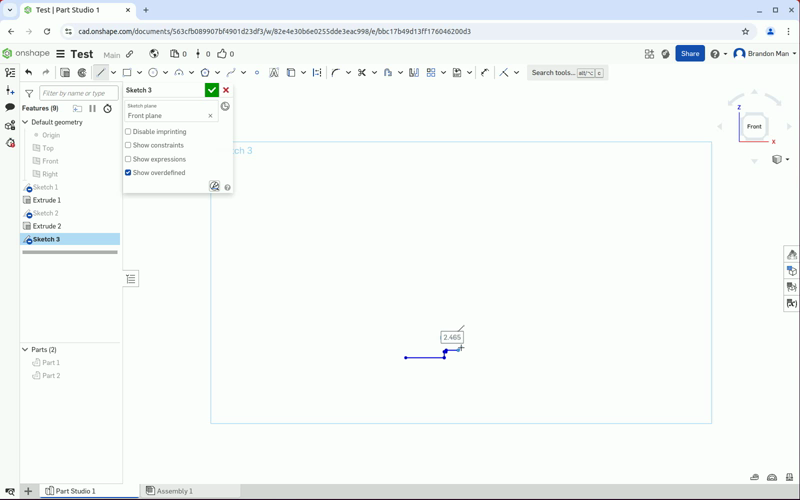
scroll(6)
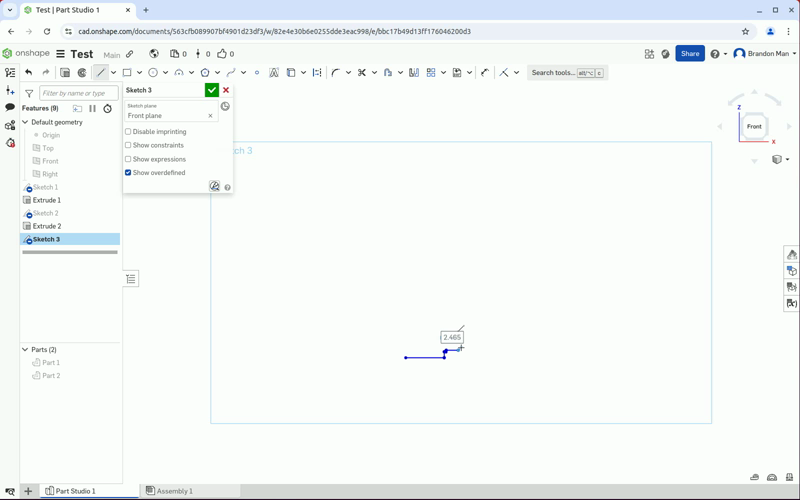
scroll(6)
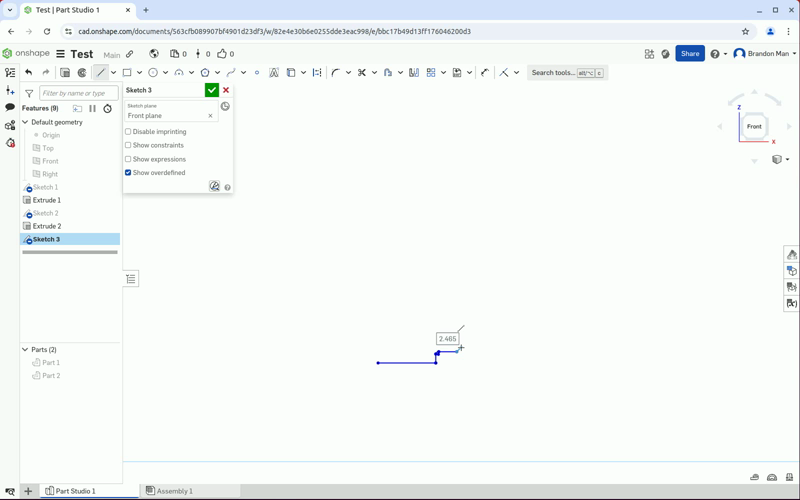
scroll(6)
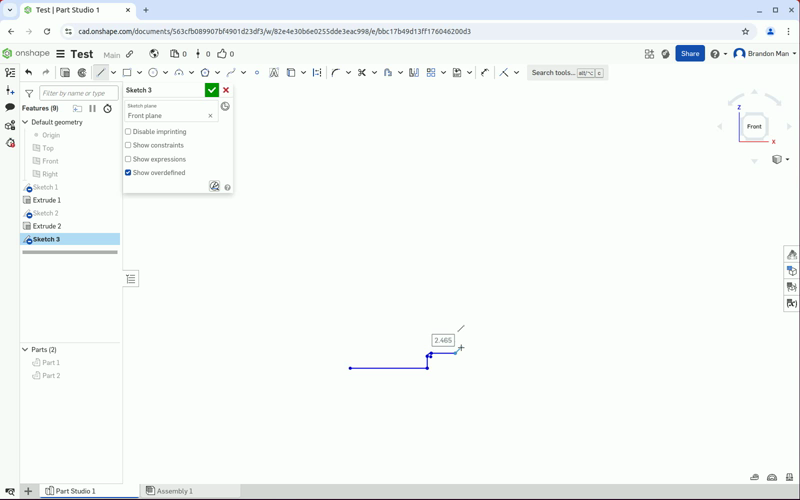
scroll(6)
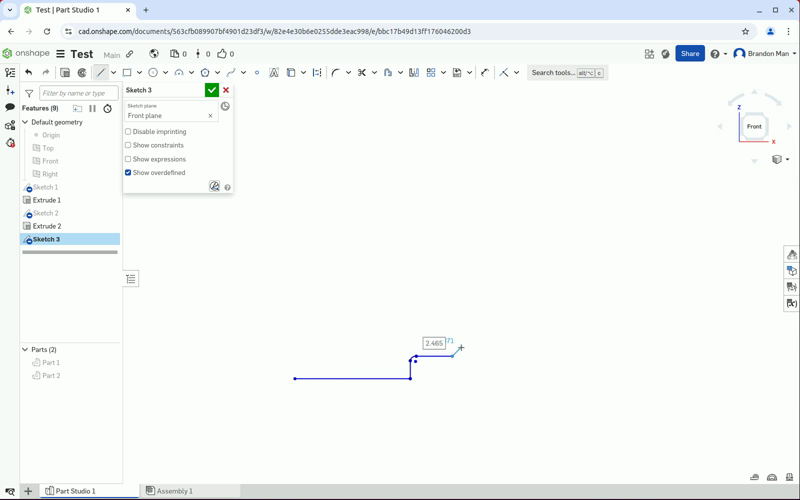
scroll(6)
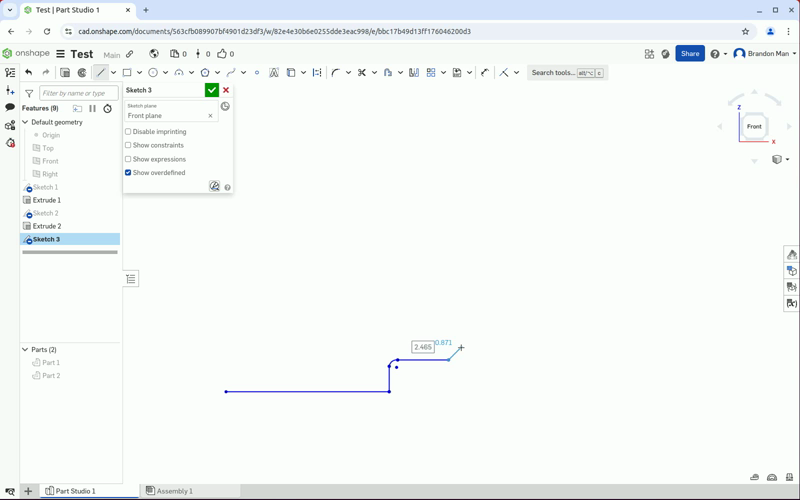
scroll(6)
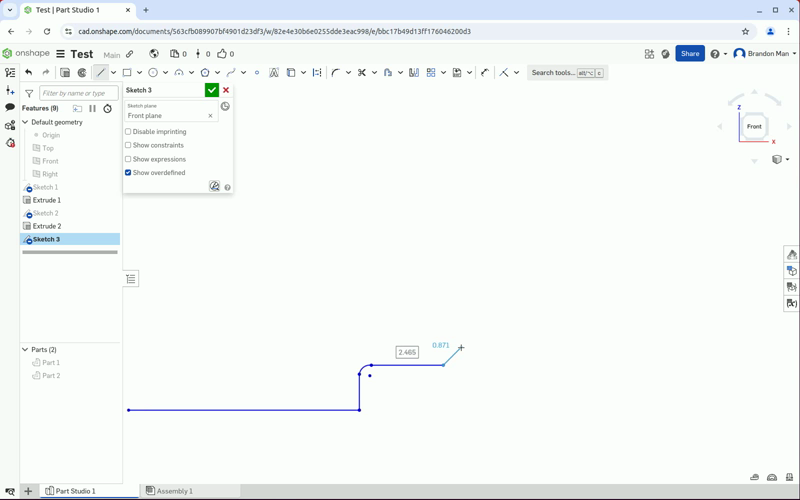
scroll(6)
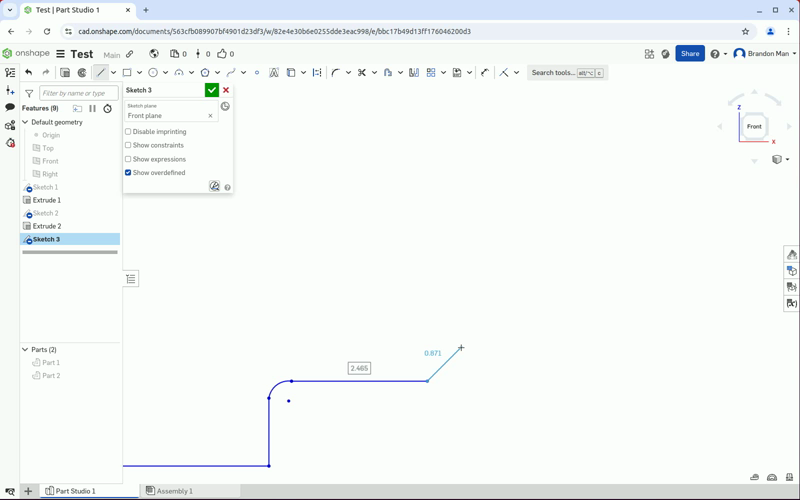
click(461, 347)
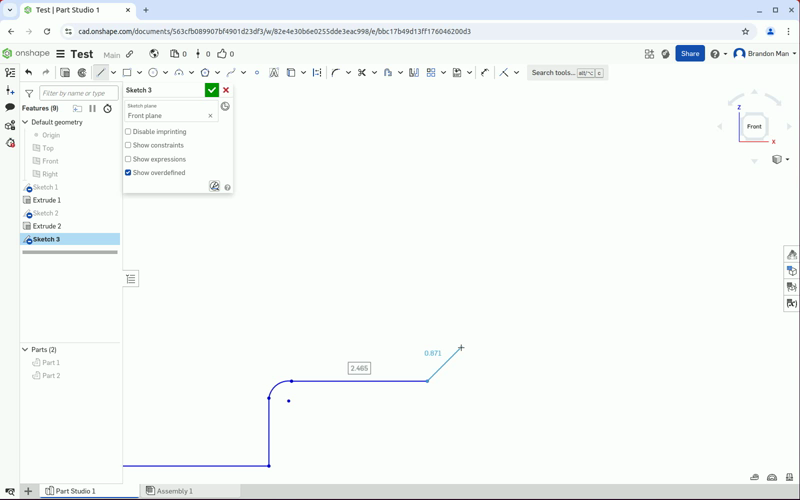
scroll(-6)
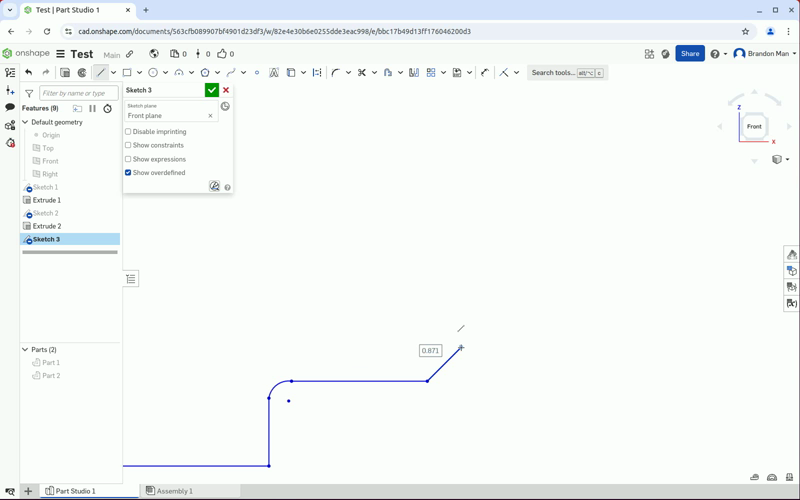
scroll(-6)
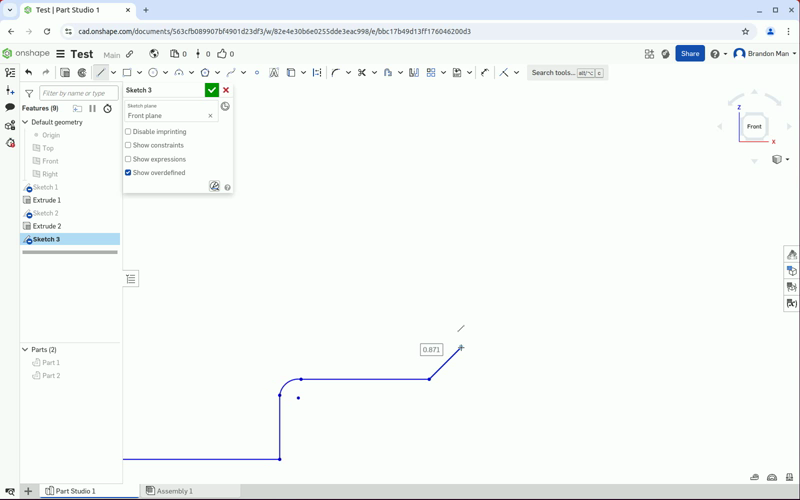
scroll(-6)
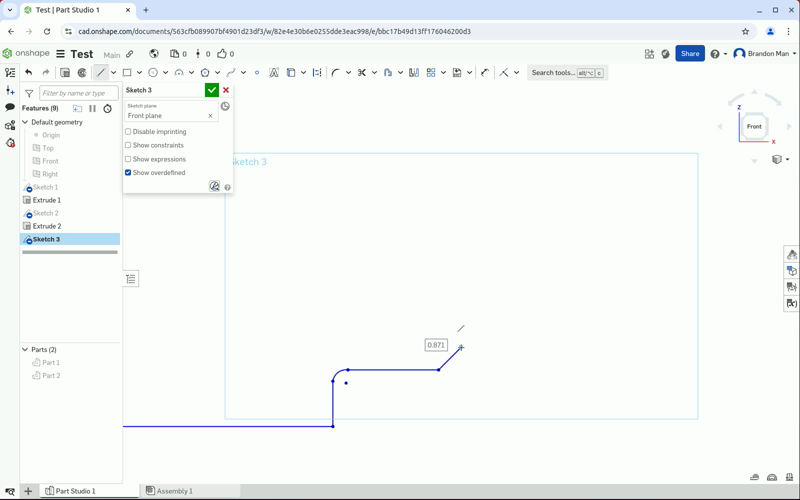
scroll(-6)
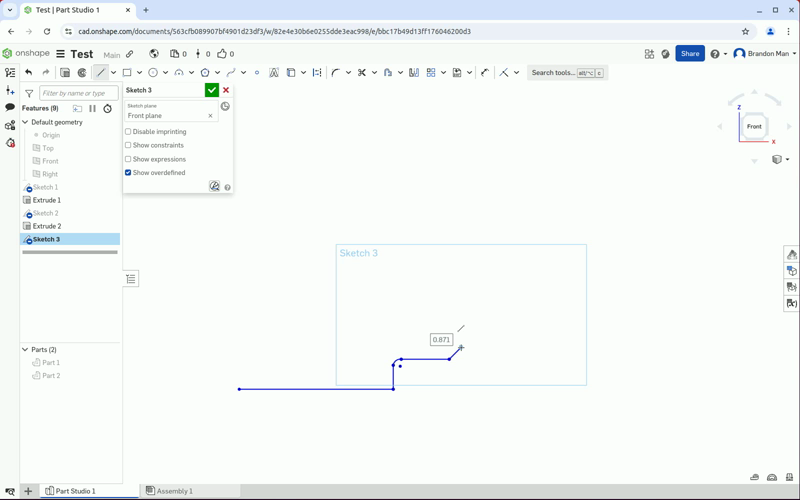
scroll(-6)
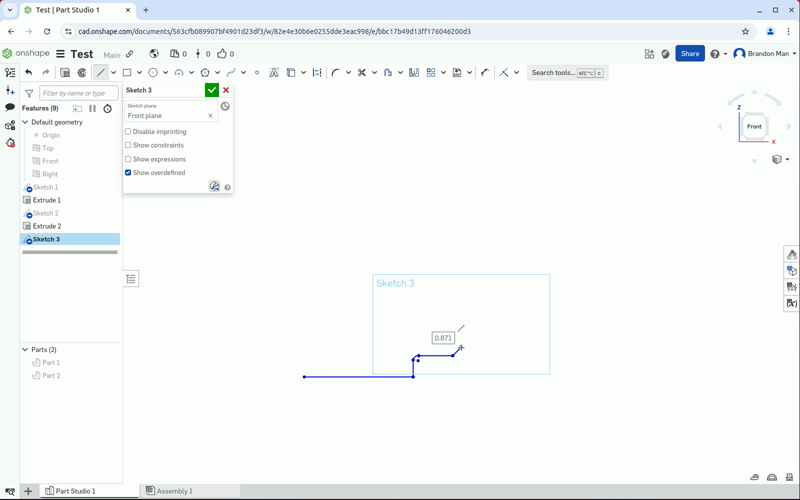
scroll(-6)
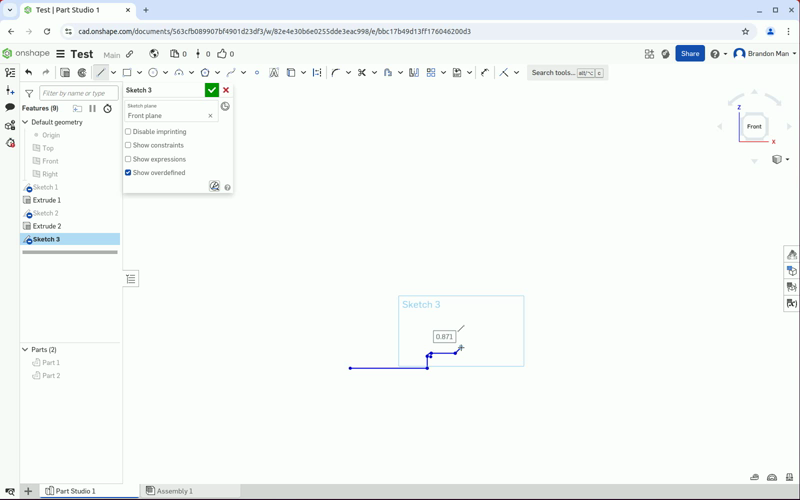
scroll(-6)
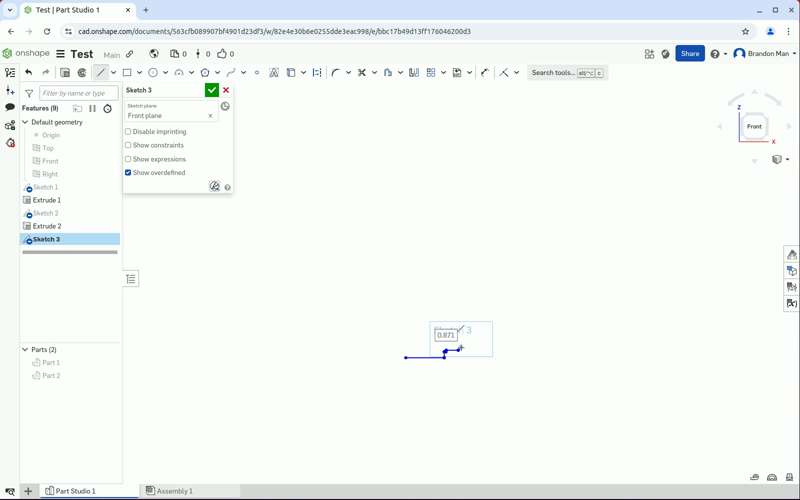
key_up(shift)
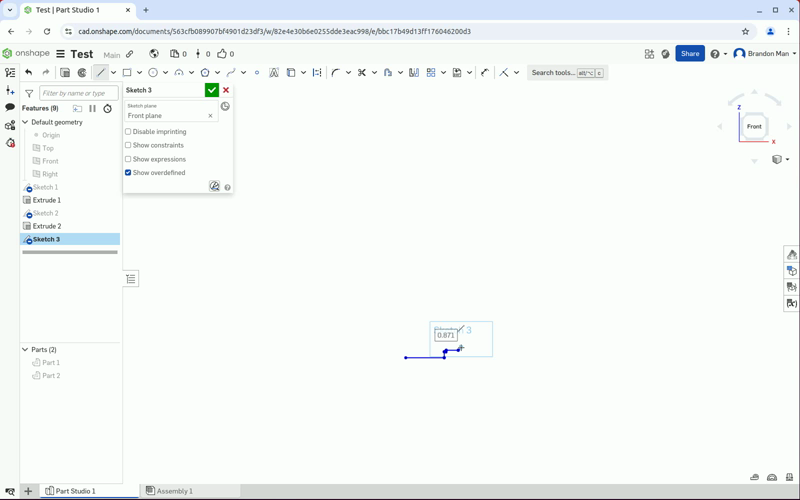
key_down(shift)
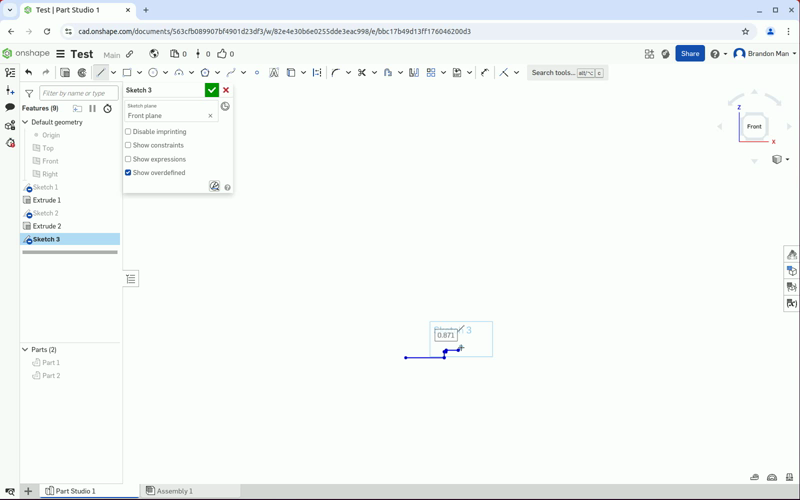
mouse_move(491, 347)
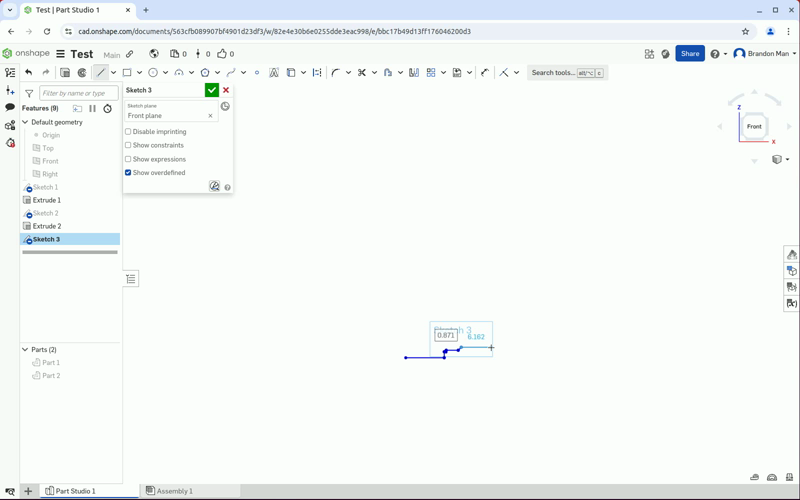
mouse_move(461, 312)
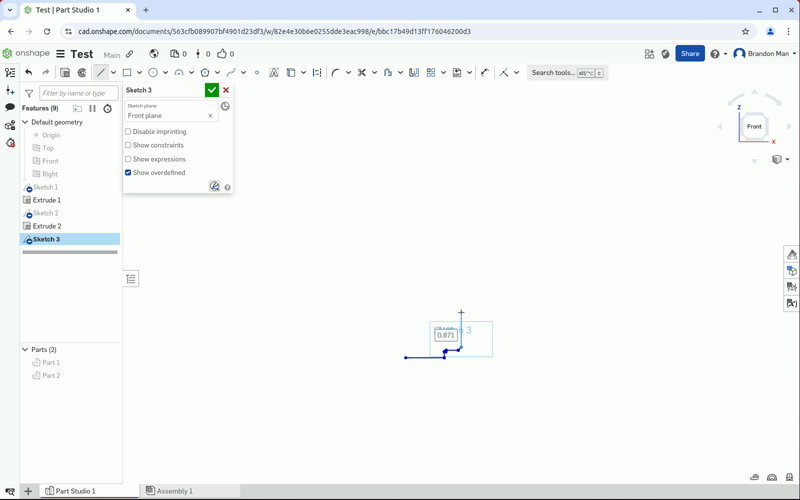
click(461, 312)
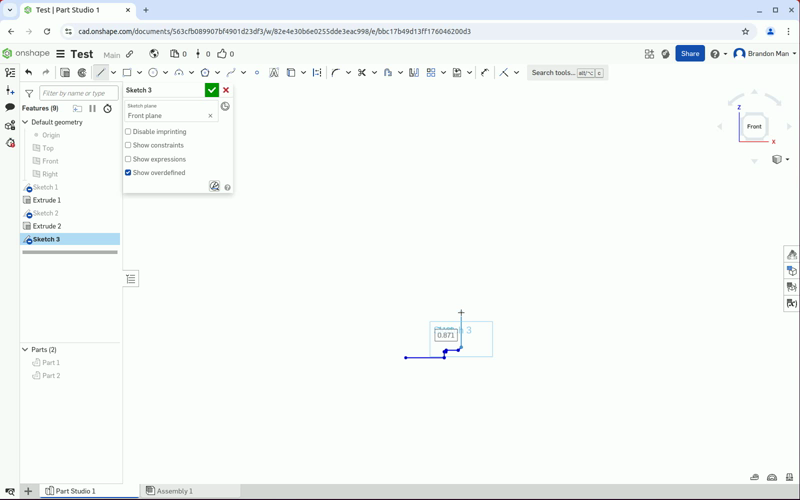
key_up(shift)
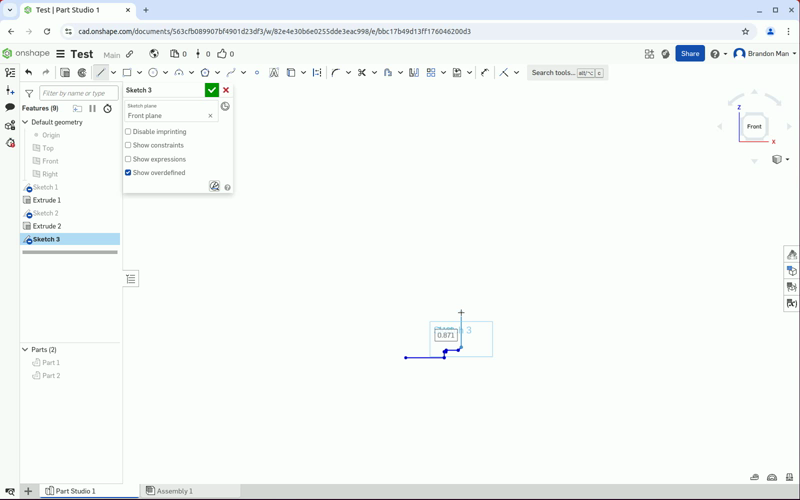
key_down(shift)
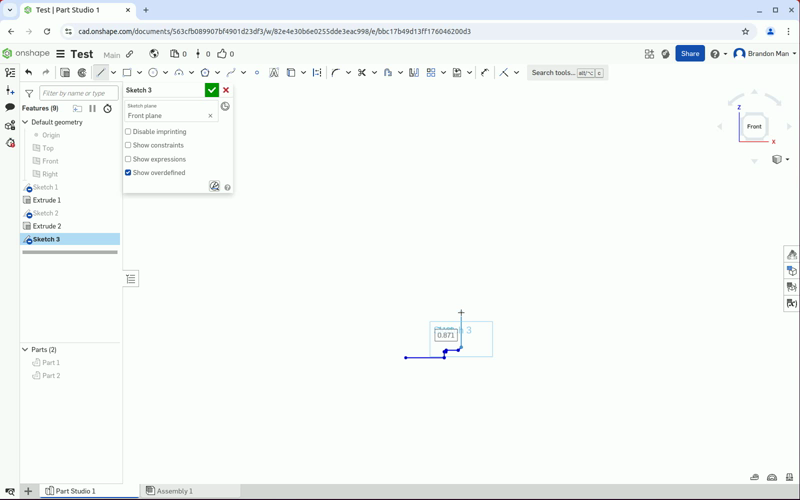
mouse_move(491, 312)
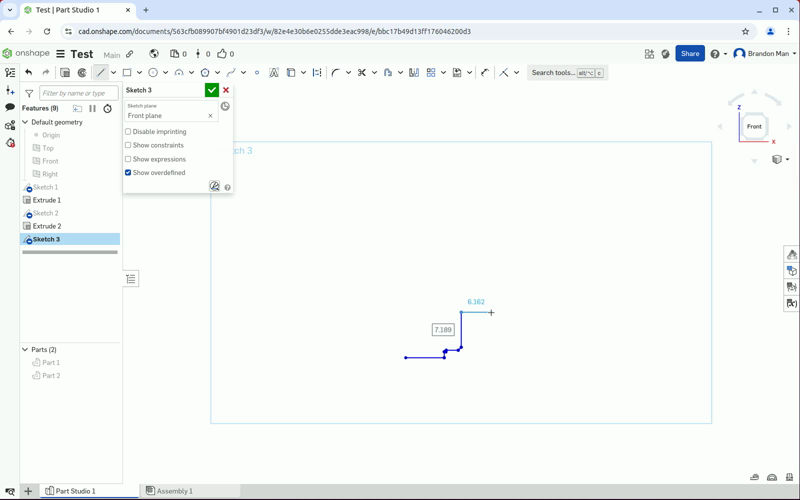
mouse_move(458, 309)
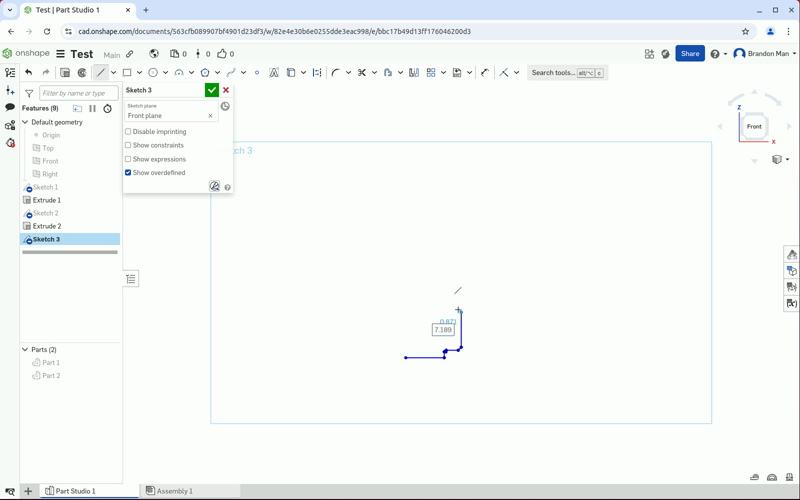
scroll(6)
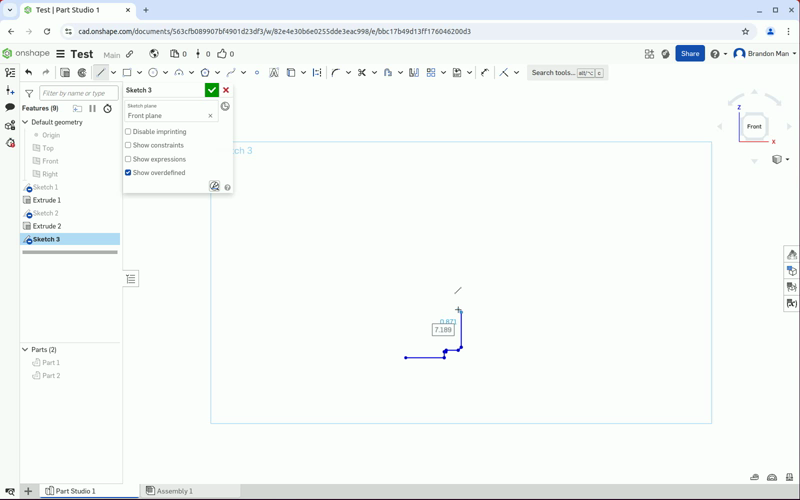
scroll(6)
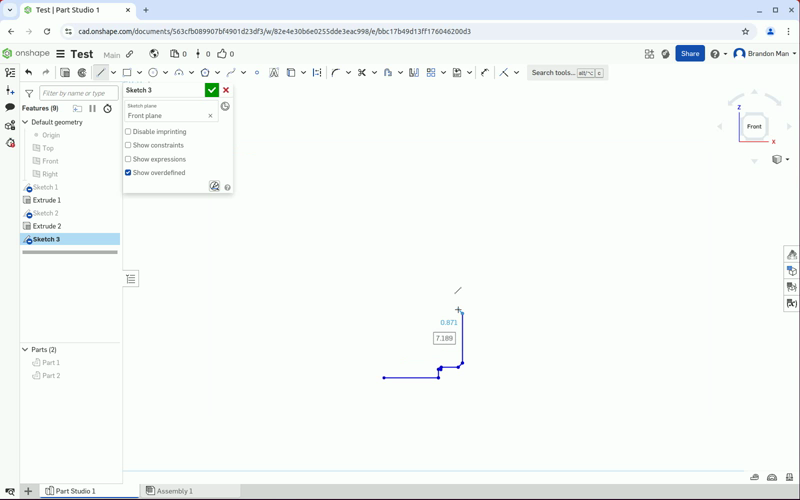
scroll(6)
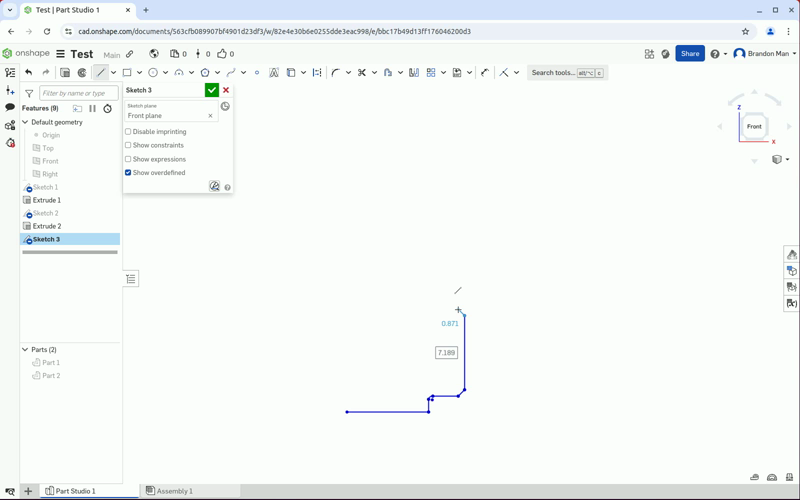
scroll(6)
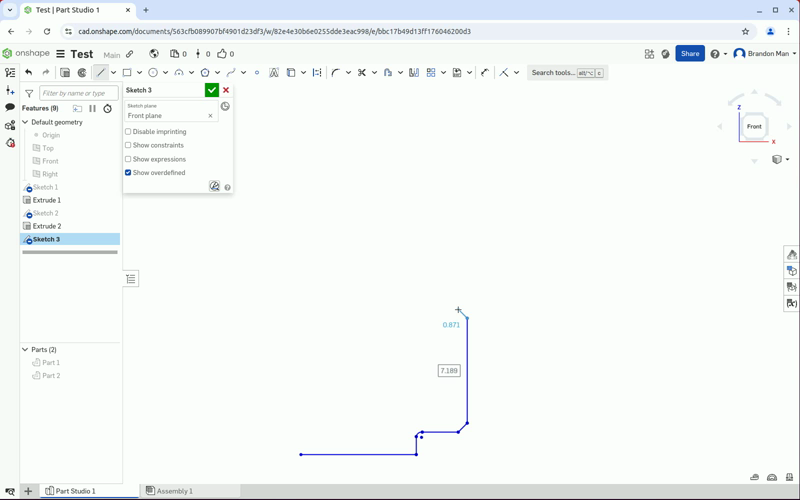
scroll(6)
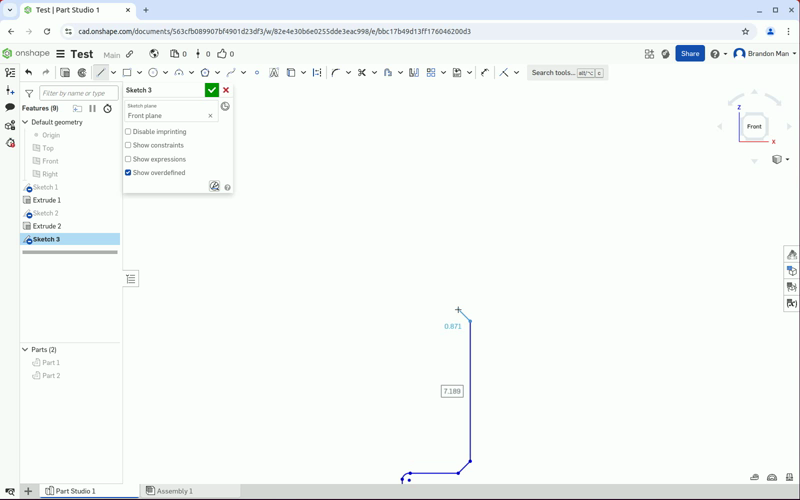
scroll(6)
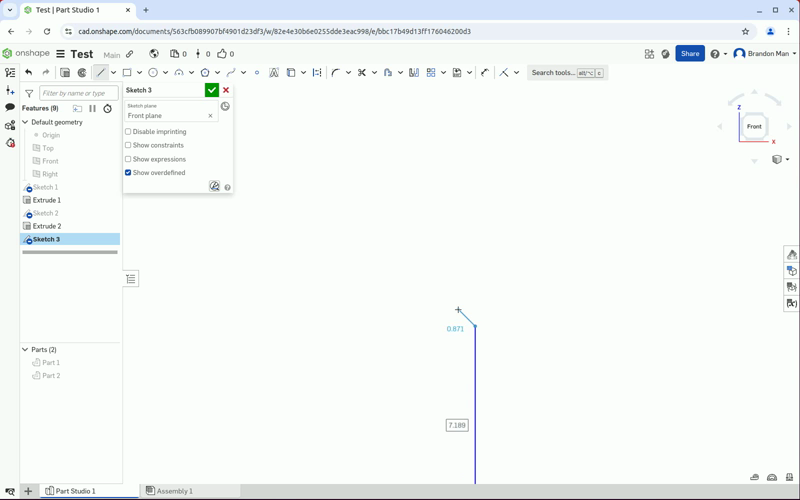
scroll(6)
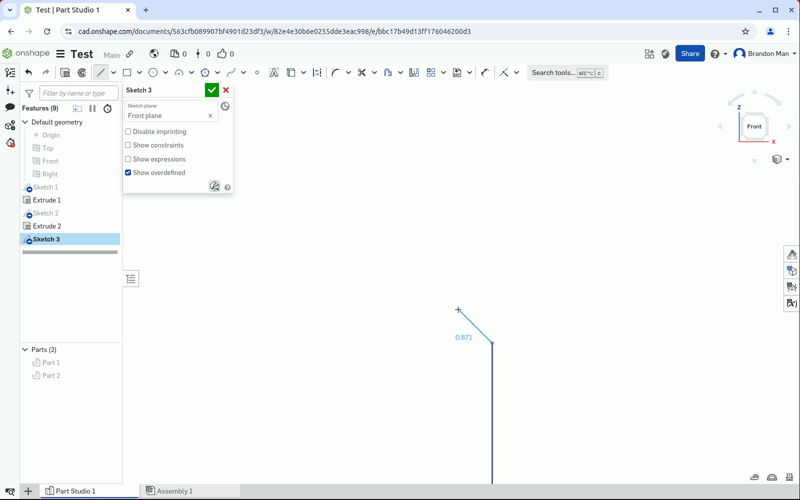
click(458, 309)
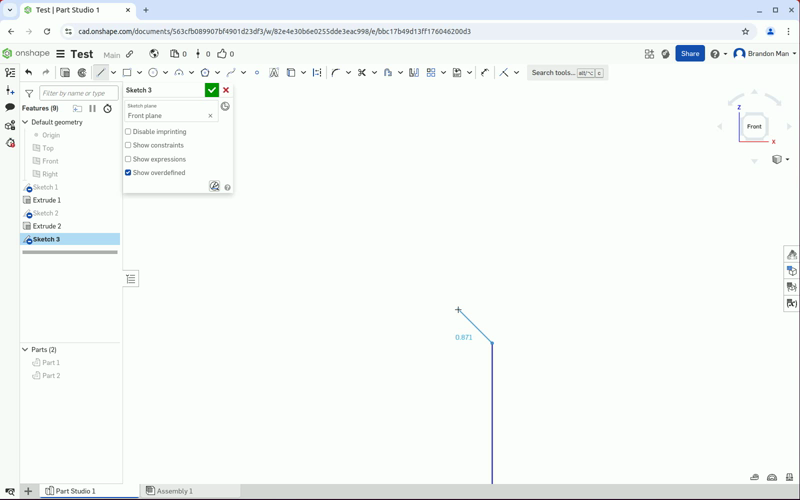
scroll(-6)
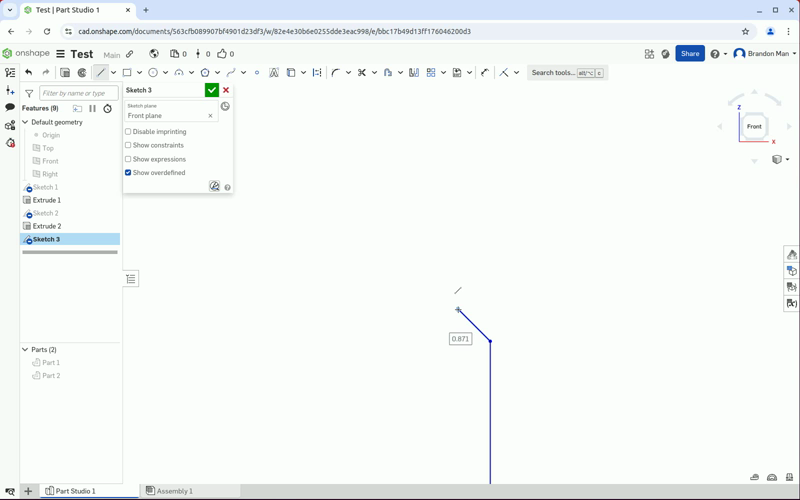
scroll(-6)
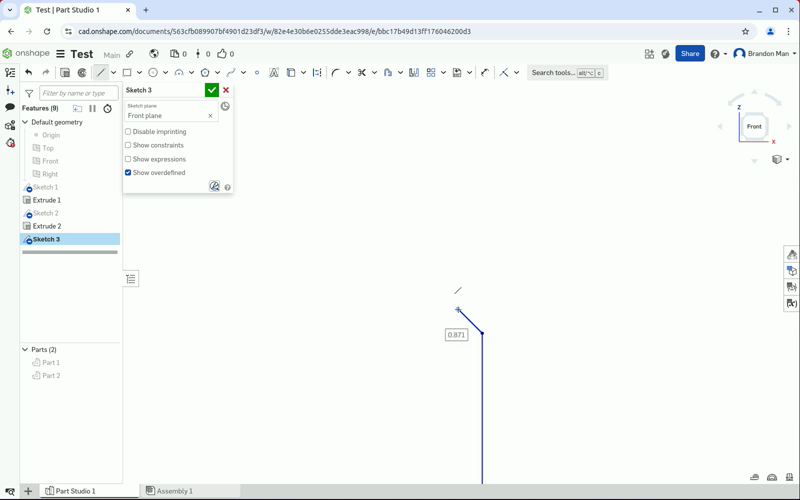
scroll(-6)
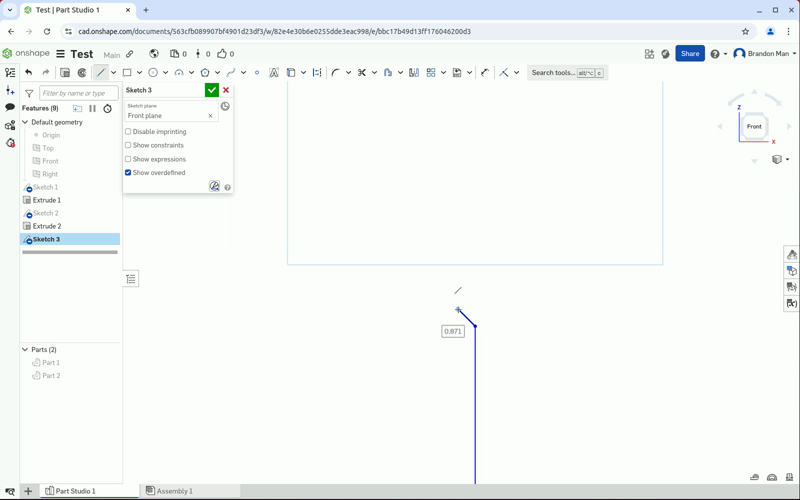
scroll(-6)
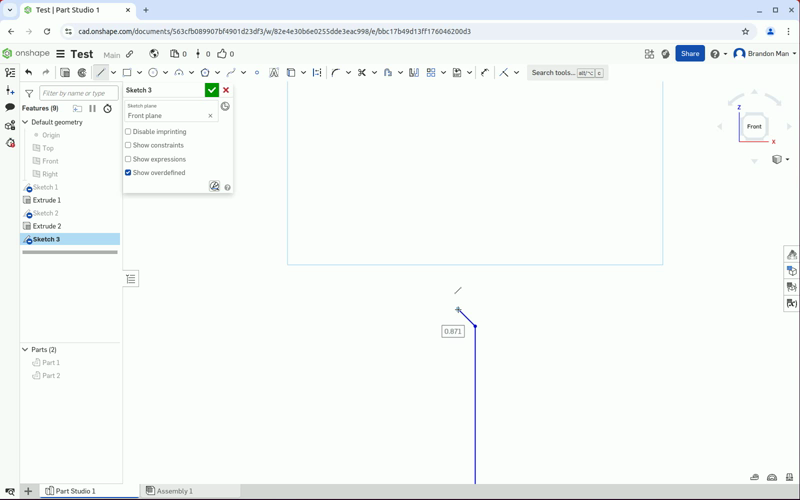
scroll(-6)
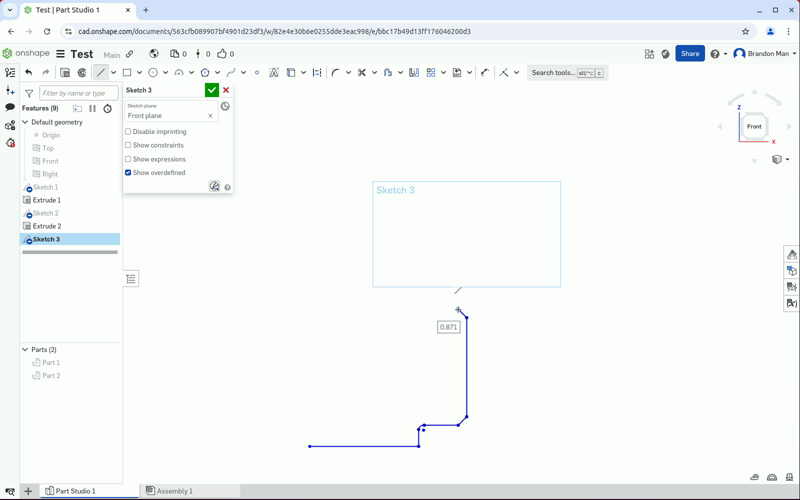
scroll(-6)
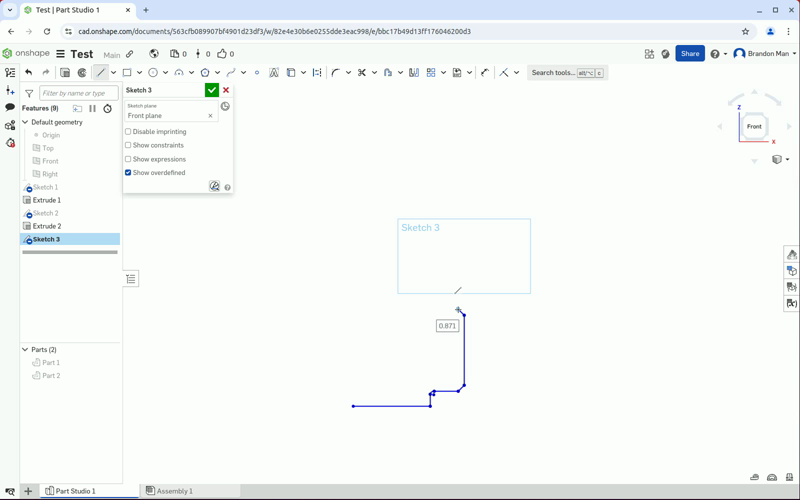
scroll(-6)
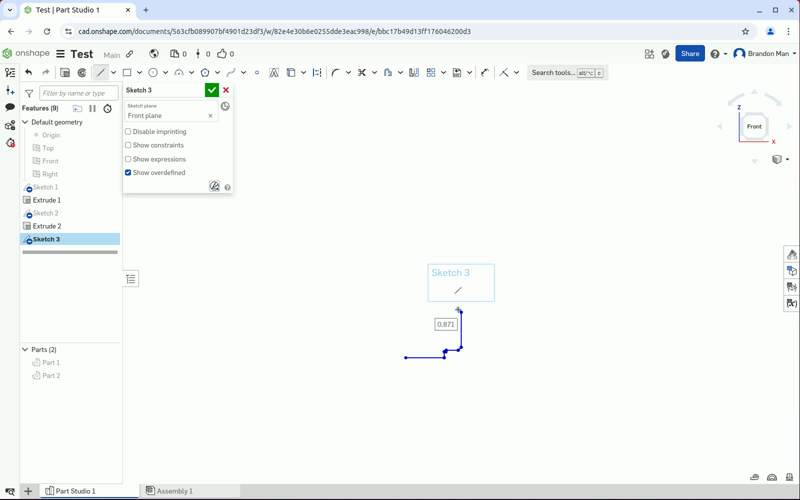
key_up(shift)
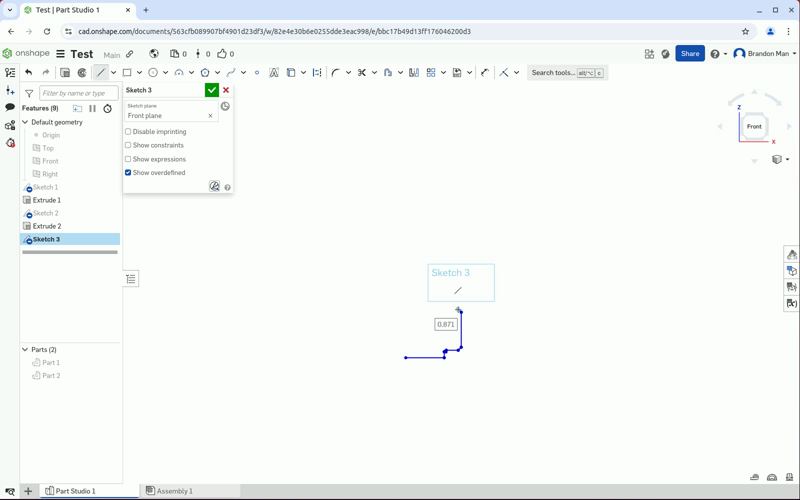
key_down(shift)
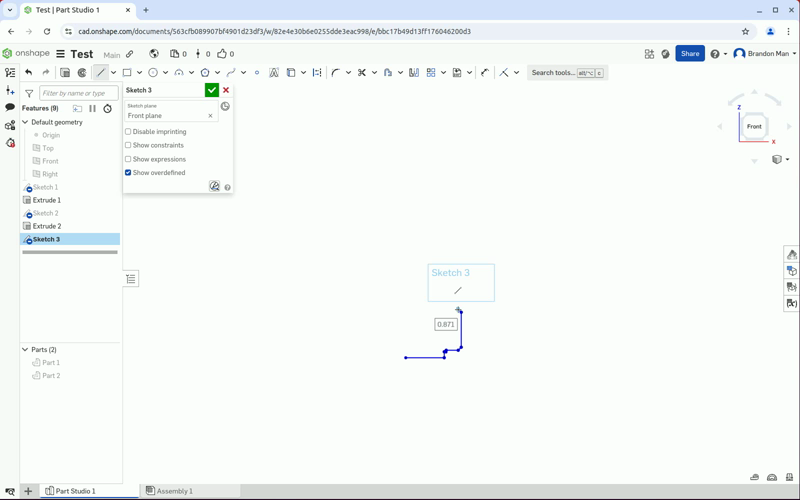
mouse_move(488, 309)
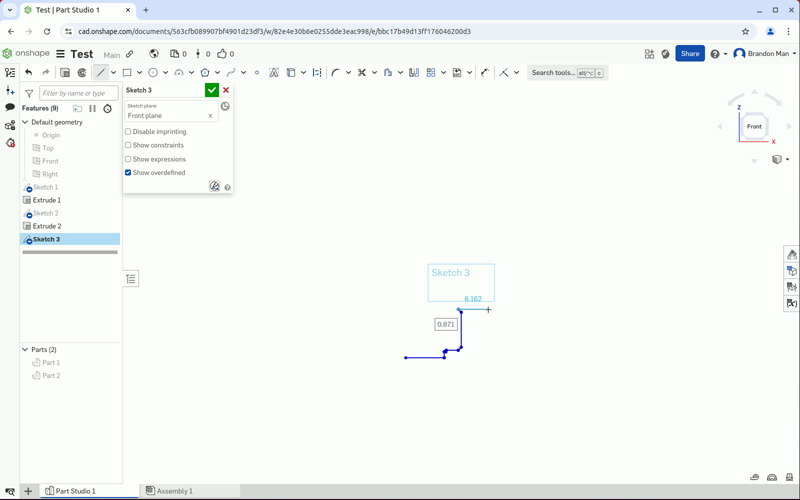
mouse_move(446, 309)
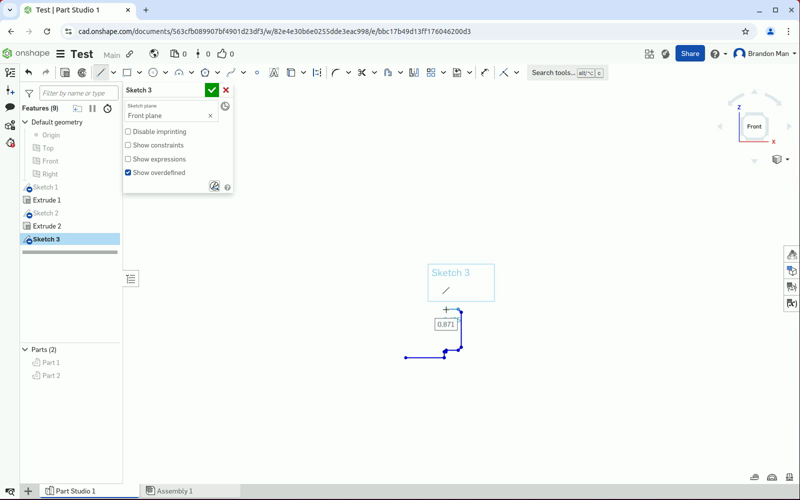
click(446, 309)
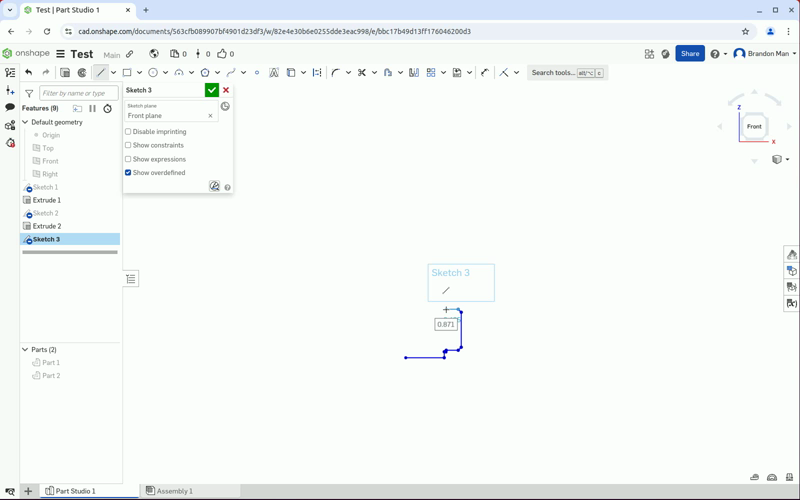
key_up(shift)
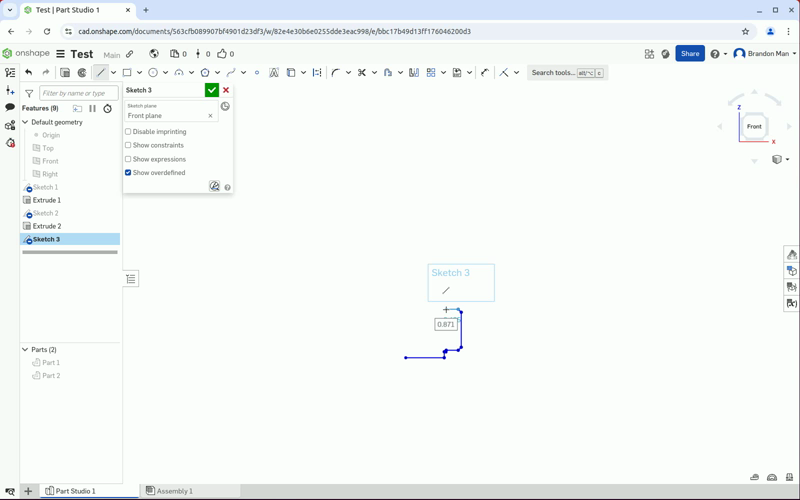
key_down(shift)
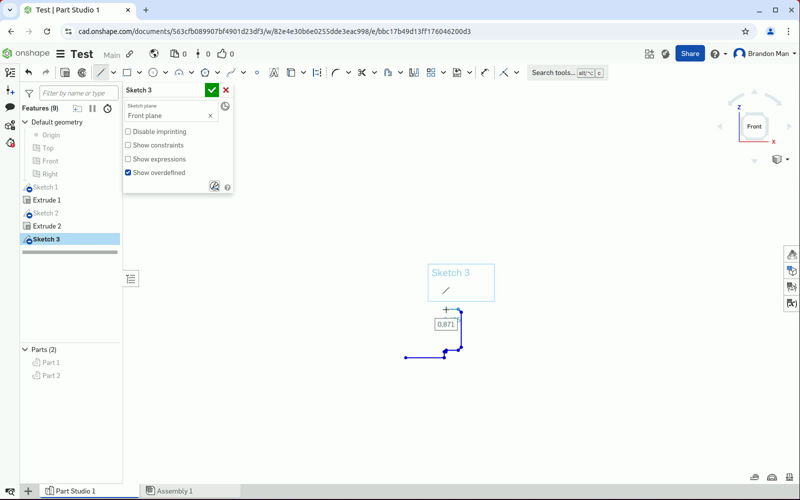
mouse_move(476, 309)
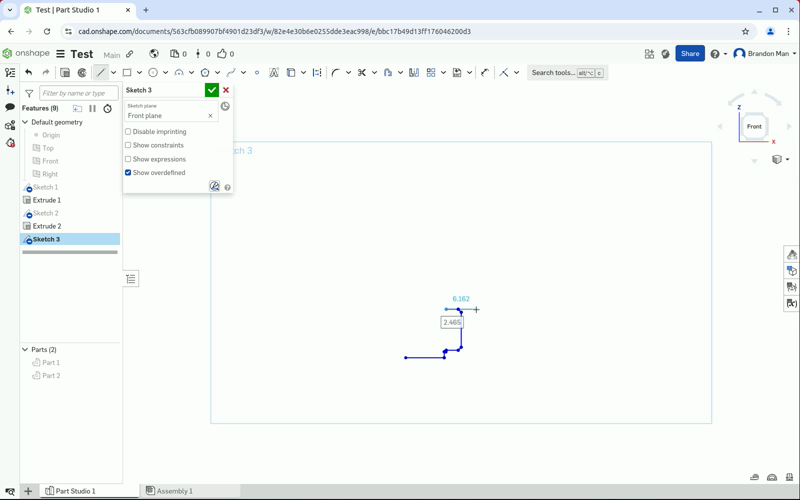
mouse_move(405, 343)
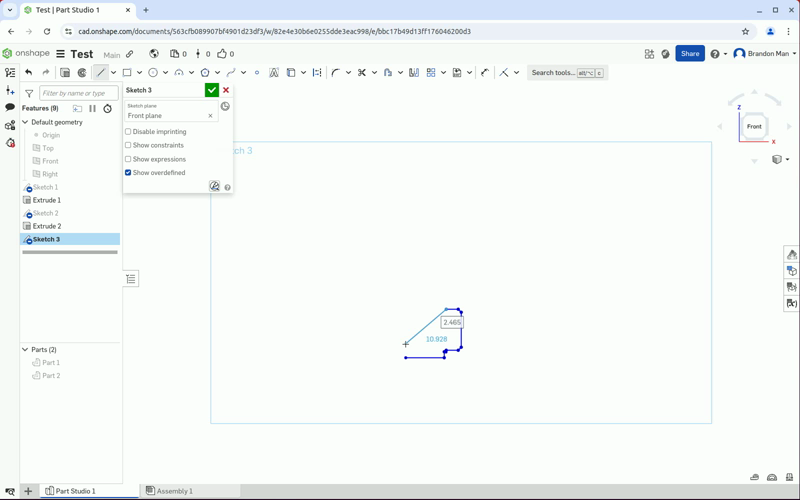
click(405, 343)
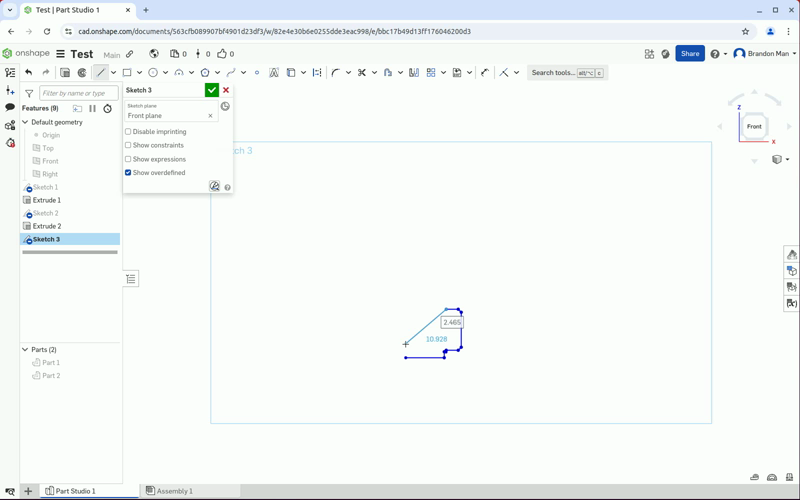
key_up(shift)
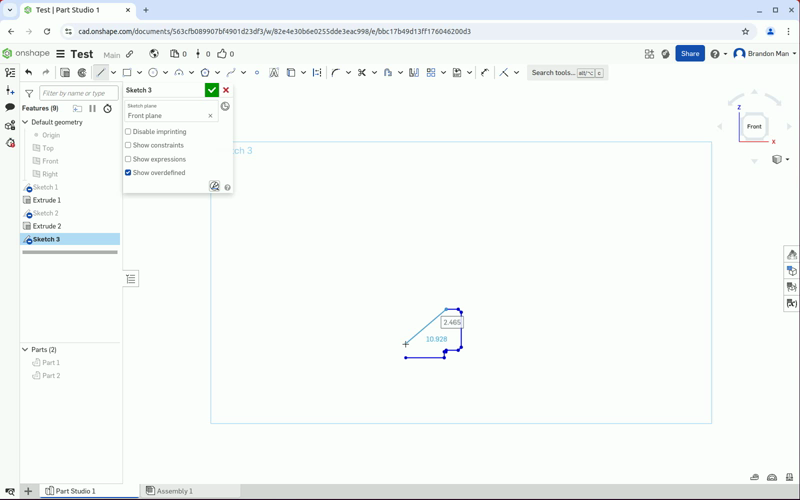
mouse_move(435, 343)
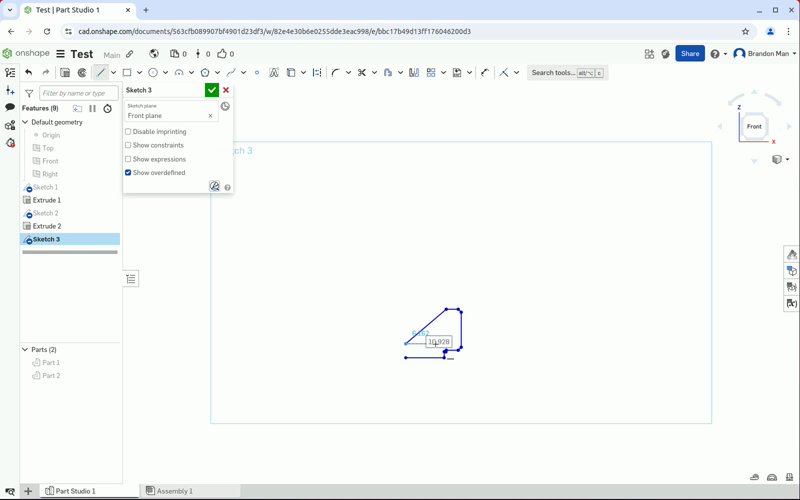
key_down(shift)
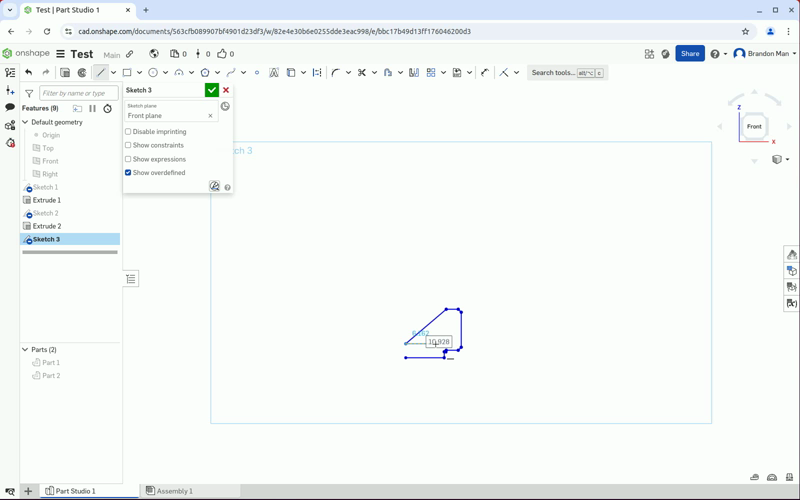
mouse_move(405, 357)
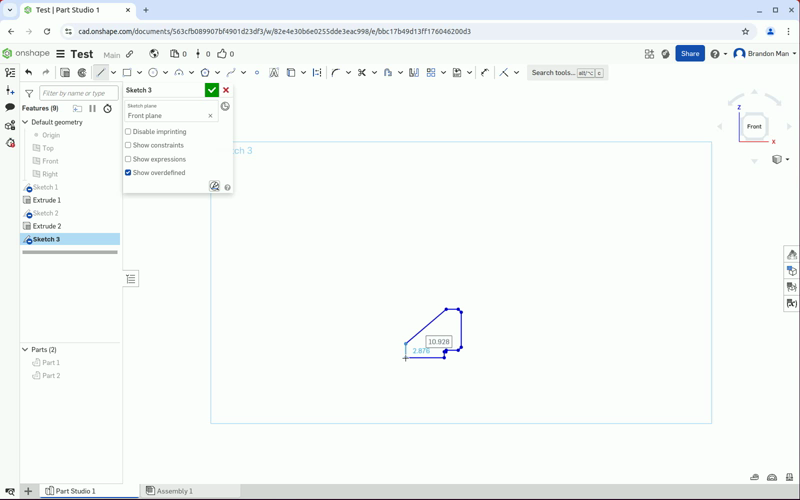
key_up(shift)
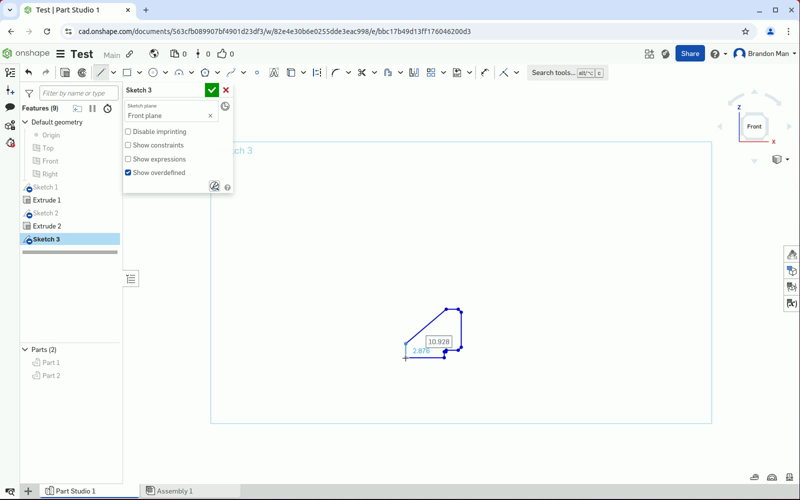
click(405, 357)
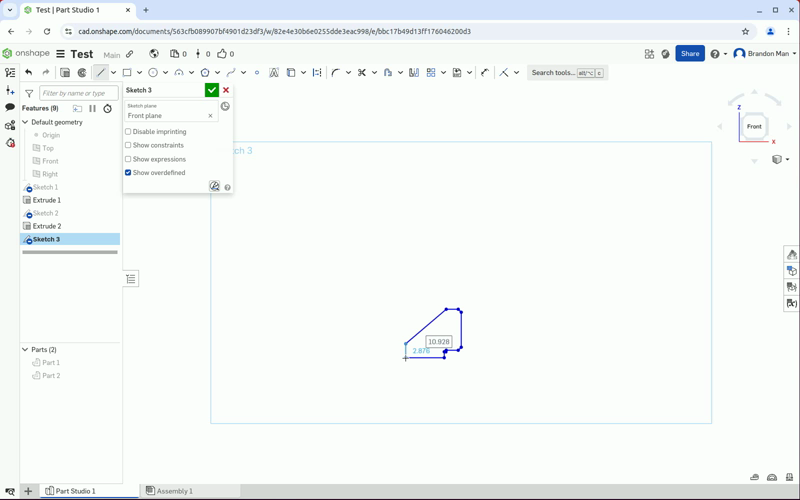
key(esc)
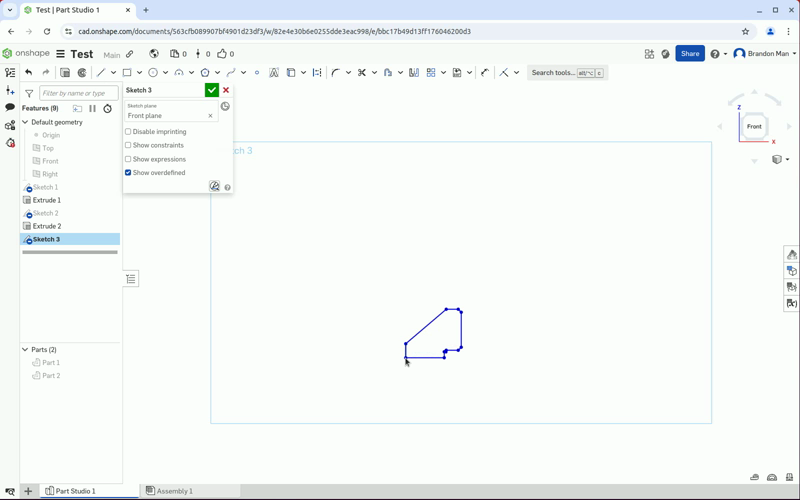
mouse_move(426, 338)
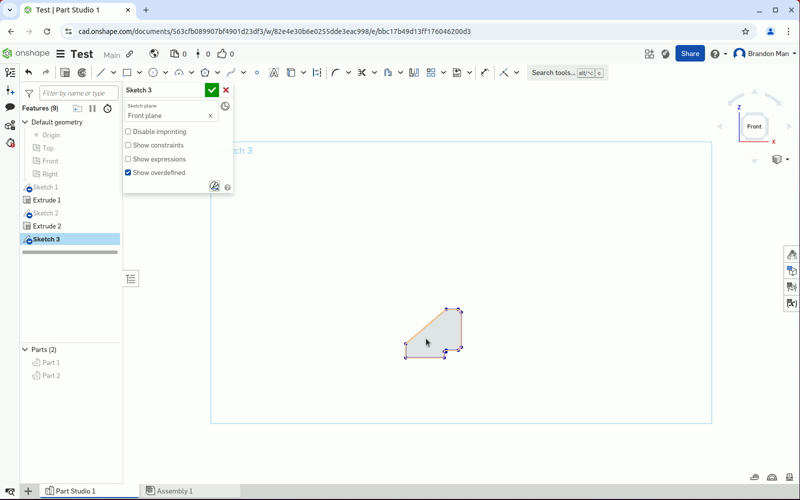
click(426, 338)
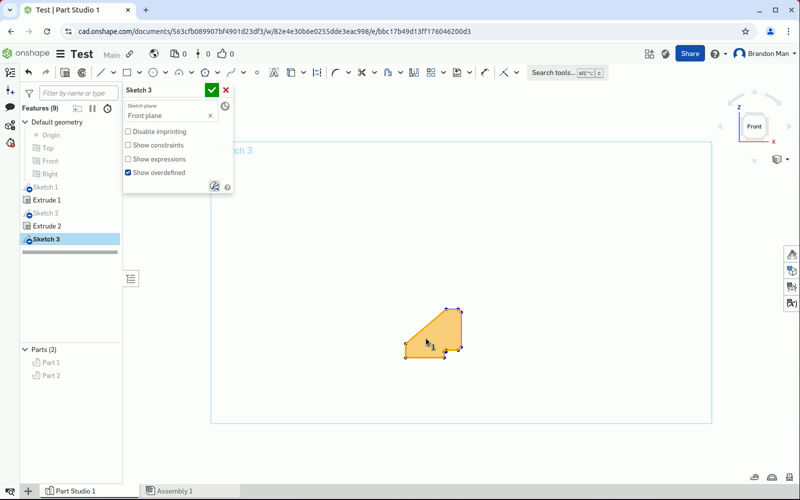
mouse_move(73, 352)
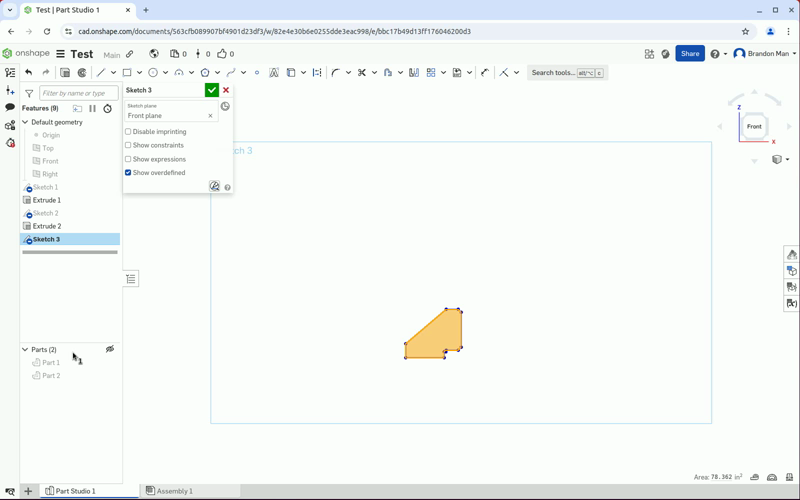
key(shift+y)
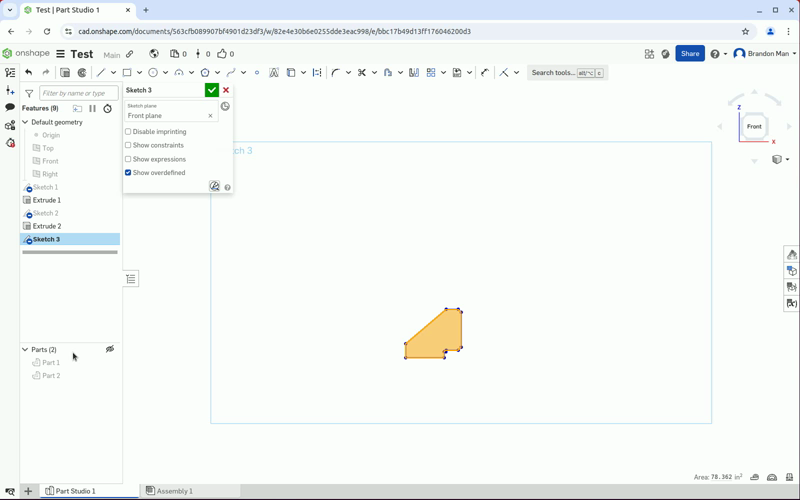
key(shift+e)
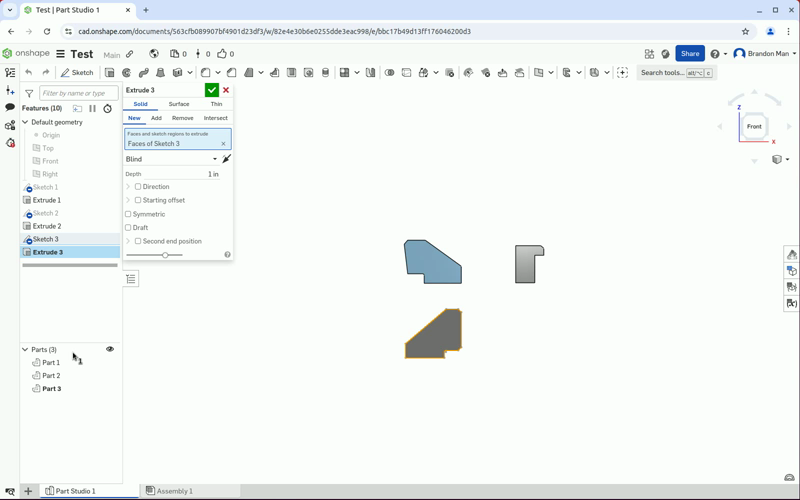
mouse_move(143, 106)
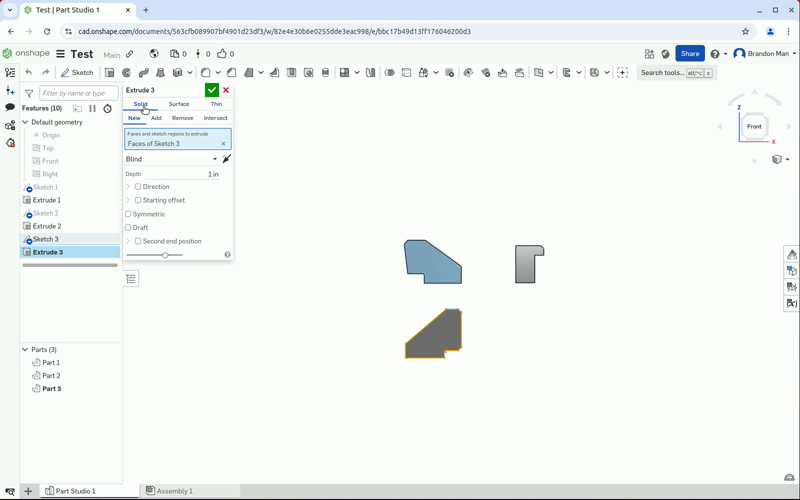
click(143, 106)
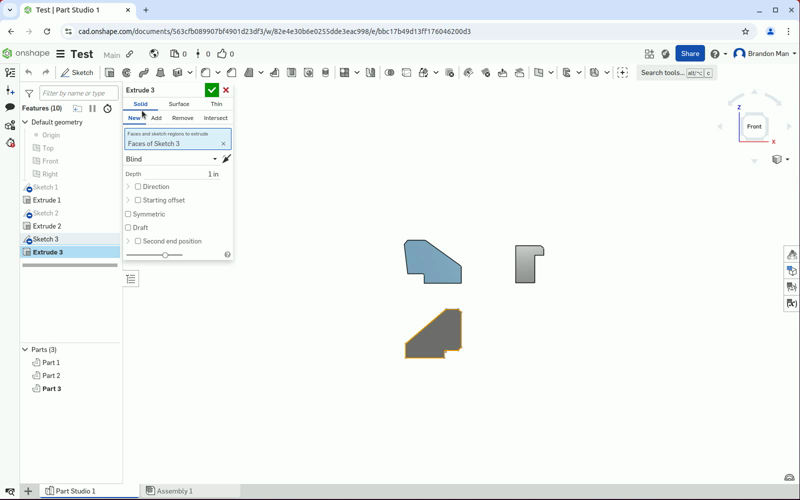
mouse_move(137, 120)
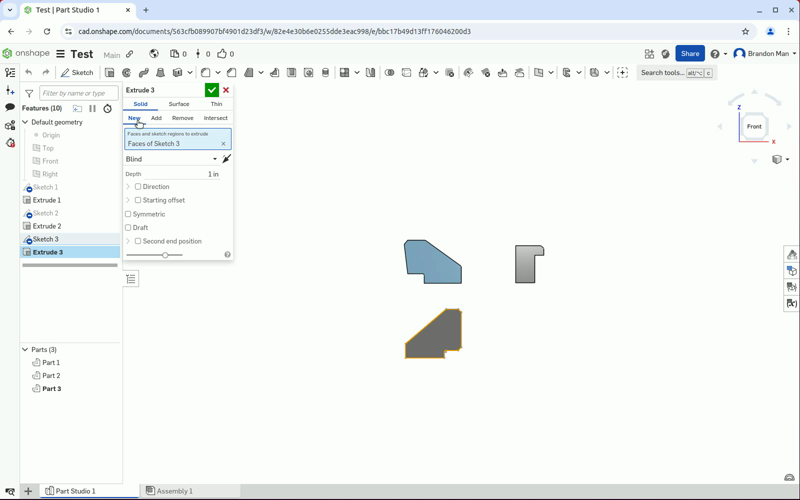
click(137, 120)
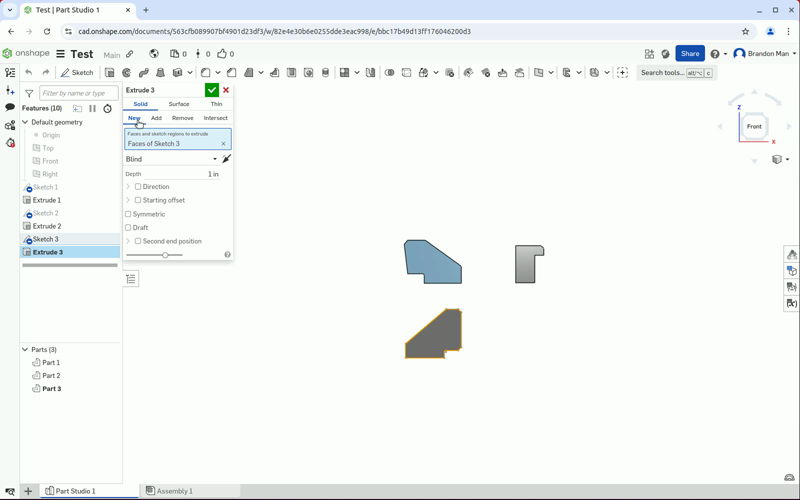
key(tab, 4)
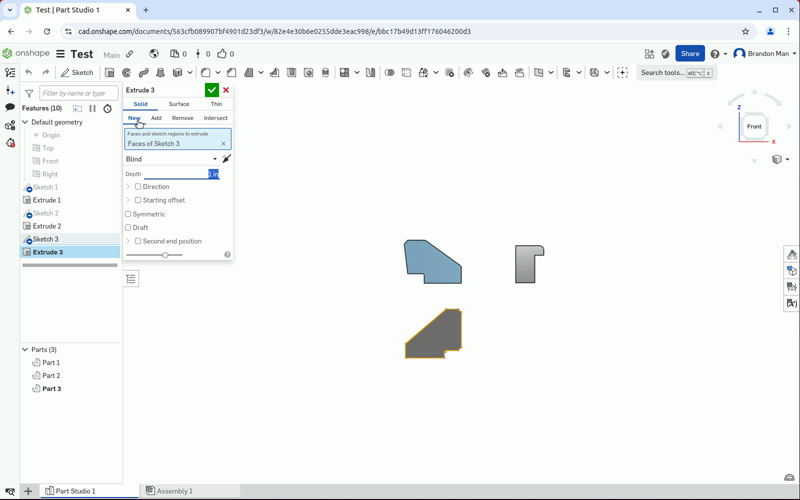
text(0.963)
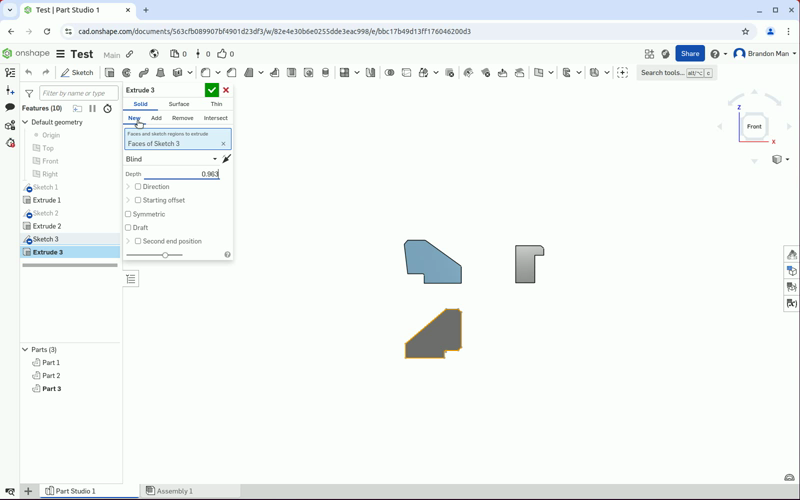
key(enter)
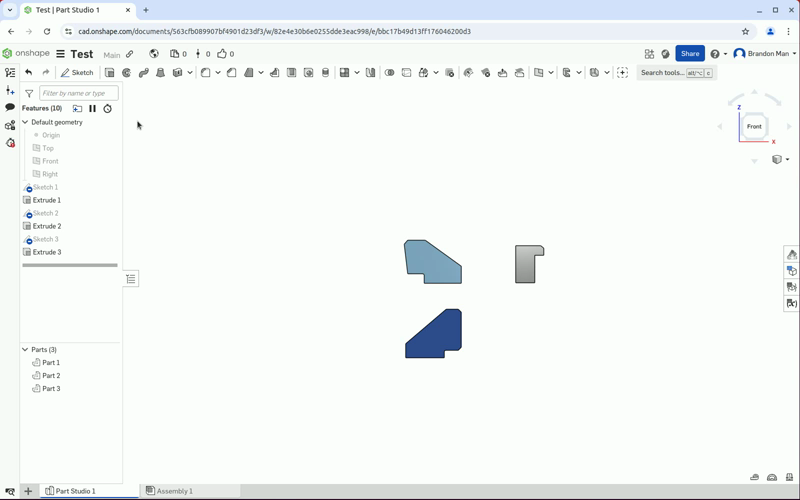
key(shift+h)
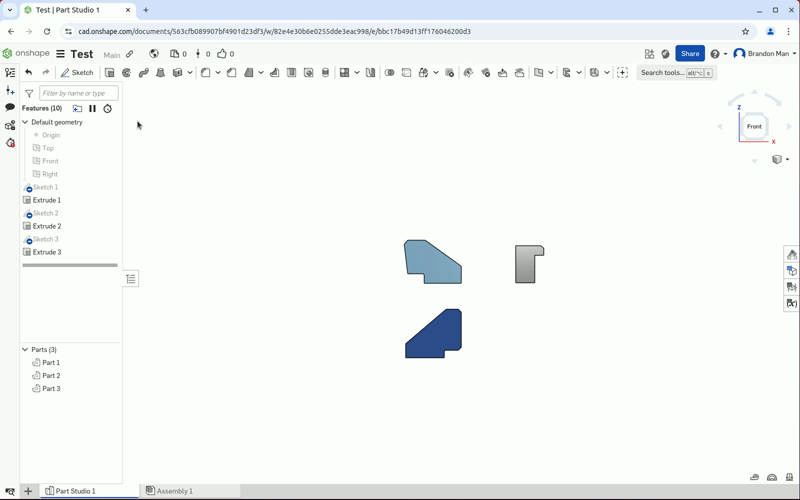
key(shift+h)
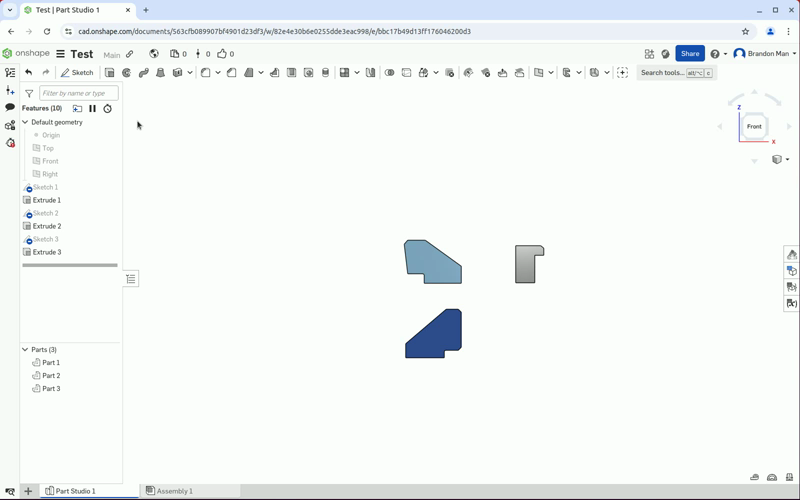
mouse_move(73, 189)
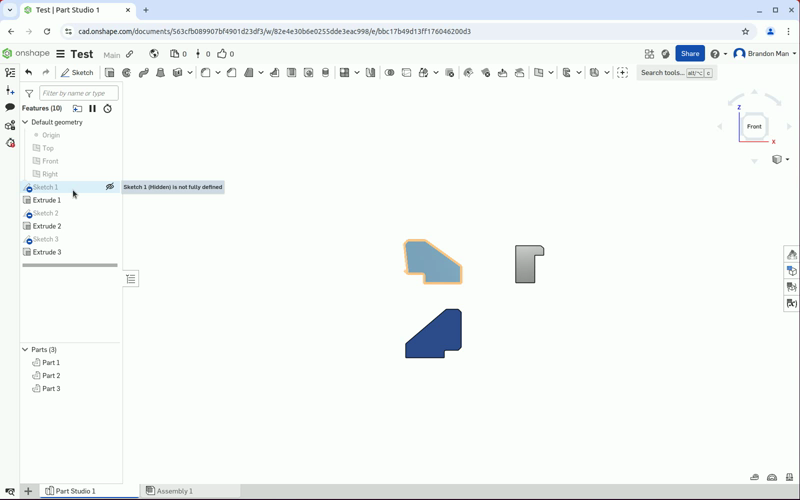
click(73, 189)
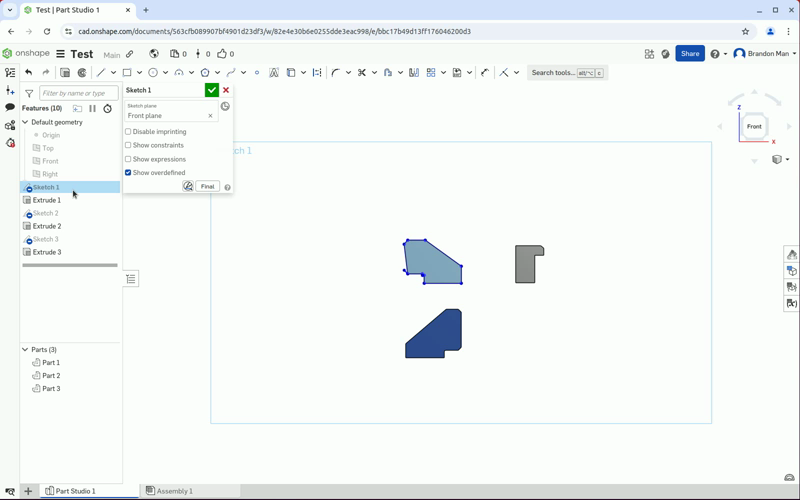
mouse_move(229, 92)
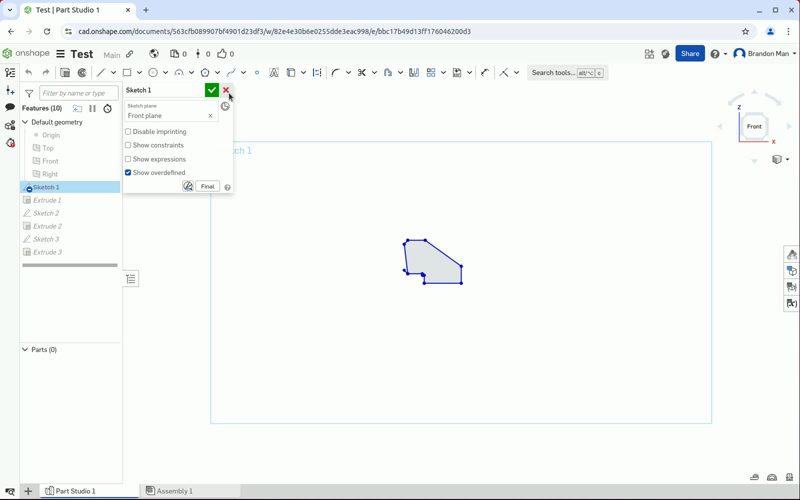
click(229, 92)
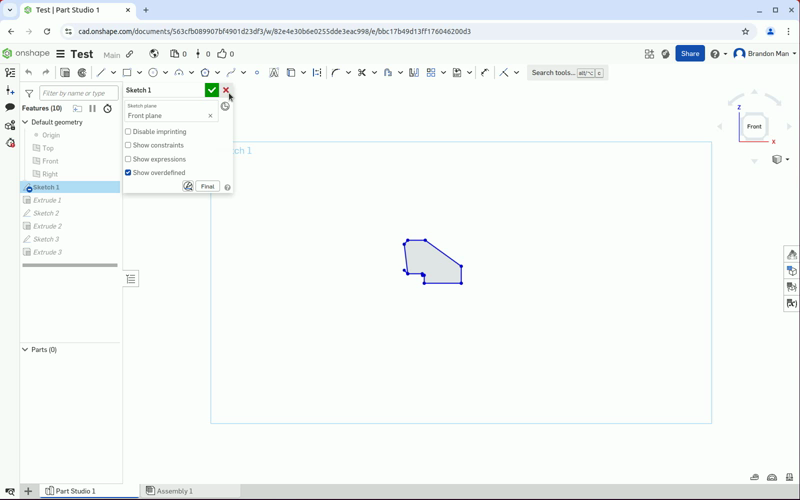
key(shift+s)
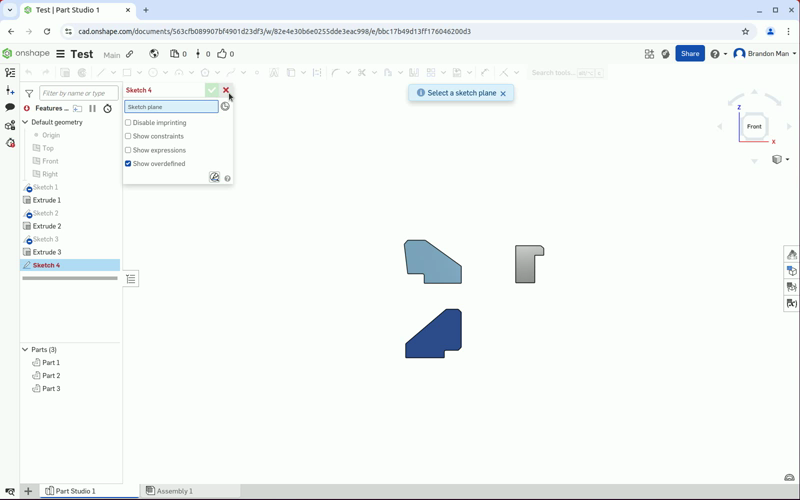
mouse_move(73, 163)
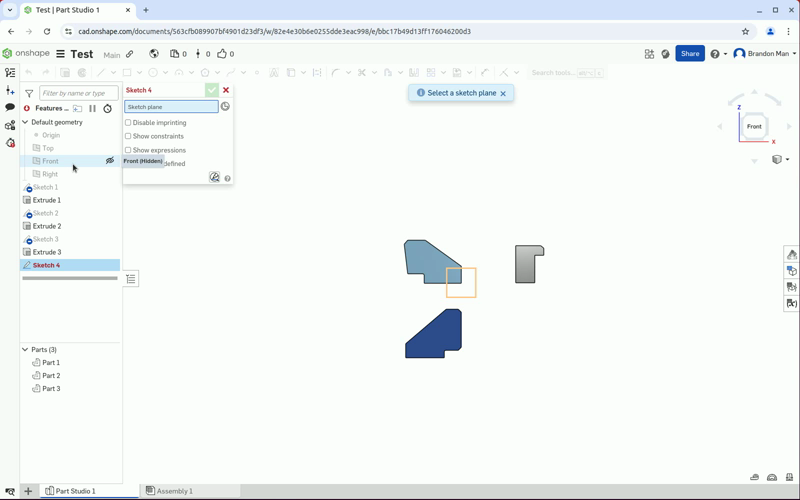
click(73, 163)
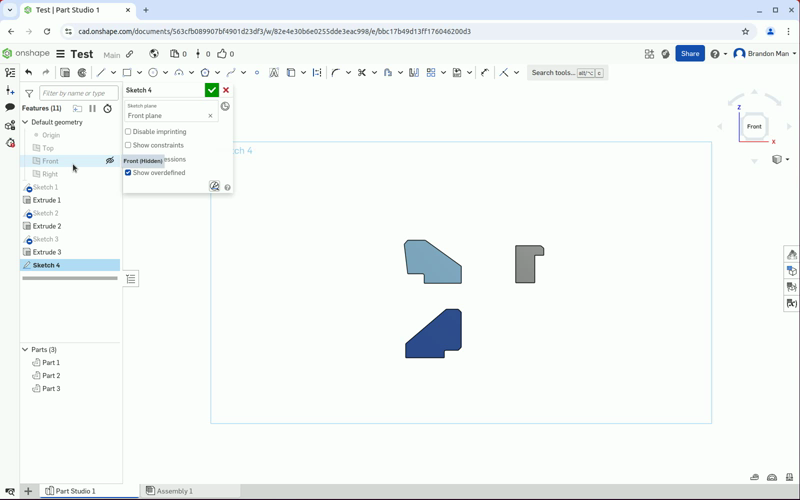
mouse_move(73, 352)
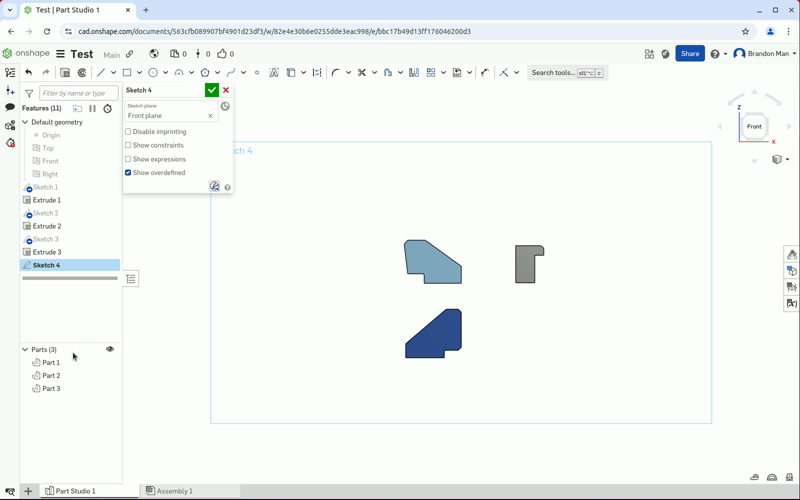
key(y)
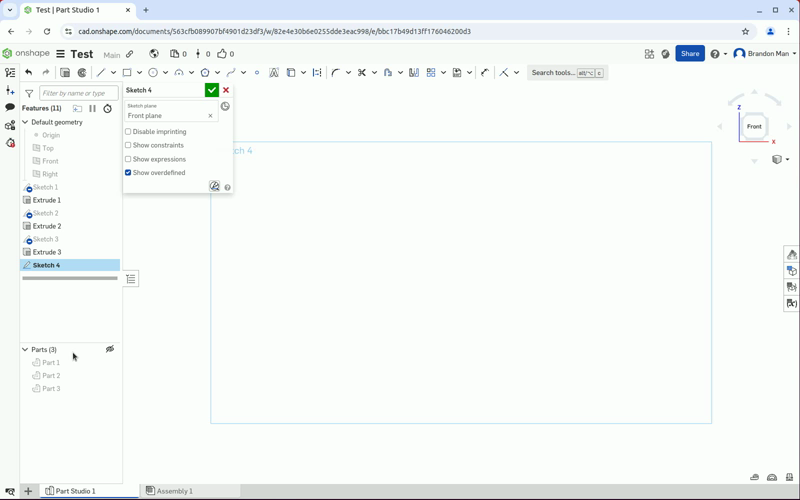
key(l)
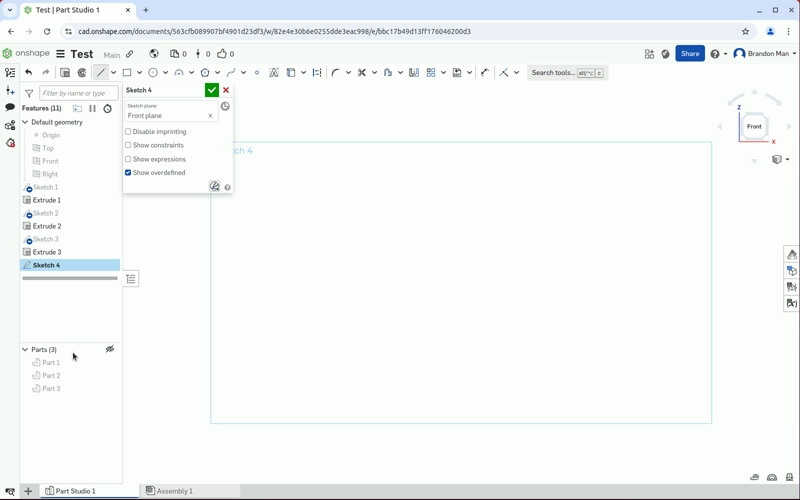
key_down(shift)
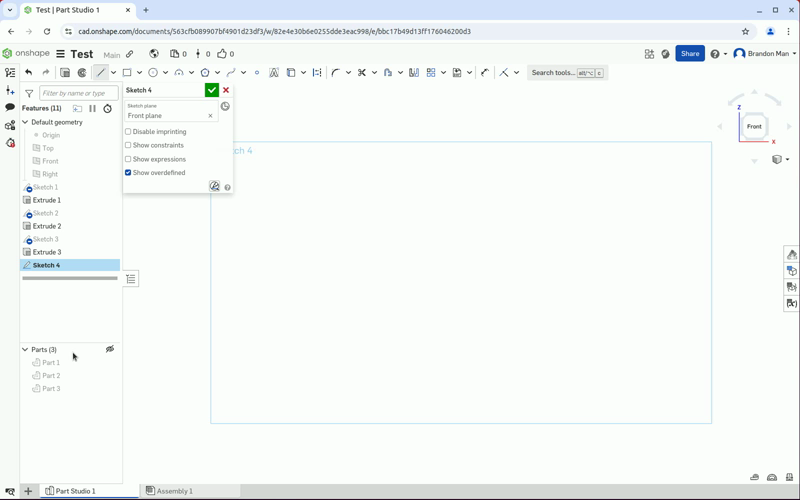
mouse_move(510, 337)
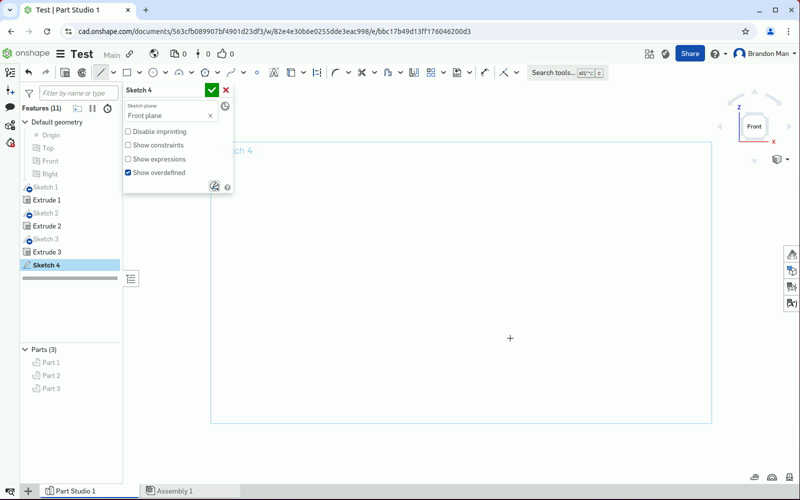
click(510, 337)
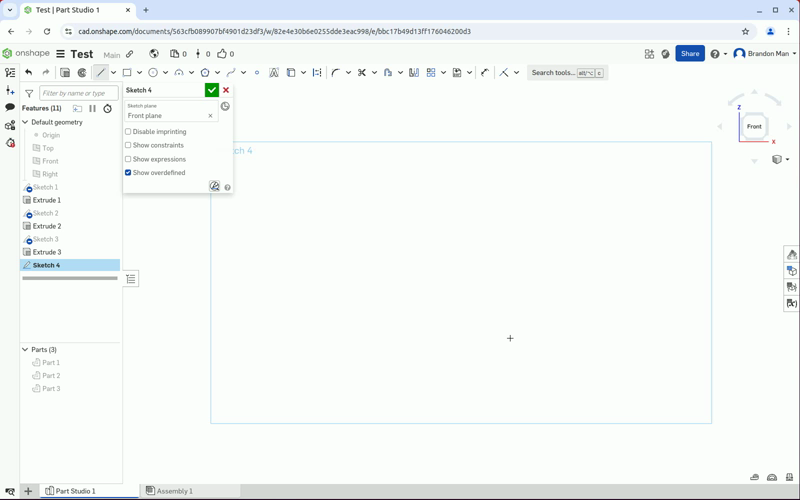
key_up(shift)
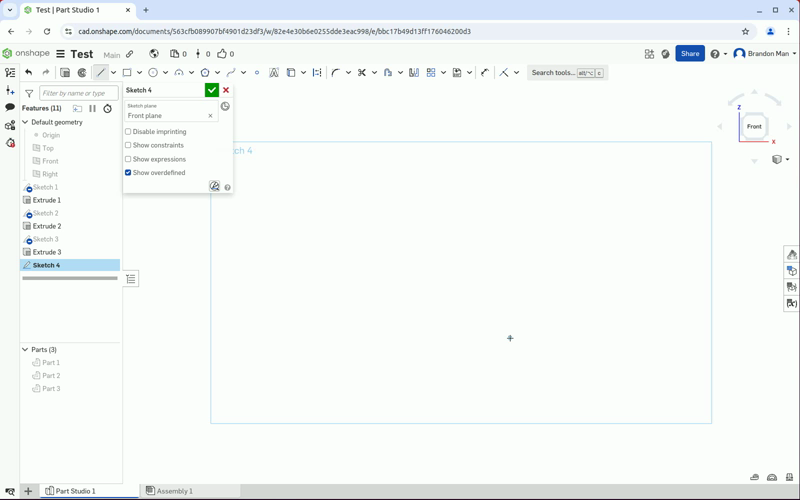
key_down(shift)
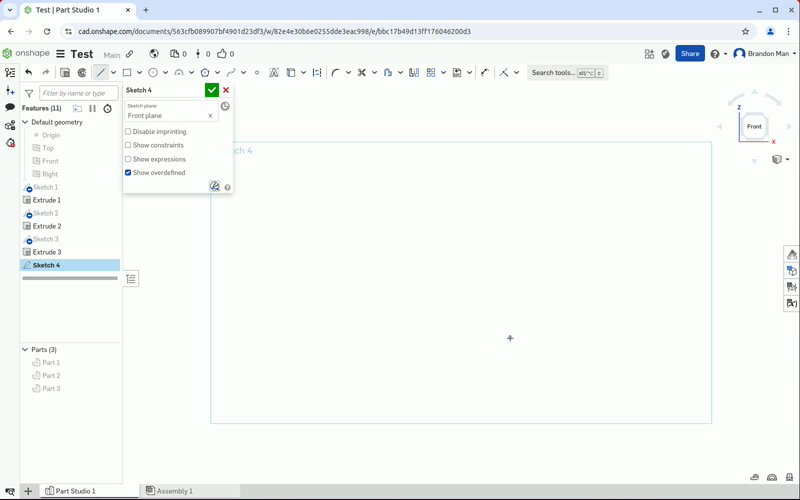
mouse_move(540, 337)
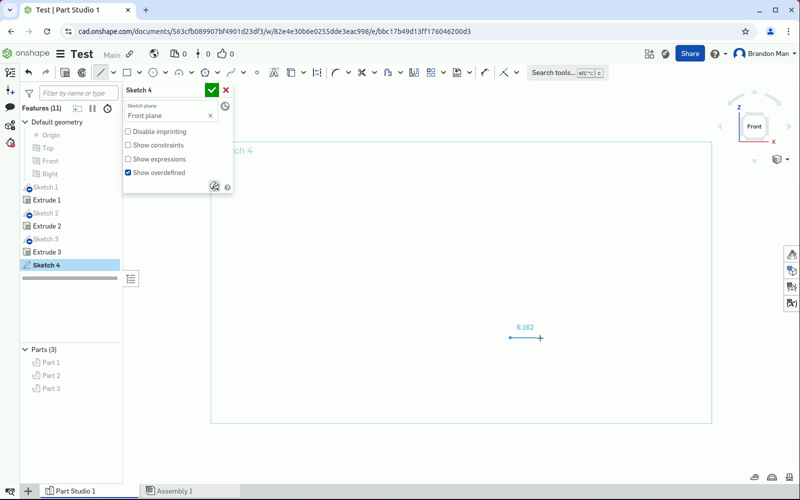
mouse_move(521, 337)
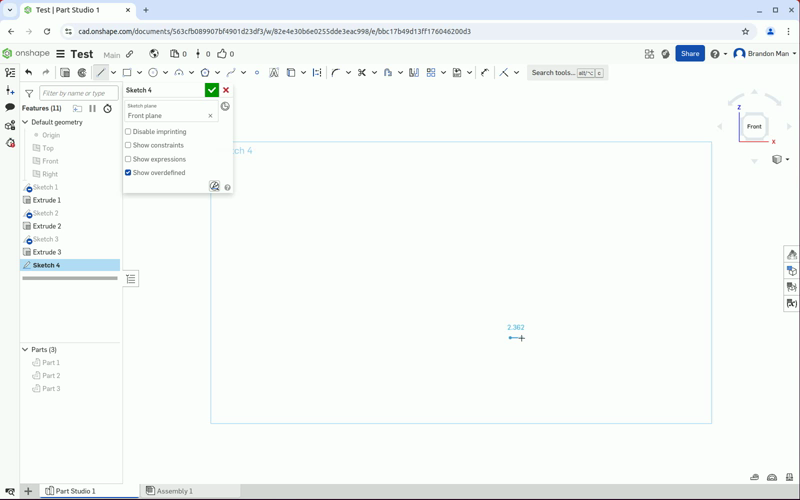
click(521, 337)
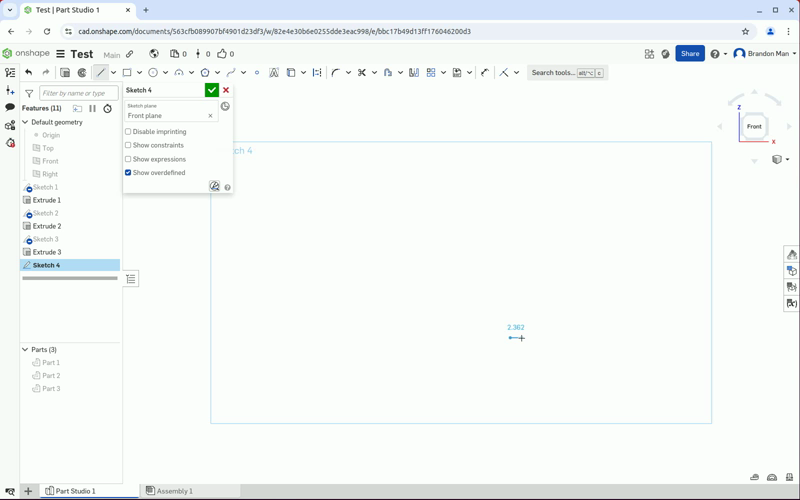
key_up(shift)
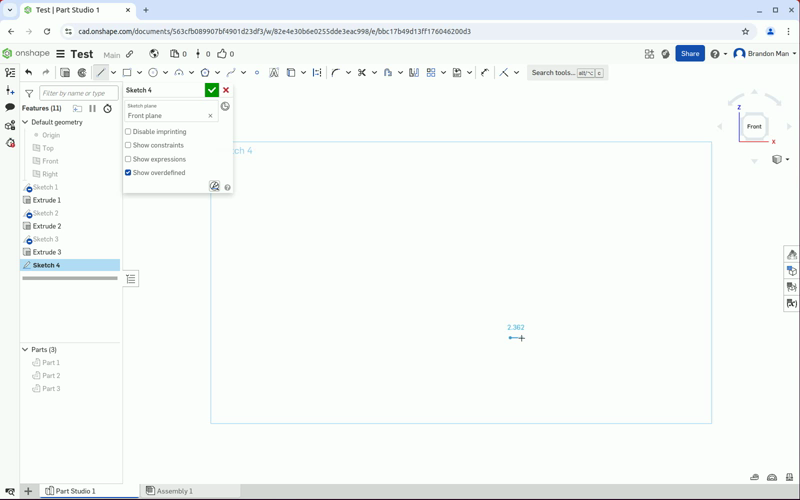
key_down(shift)
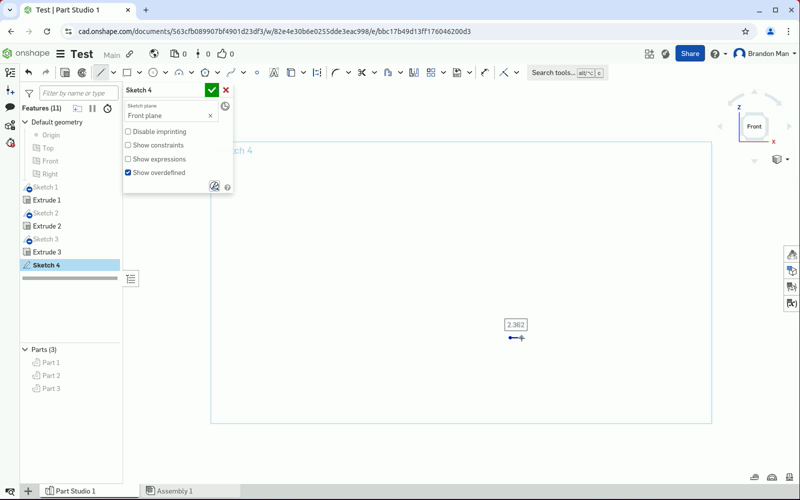
mouse_move(551, 337)
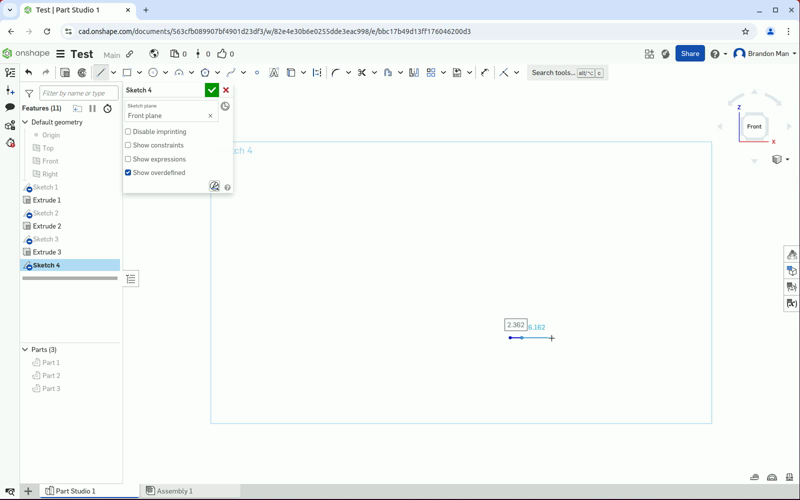
mouse_move(521, 330)
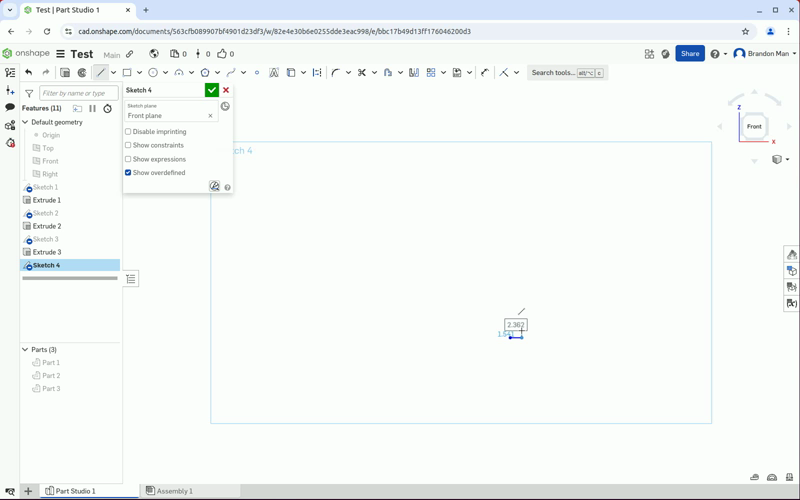
click(521, 330)
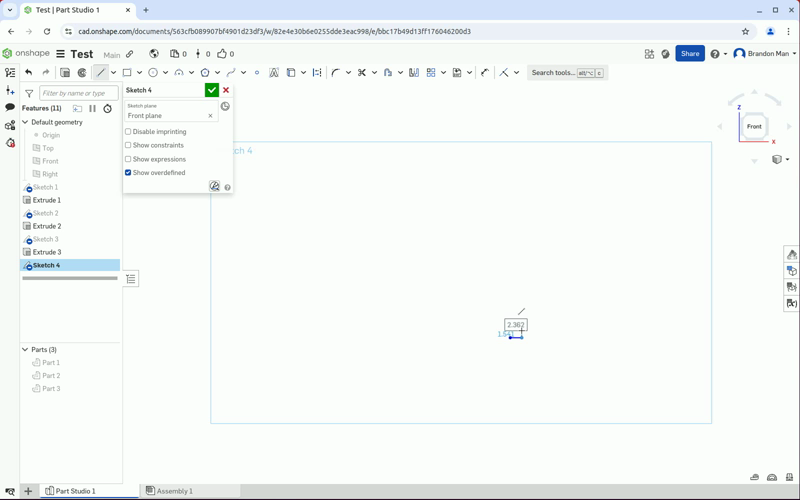
key_up(shift)
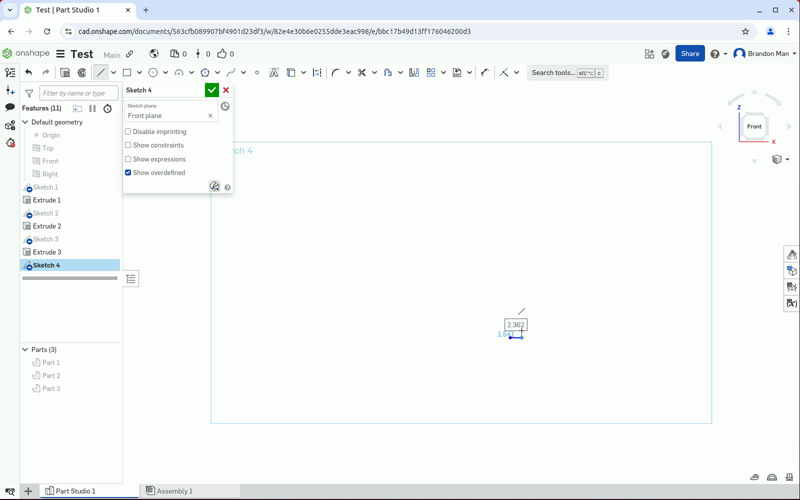
key_down(shift)
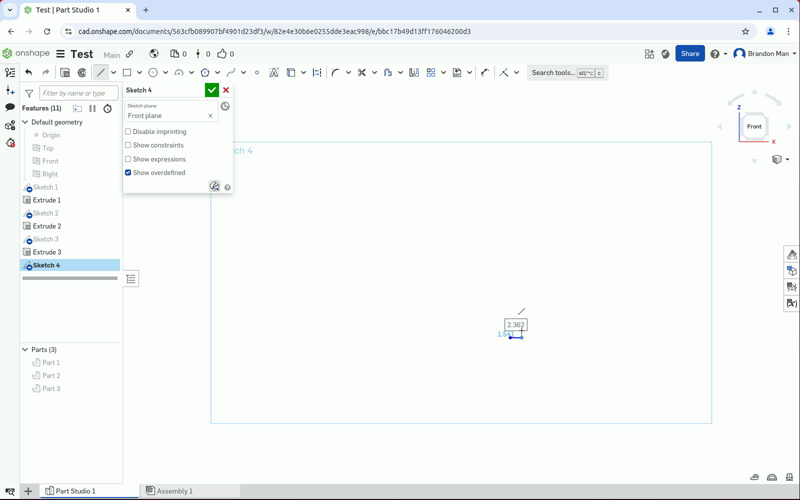
mouse_move(551, 330)
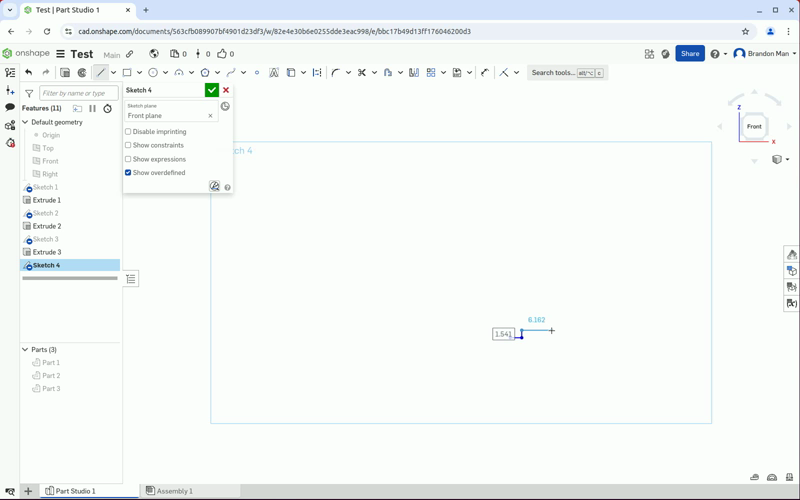
mouse_move(510, 330)
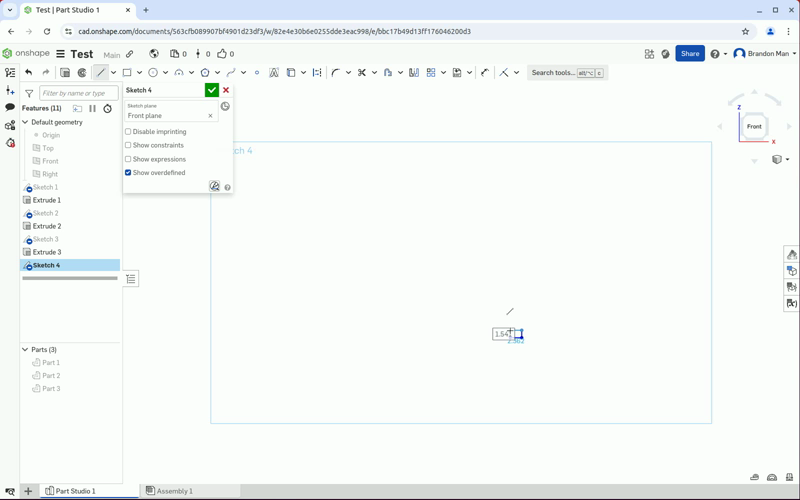
click(510, 330)
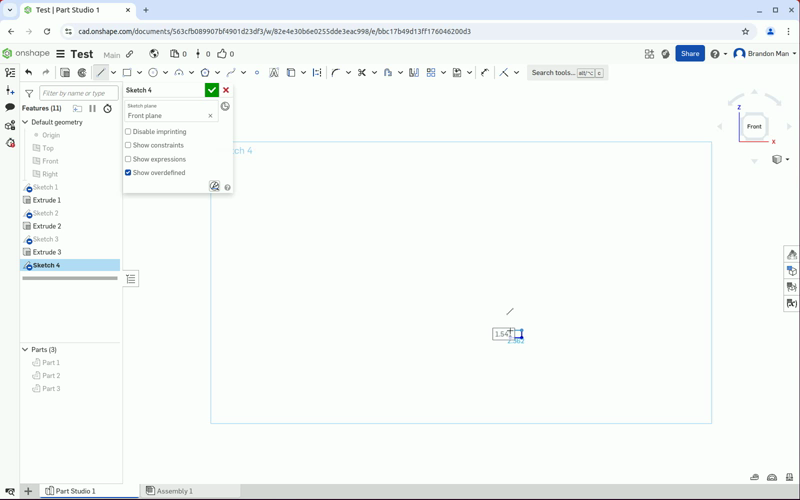
key_up(shift)
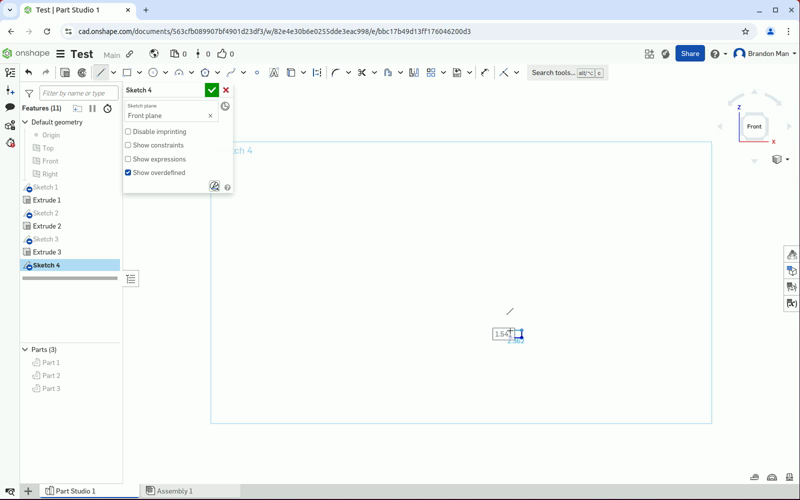
mouse_move(540, 330)
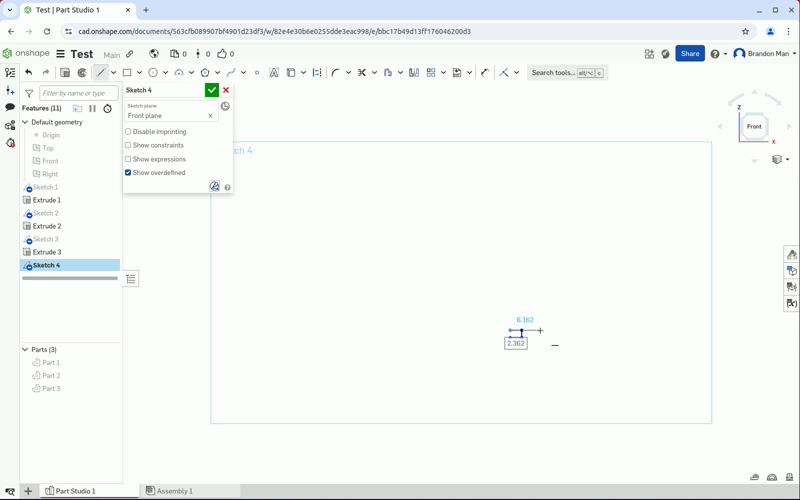
key_down(shift)
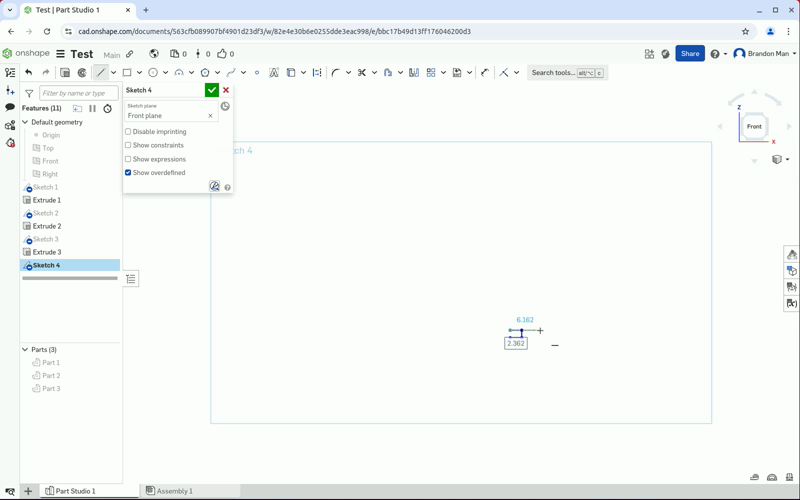
mouse_move(510, 337)
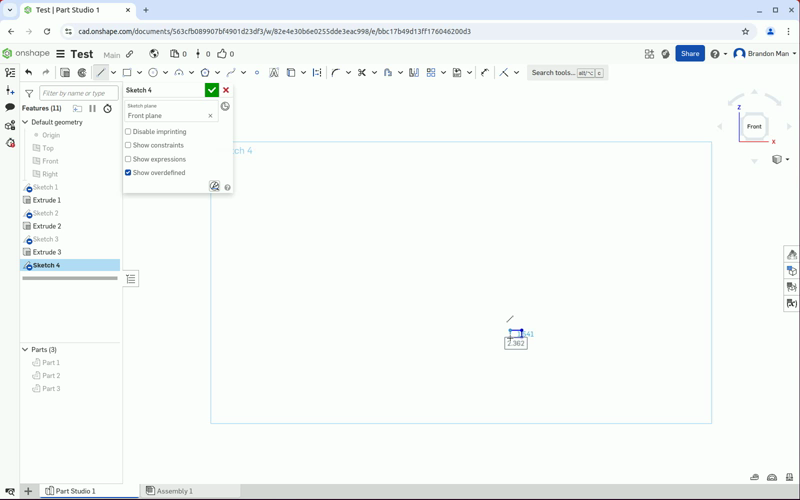
key_up(shift)
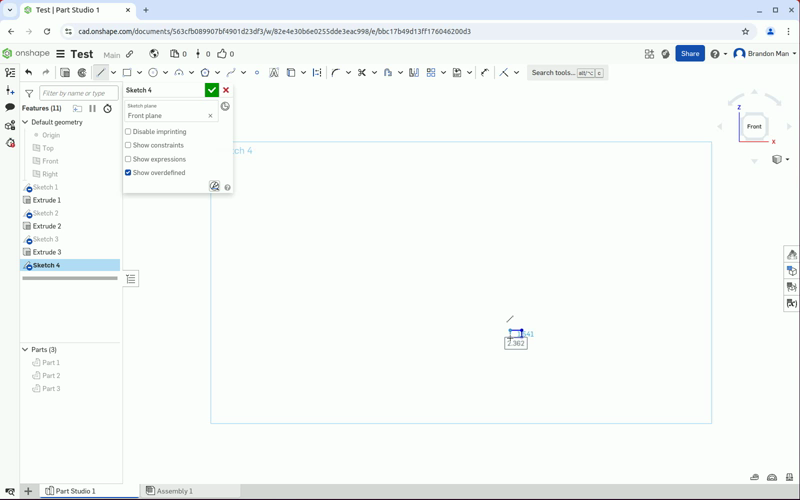
click(510, 337)
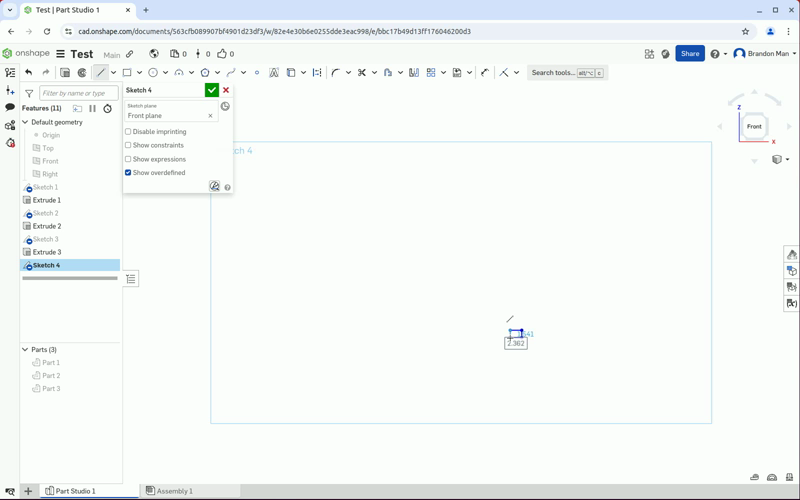
key(esc)
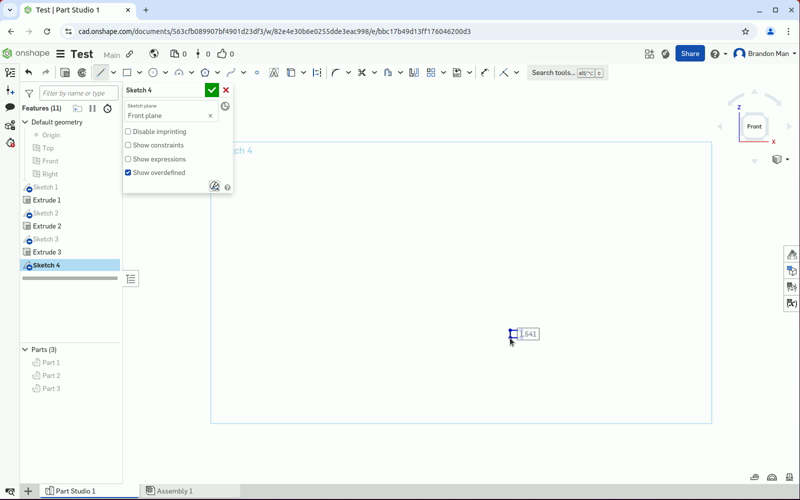
mouse_move(516, 335)
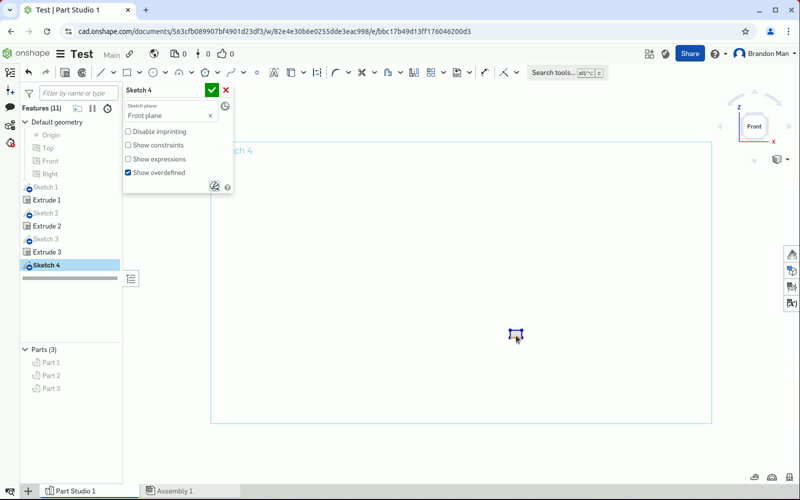
scroll(6)
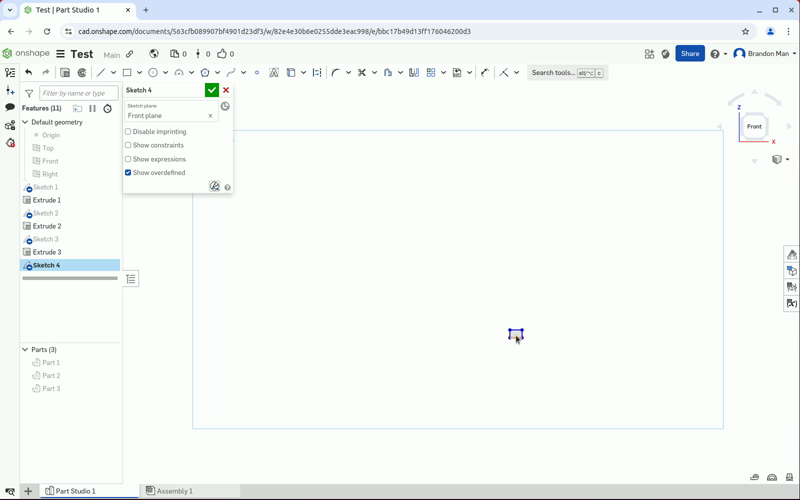
scroll(6)
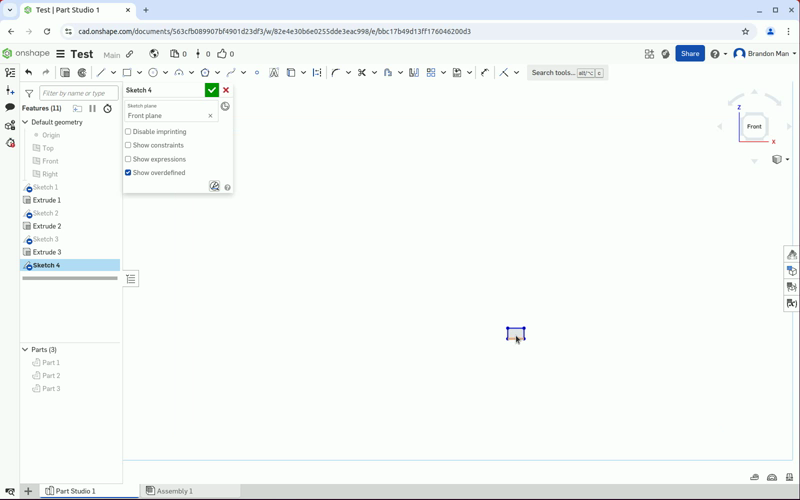
scroll(6)
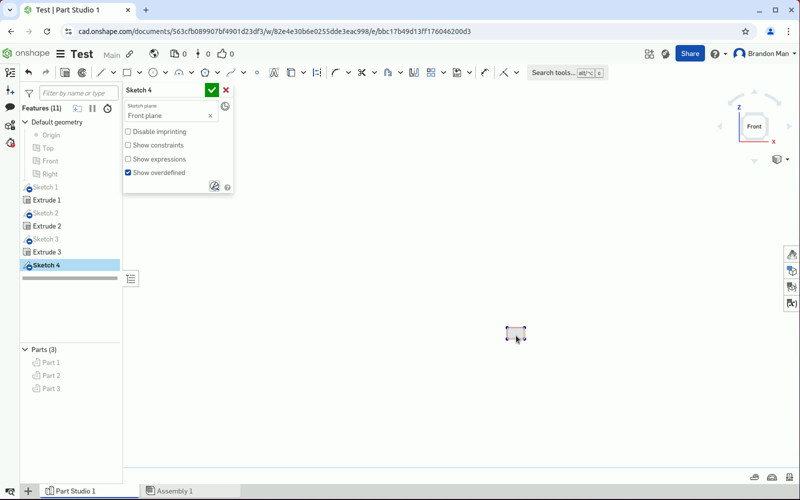
scroll(6)
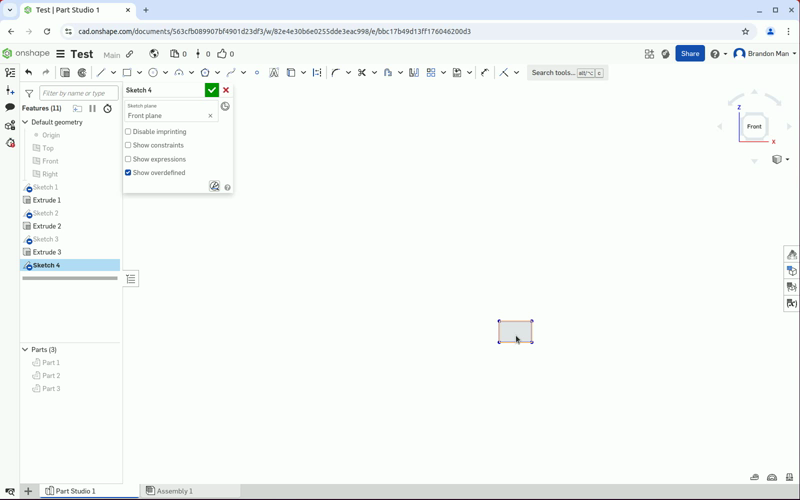
scroll(6)
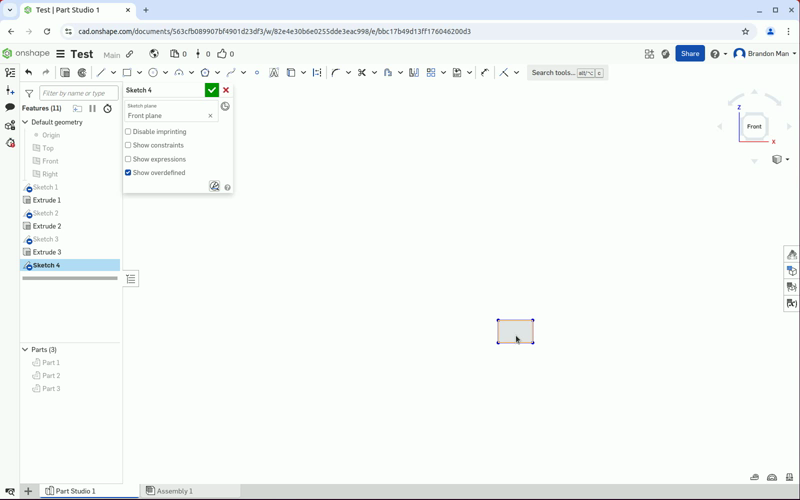
scroll(6)
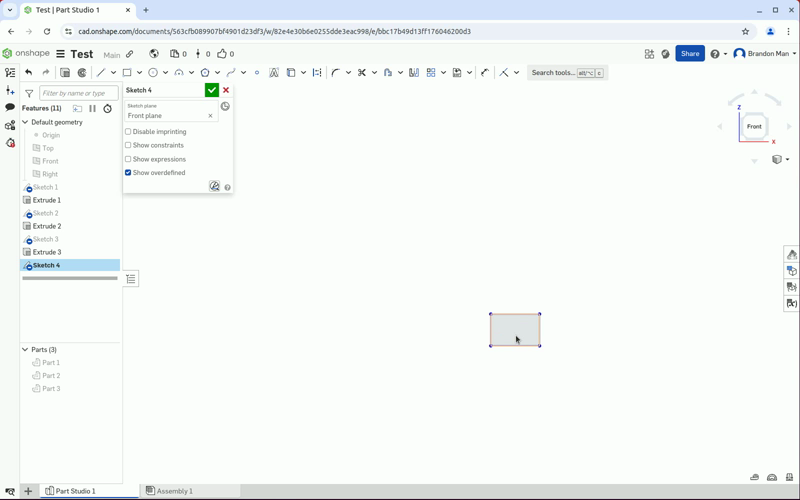
scroll(6)
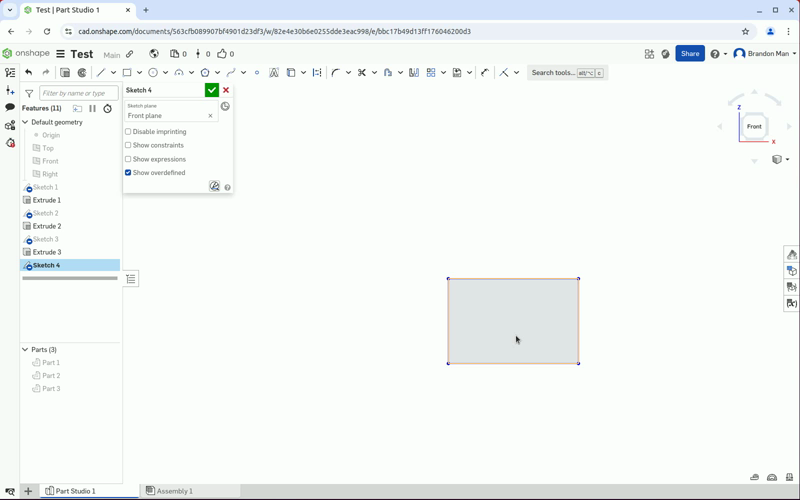
click(516, 335)
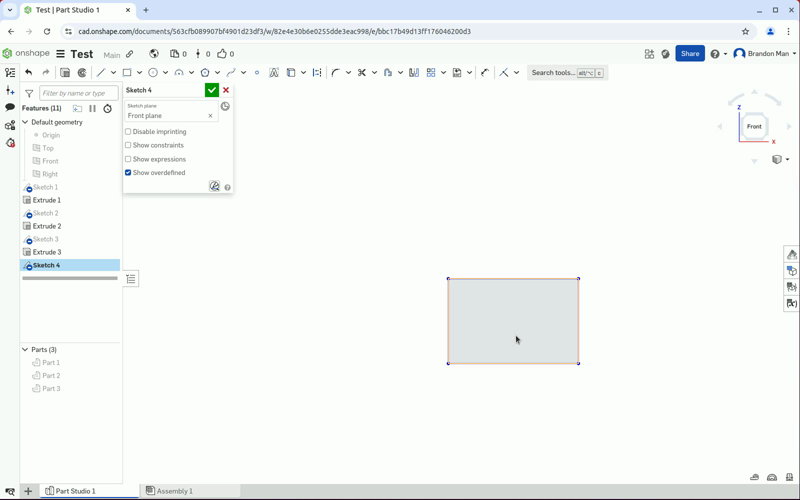
scroll(-6)
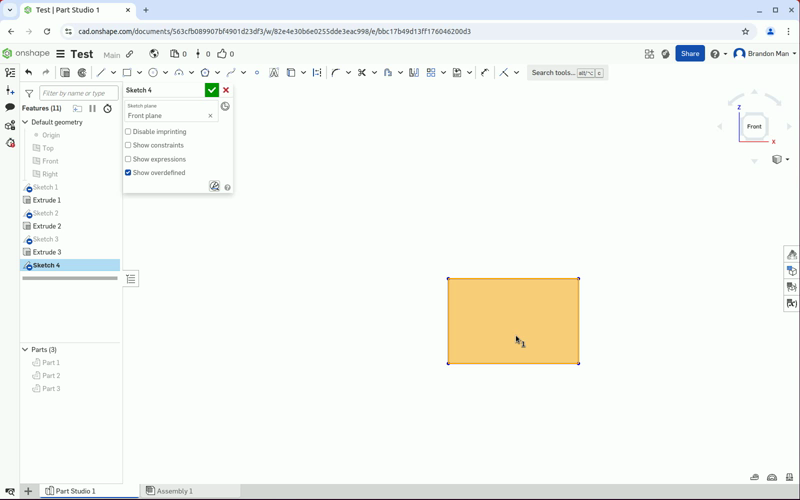
scroll(-6)
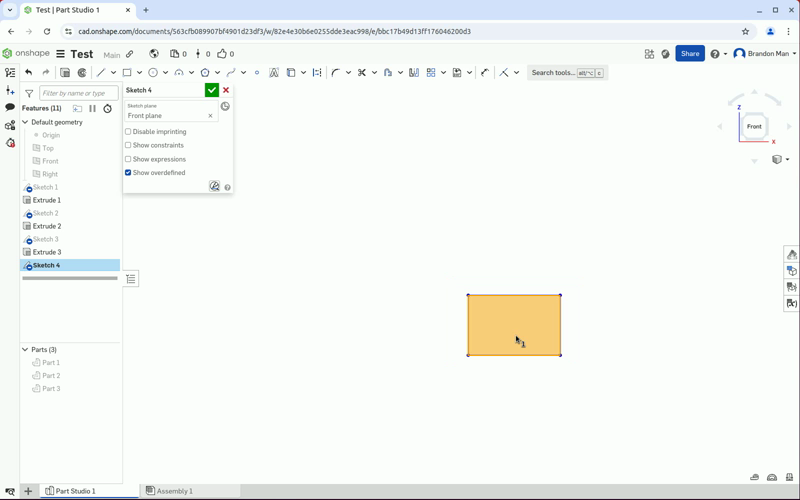
scroll(-6)
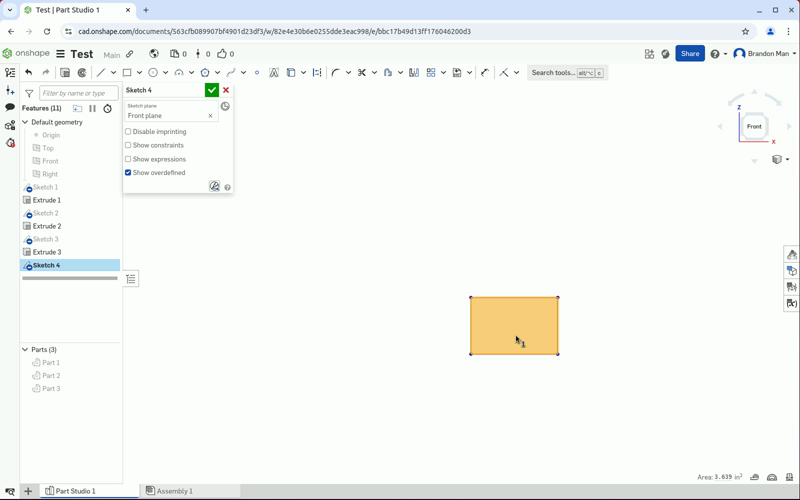
scroll(-6)
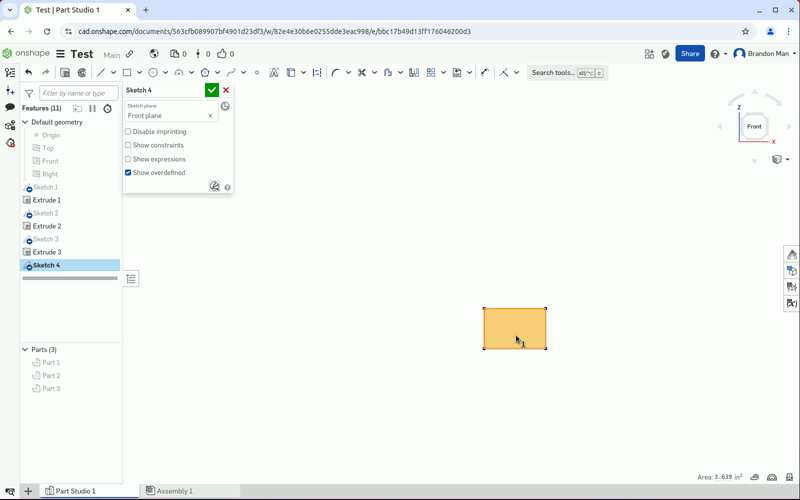
scroll(-6)
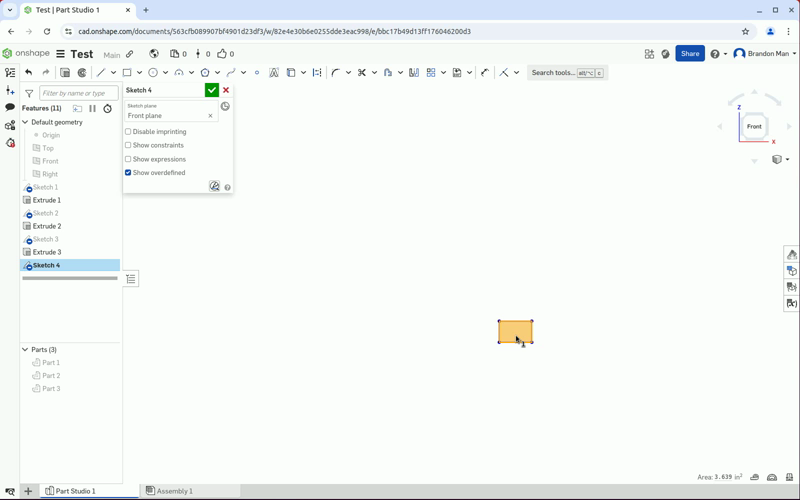
scroll(-6)
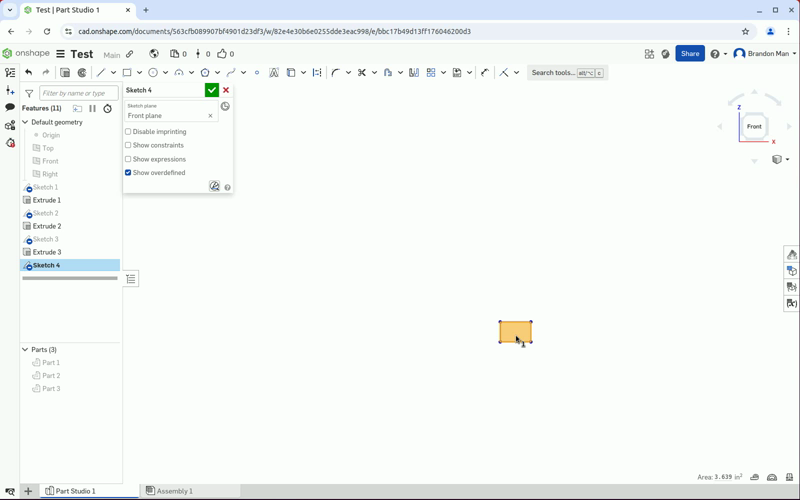
scroll(-6)
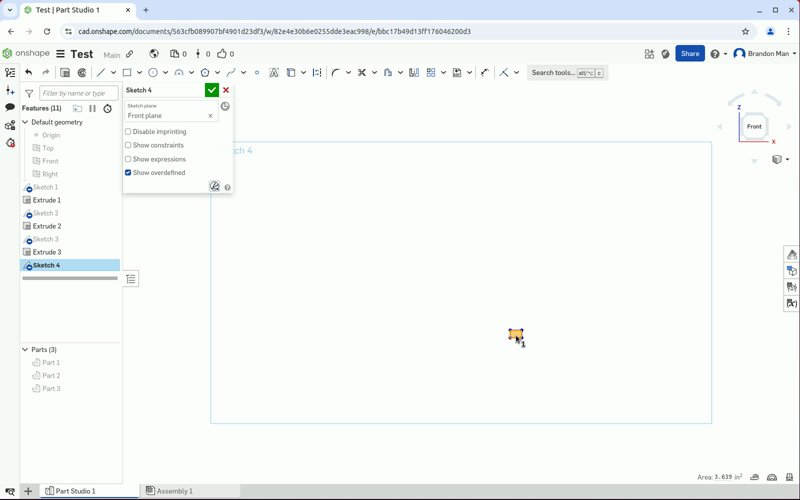
mouse_move(73, 352)
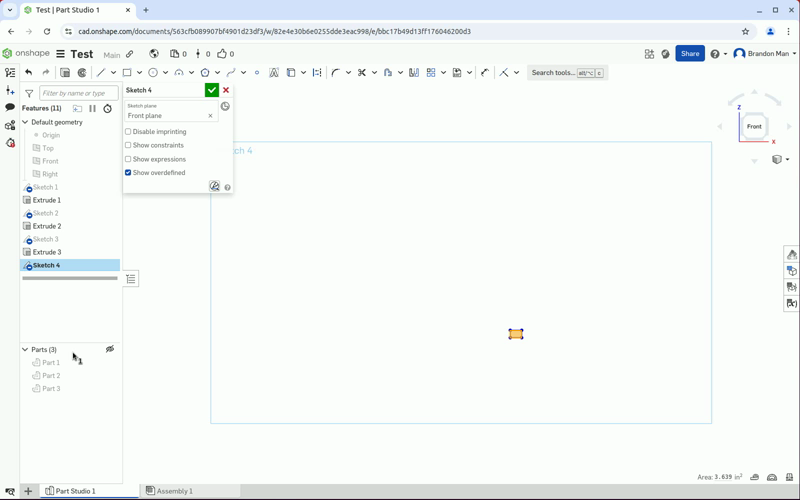
key(shift+y)
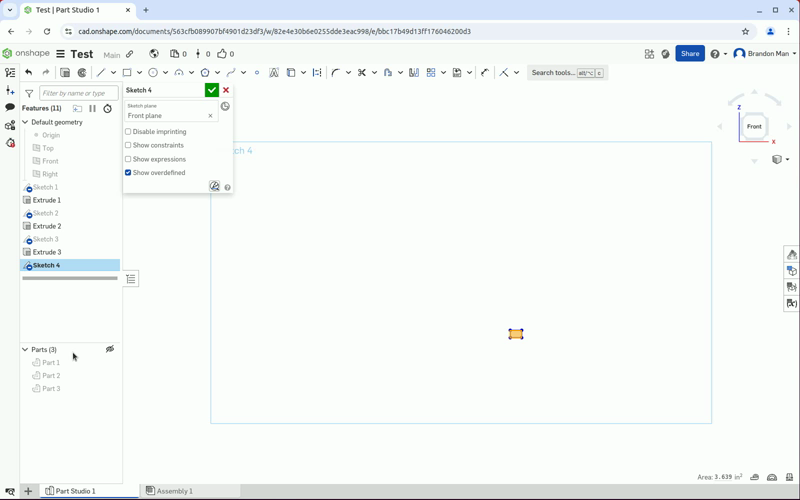
key(shift+e)
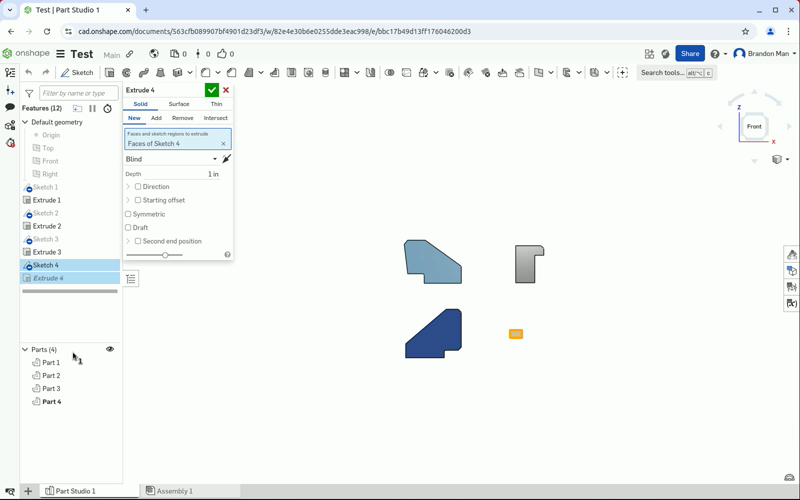
mouse_move(143, 106)
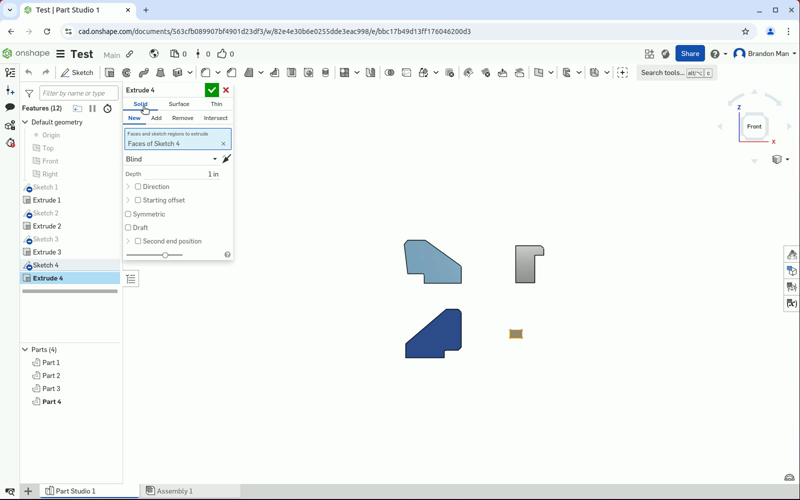
click(143, 106)
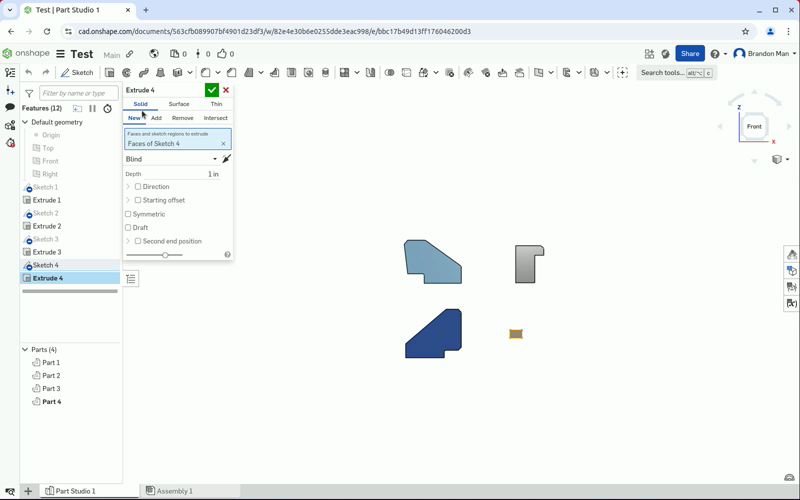
mouse_move(137, 120)
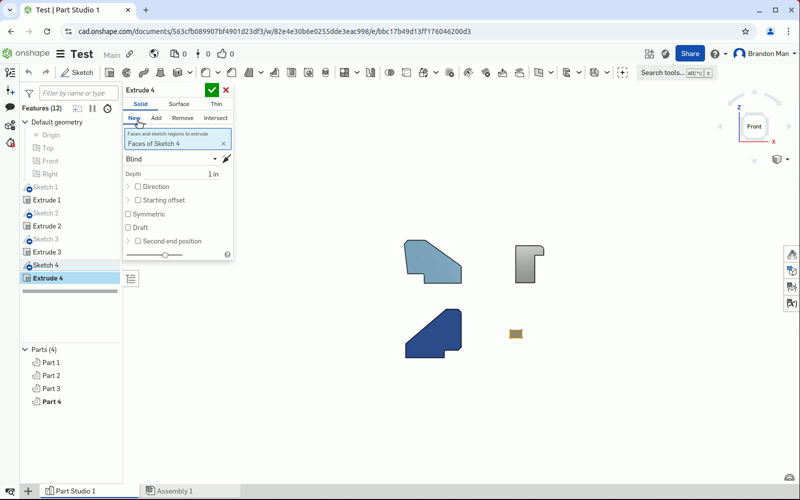
click(137, 120)
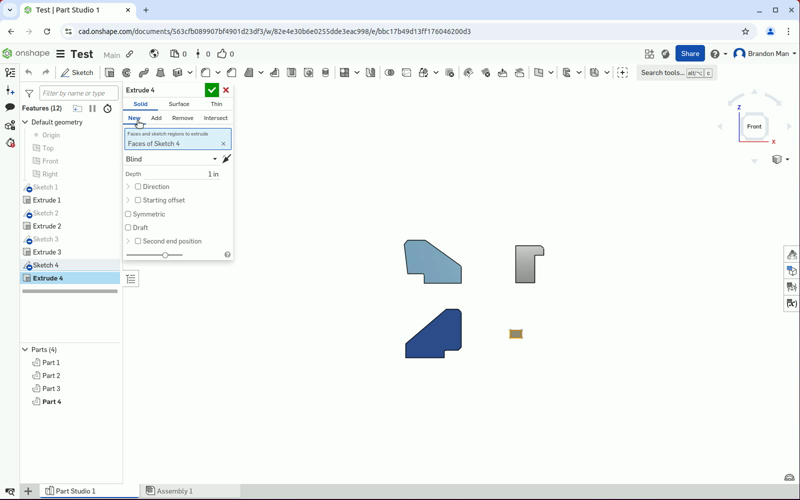
key(tab, 4)
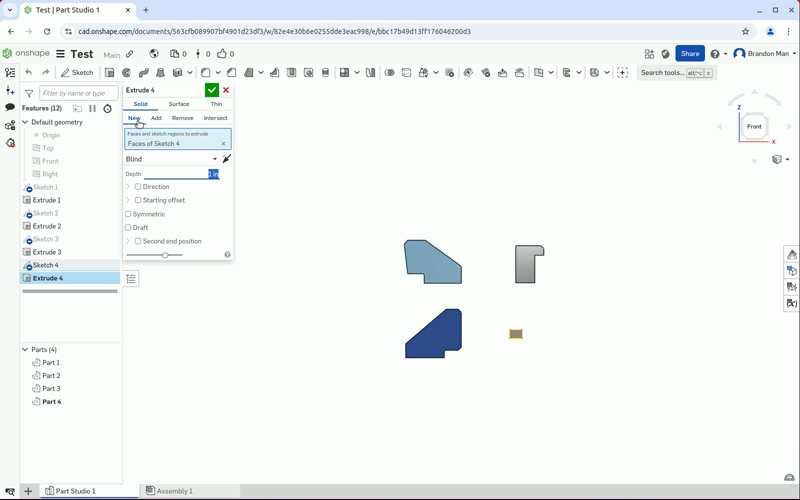
text(0.963)
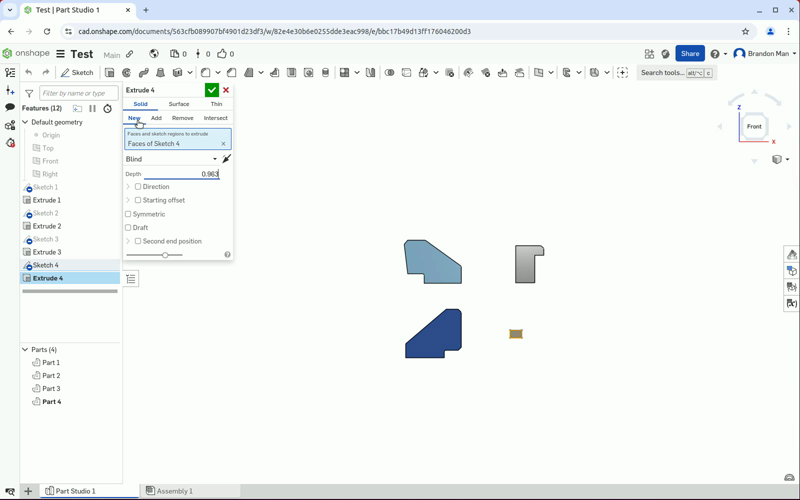
key(enter)
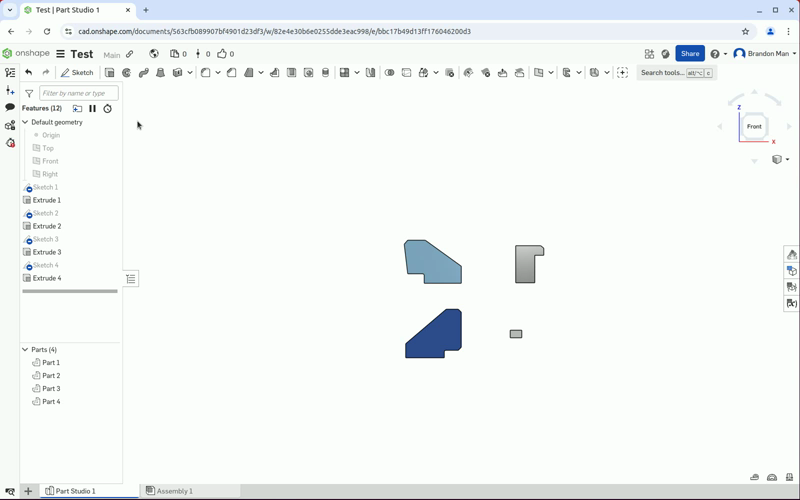
key(shift+h)
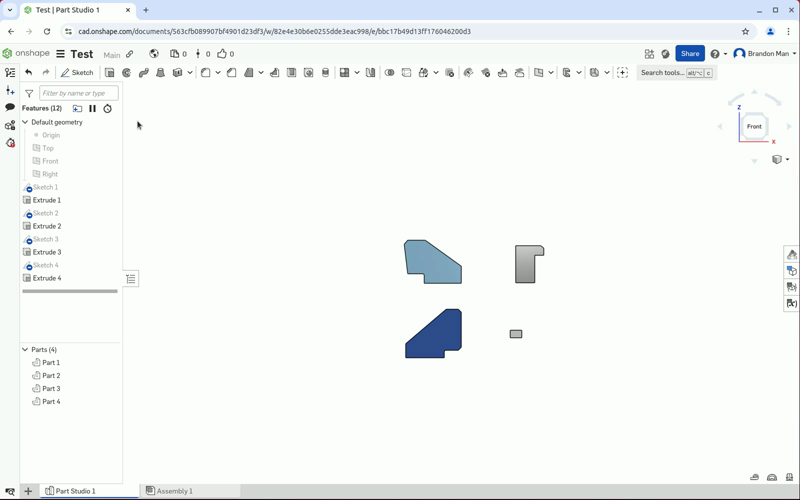
key(shift+h)
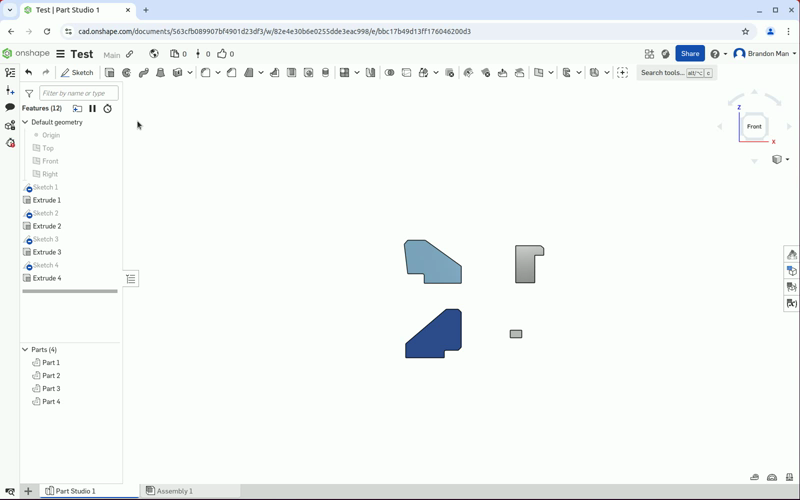
mouse_move(73, 189)
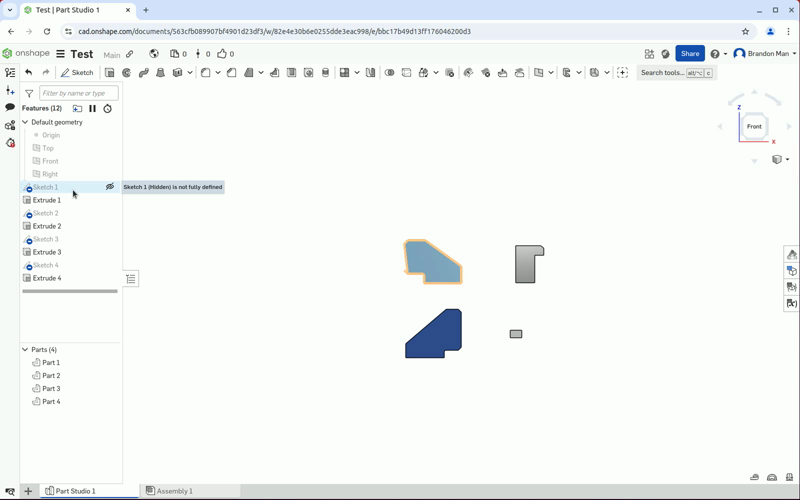
click(73, 189)
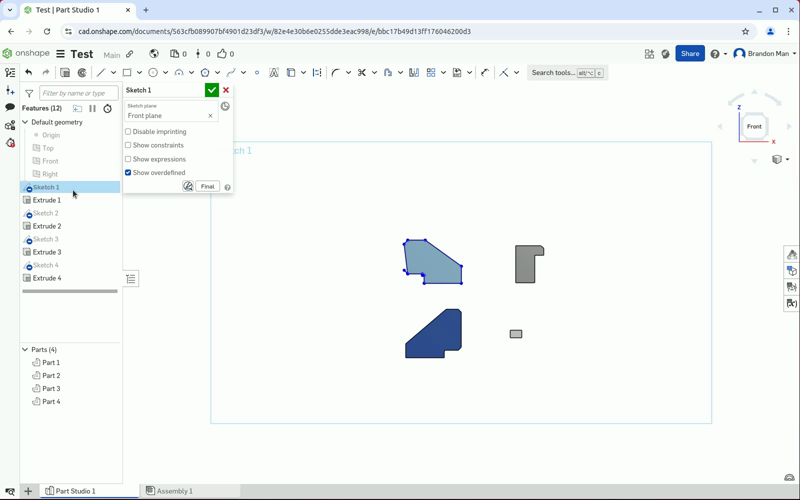
mouse_move(229, 92)
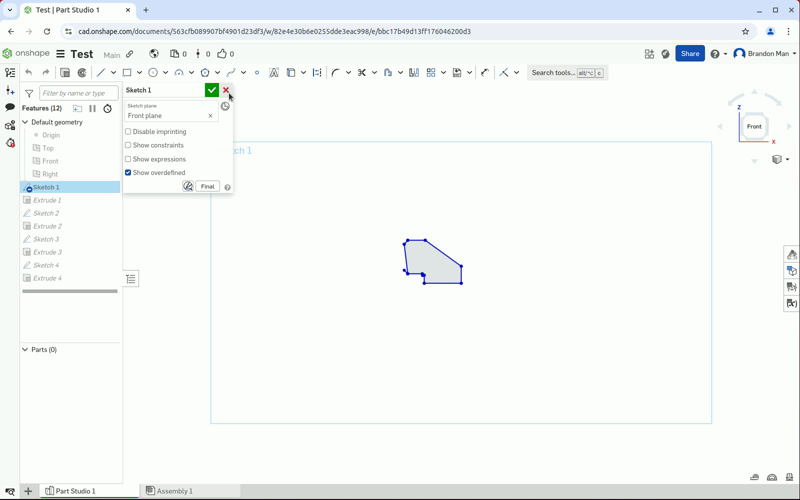
click(229, 92)
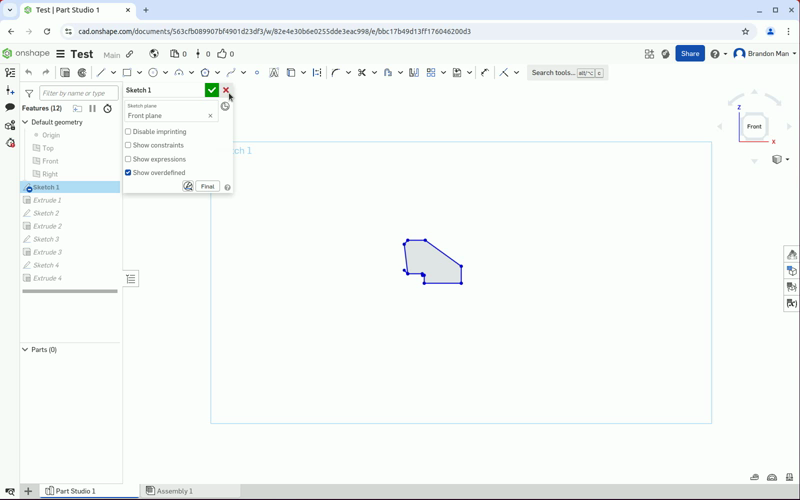
key(shift+s)
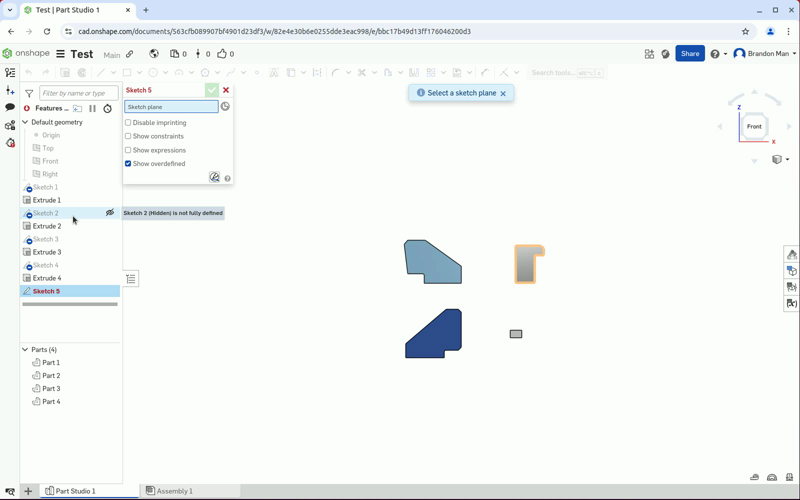
scroll(3)
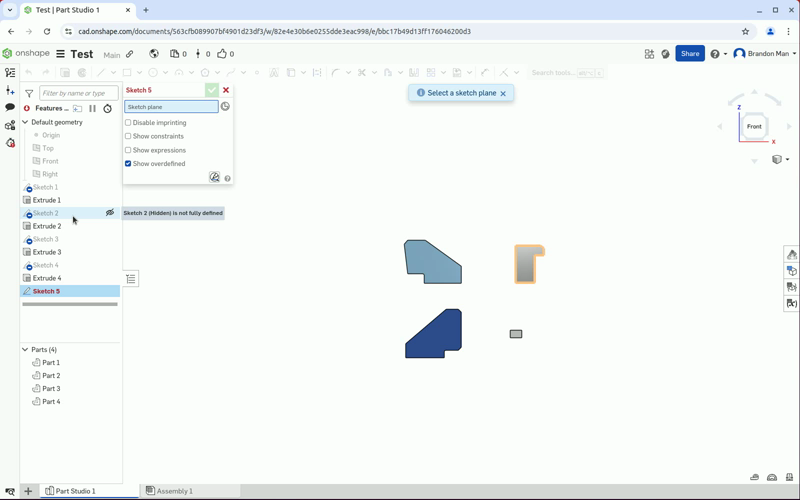
mouse_move(73, 163)
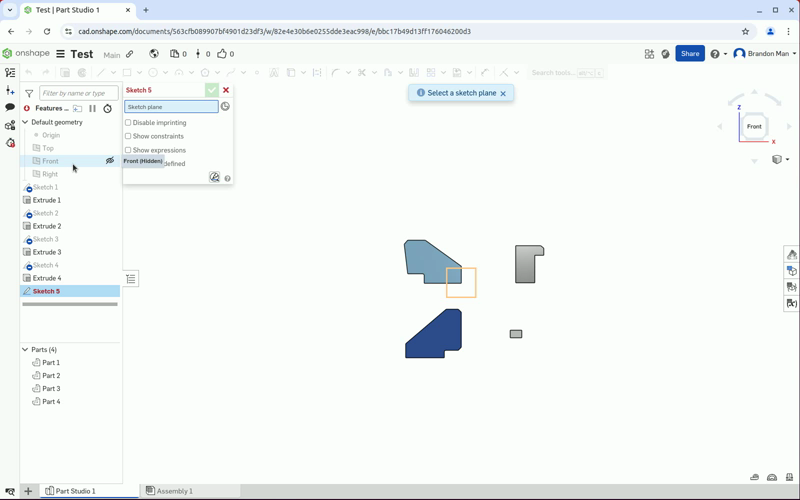
click(73, 163)
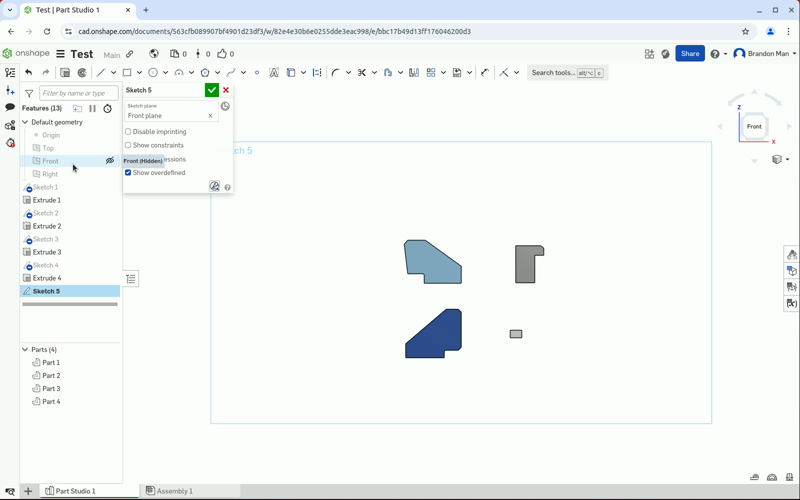
mouse_move(73, 352)
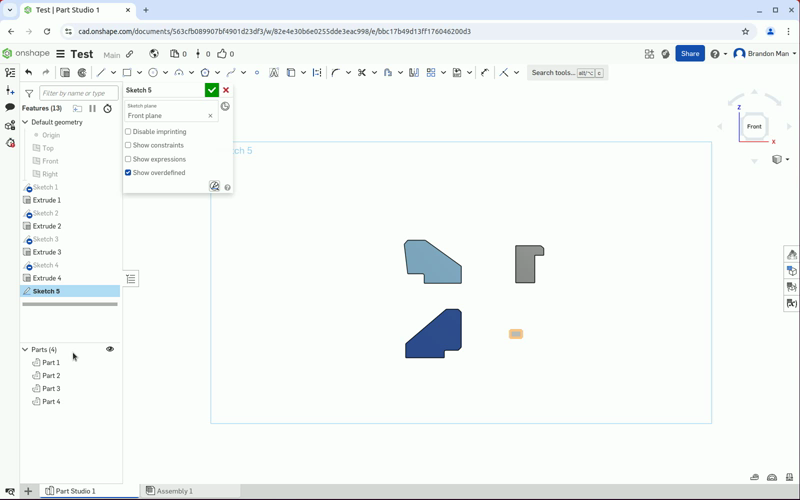
key(y)
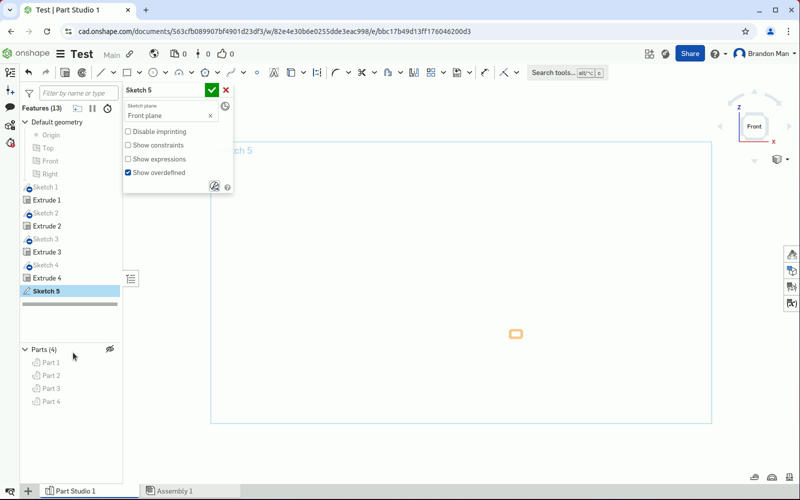
key(l)
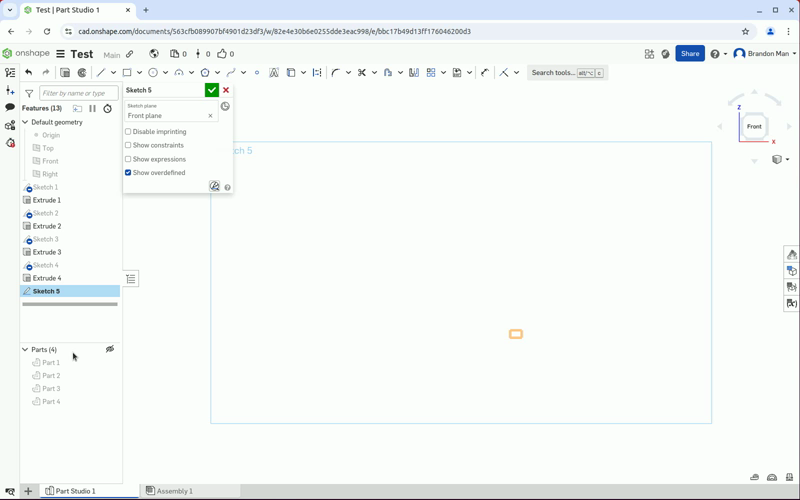
key_down(shift)
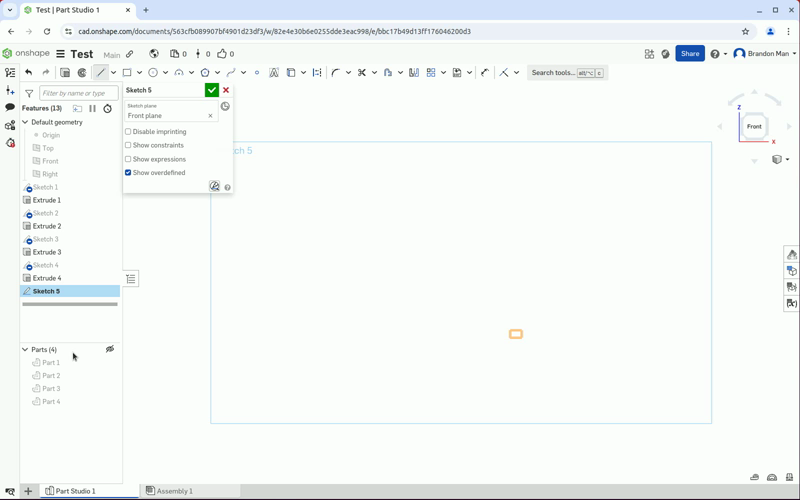
mouse_move(510, 373)
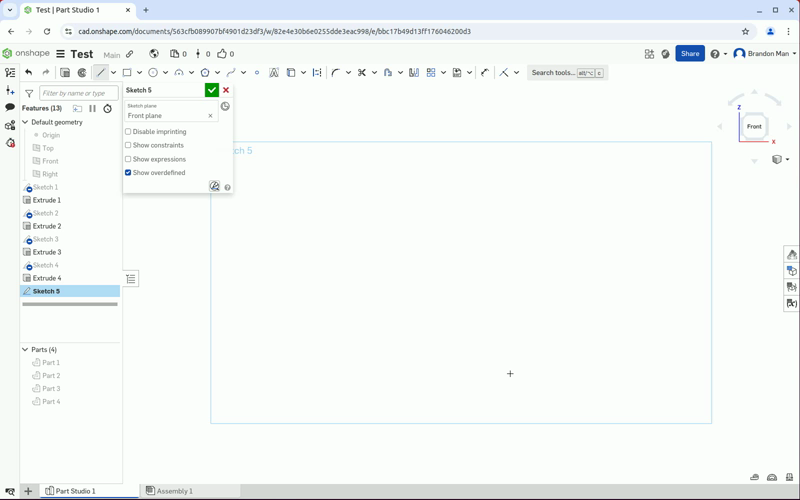
click(510, 373)
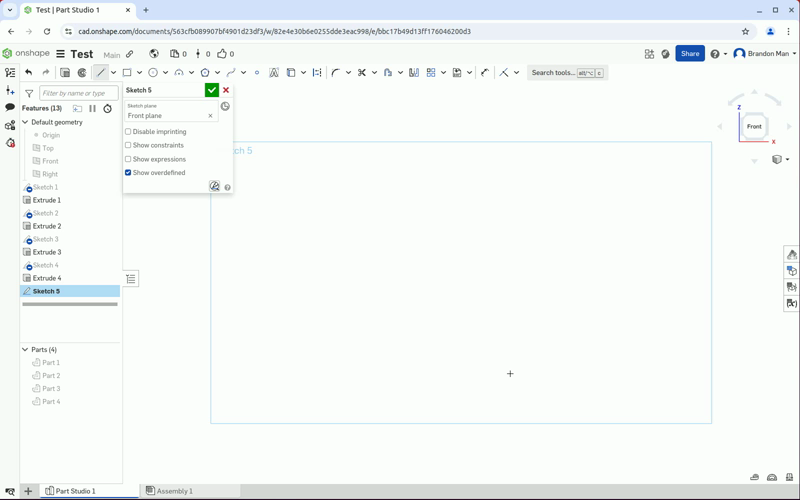
key_up(shift)
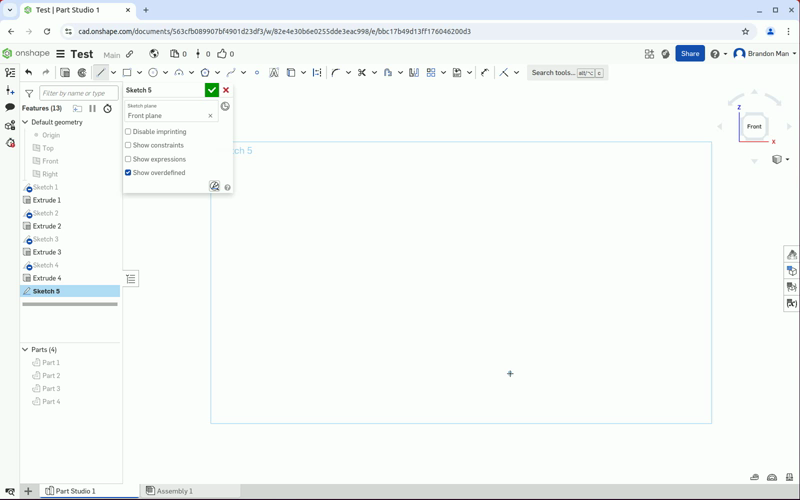
key_down(shift)
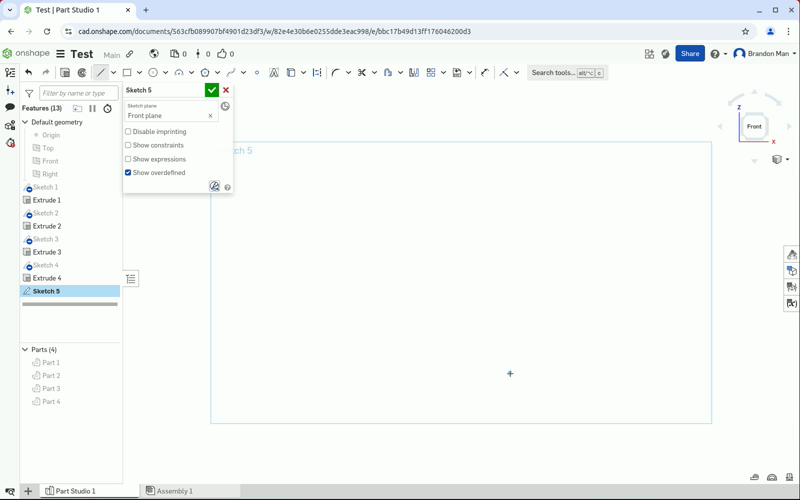
mouse_move(540, 373)
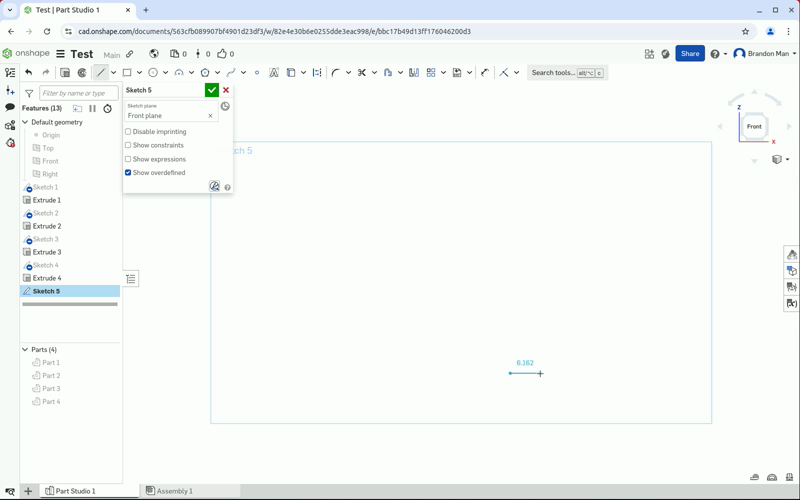
mouse_move(529, 373)
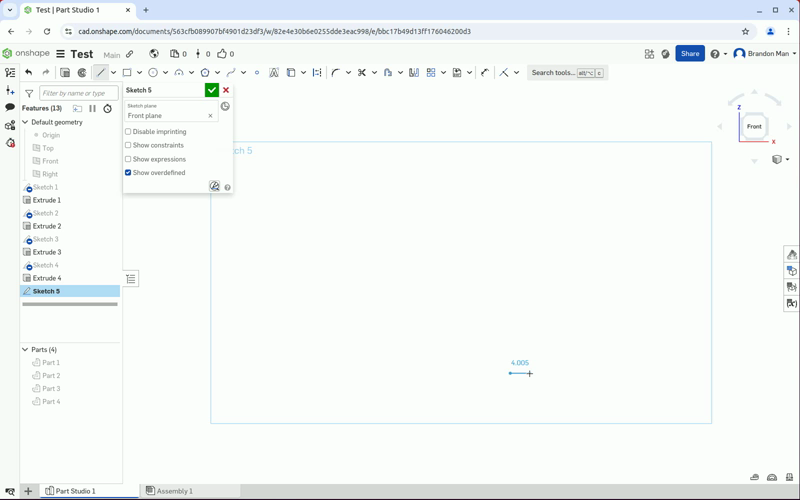
click(529, 373)
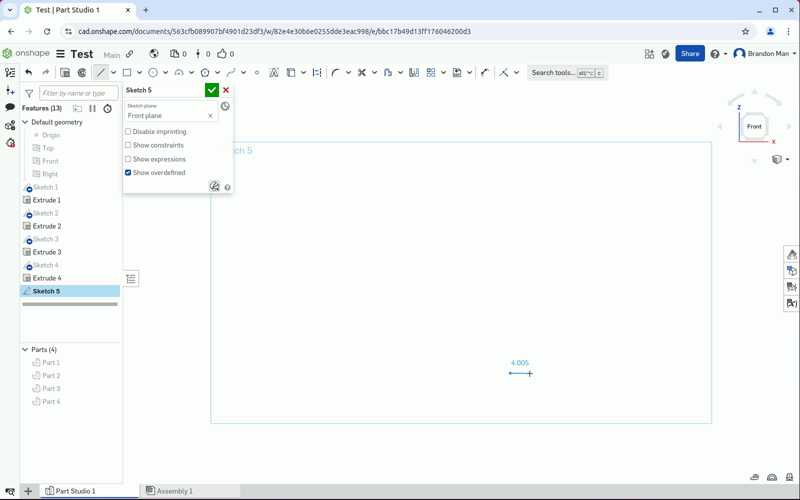
key_up(shift)
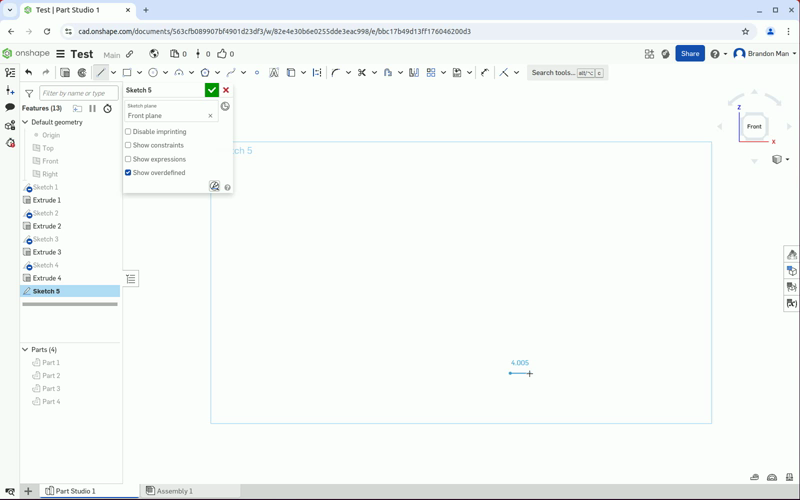
key_down(shift)
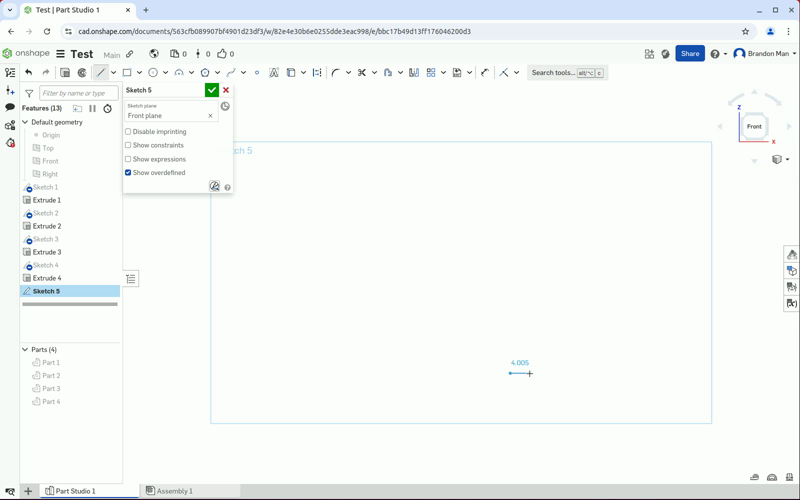
mouse_move(559, 373)
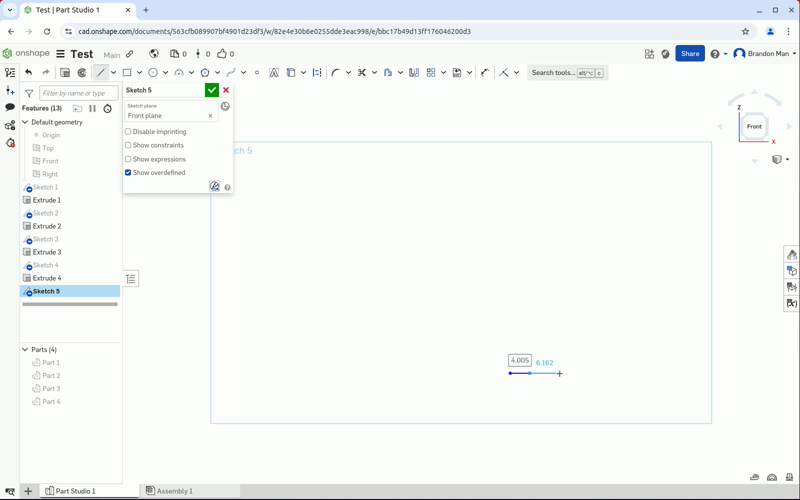
mouse_move(529, 363)
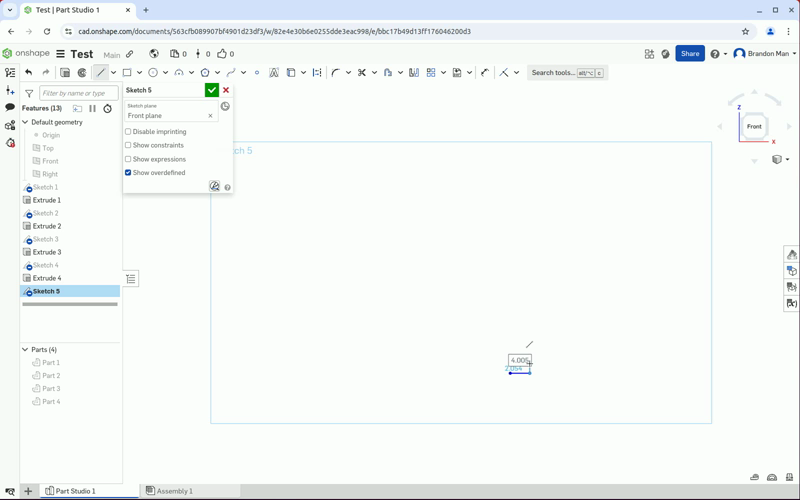
click(529, 363)
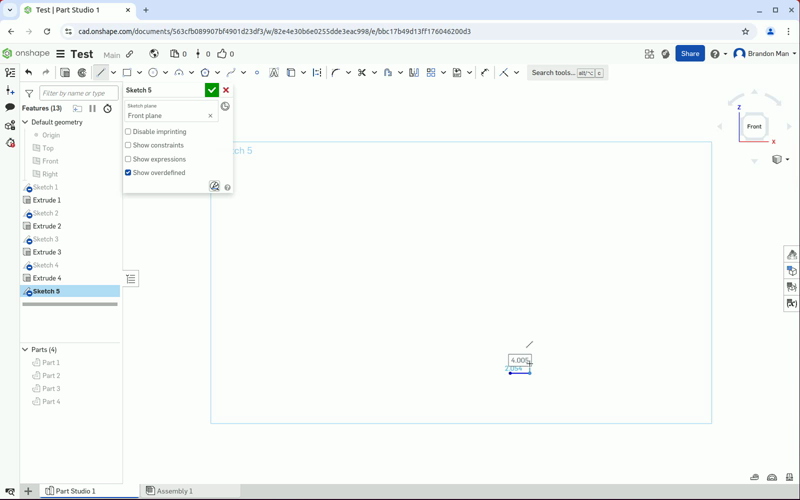
key_up(shift)
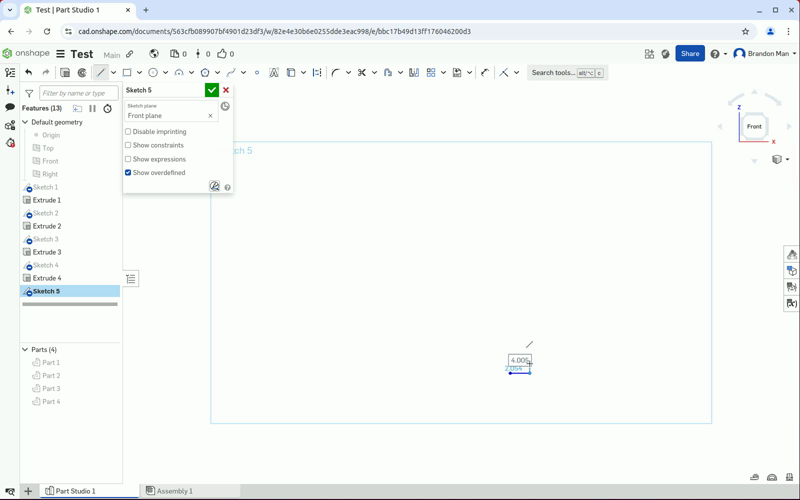
key_down(shift)
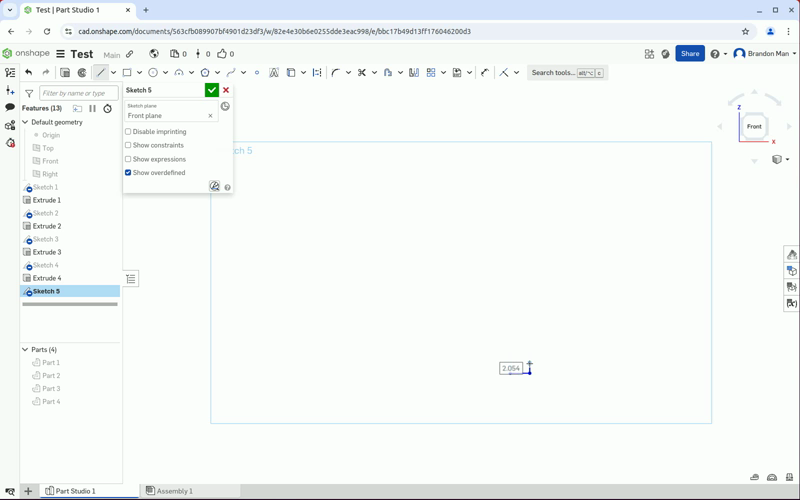
mouse_move(559, 363)
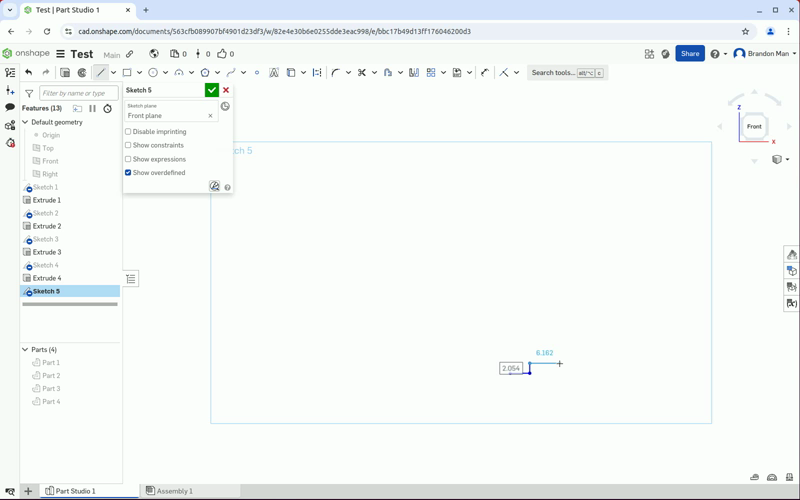
mouse_move(510, 363)
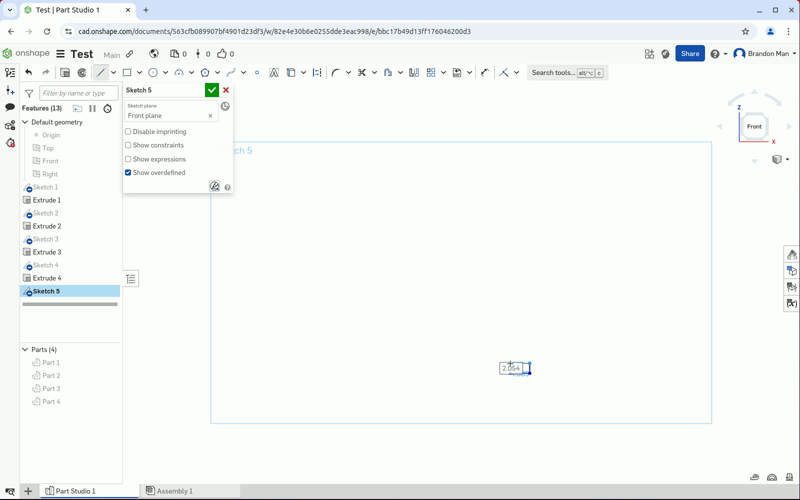
click(510, 363)
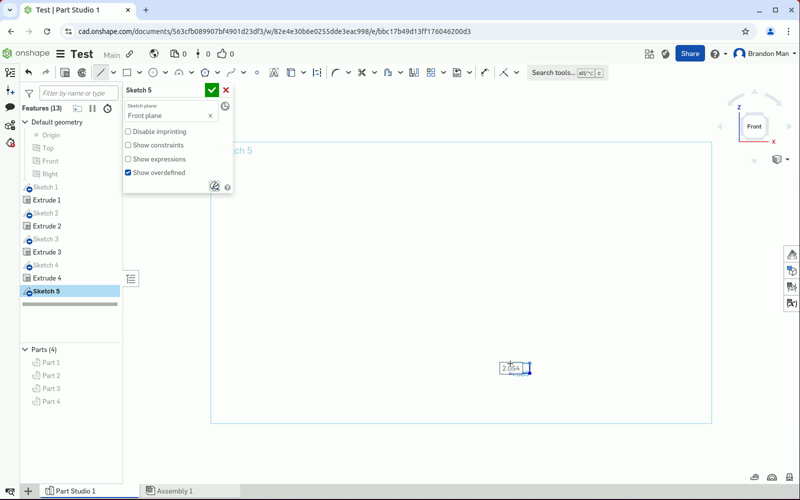
key_up(shift)
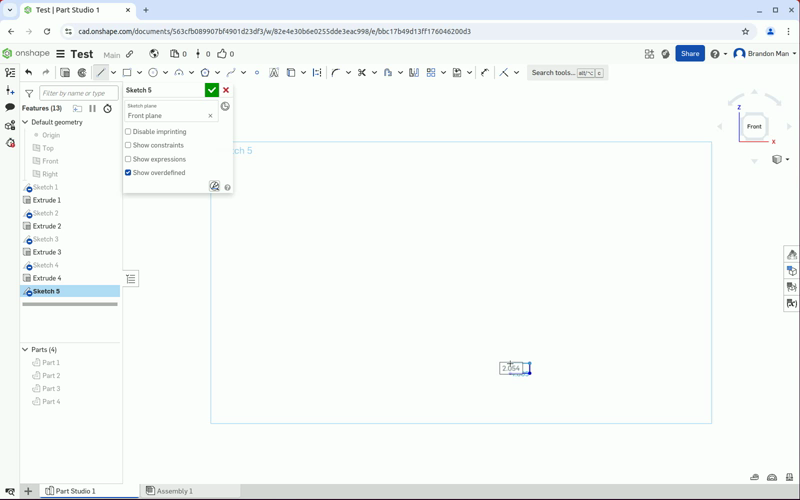
mouse_move(540, 363)
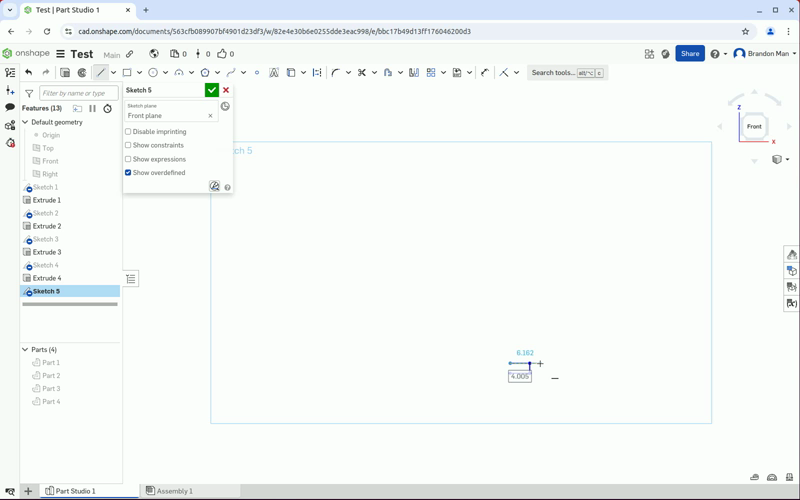
key_down(shift)
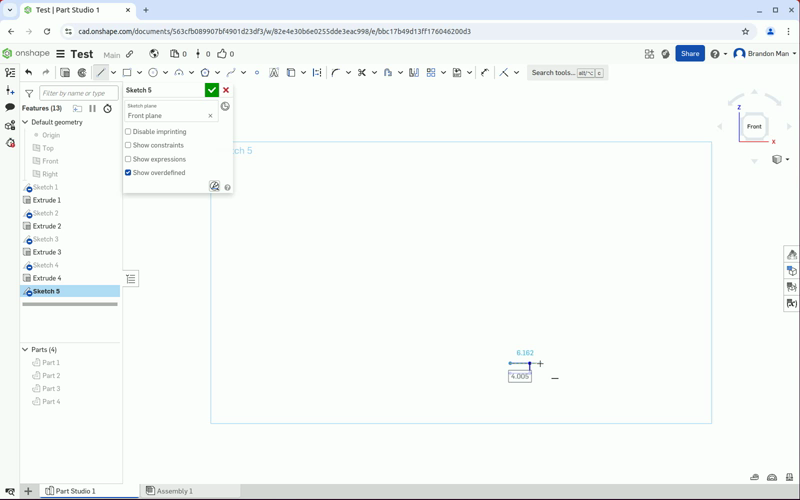
mouse_move(510, 373)
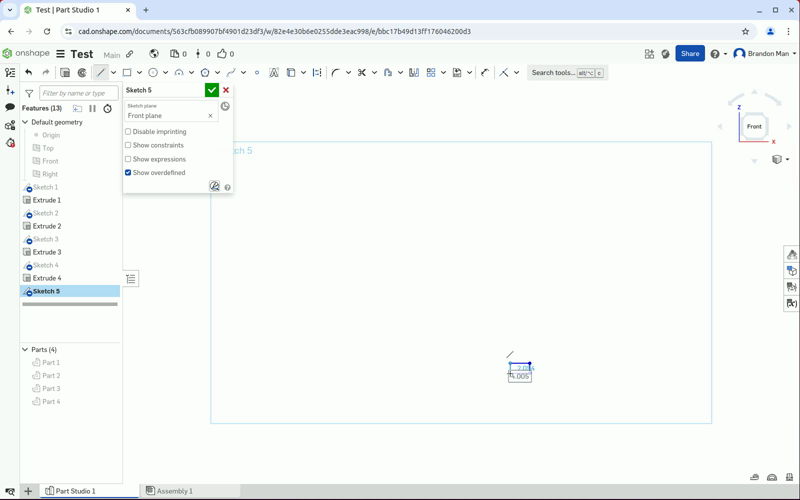
key_up(shift)
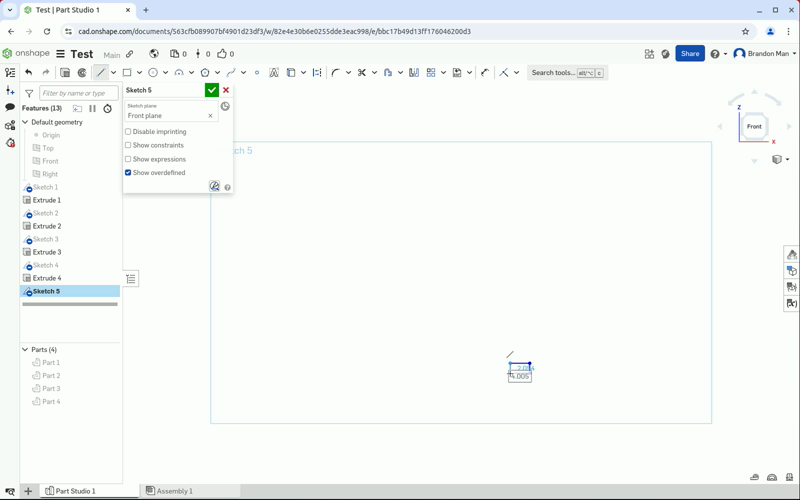
click(510, 373)
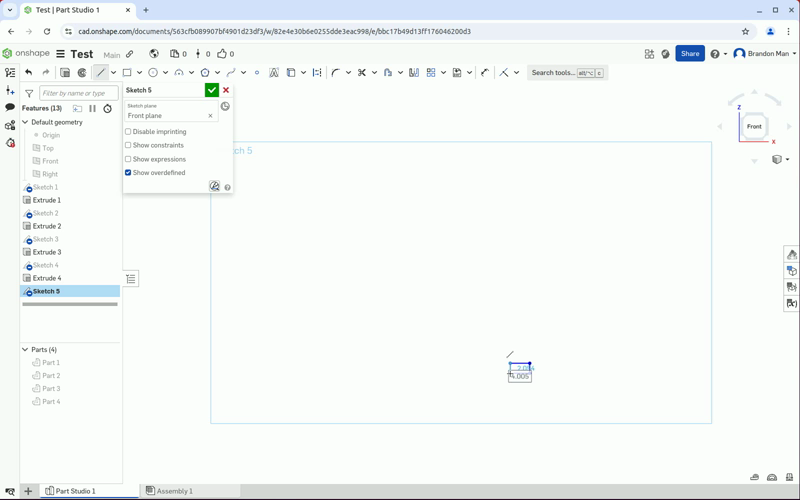
key(esc)
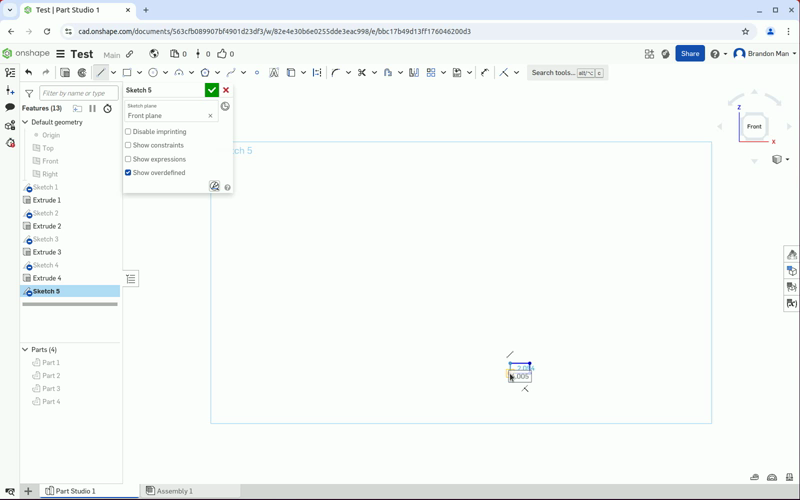
mouse_move(517, 366)
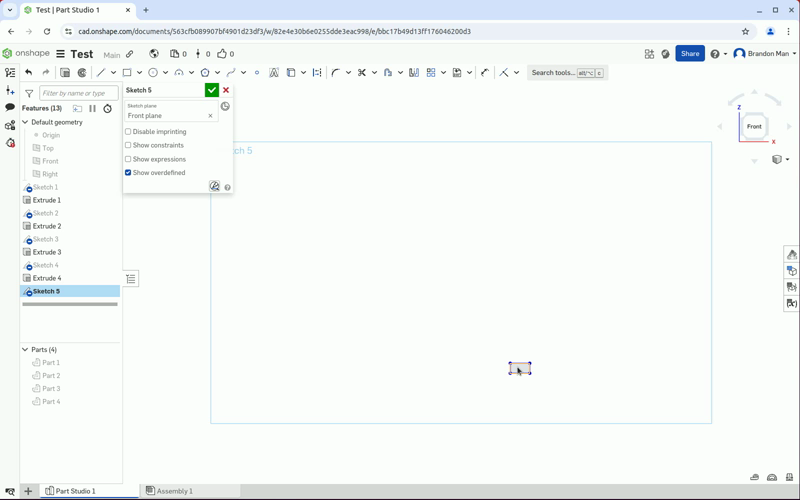
scroll(6)
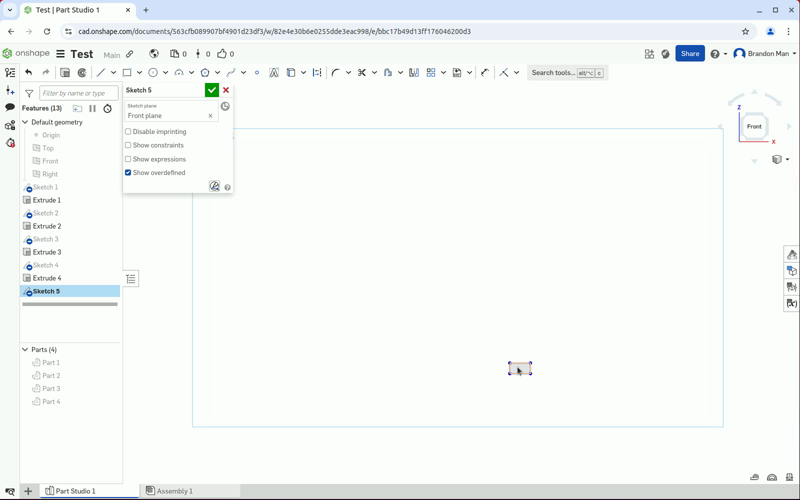
scroll(6)
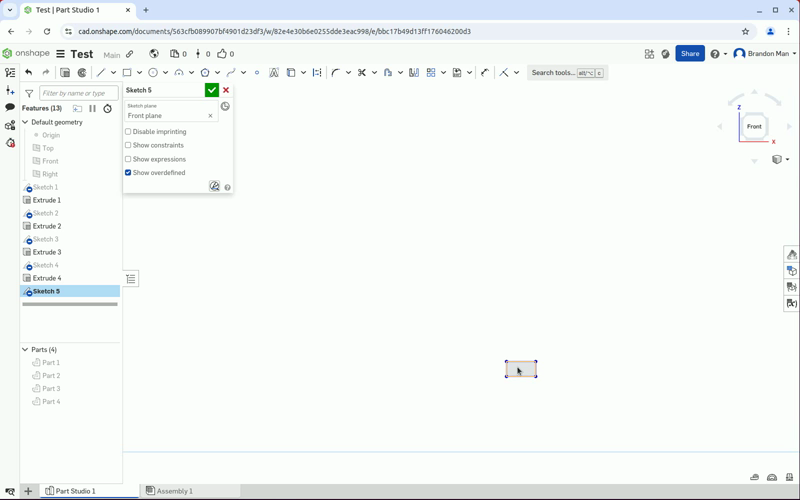
scroll(6)
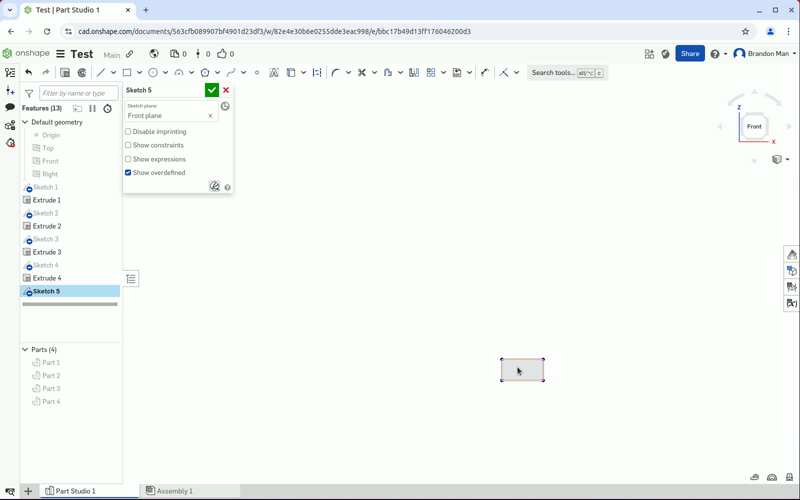
scroll(6)
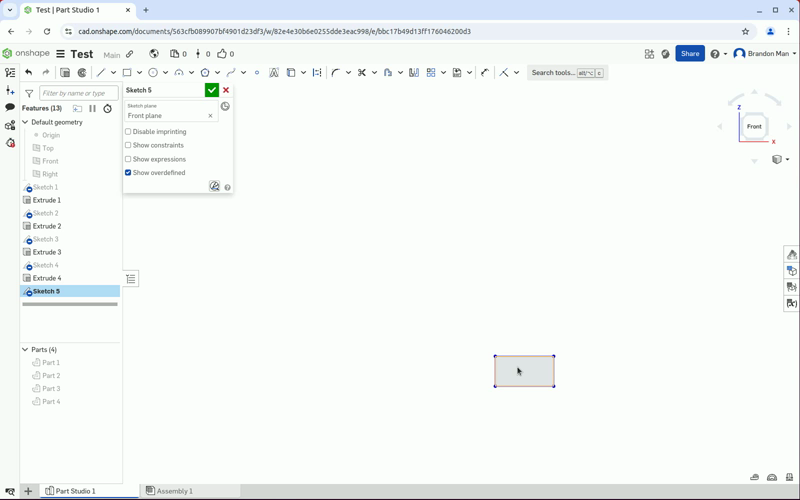
scroll(6)
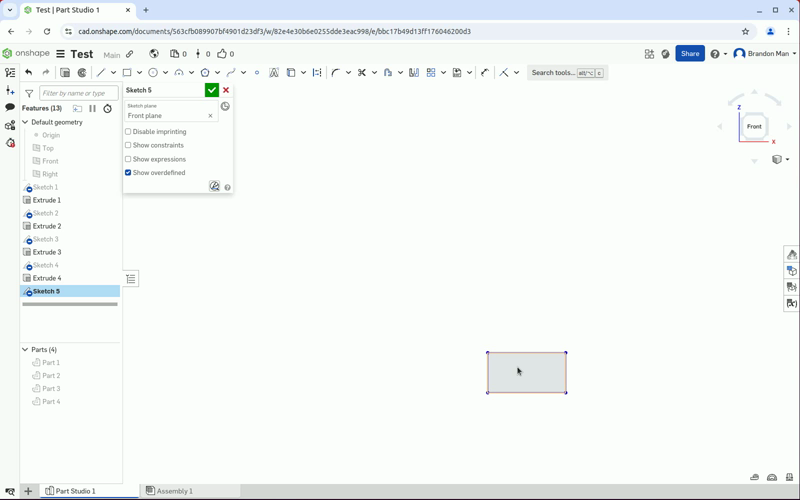
scroll(6)
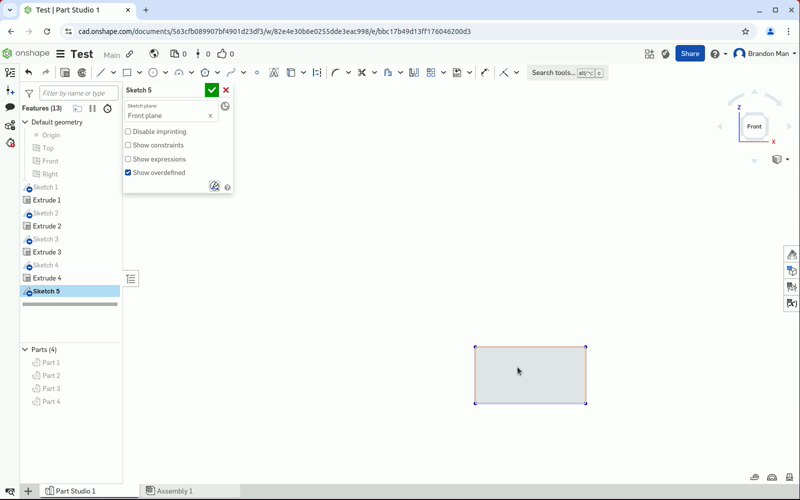
scroll(6)
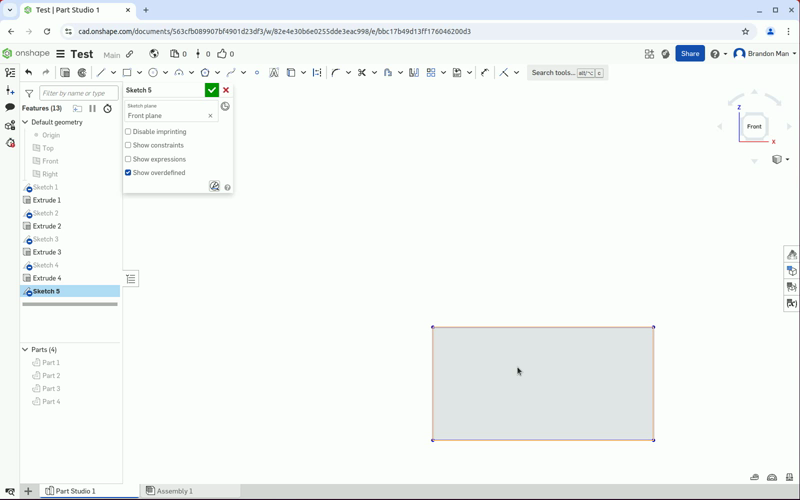
click(517, 366)
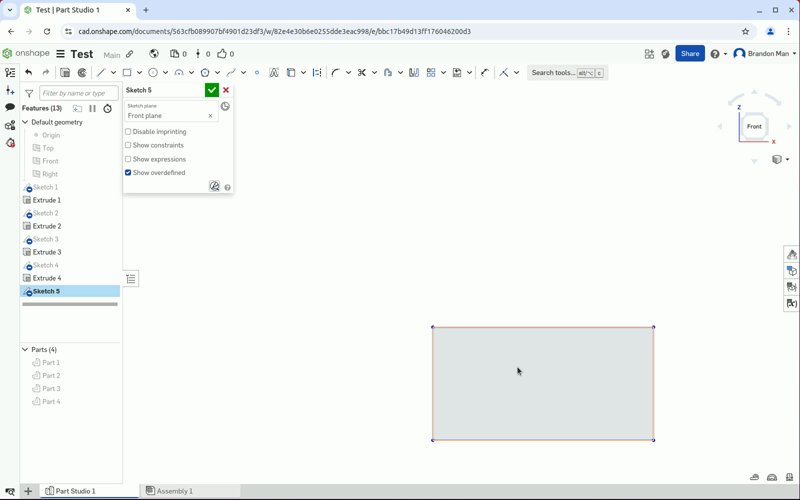
scroll(-6)
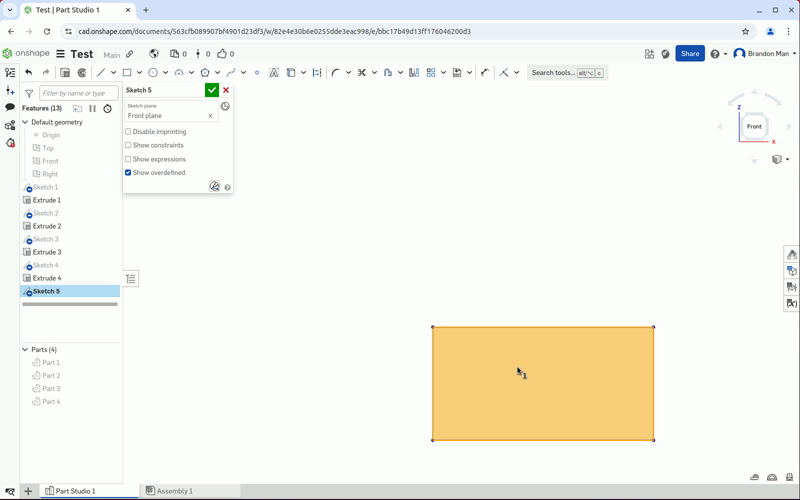
scroll(-6)
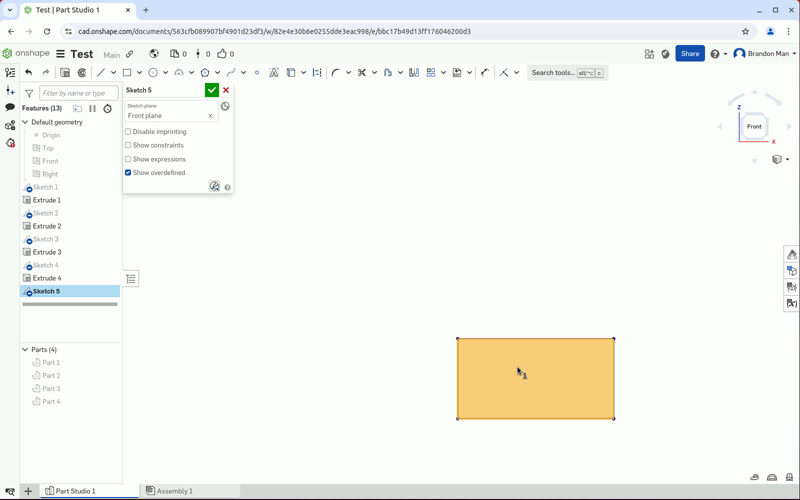
scroll(-6)
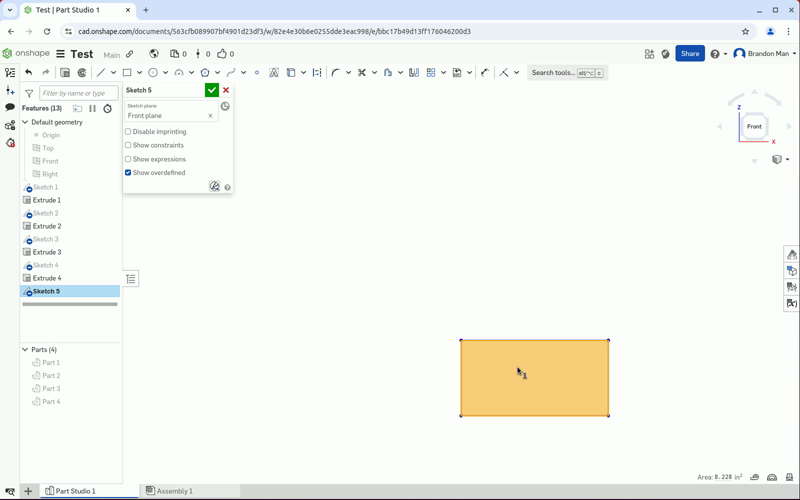
scroll(-6)
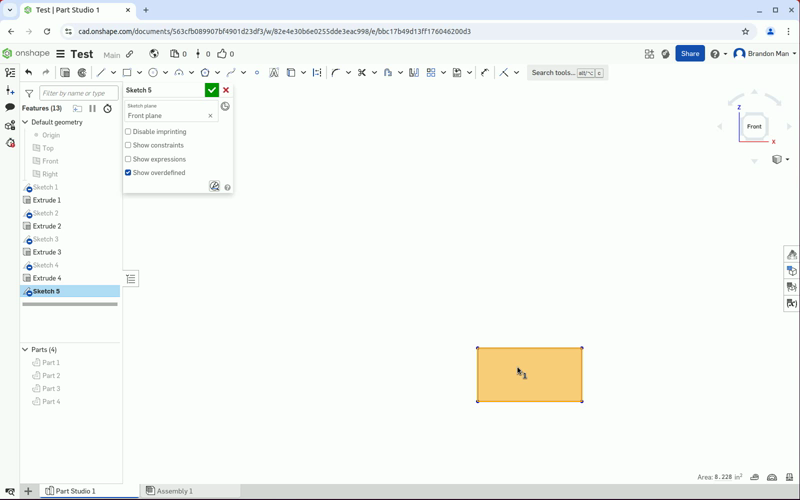
scroll(-6)
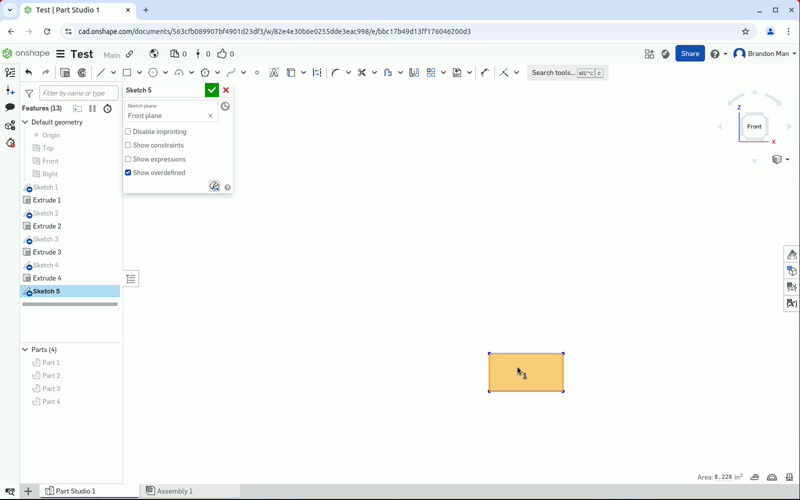
scroll(-6)
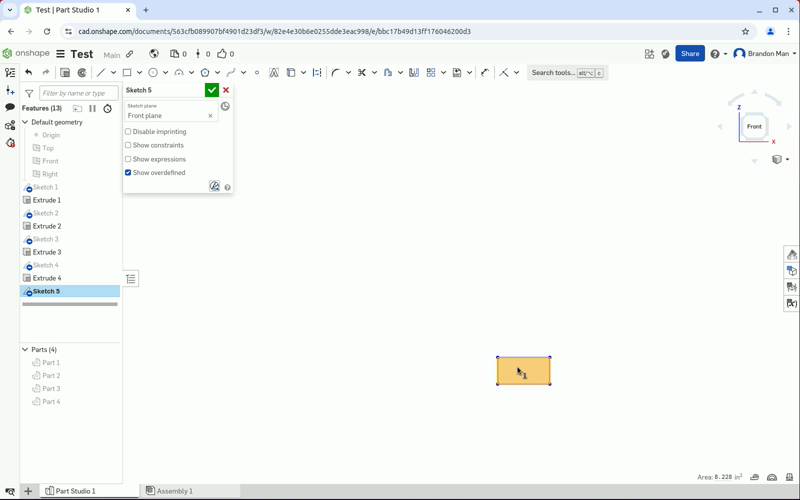
scroll(-6)
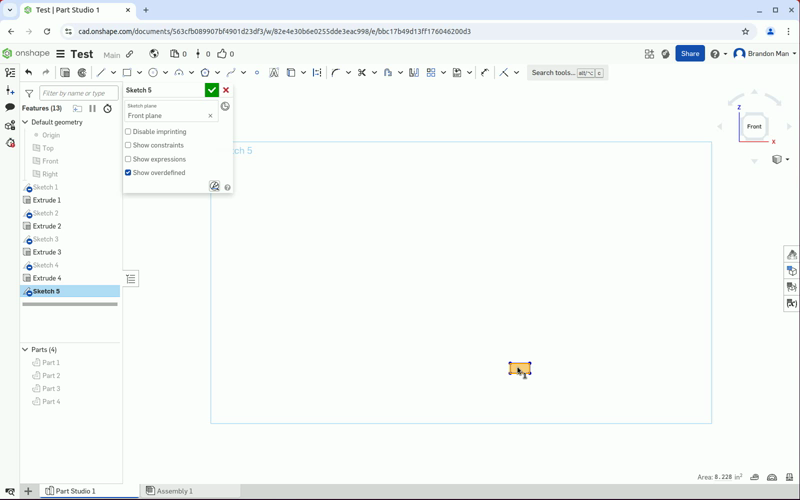
mouse_move(73, 352)
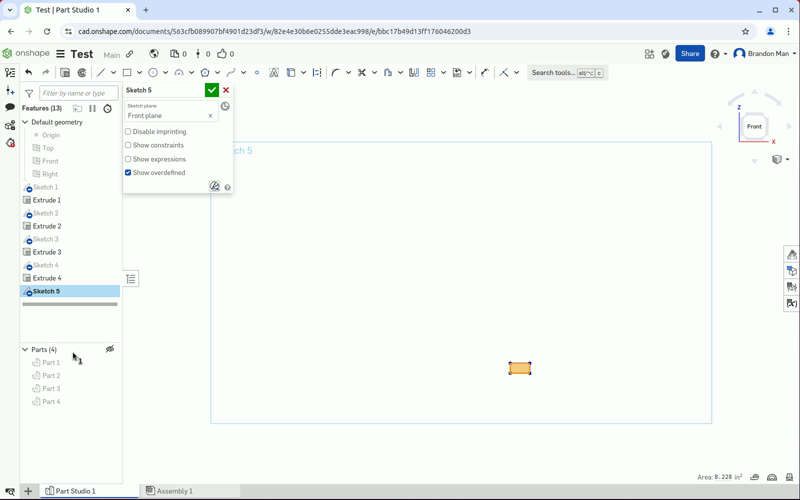
key(shift+y)
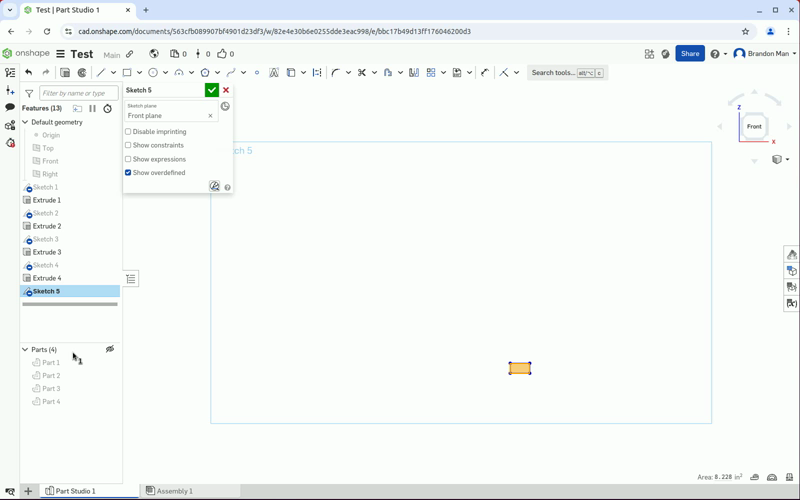
key(shift+e)
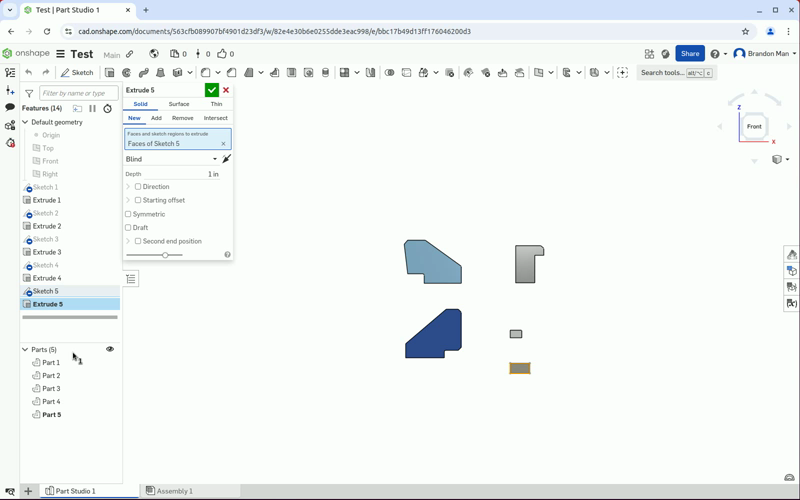
mouse_move(143, 106)
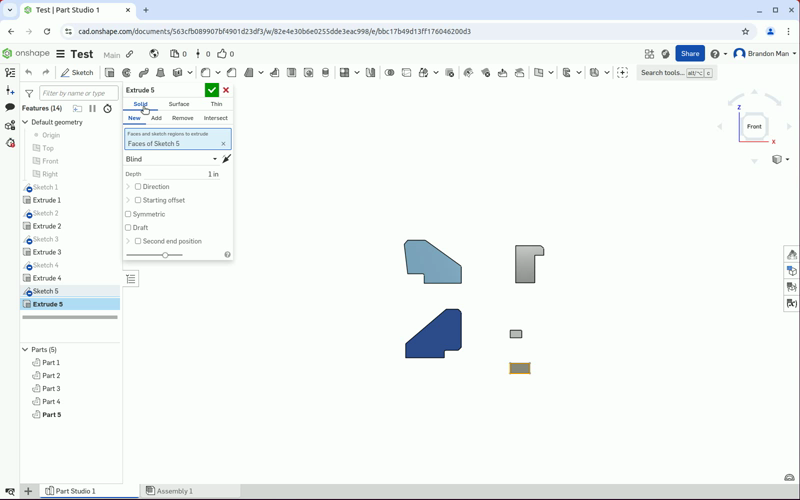
click(143, 106)
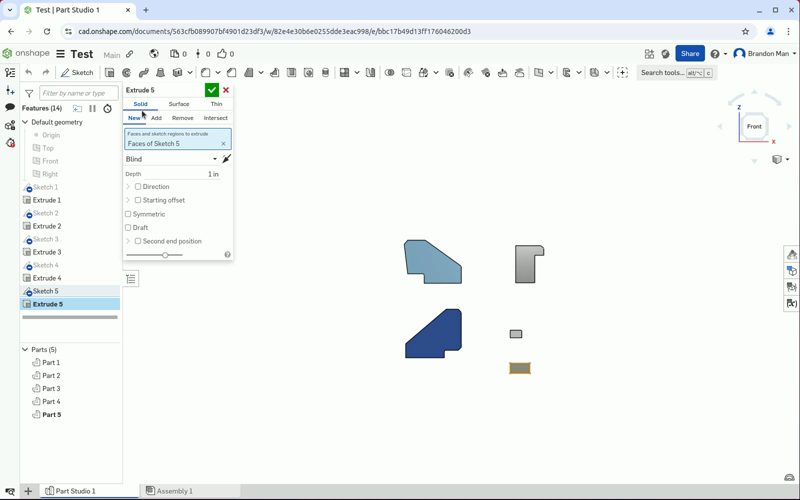
mouse_move(137, 120)
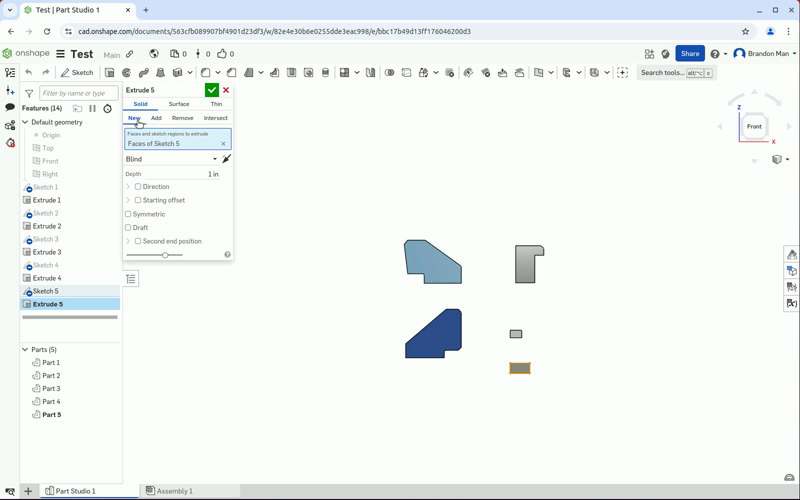
click(137, 120)
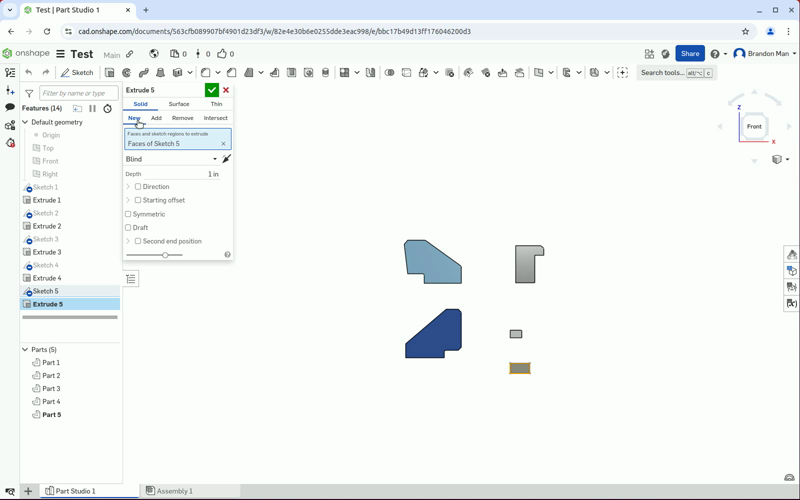
key(tab, 4)
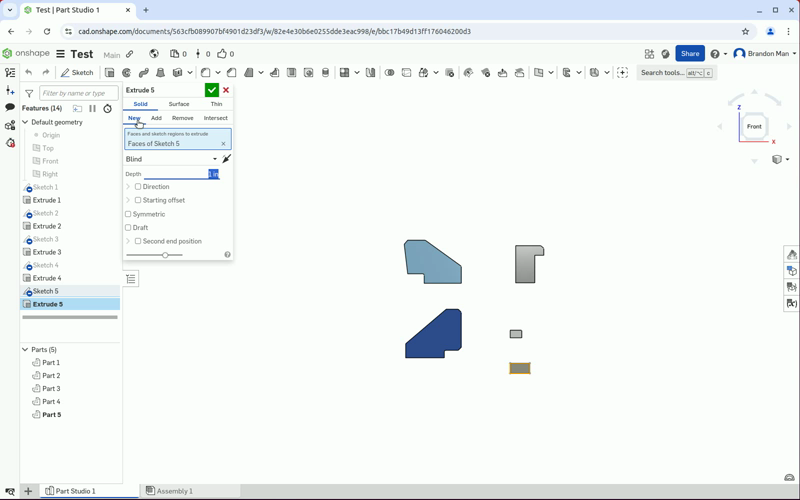
text(0.963)
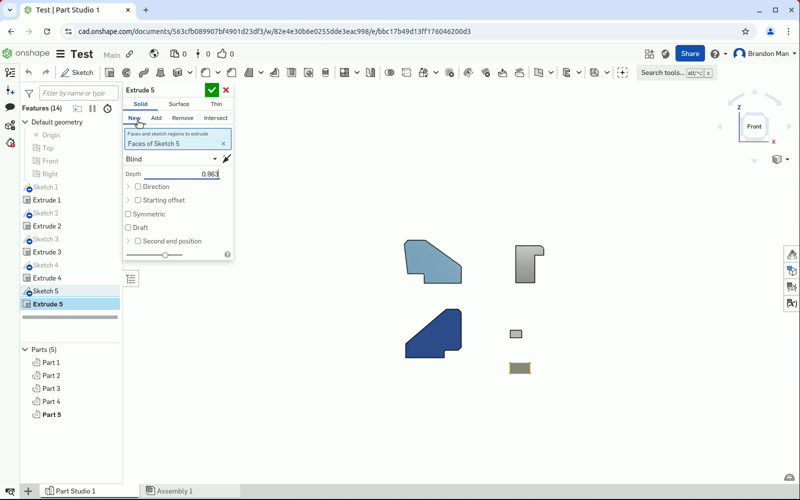
key(enter)
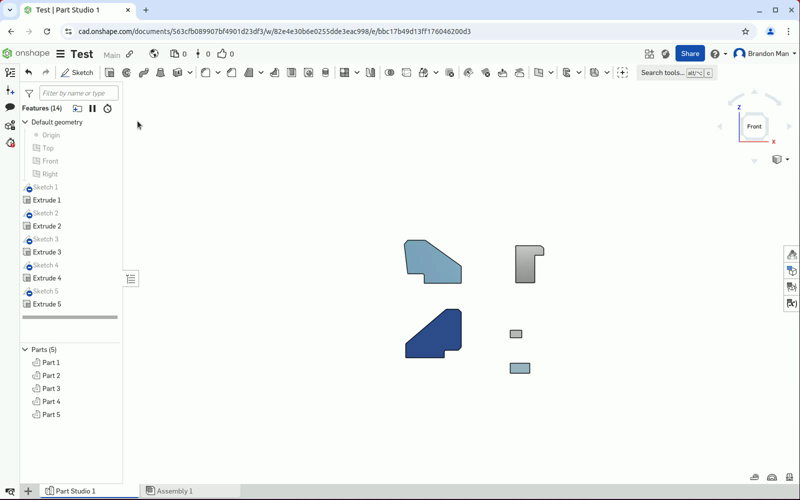
key(shift+h)
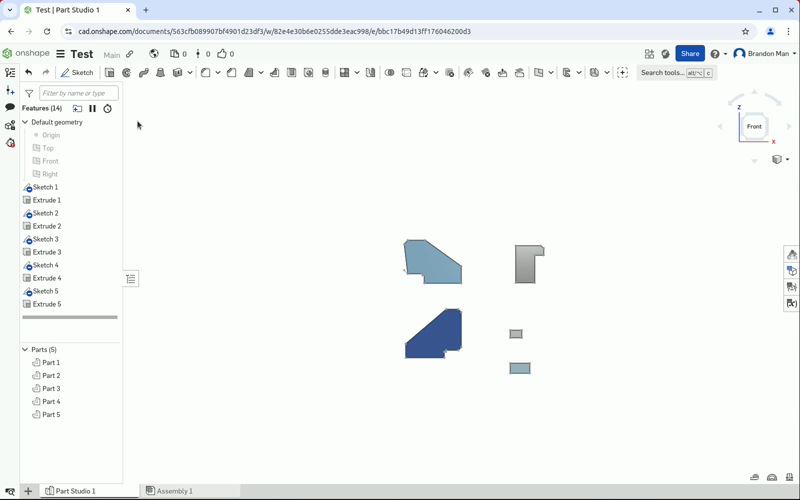
key(shift+h)
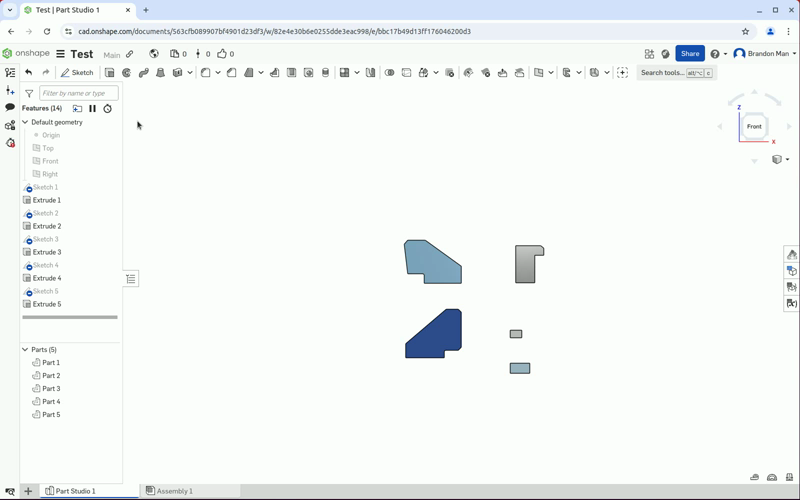
mouse_move(73, 189)
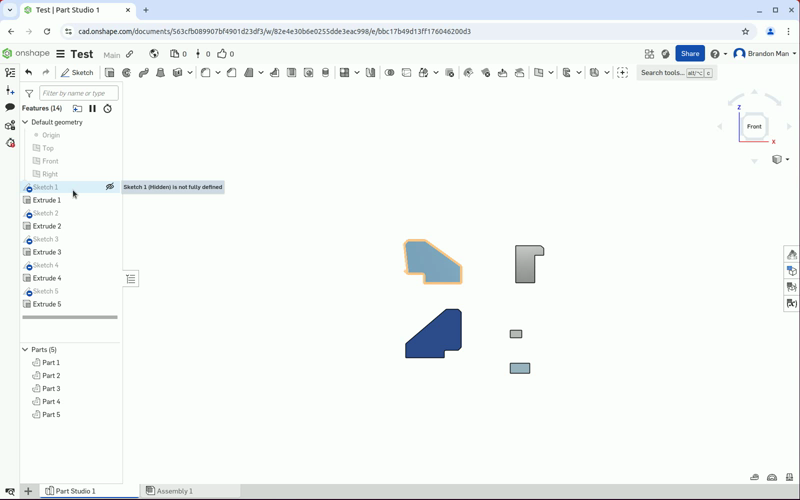
click(73, 189)
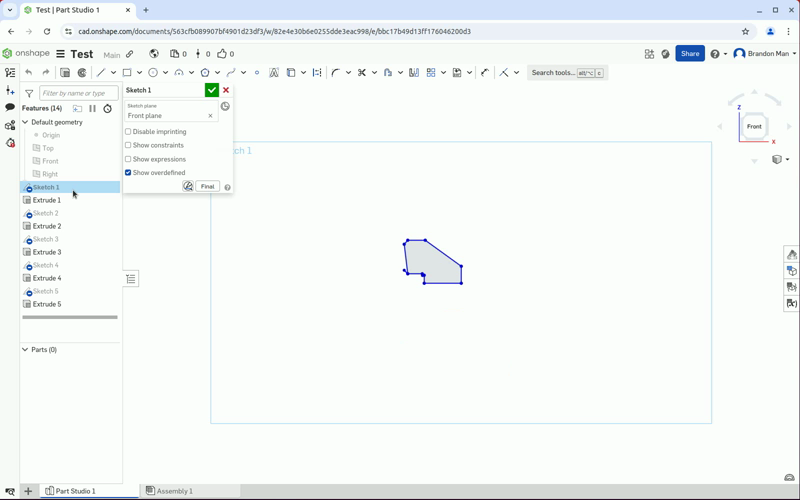
mouse_move(229, 92)
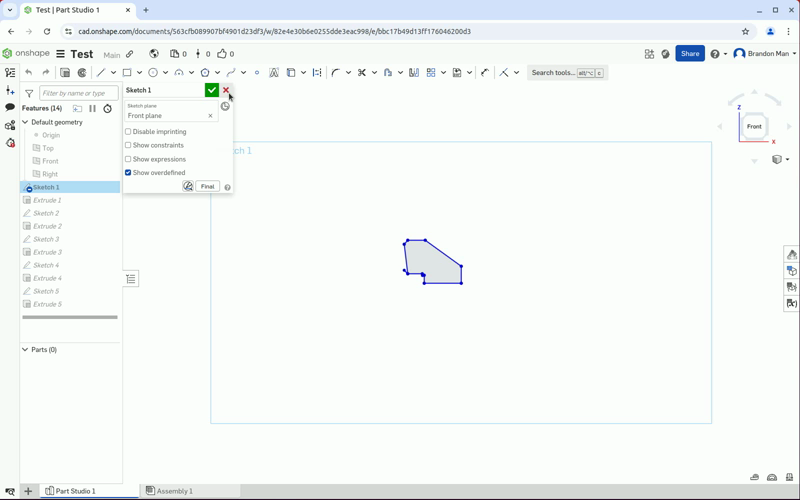
click(229, 92)
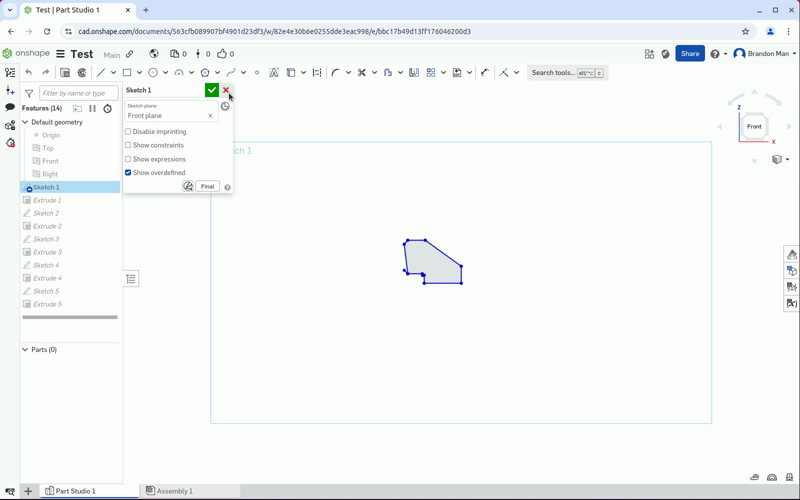
key(shift+s)
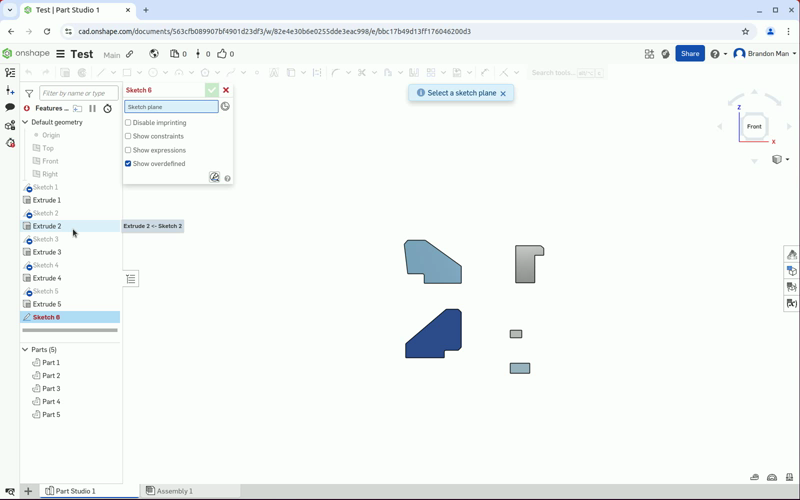
scroll(3)
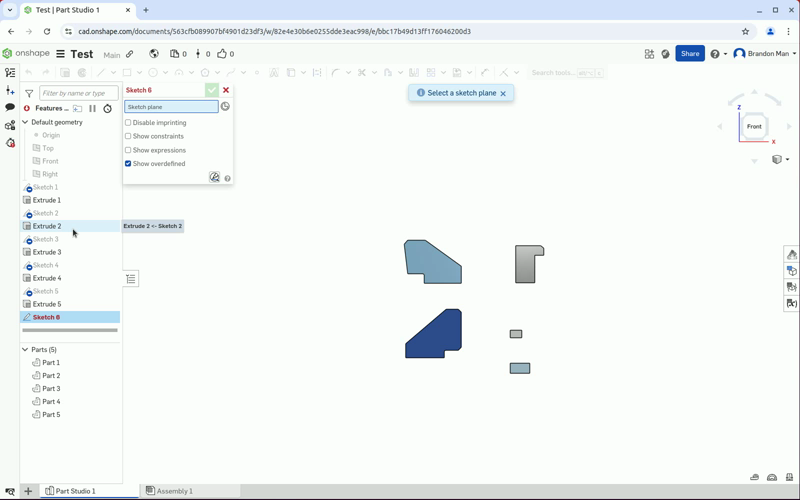
mouse_move(73, 163)
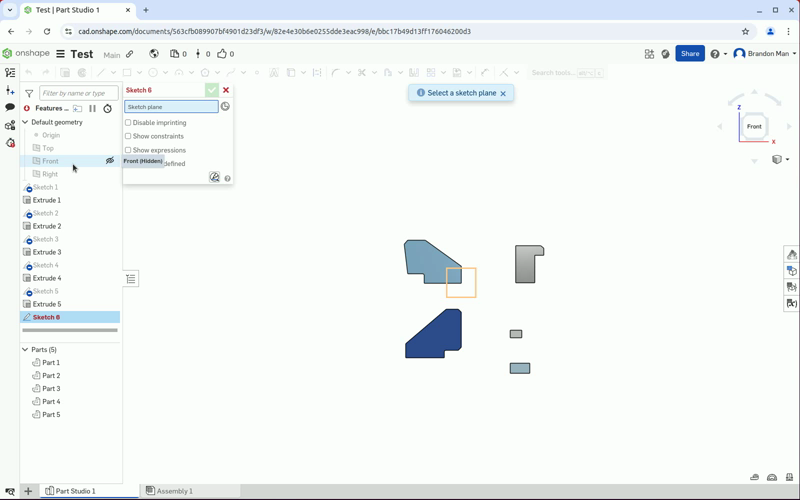
click(73, 163)
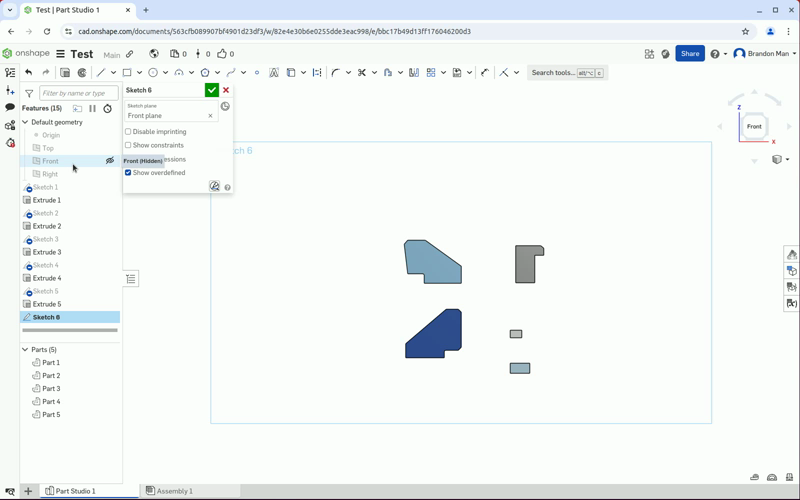
mouse_move(73, 352)
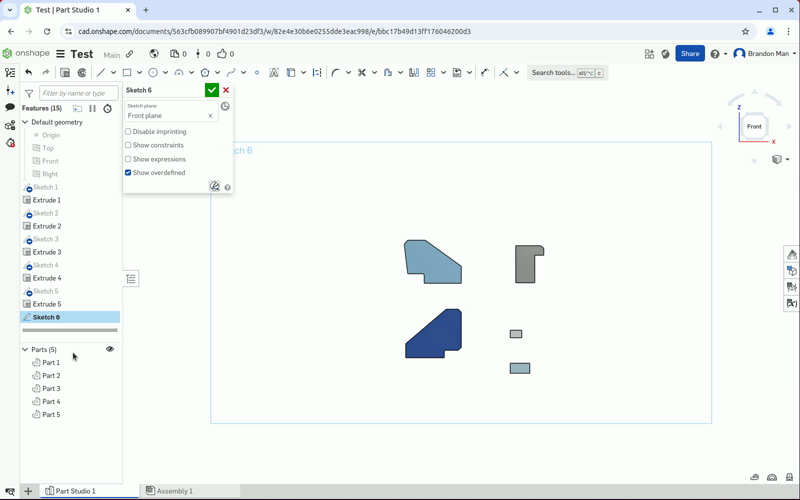
key(y)
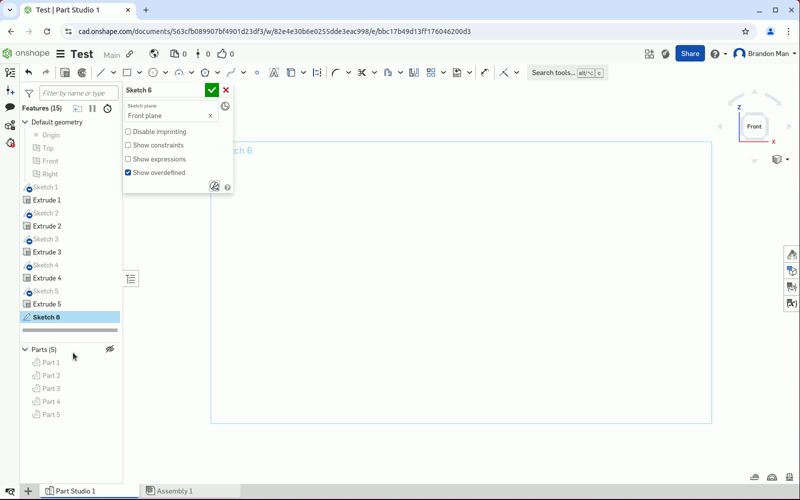
key(l)
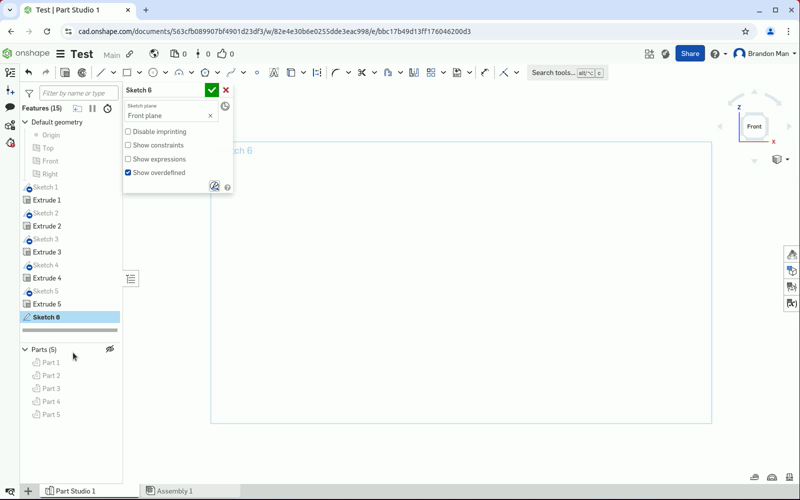
key_down(shift)
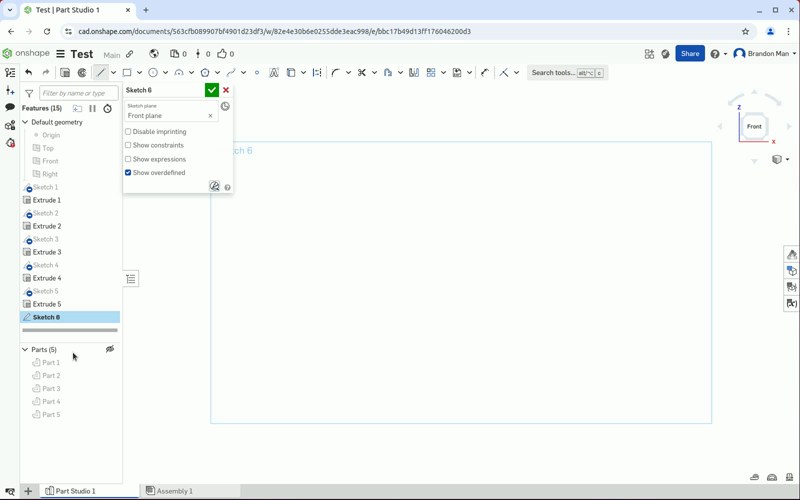
mouse_move(510, 395)
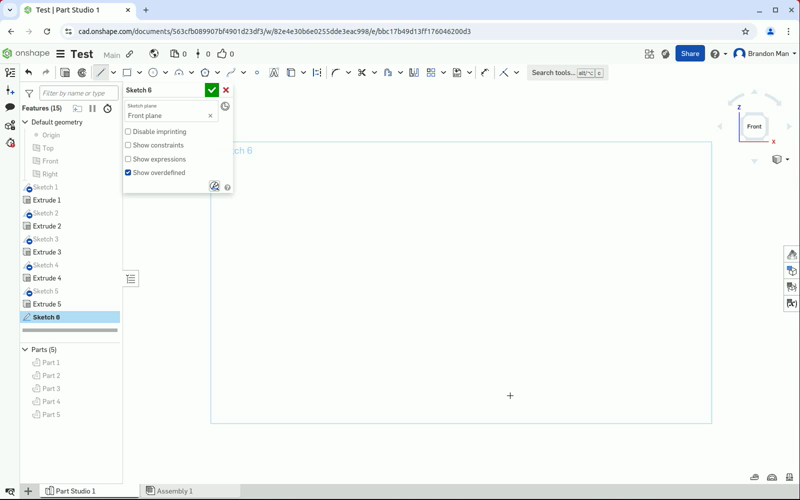
click(510, 395)
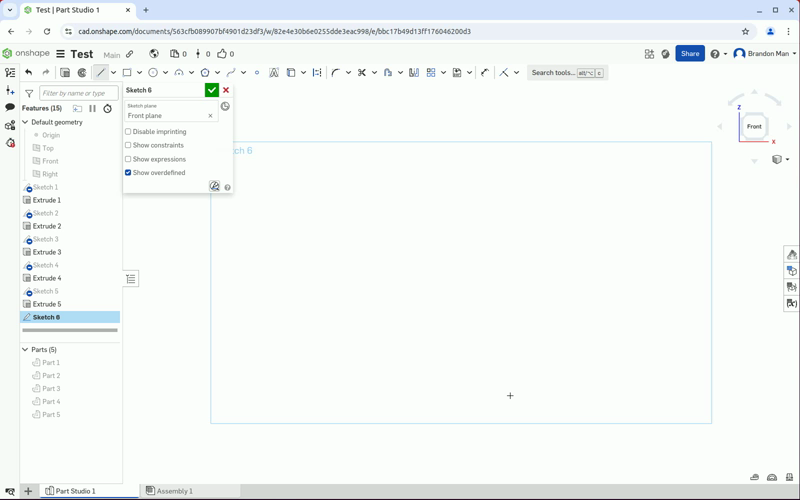
key_up(shift)
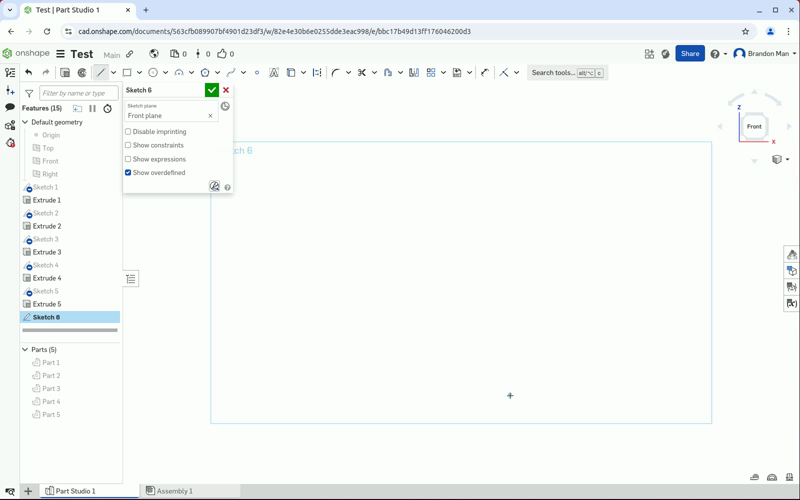
key_down(shift)
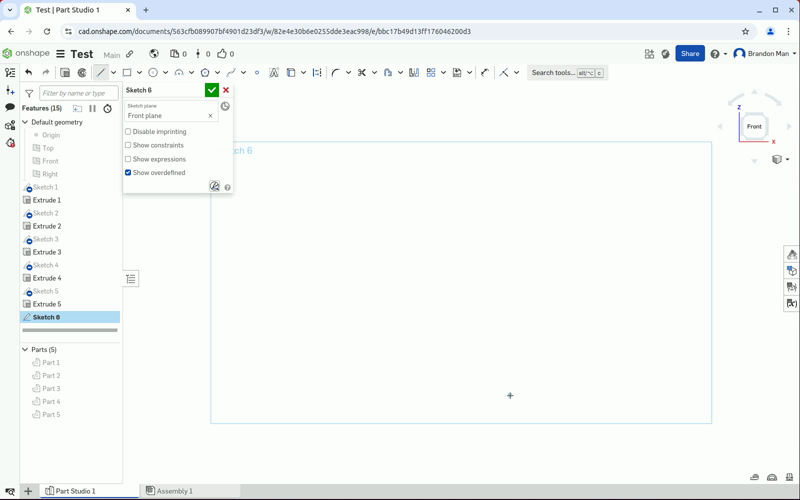
mouse_move(540, 395)
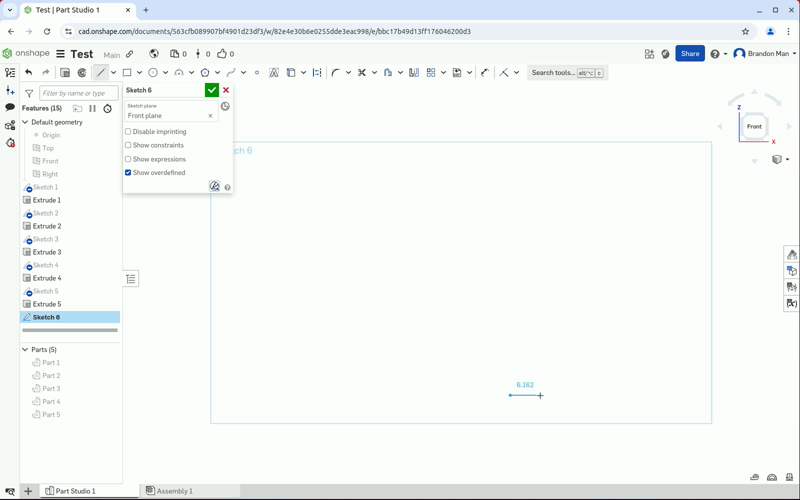
mouse_move(520, 395)
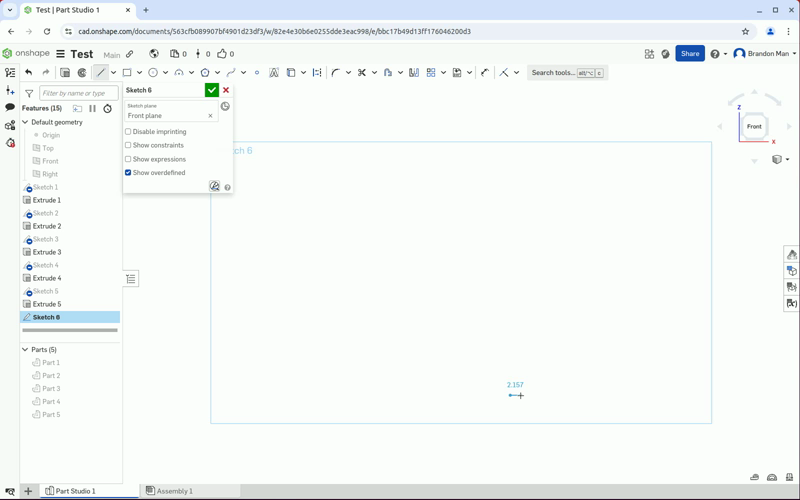
click(520, 395)
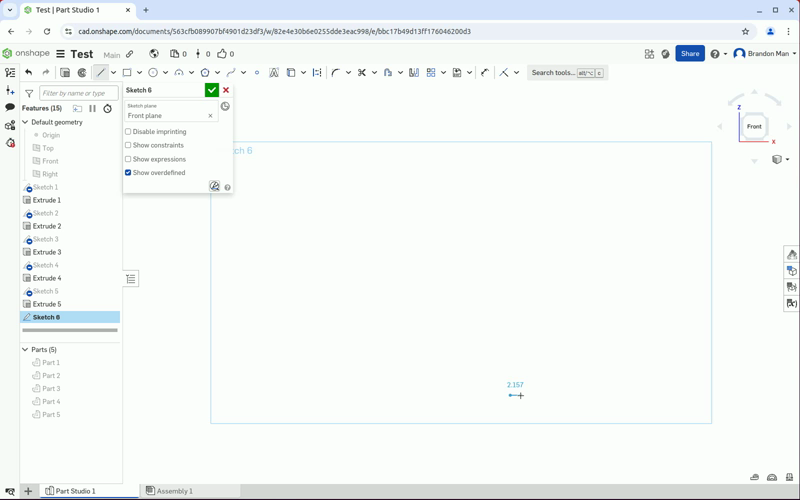
key_up(shift)
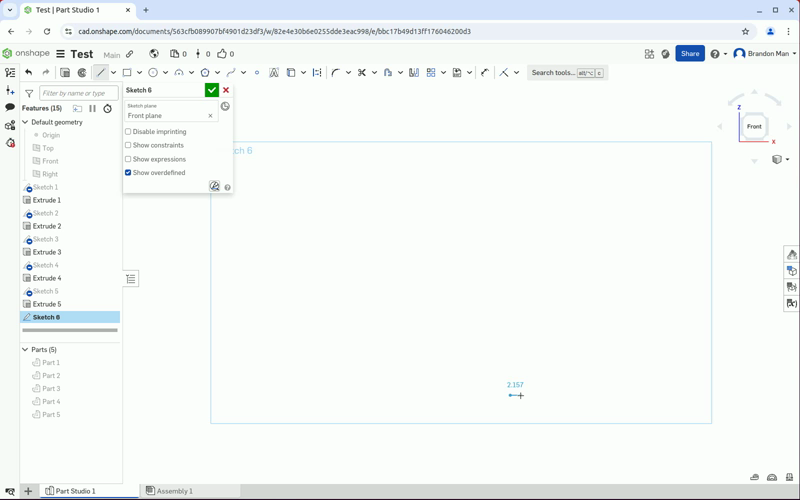
key_down(shift)
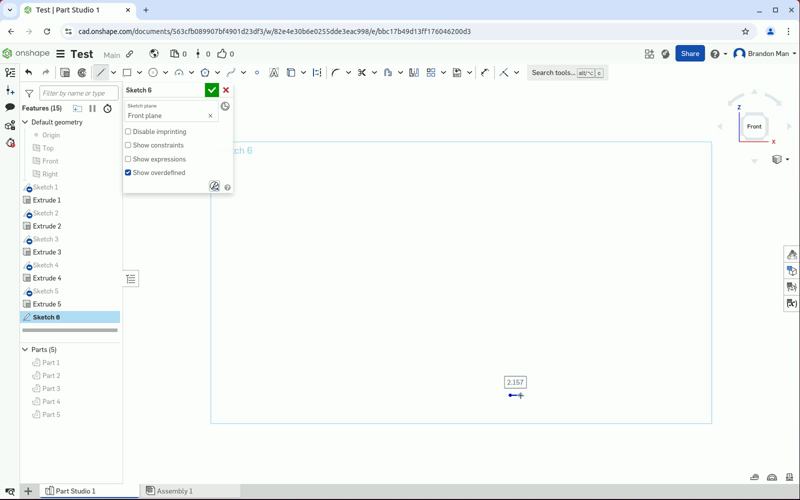
mouse_move(550, 395)
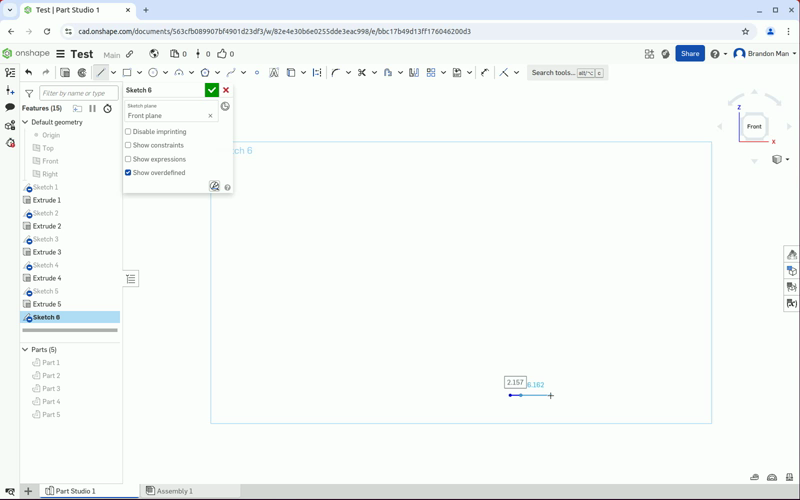
mouse_move(520, 384)
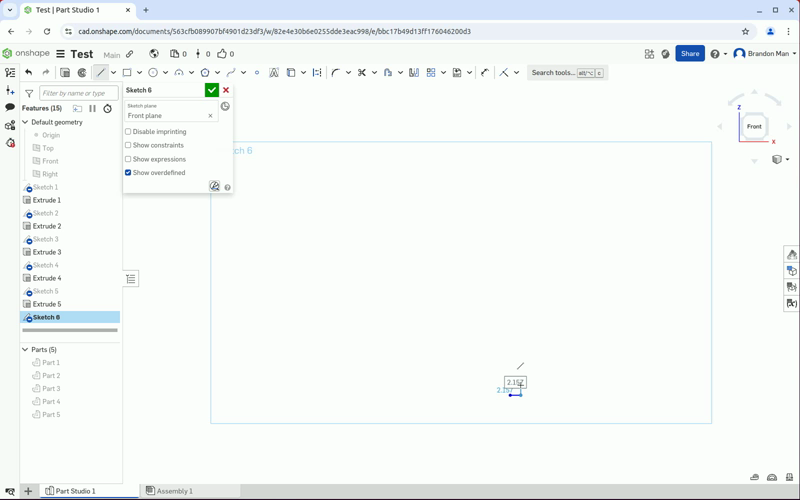
click(520, 384)
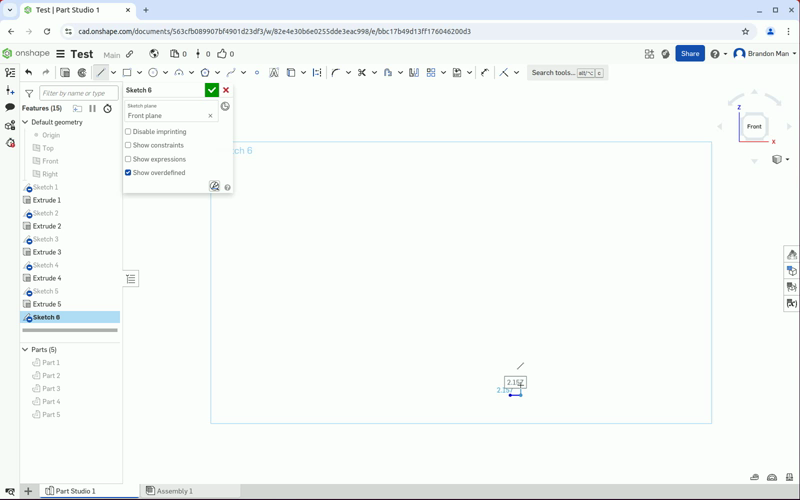
key_up(shift)
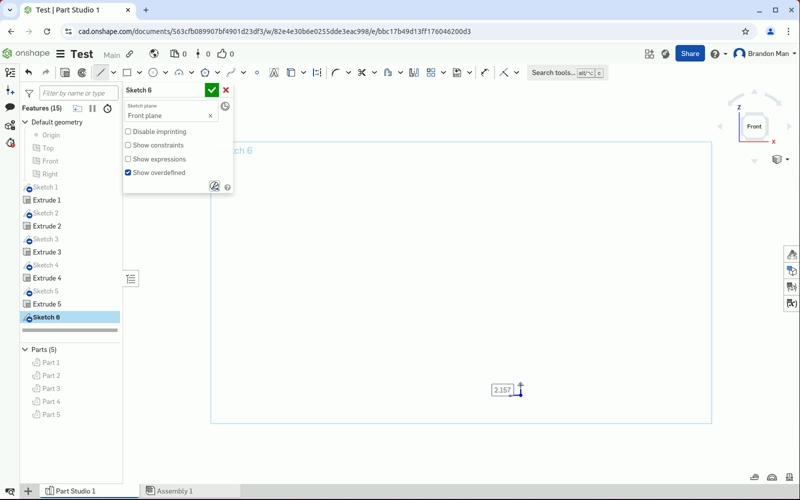
key_down(shift)
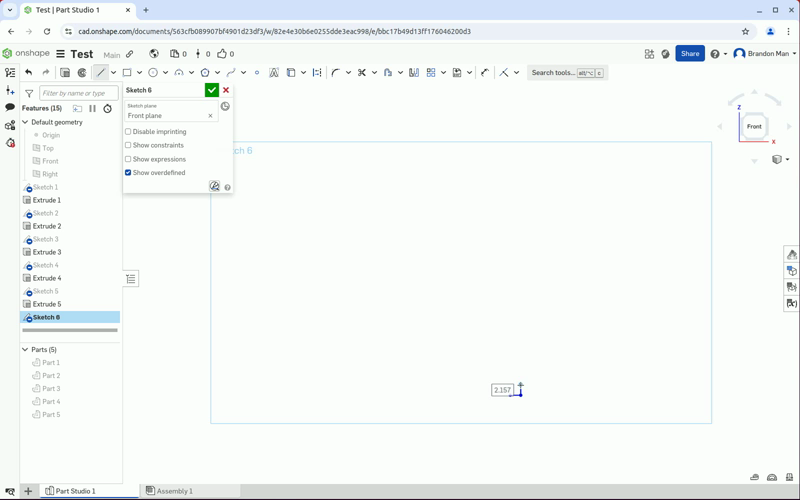
mouse_move(550, 384)
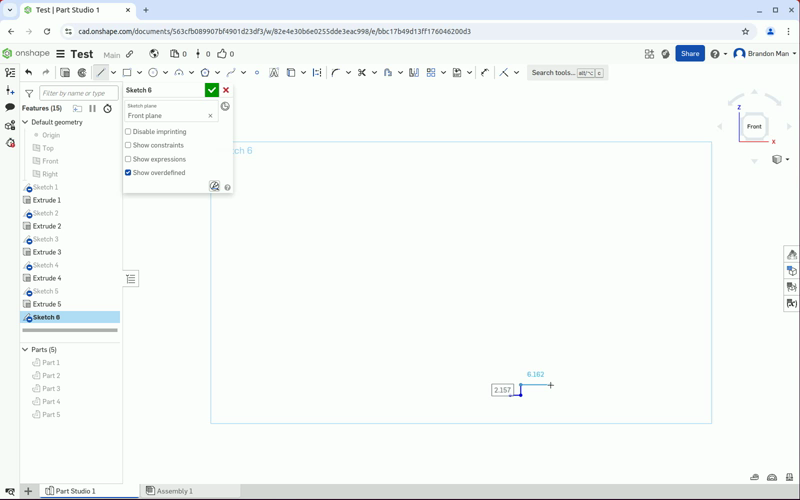
mouse_move(510, 384)
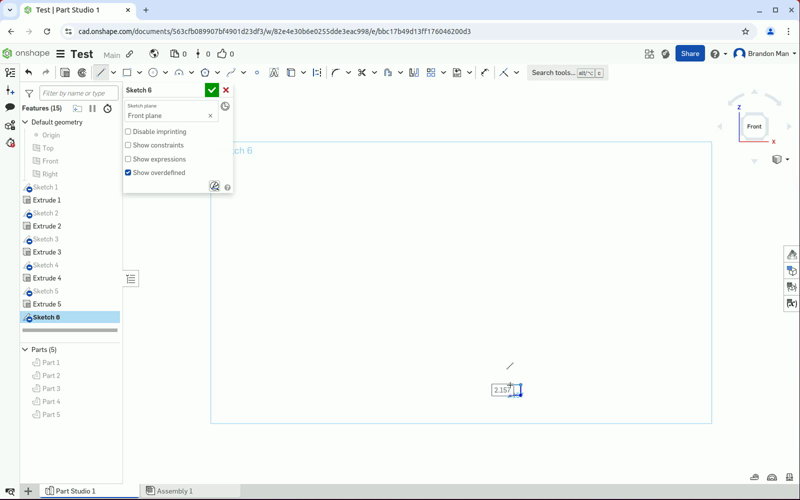
click(510, 384)
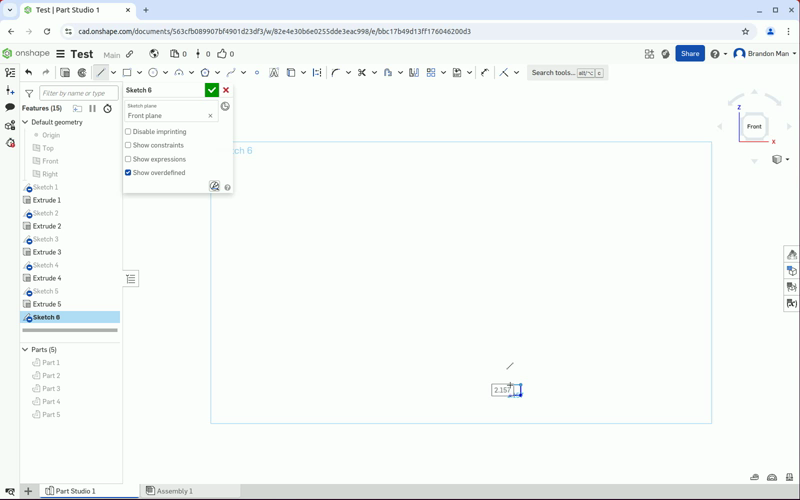
key_up(shift)
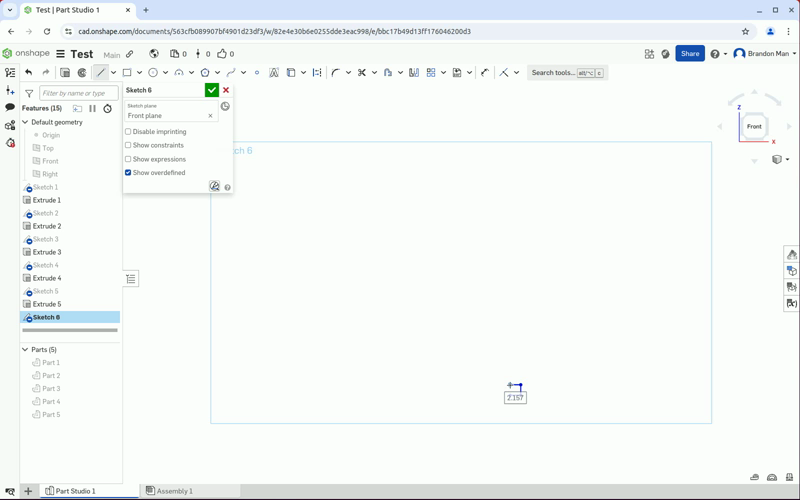
mouse_move(540, 384)
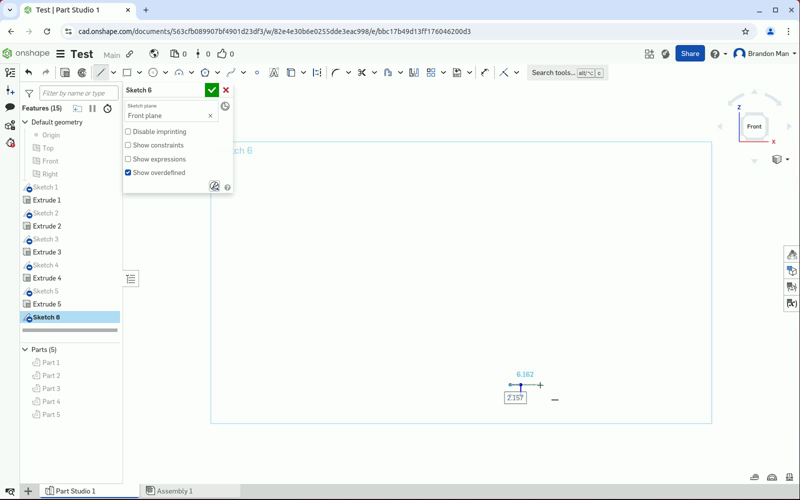
key_down(shift)
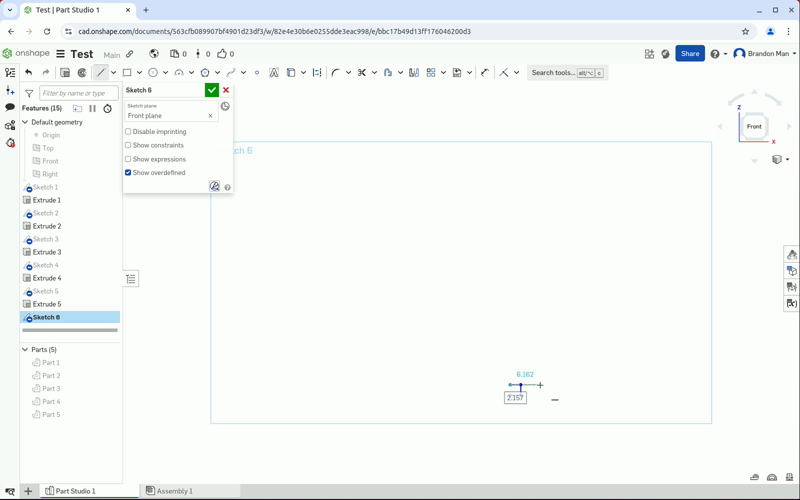
mouse_move(510, 395)
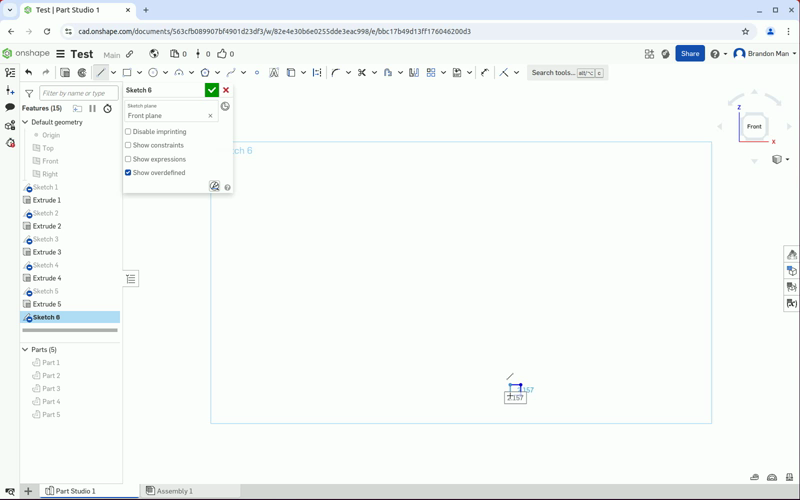
key_up(shift)
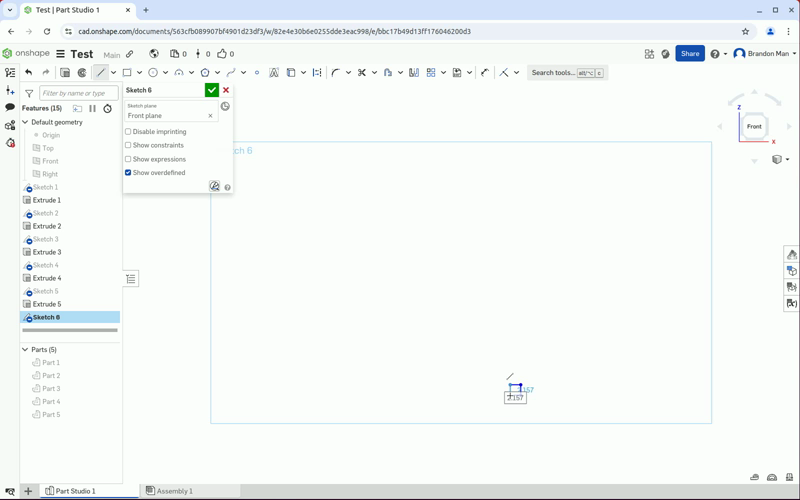
click(510, 395)
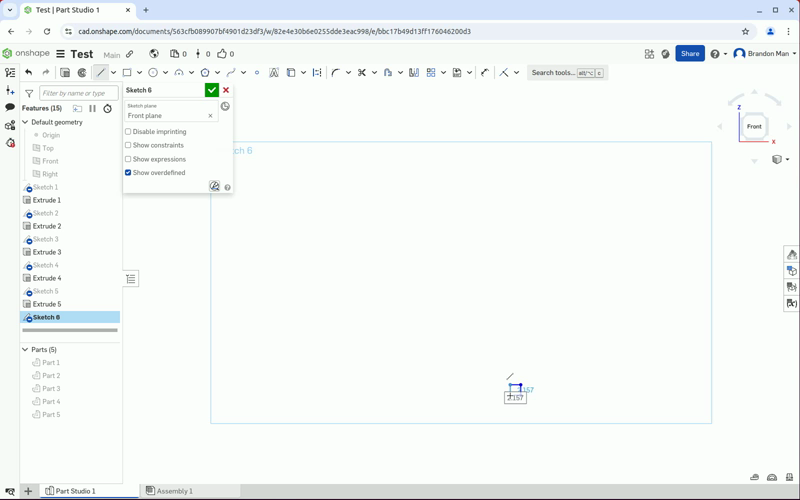
key(esc)
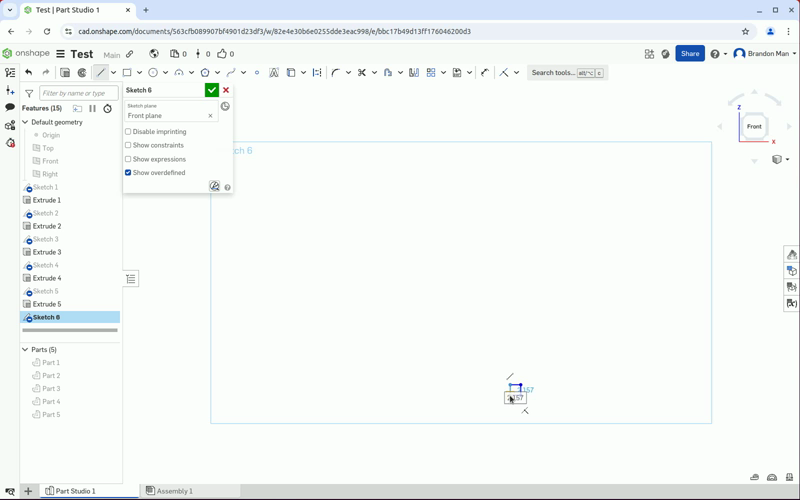
mouse_move(511, 388)
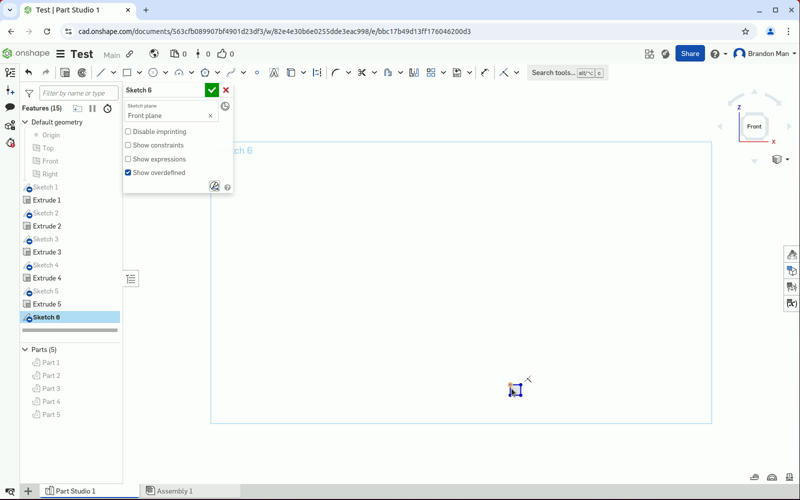
scroll(6)
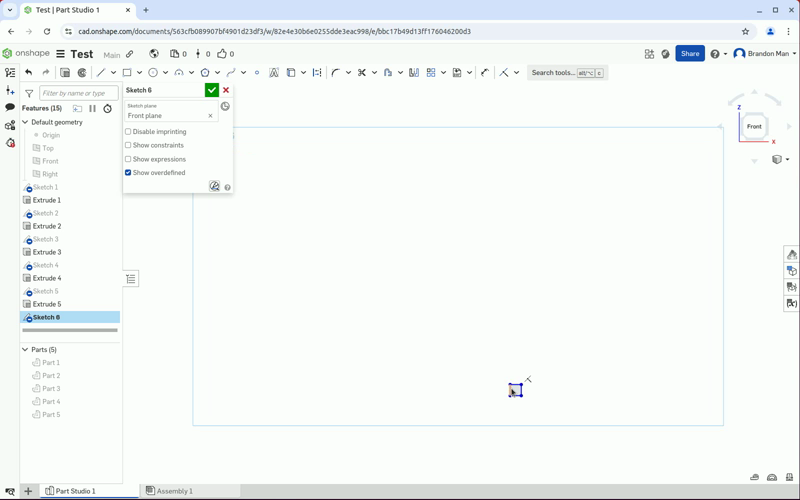
scroll(6)
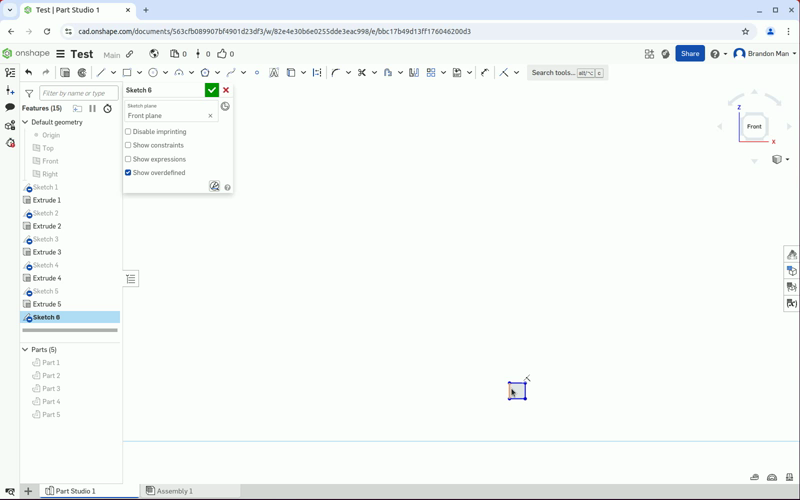
scroll(6)
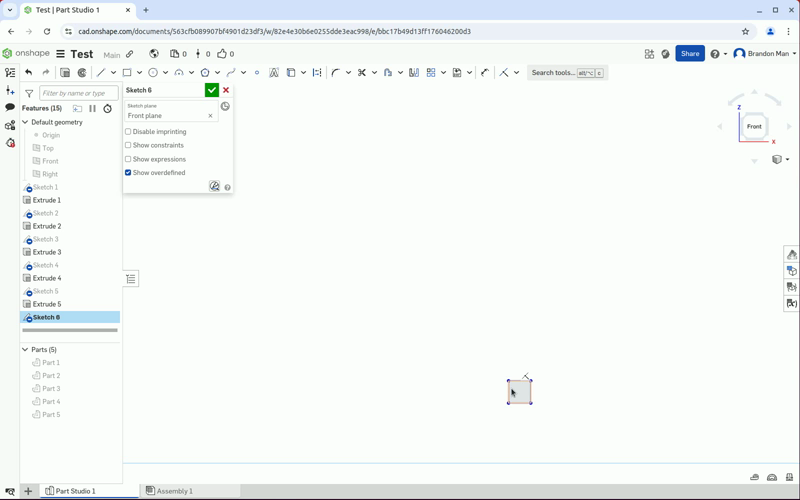
scroll(6)
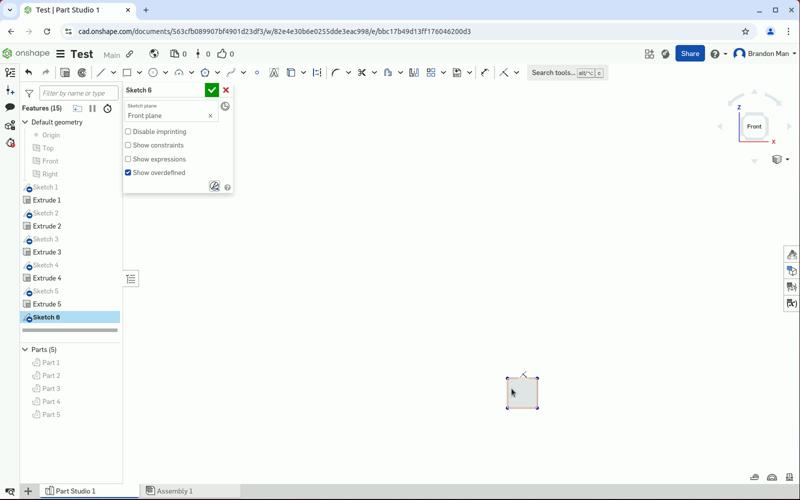
scroll(6)
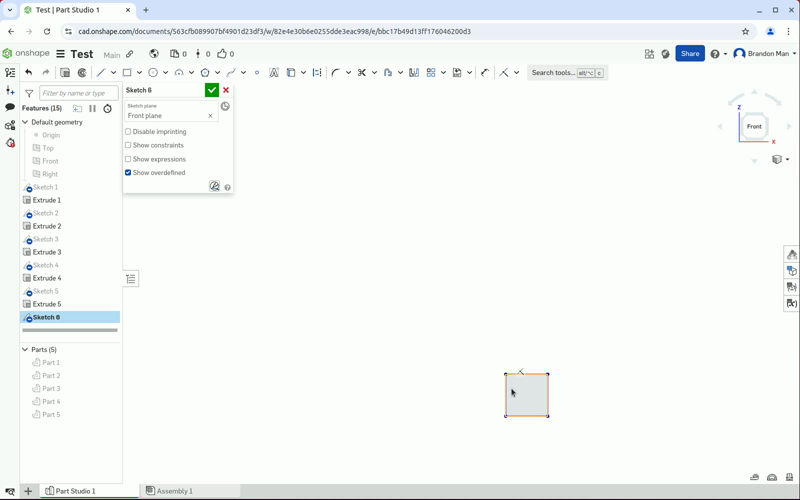
scroll(6)
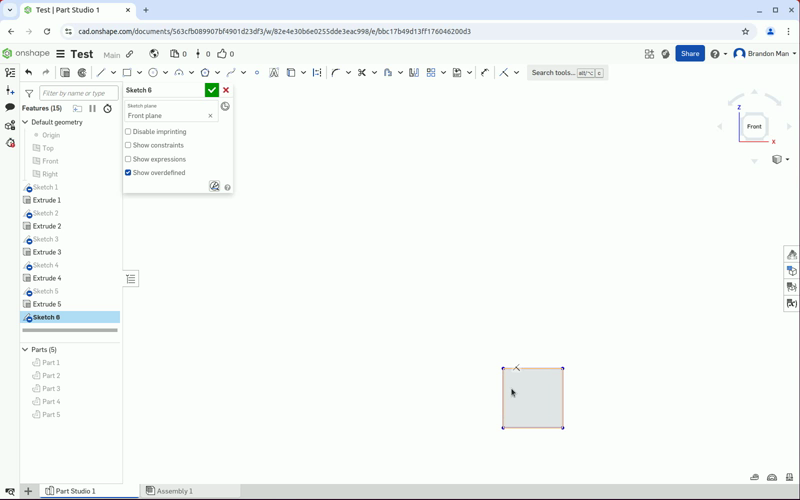
scroll(6)
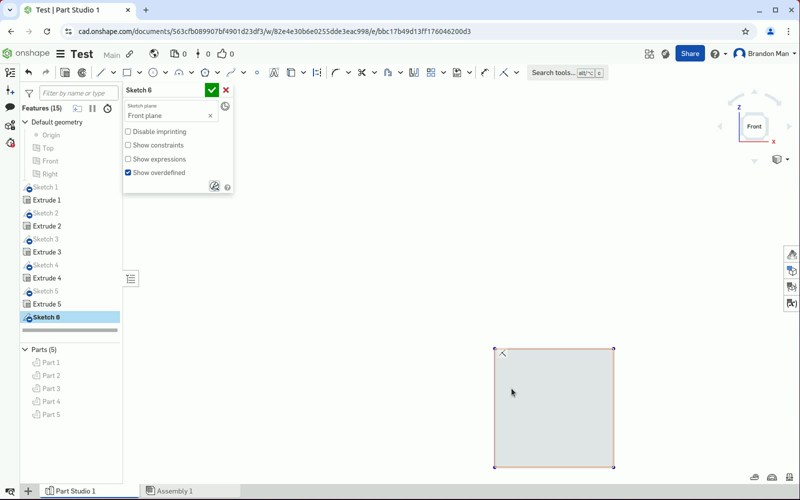
click(511, 388)
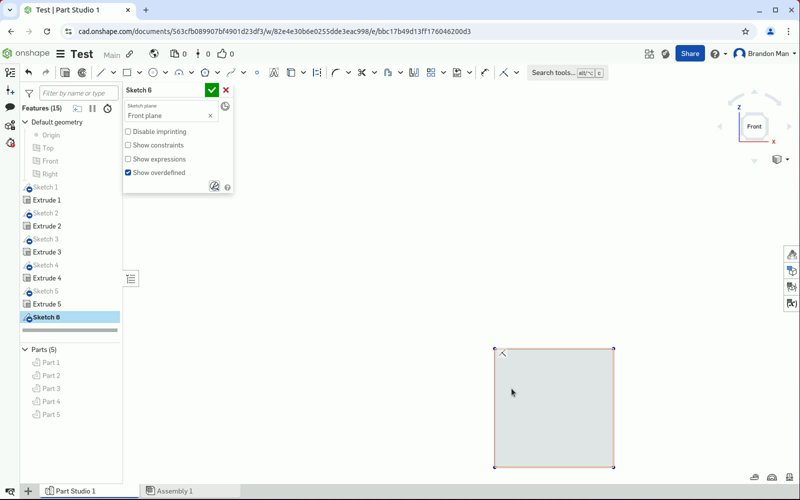
scroll(-6)
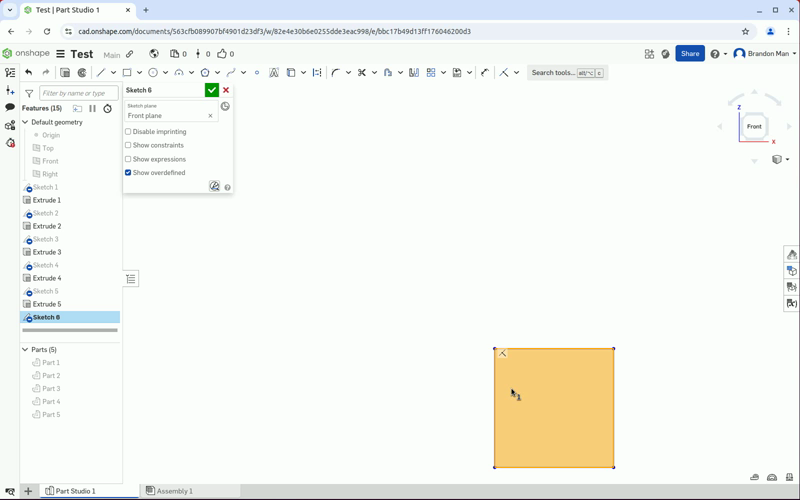
scroll(-6)
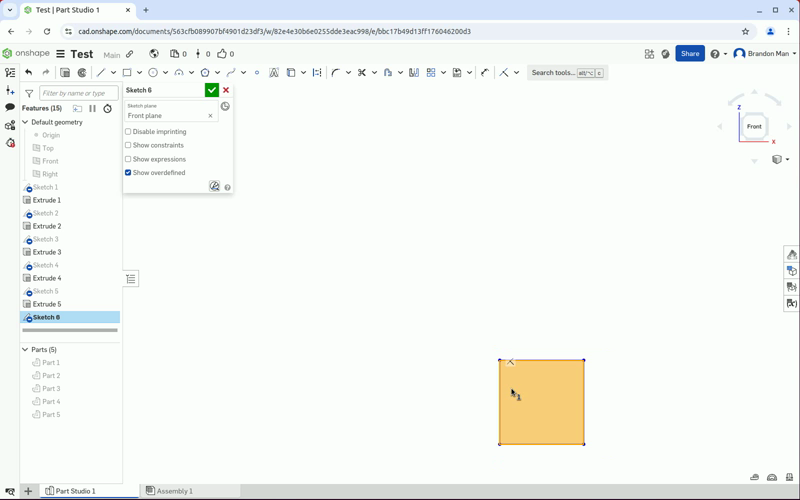
scroll(-6)
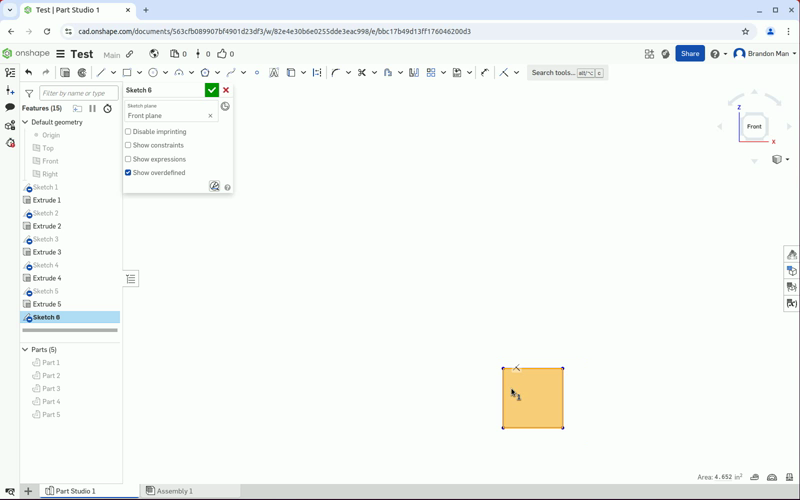
scroll(-6)
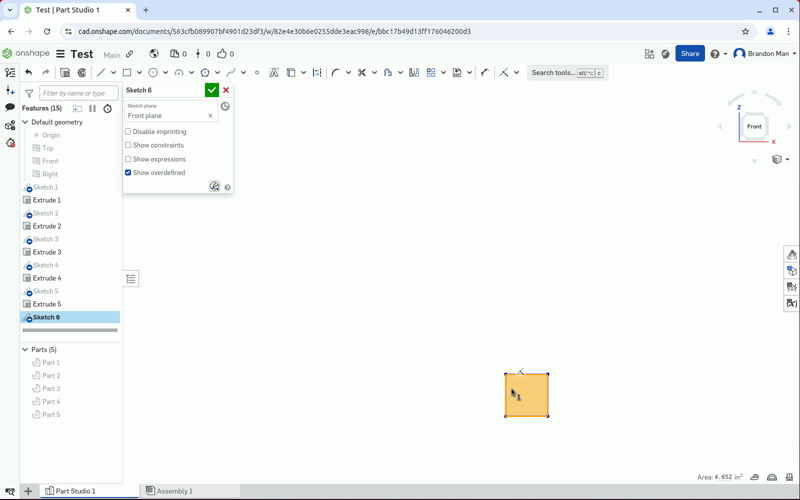
scroll(-6)
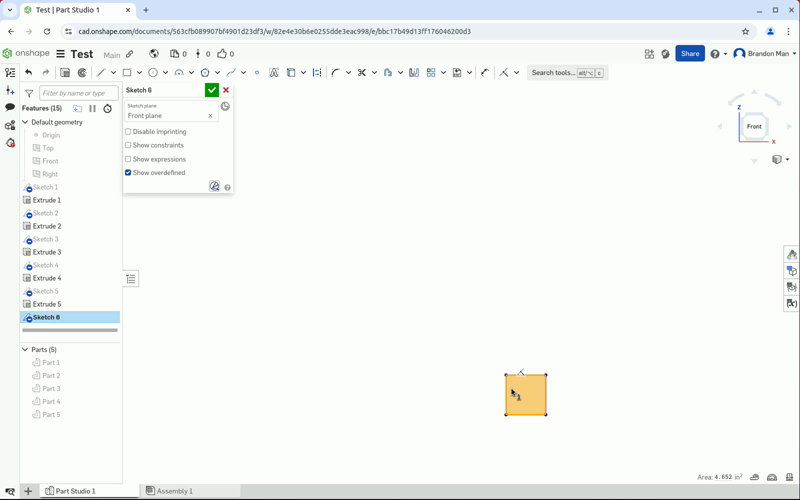
scroll(-6)
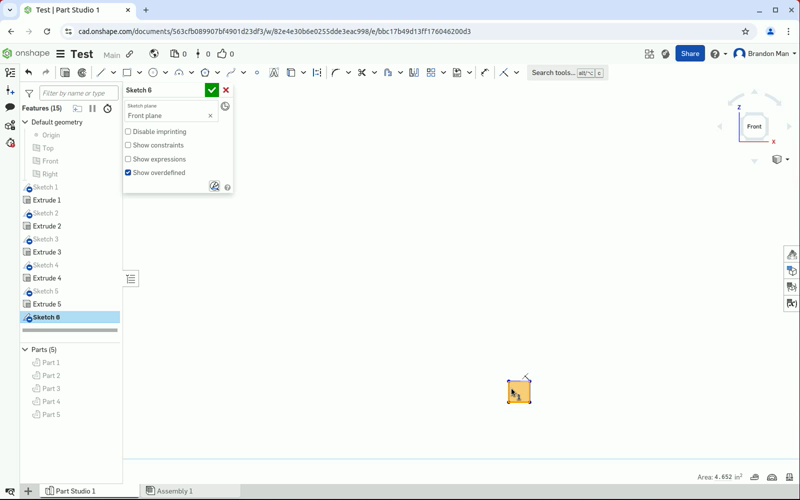
scroll(-6)
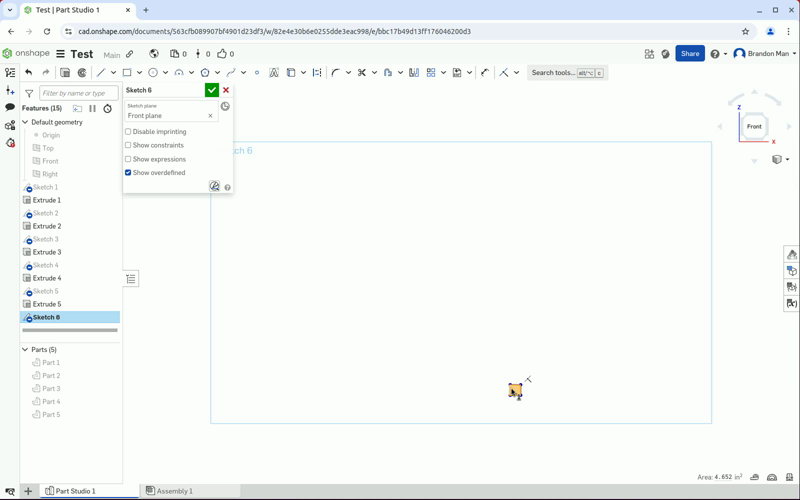
mouse_move(73, 352)
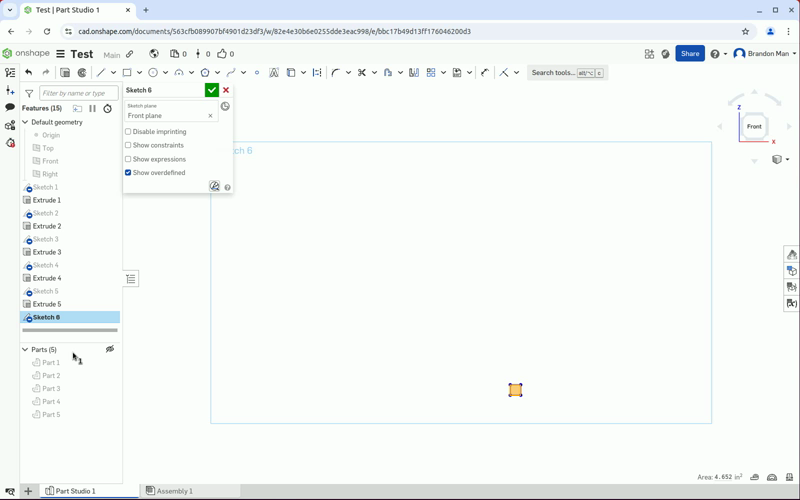
key(shift+y)
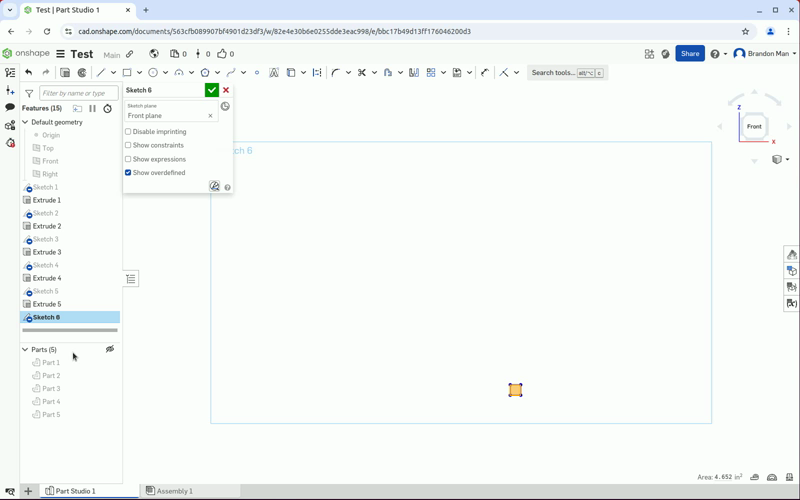
key(shift+e)
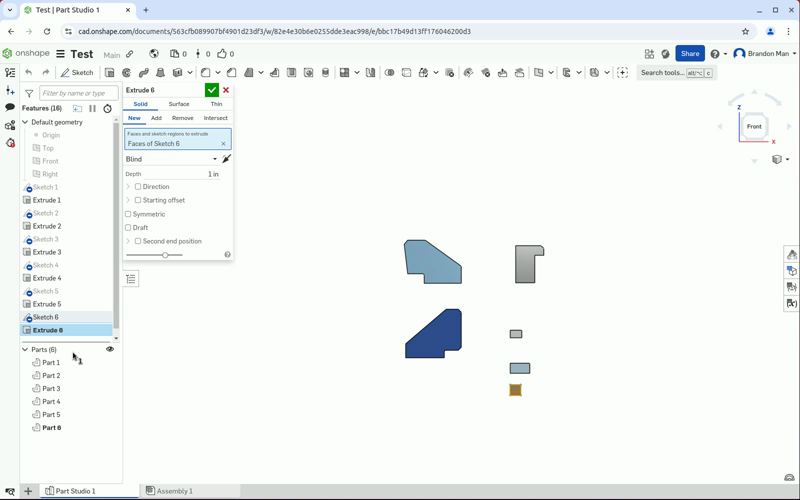
mouse_move(143, 106)
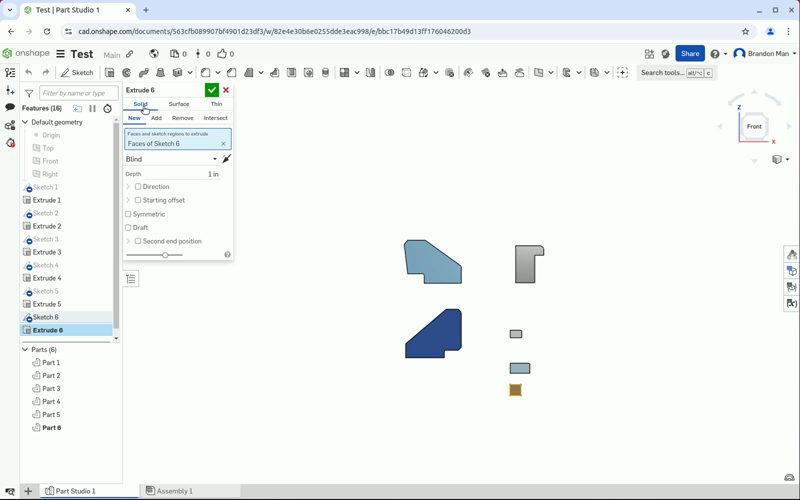
click(143, 106)
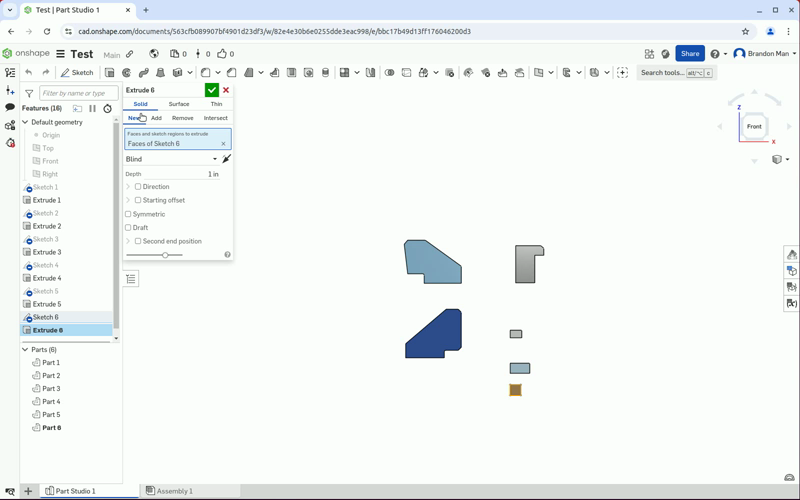
mouse_move(137, 120)
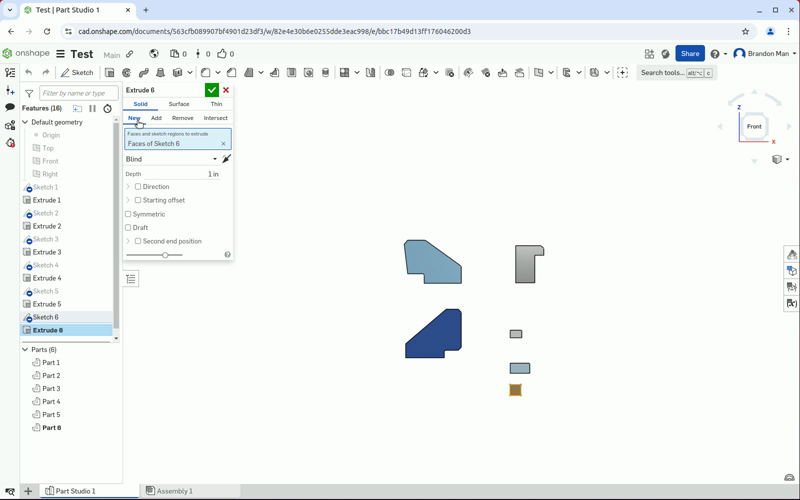
click(137, 120)
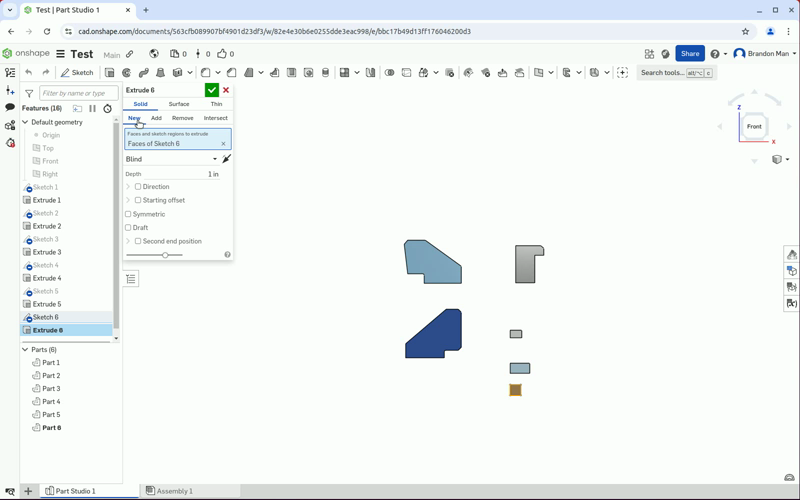
key(tab, 4)
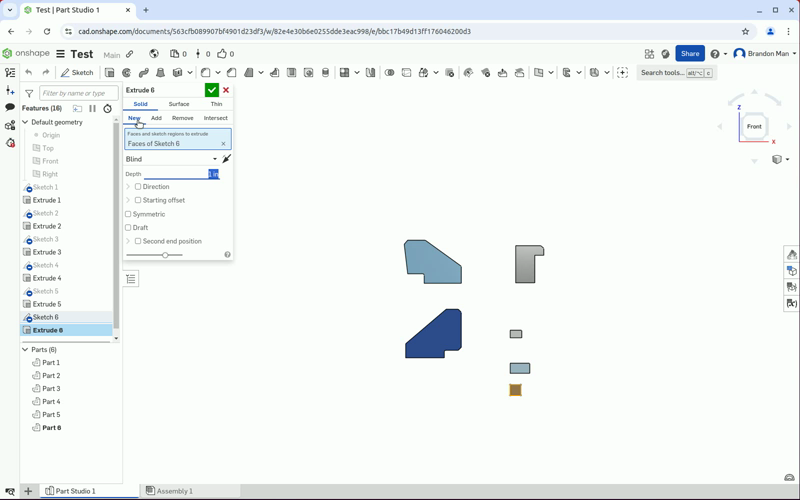
text(0.963)
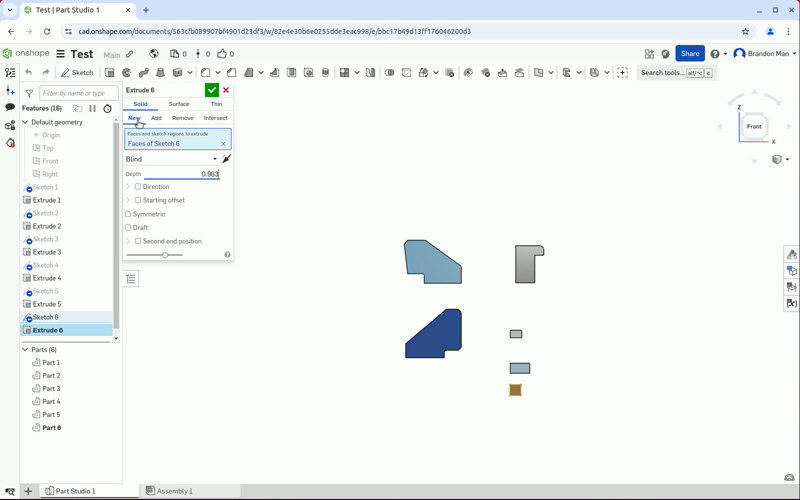
key(enter)
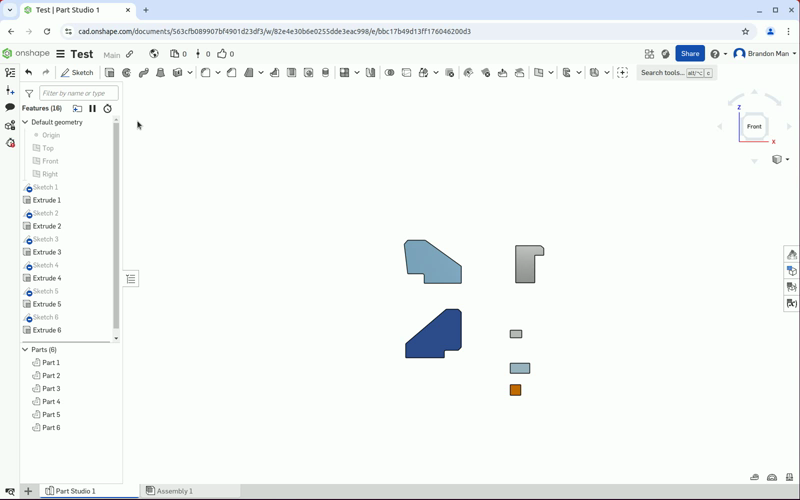
key(shift+h)
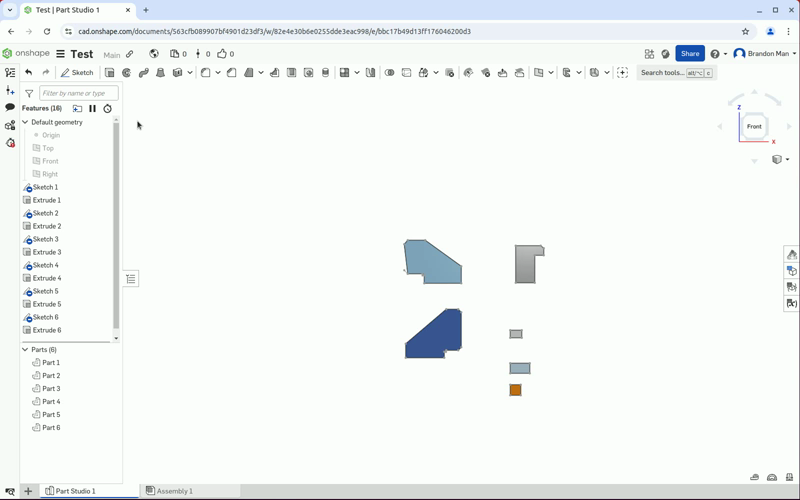
key(shift+h)
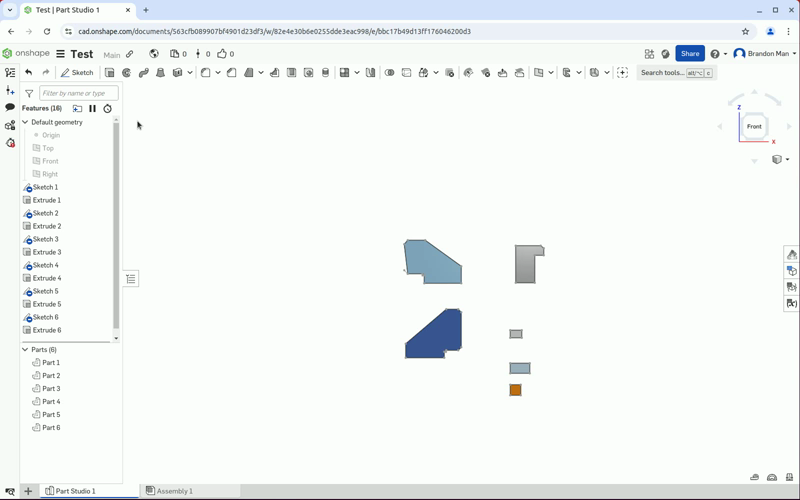
key(shift+7)
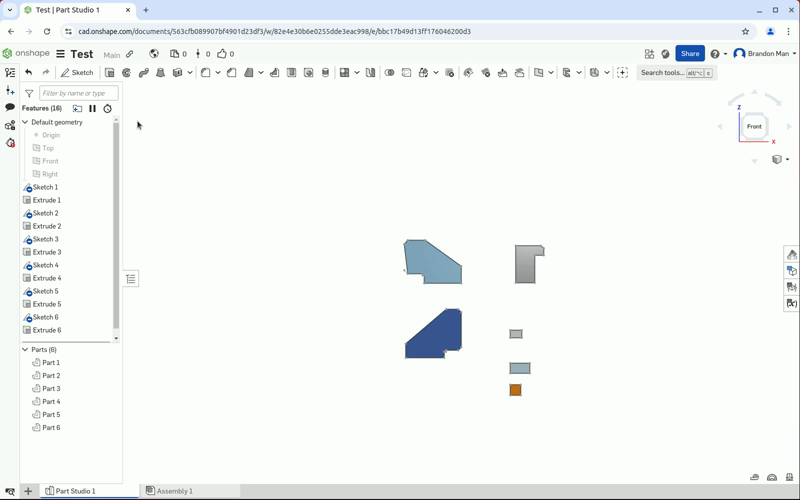
key(left, 2)
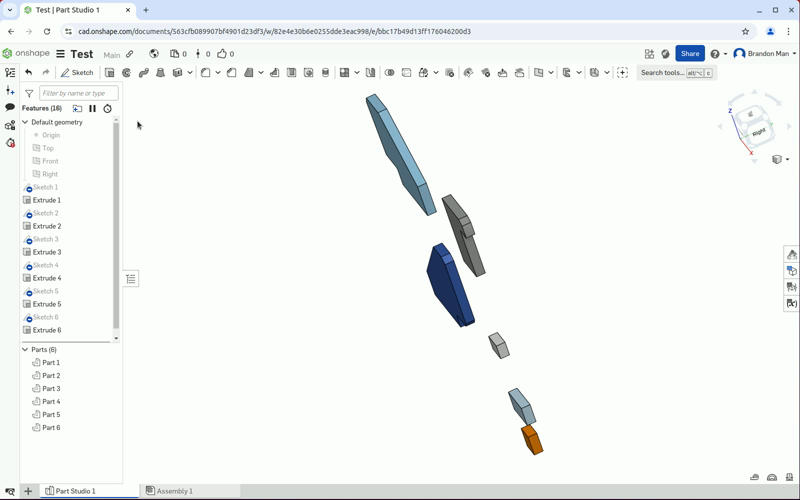
key(down, 2)
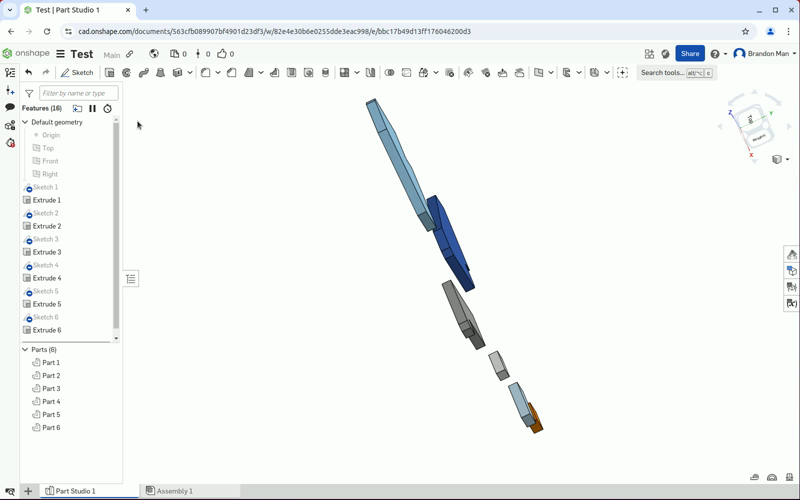
key(up, 2)
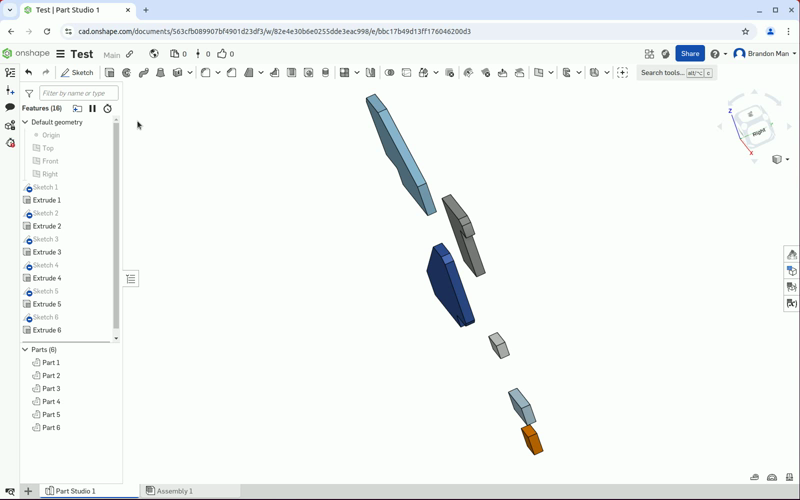
key(right, 2)
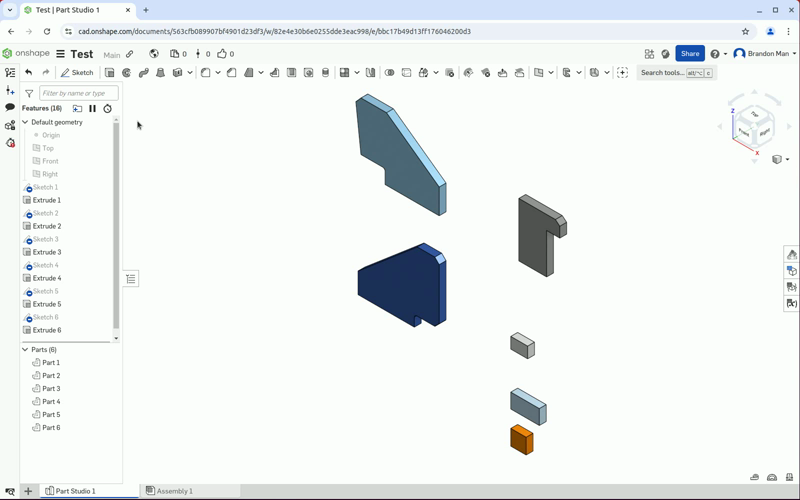
mouse_move(69, 189)
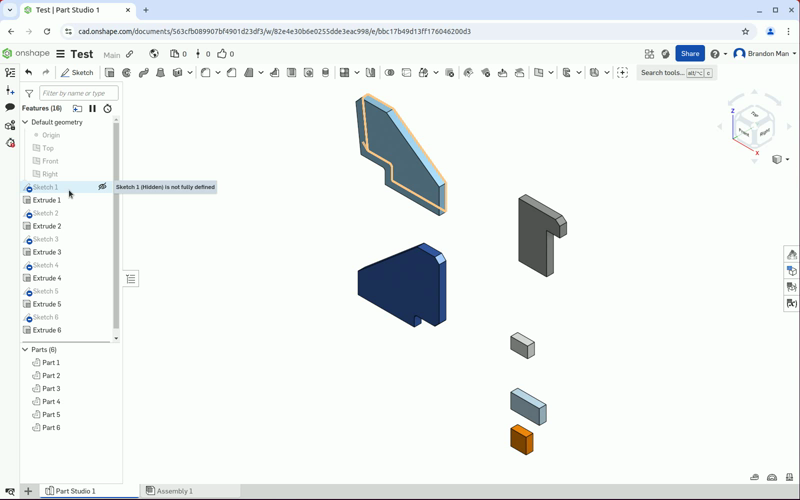
click(69, 189)